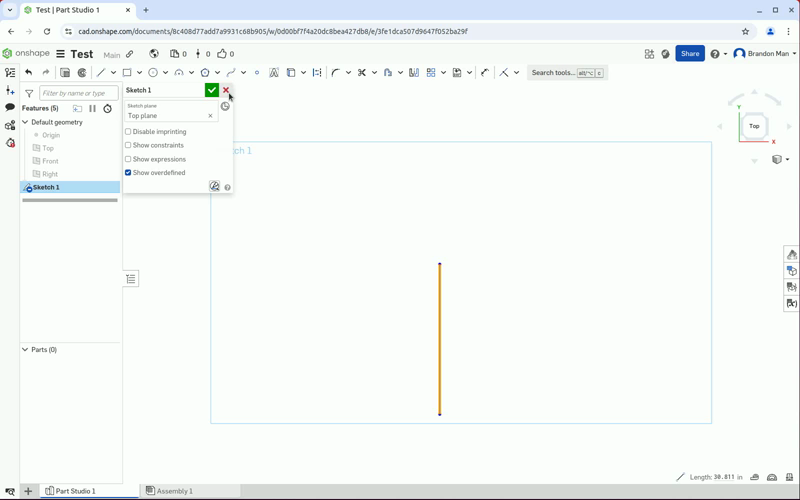
key(shift+h)
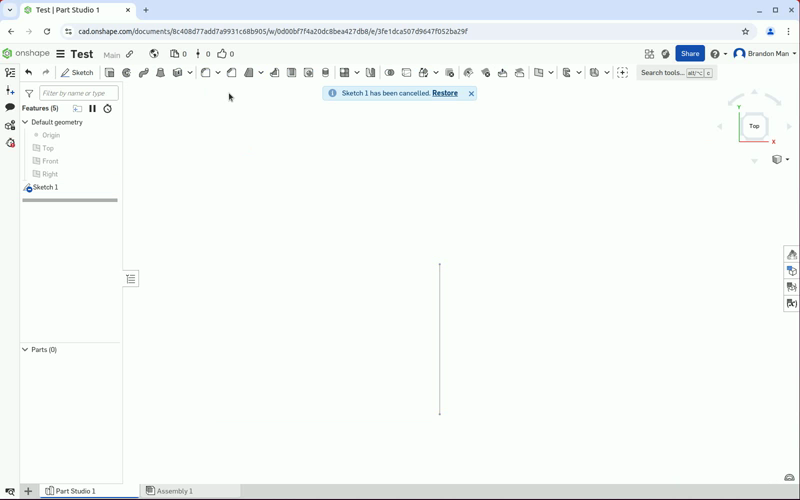
key(shift+s)
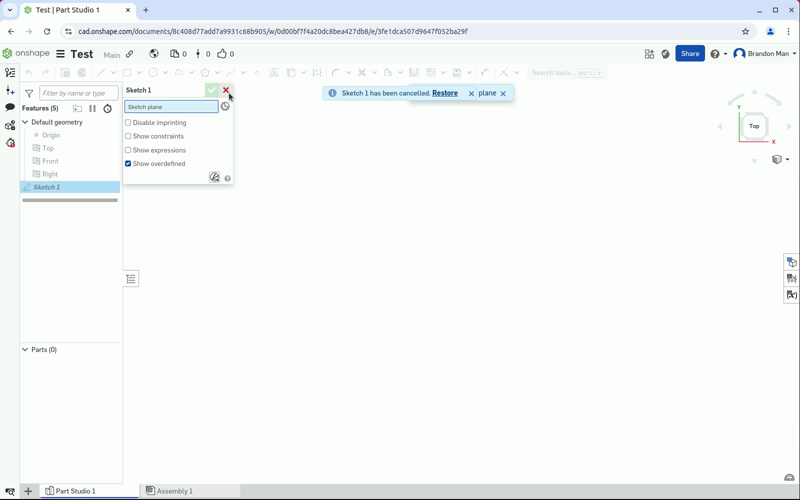
mouse_move(73, 150)
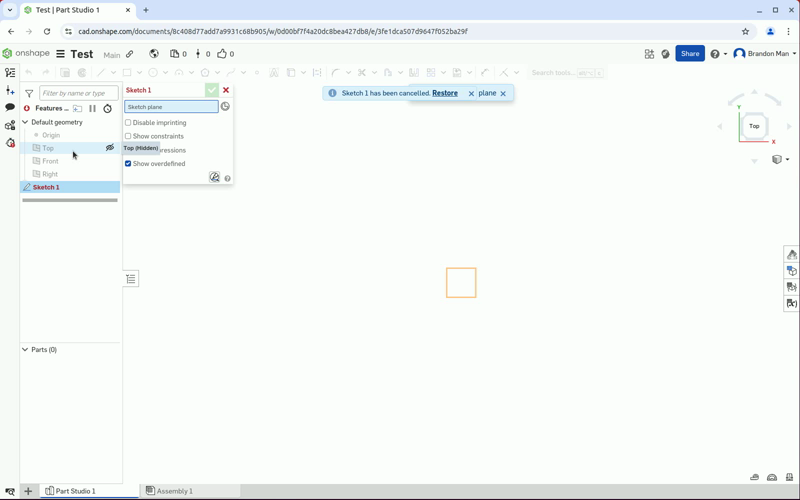
click(73, 150)
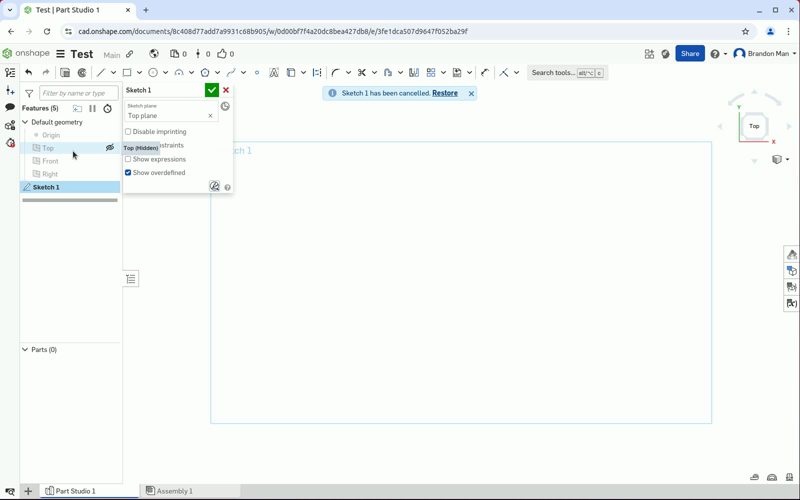
mouse_move(73, 352)
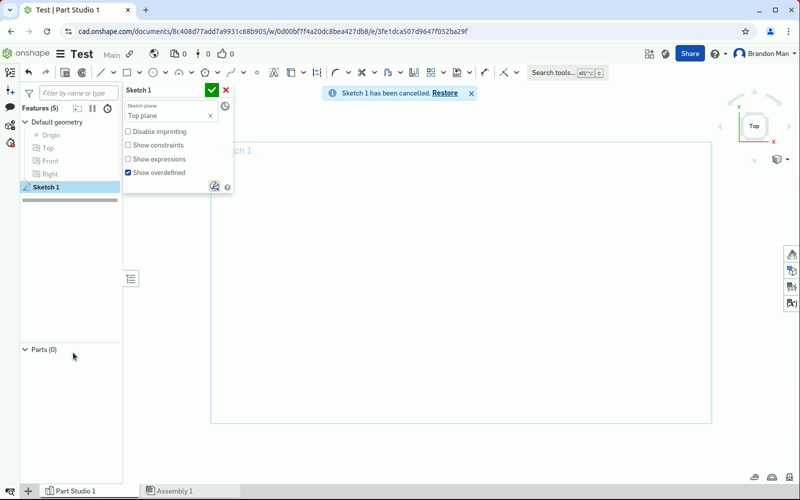
key(y)
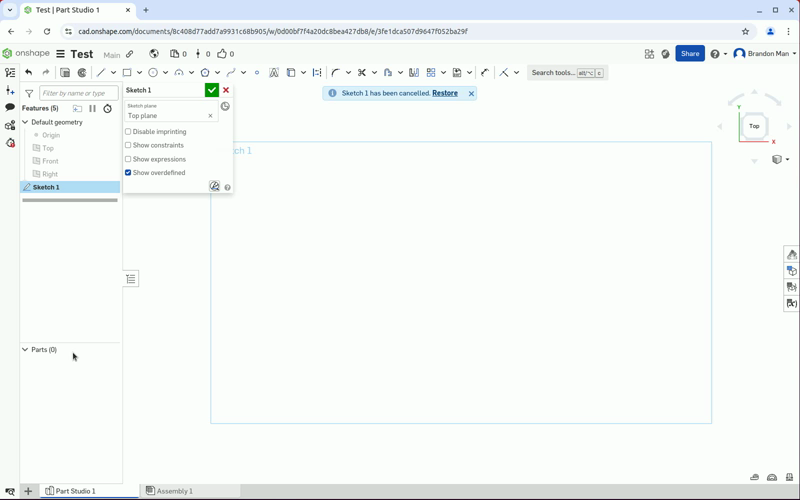
key(c)
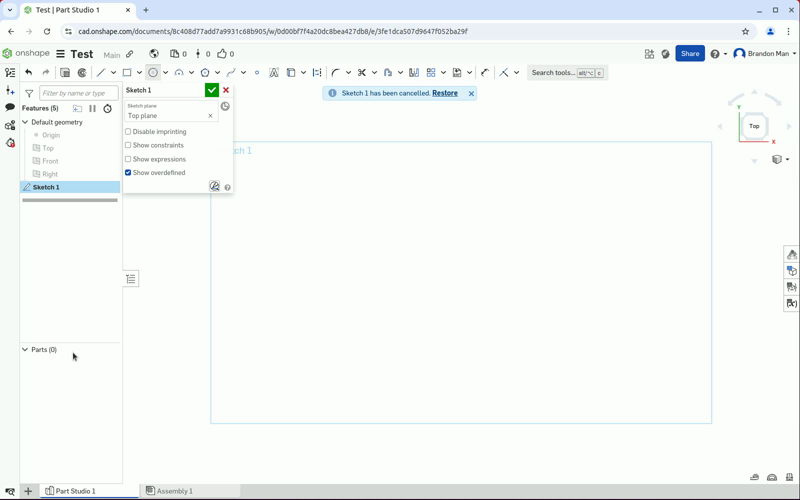
key_down(shift)
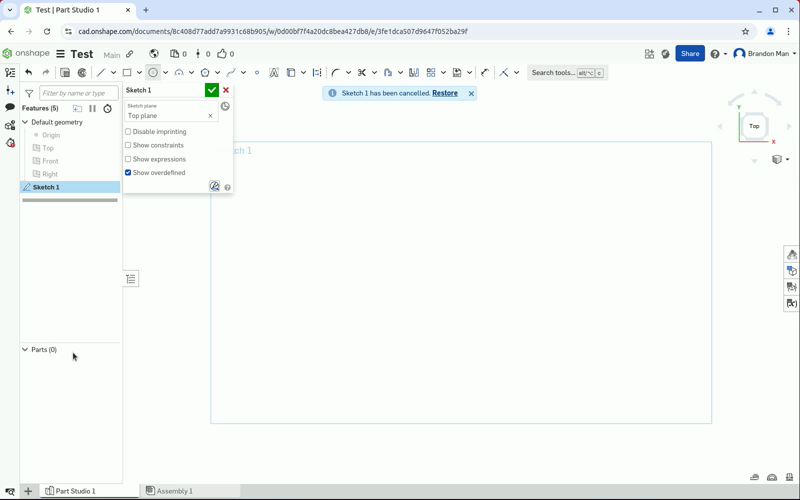
mouse_move(442, 270)
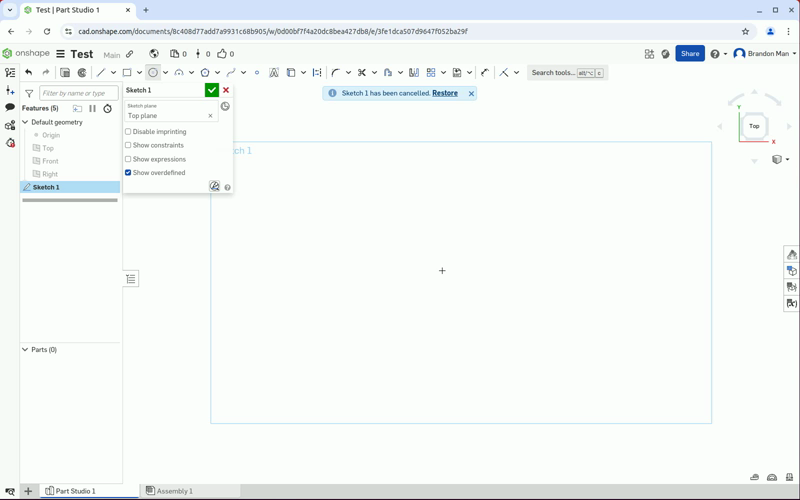
click(442, 270)
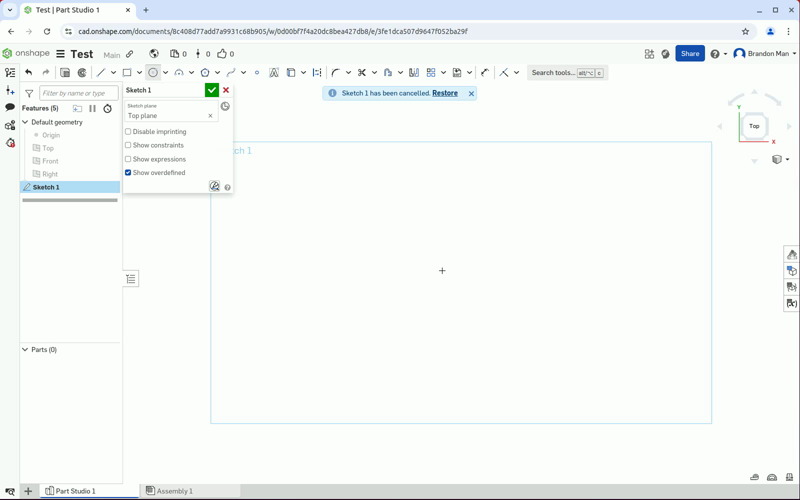
key_up(shift)
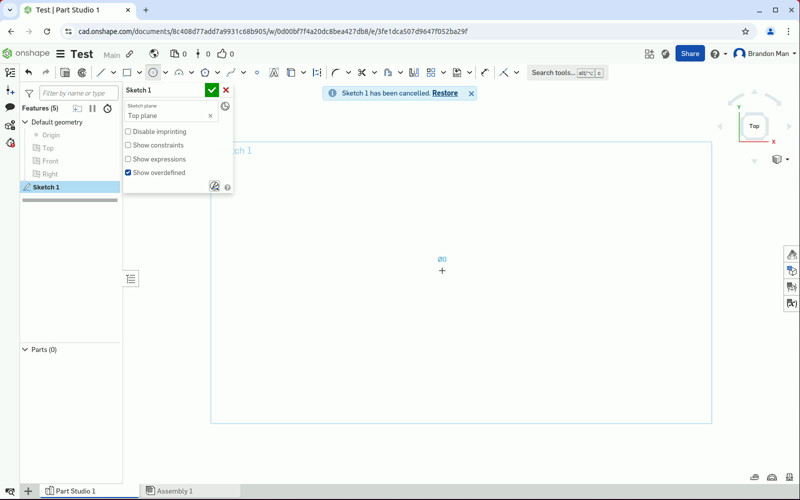
mouse_move(444, 270)
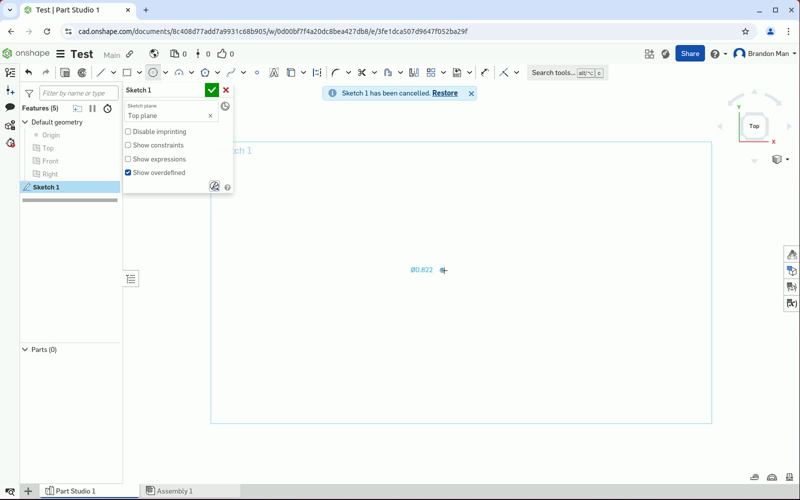
scroll(6)
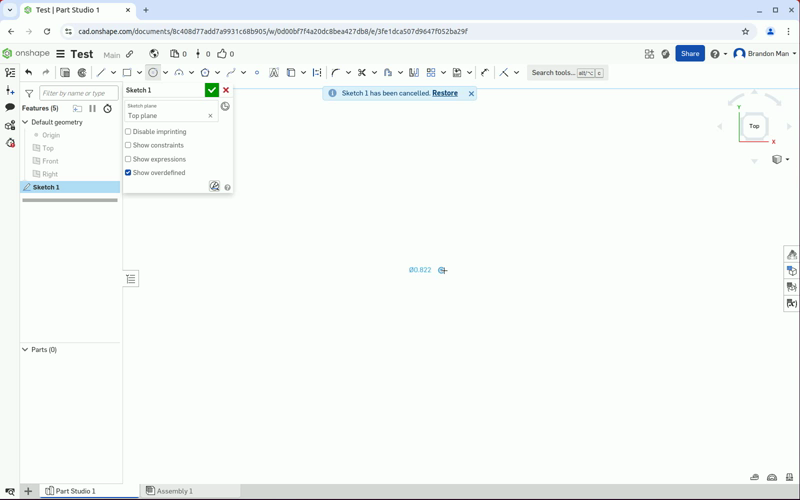
scroll(6)
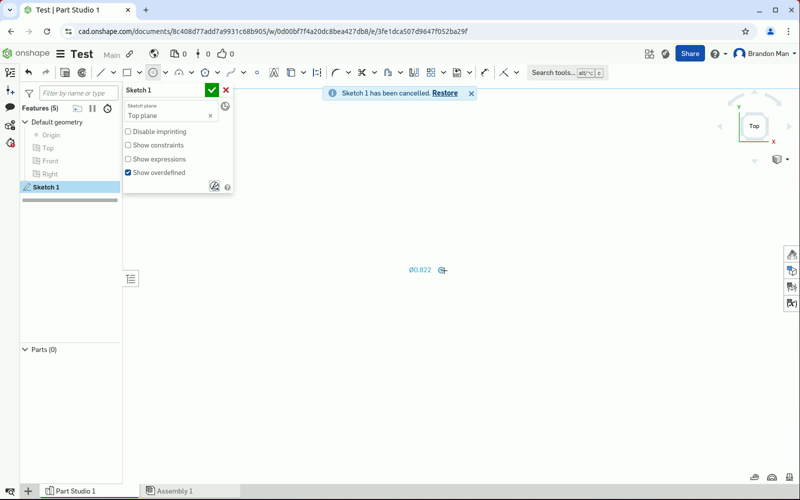
scroll(6)
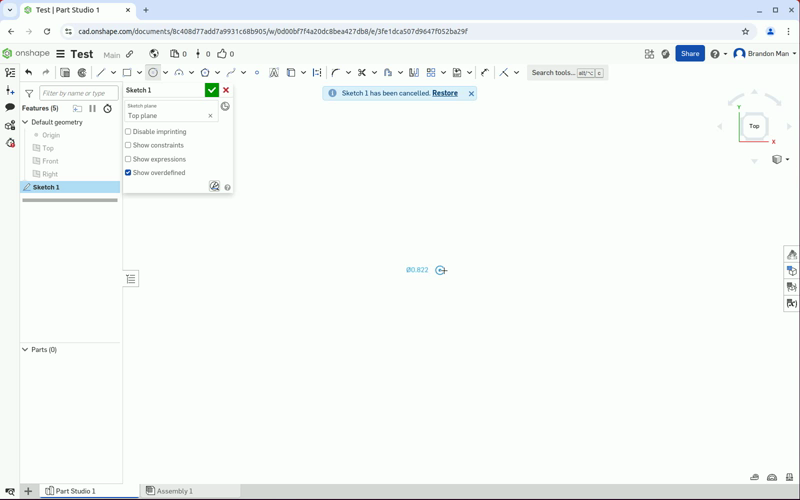
scroll(6)
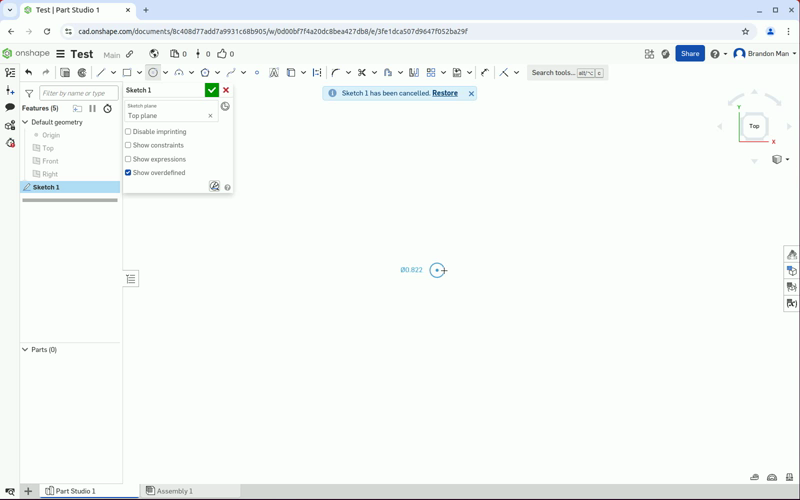
scroll(6)
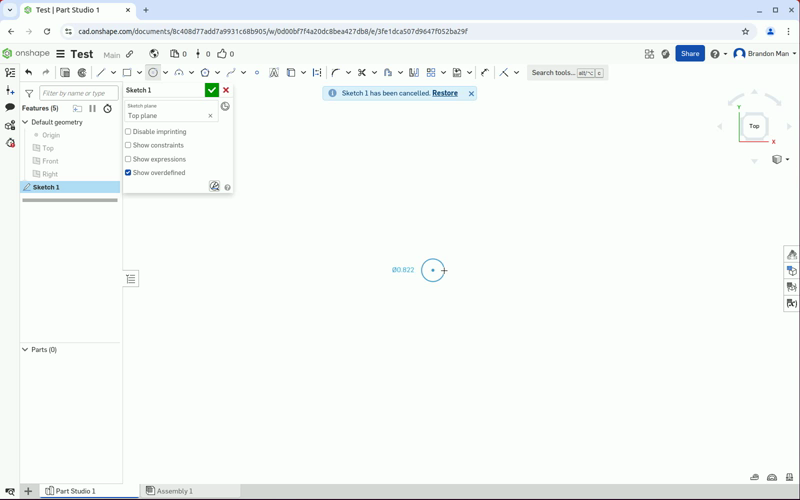
scroll(6)
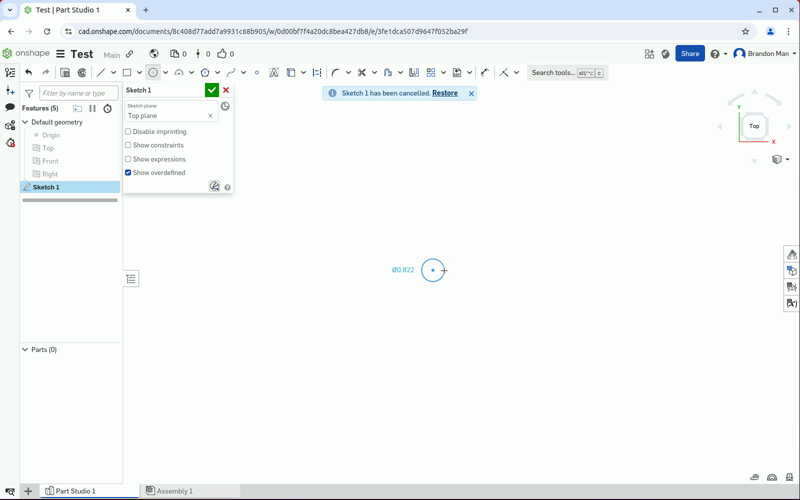
scroll(6)
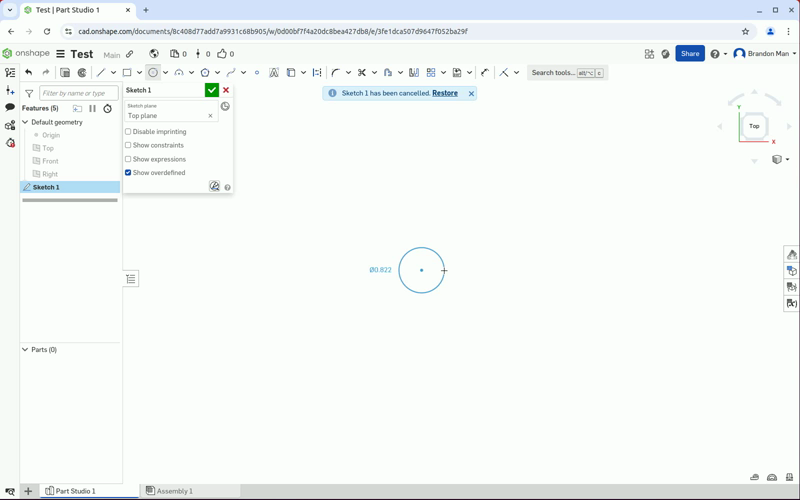
click(444, 270)
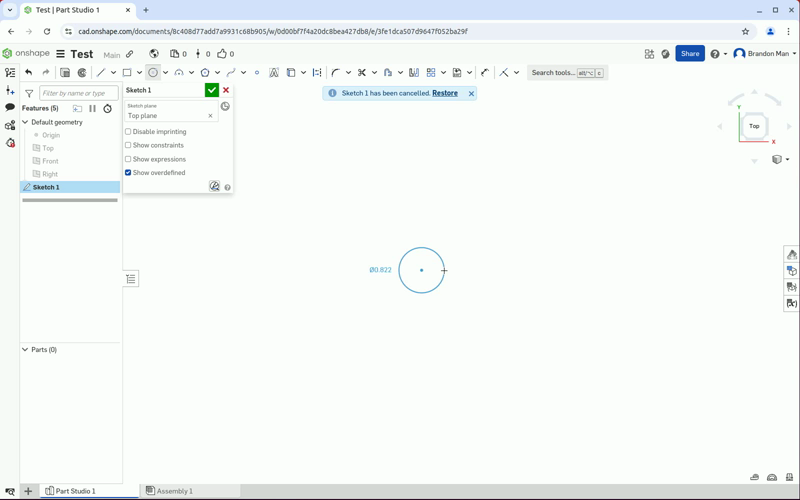
scroll(-6)
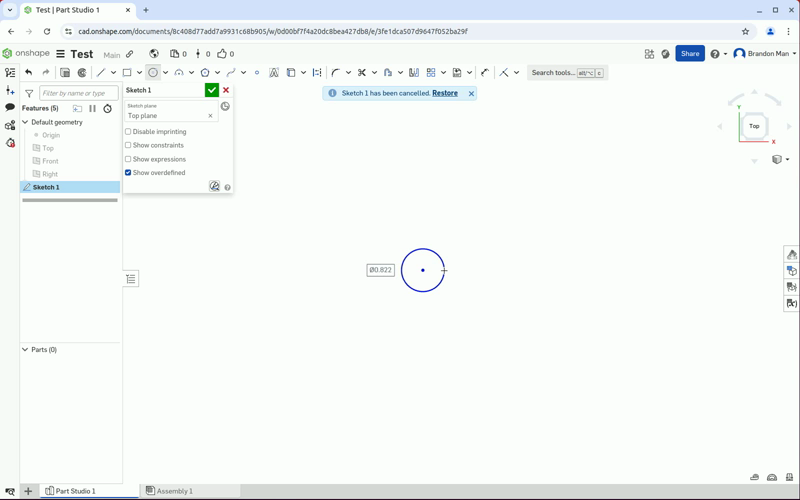
scroll(-6)
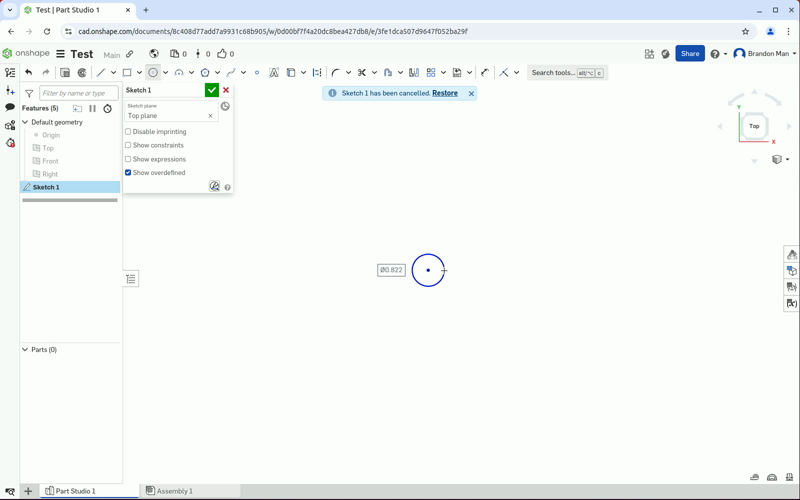
scroll(-6)
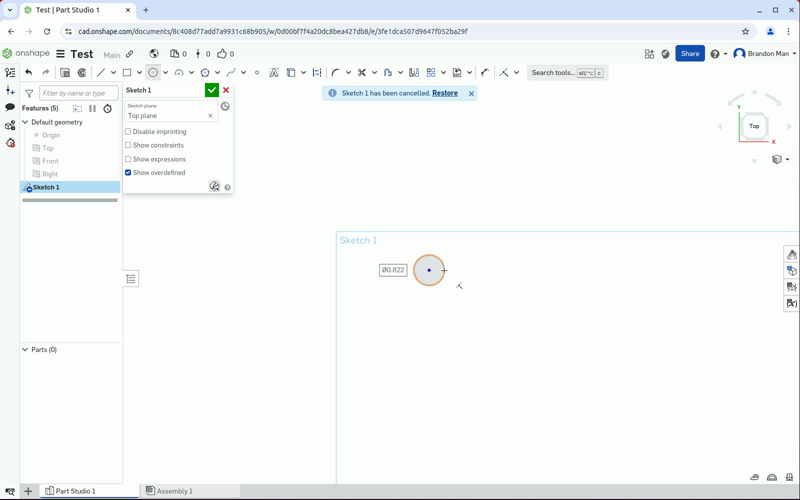
scroll(-6)
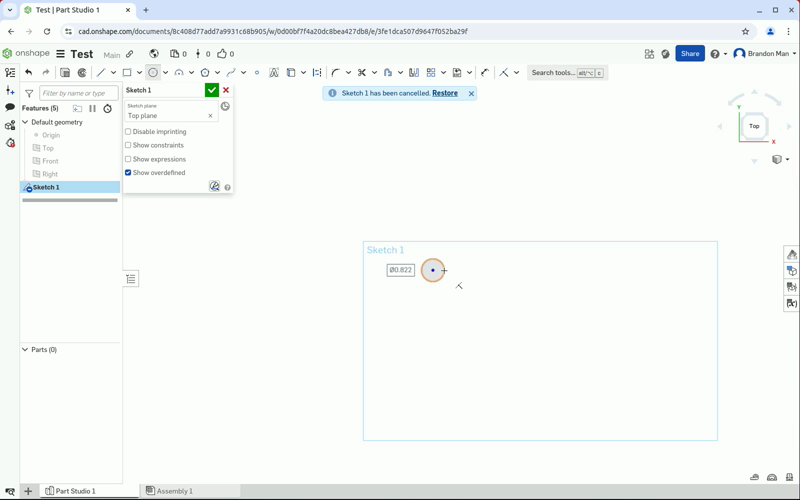
scroll(-6)
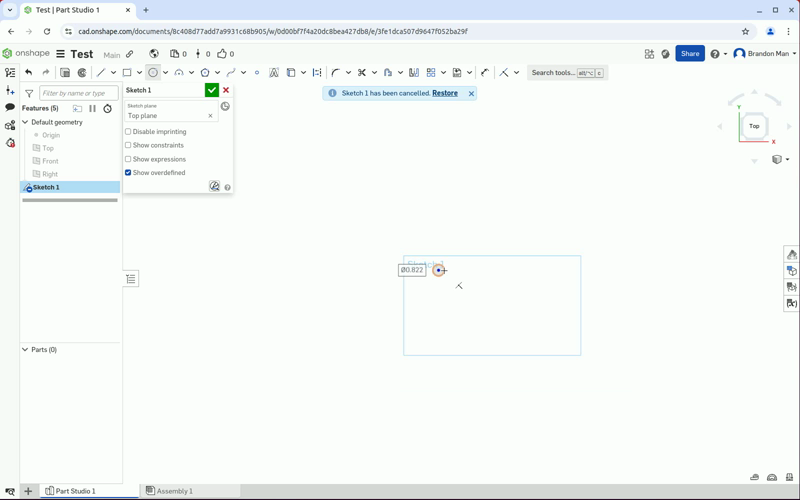
scroll(-6)
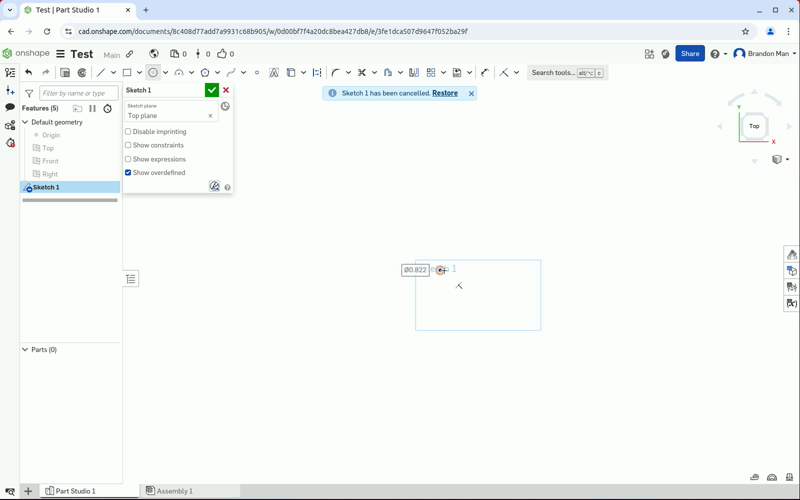
scroll(-6)
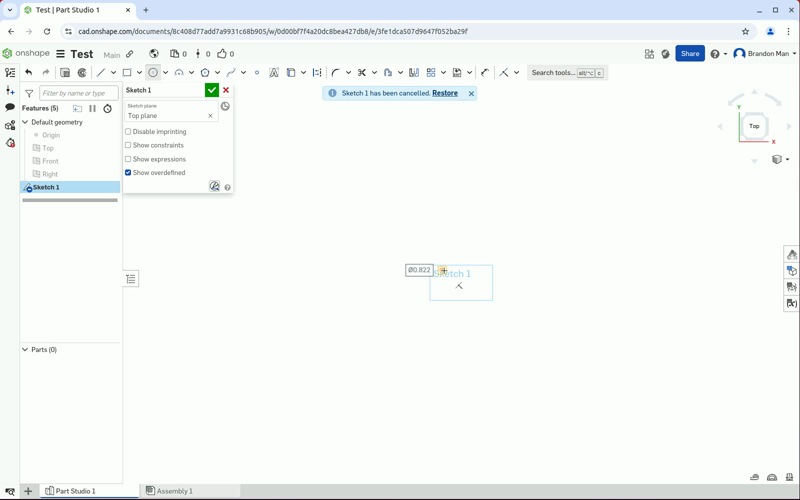
key(esc)
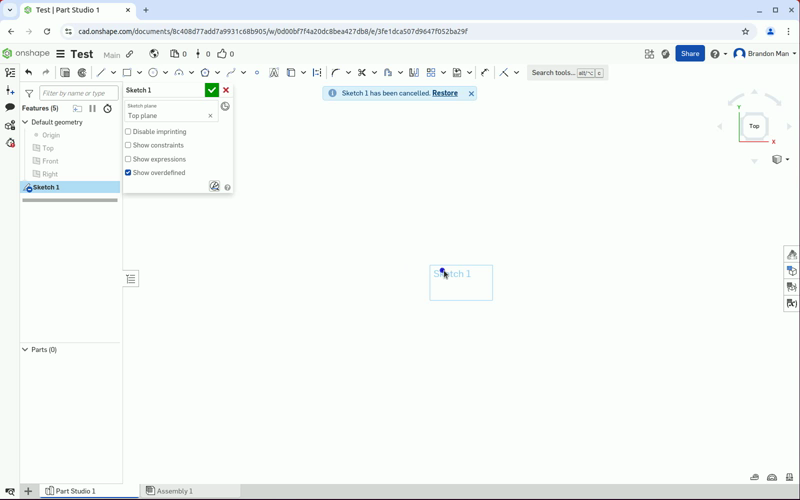
mouse_move(442, 269)
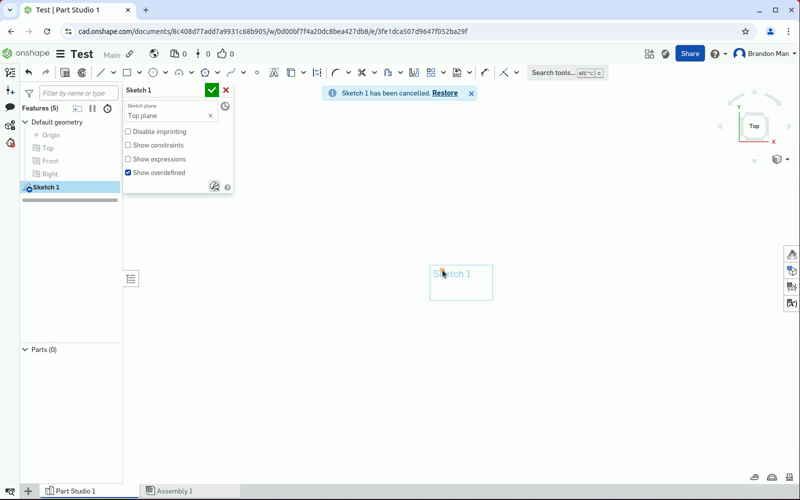
scroll(6)
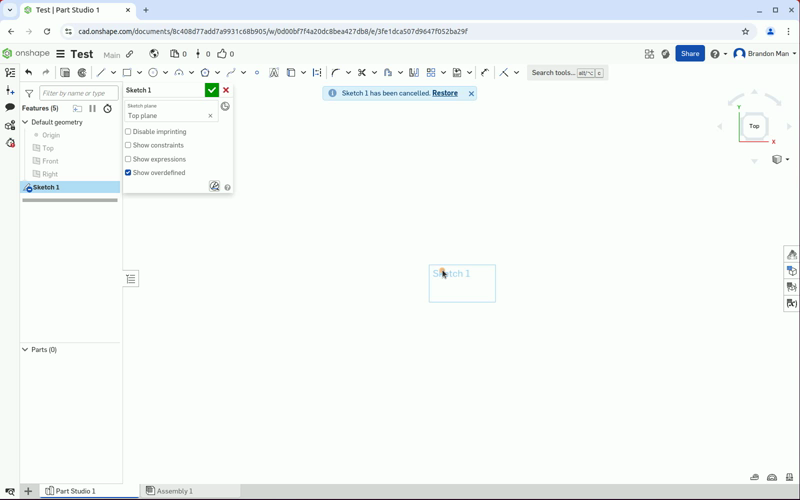
scroll(6)
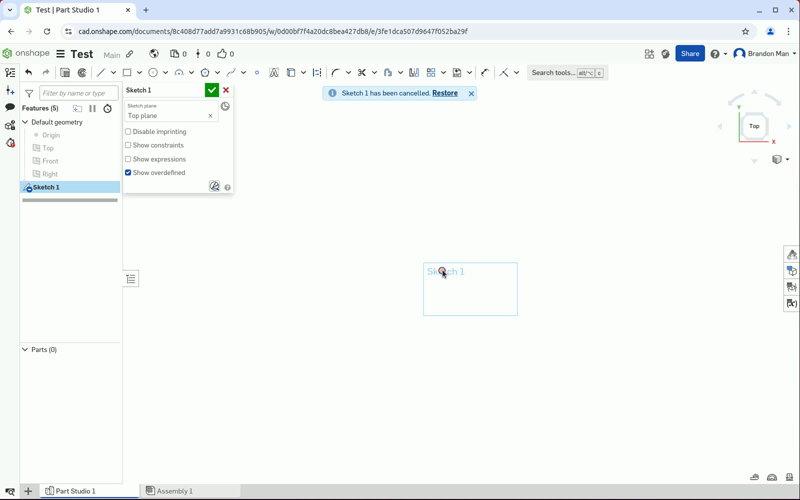
scroll(6)
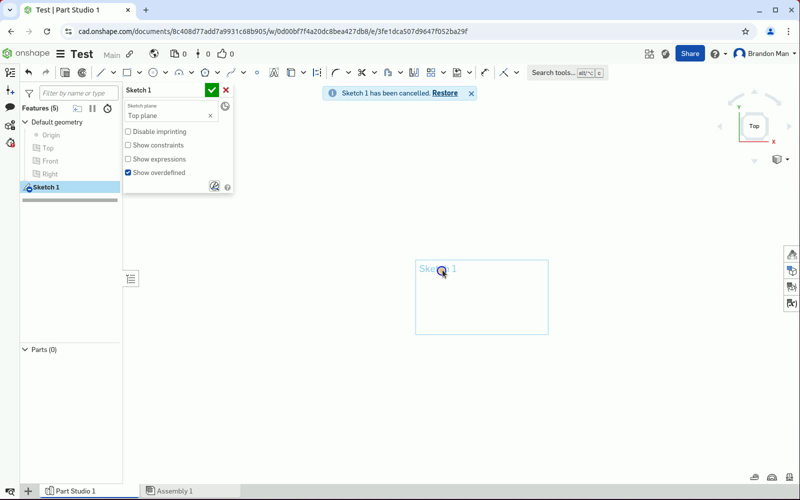
scroll(6)
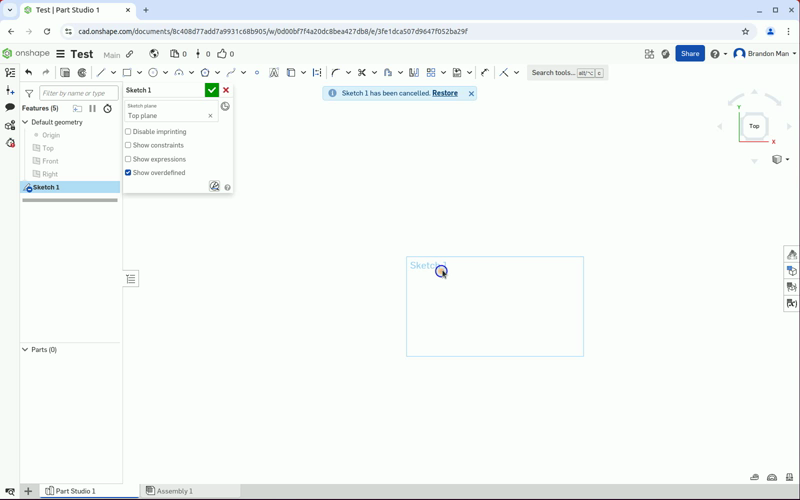
scroll(6)
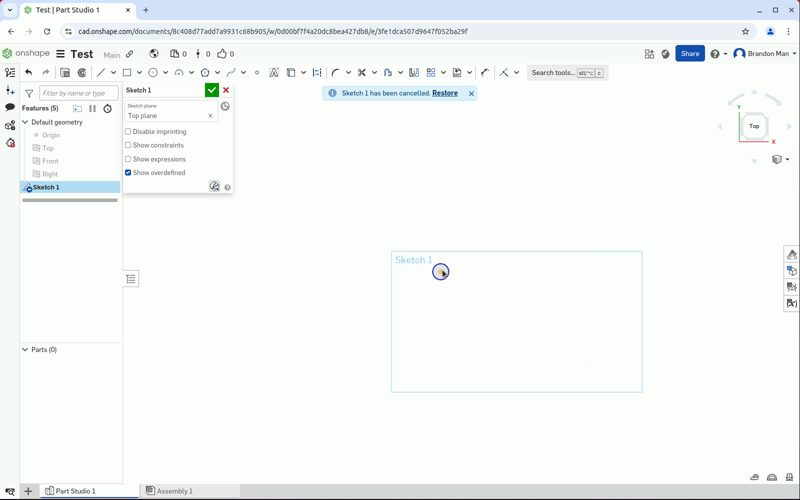
scroll(6)
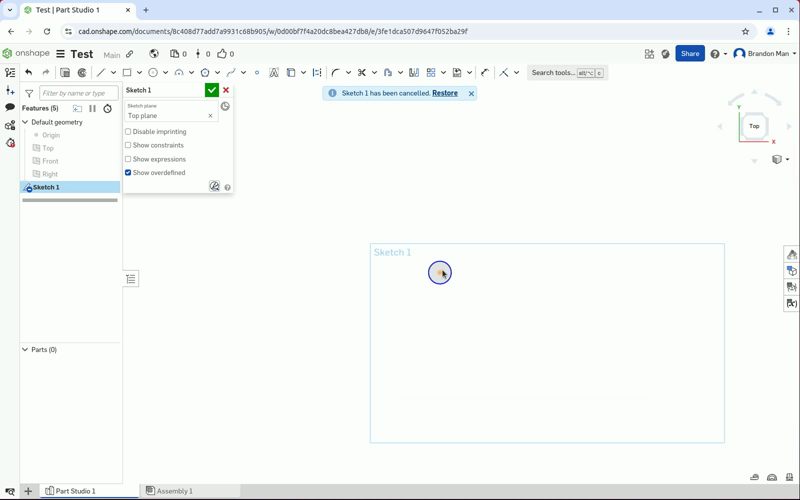
scroll(6)
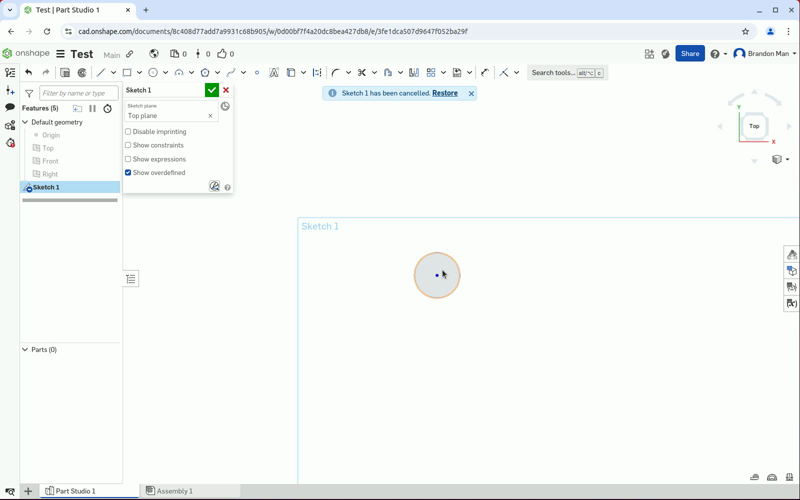
click(442, 269)
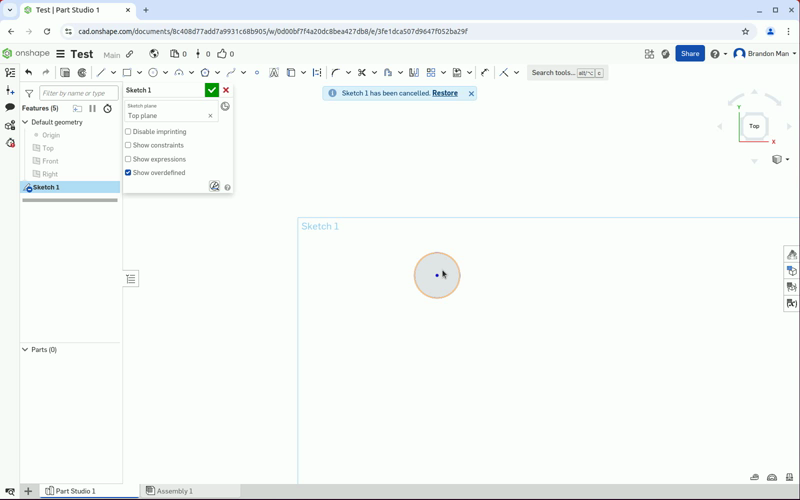
scroll(-6)
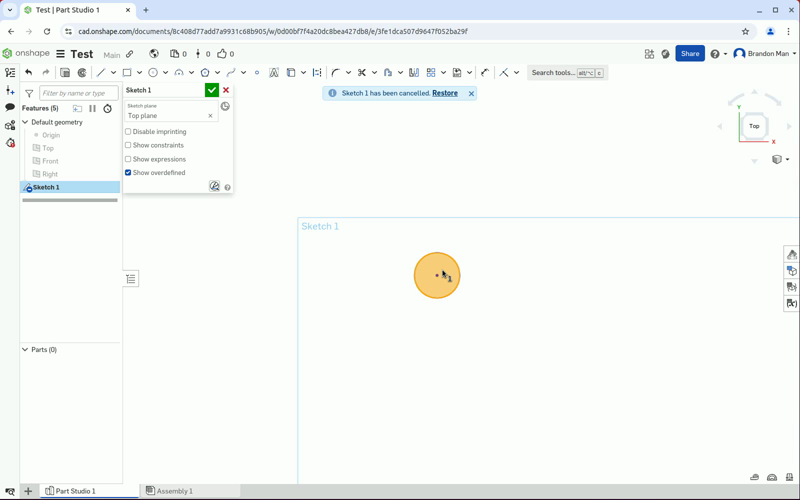
scroll(-6)
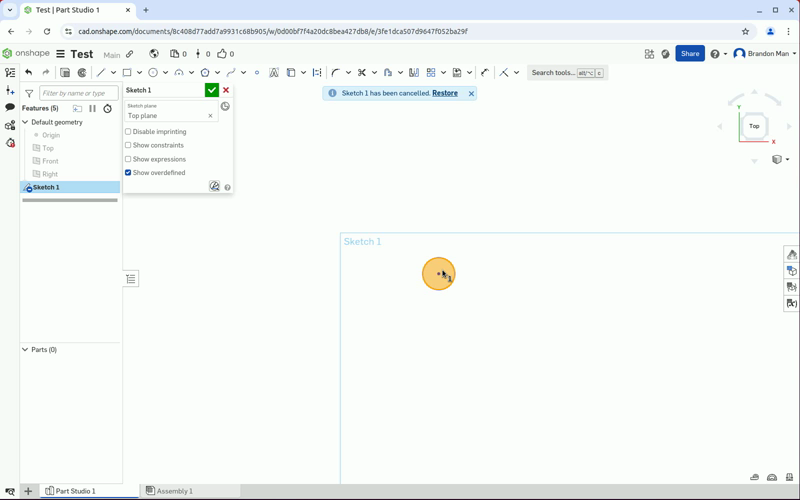
scroll(-6)
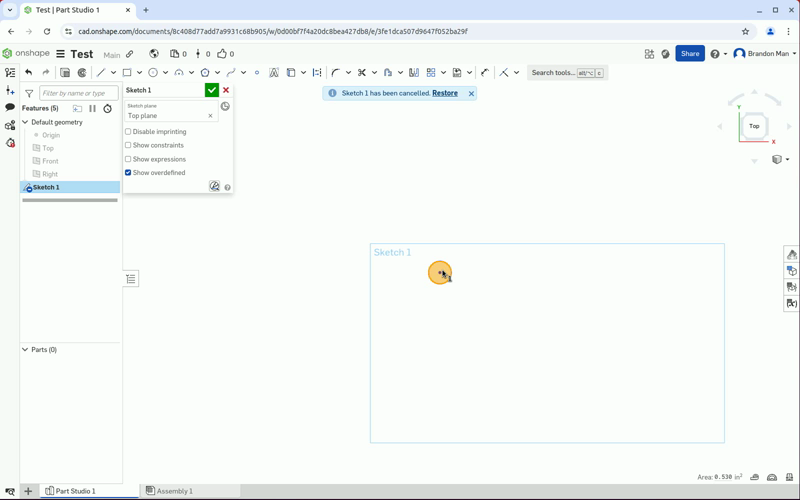
scroll(-6)
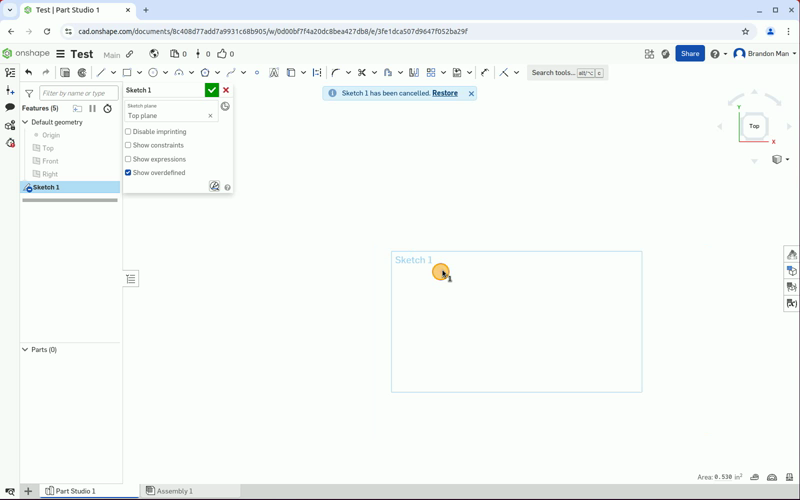
scroll(-6)
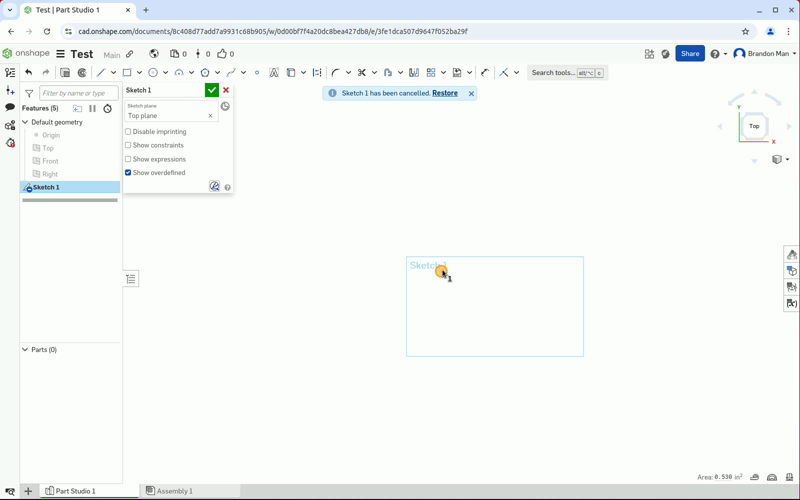
scroll(-6)
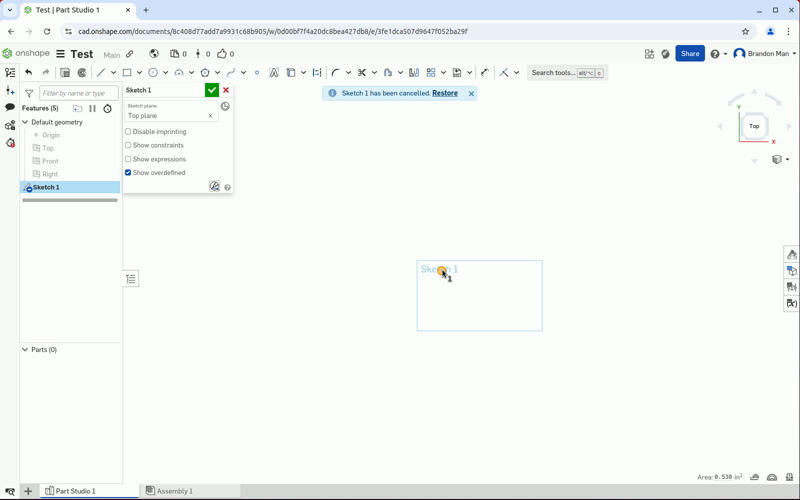
scroll(-6)
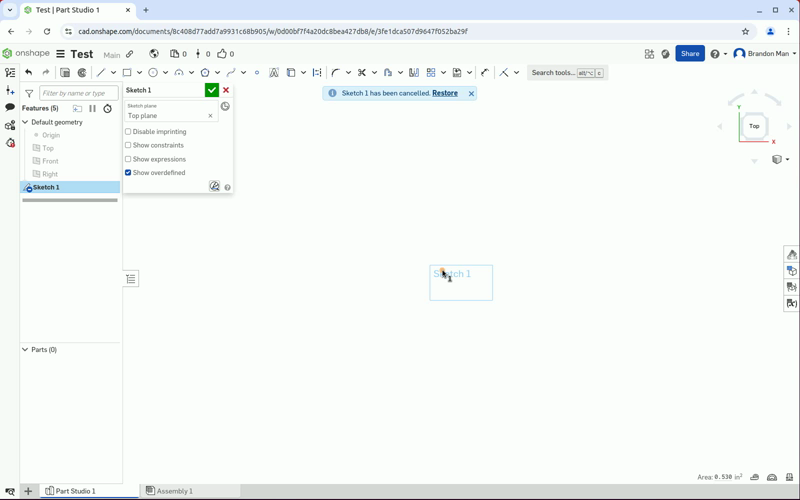
mouse_move(73, 352)
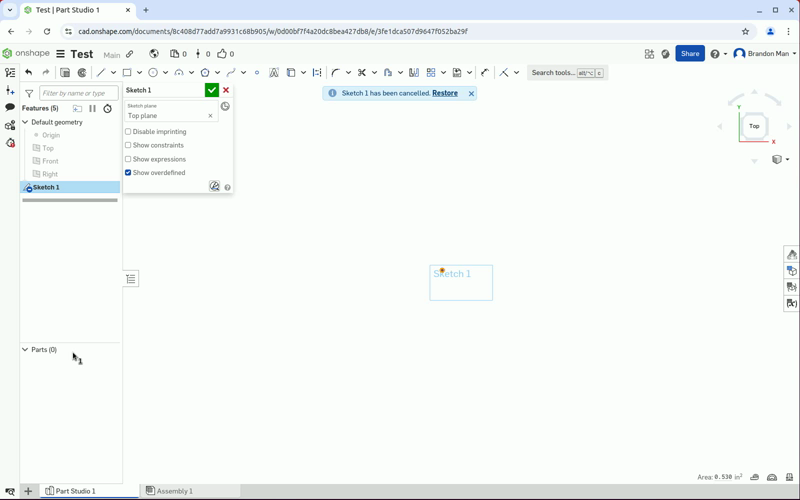
key(shift+y)
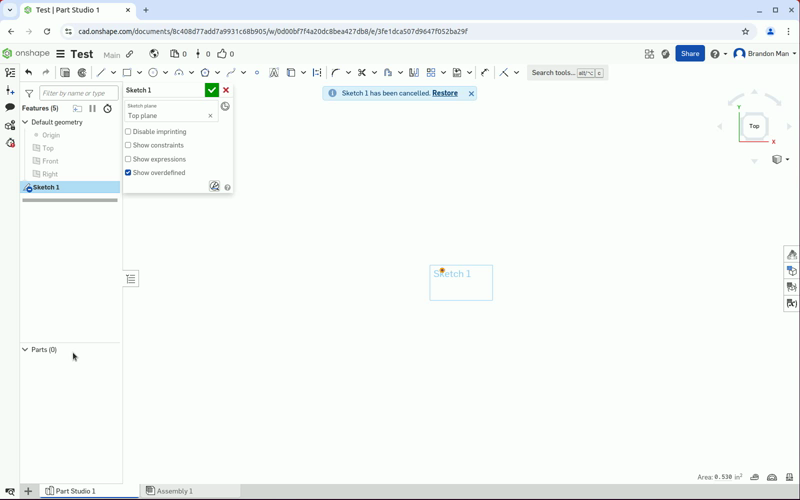
key(shift+e)
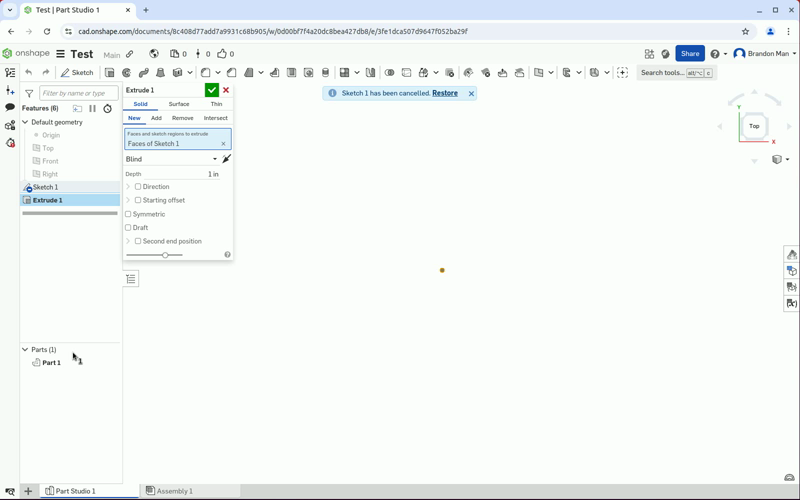
mouse_move(143, 106)
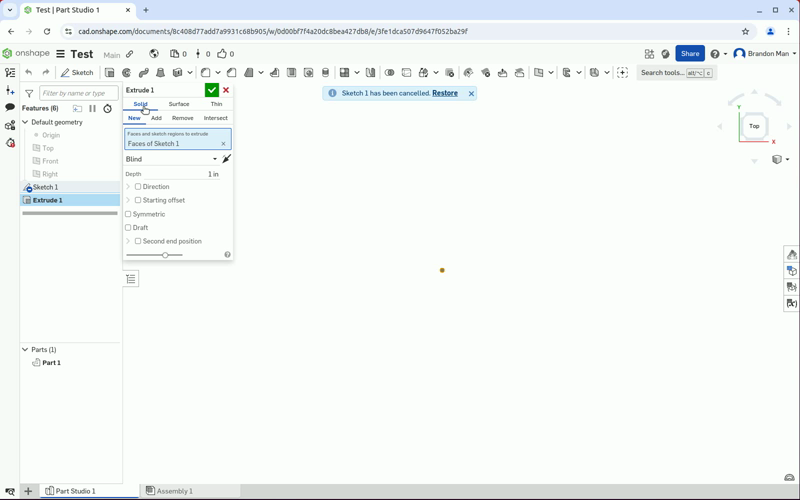
click(143, 106)
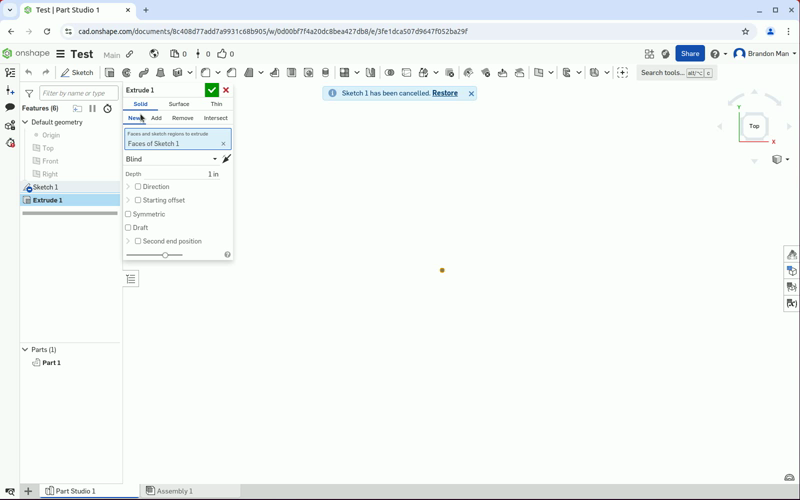
mouse_move(137, 120)
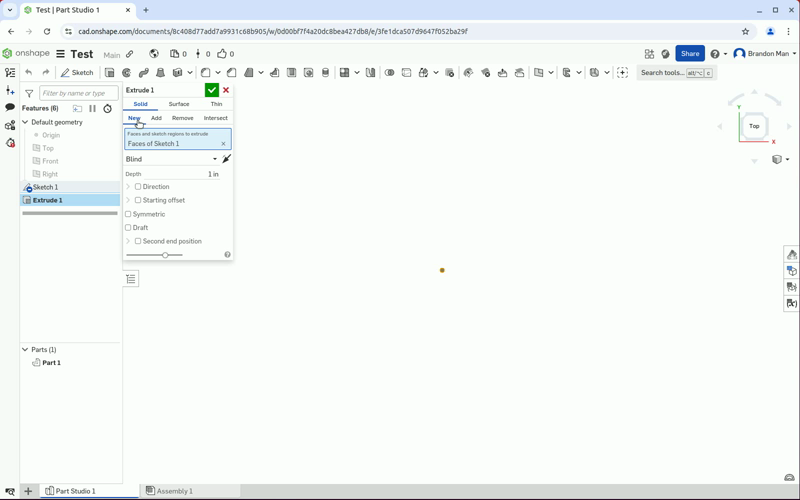
click(137, 120)
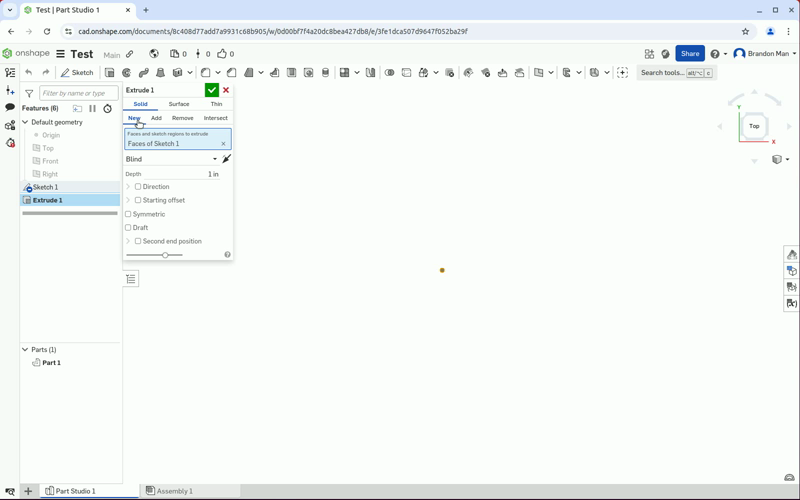
key(tab, 4)
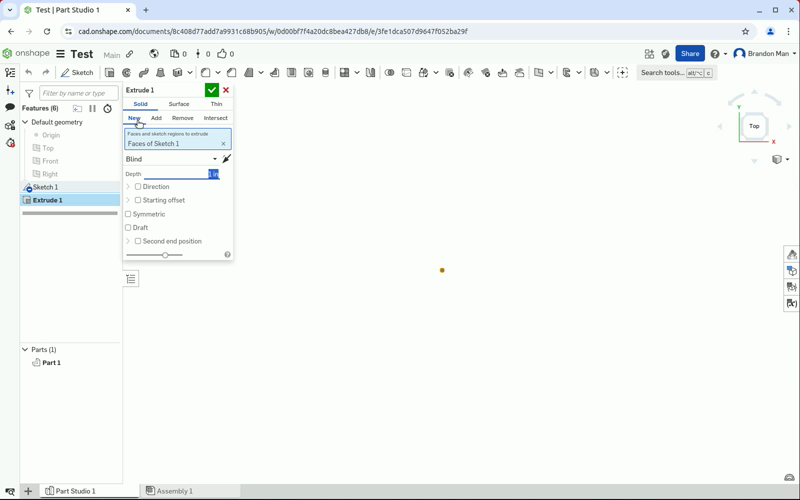
text(2.889)
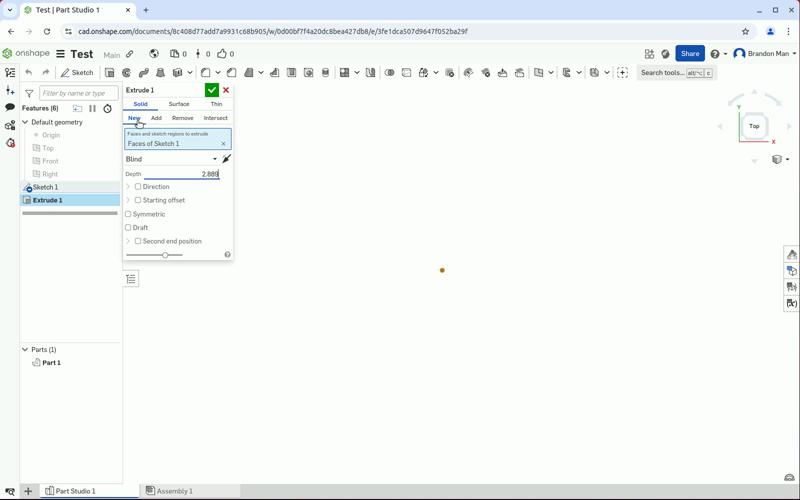
key(enter)
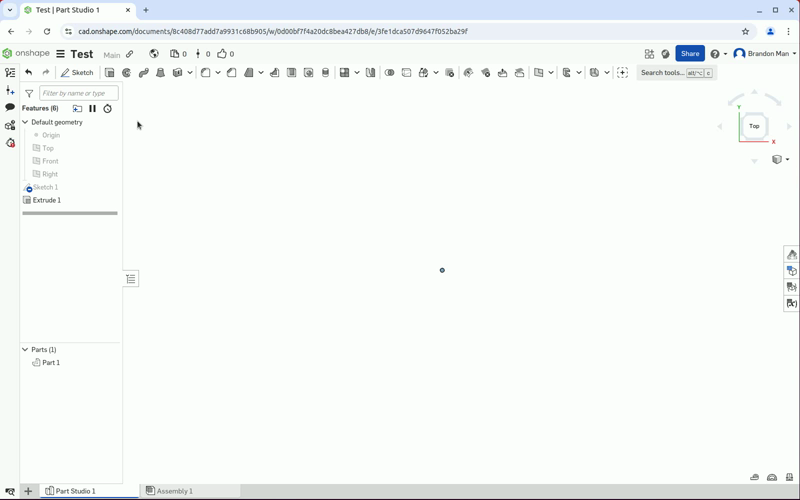
key(shift+h)
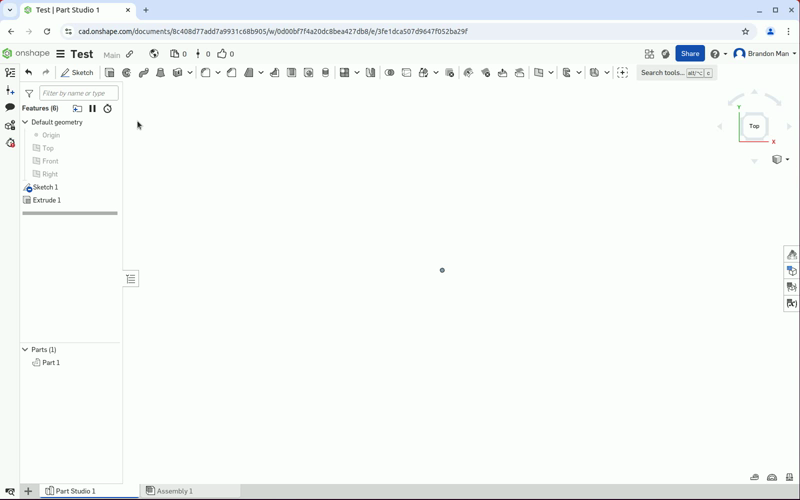
key(shift+h)
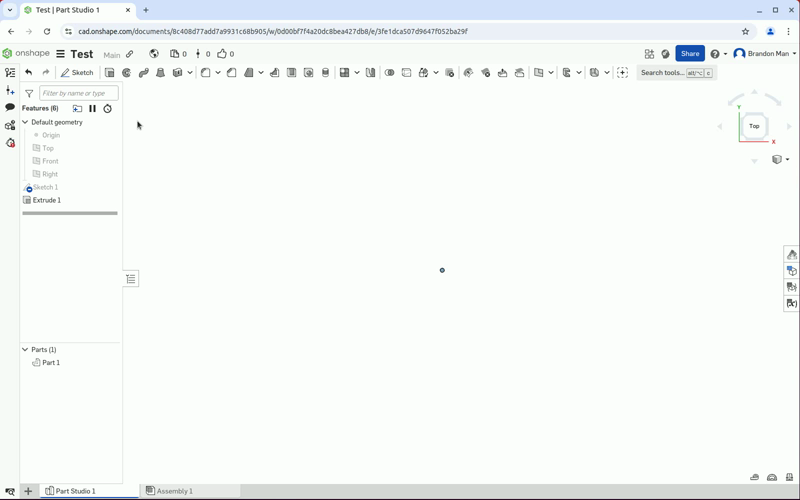
mouse_move(73, 189)
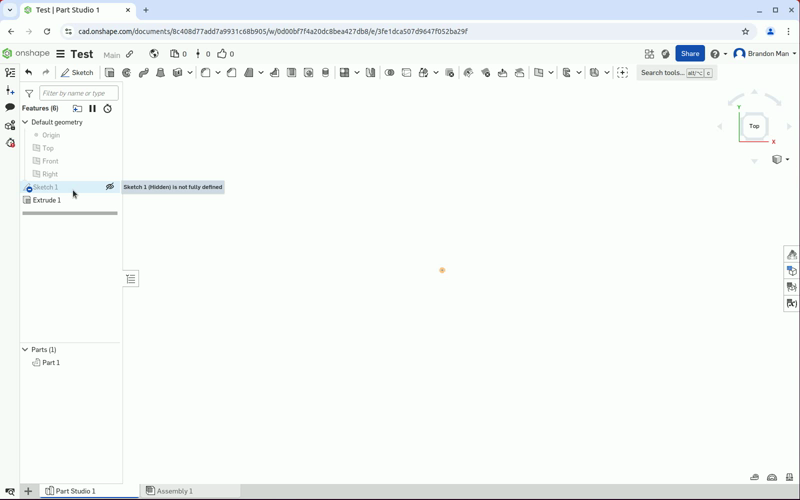
click(73, 189)
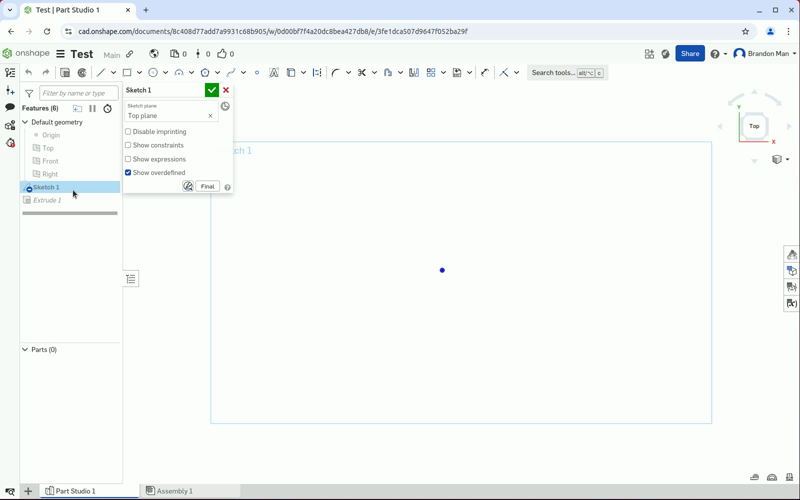
mouse_move(229, 92)
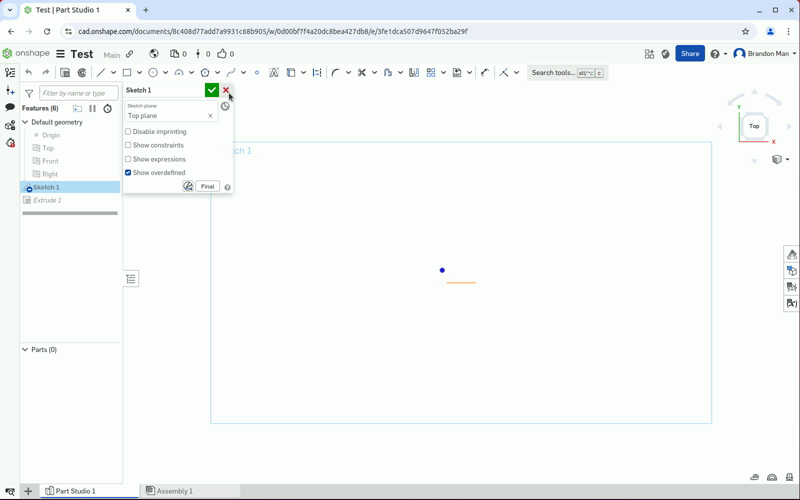
click(229, 92)
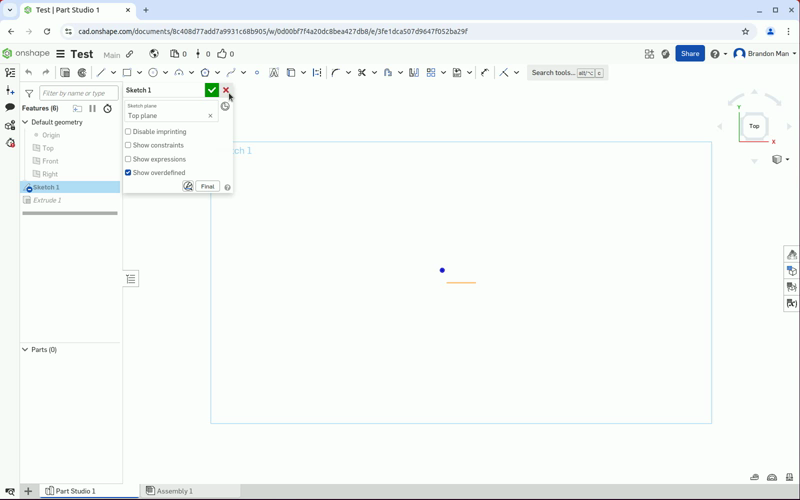
key(shift+s)
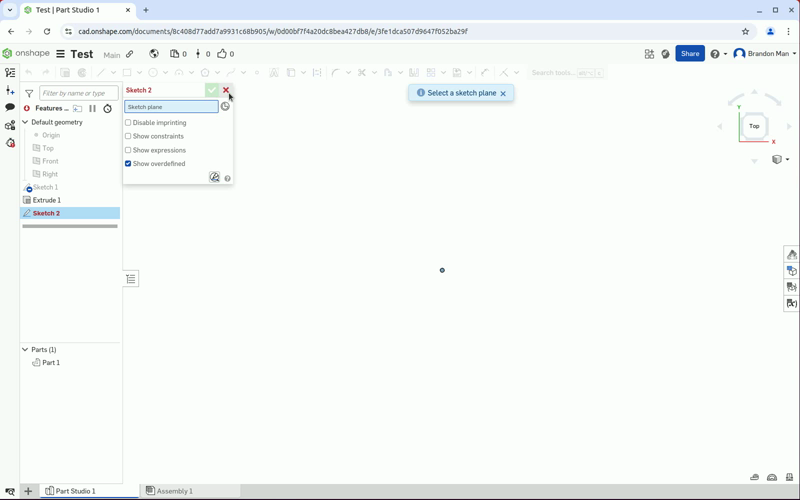
mouse_move(73, 150)
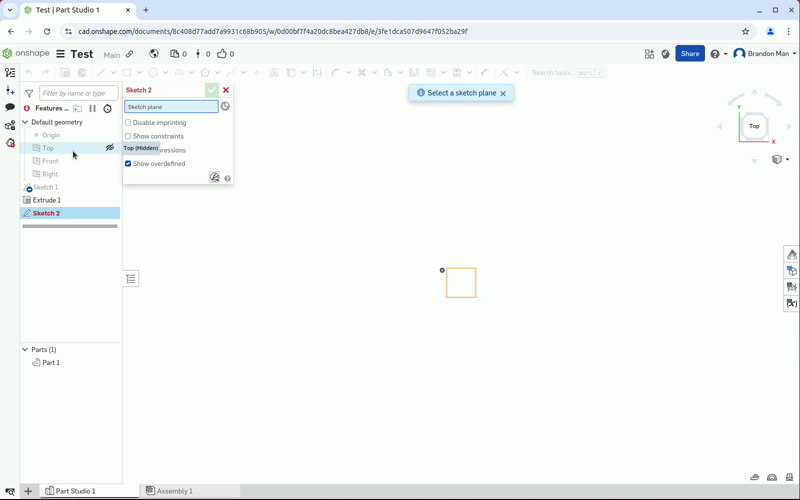
click(73, 150)
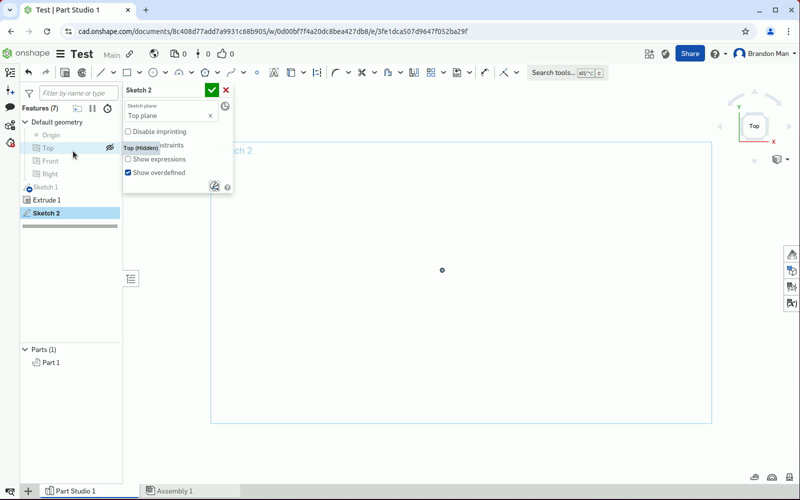
mouse_move(73, 352)
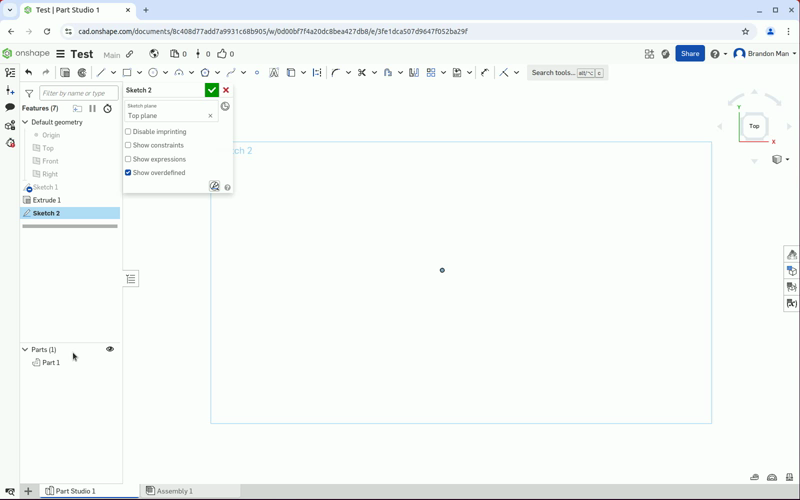
key(y)
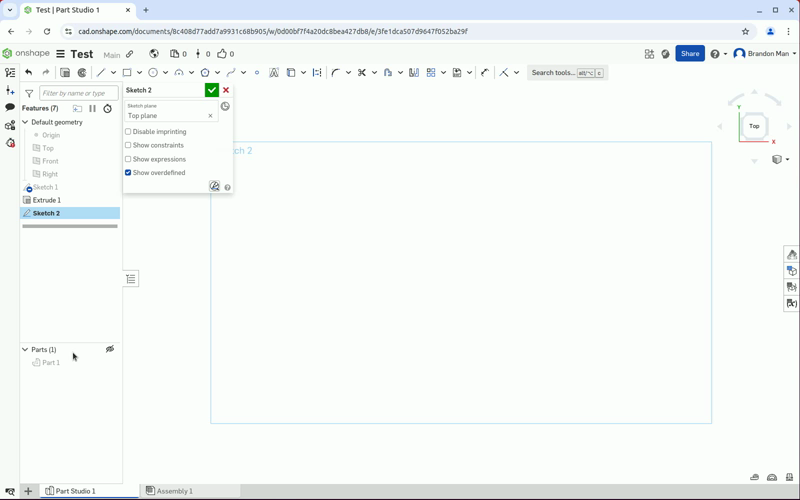
key(c)
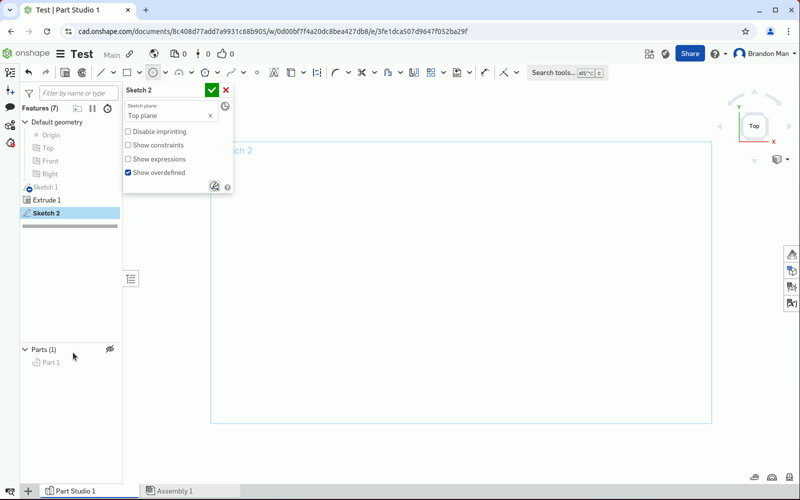
key_down(shift)
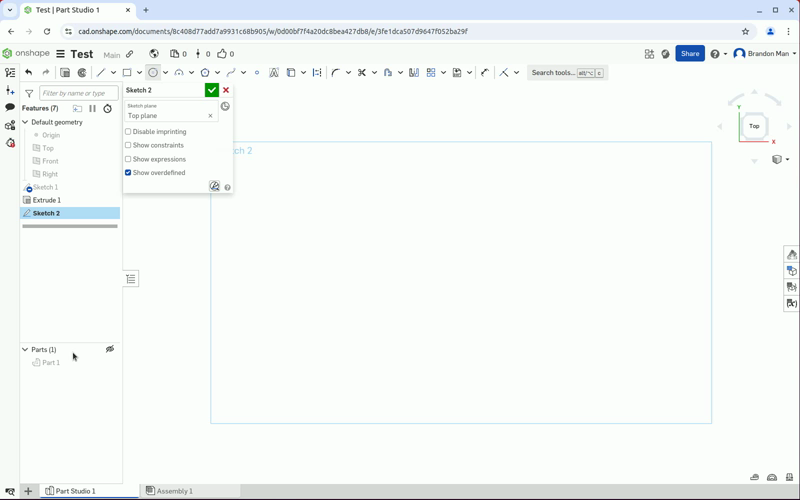
mouse_move(450, 270)
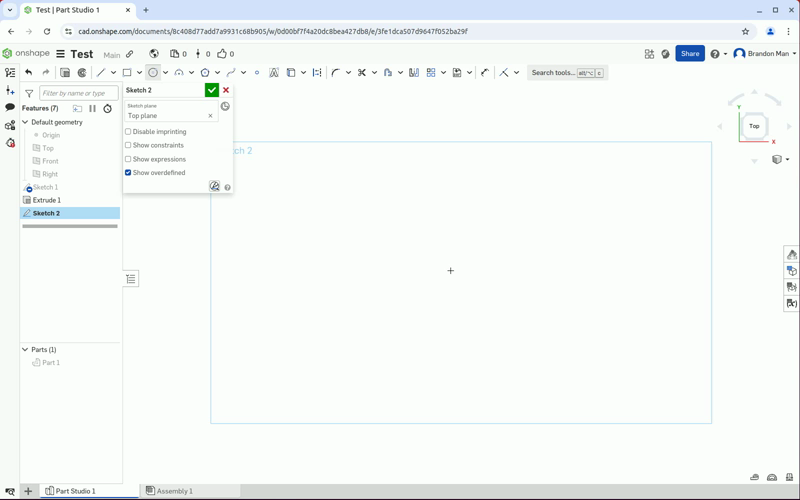
click(450, 270)
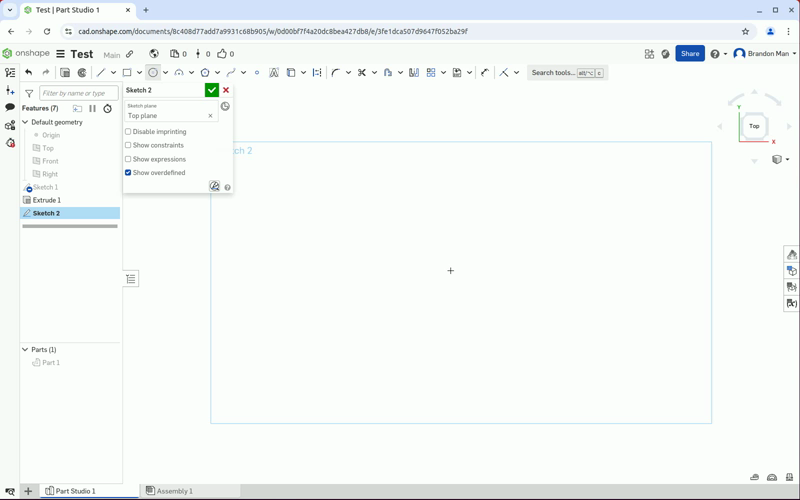
key_up(shift)
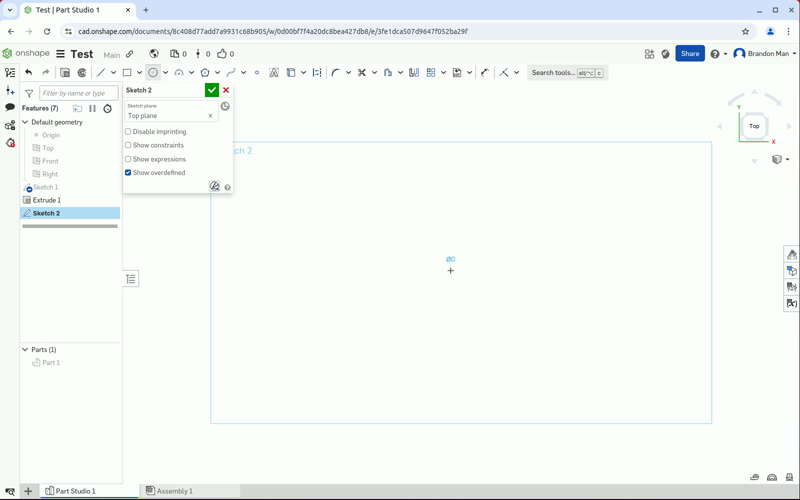
mouse_move(452, 270)
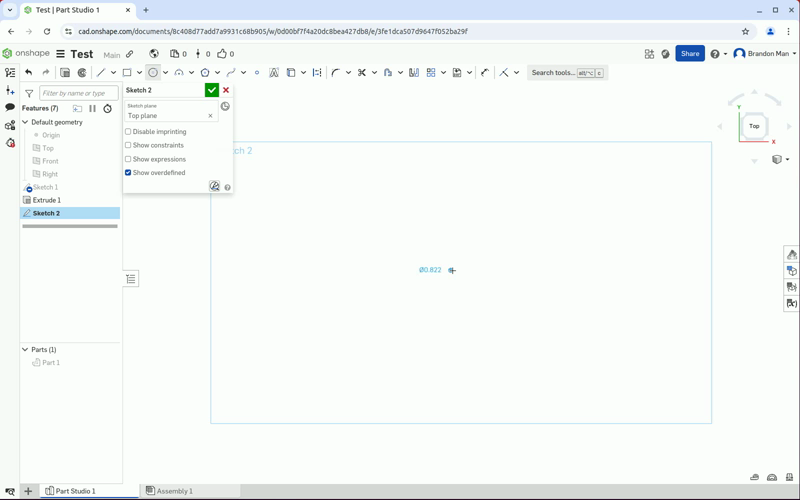
scroll(6)
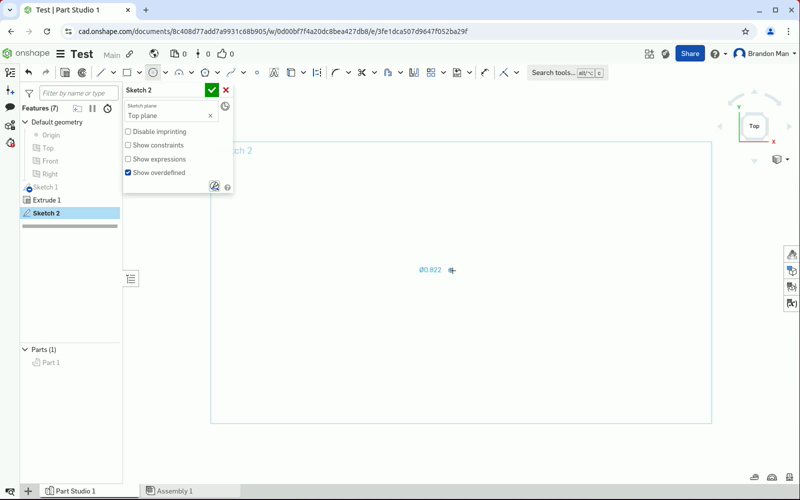
scroll(6)
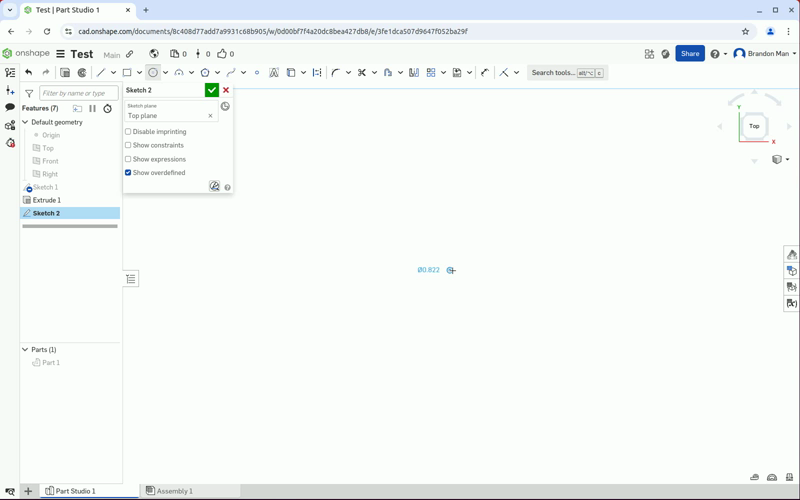
scroll(6)
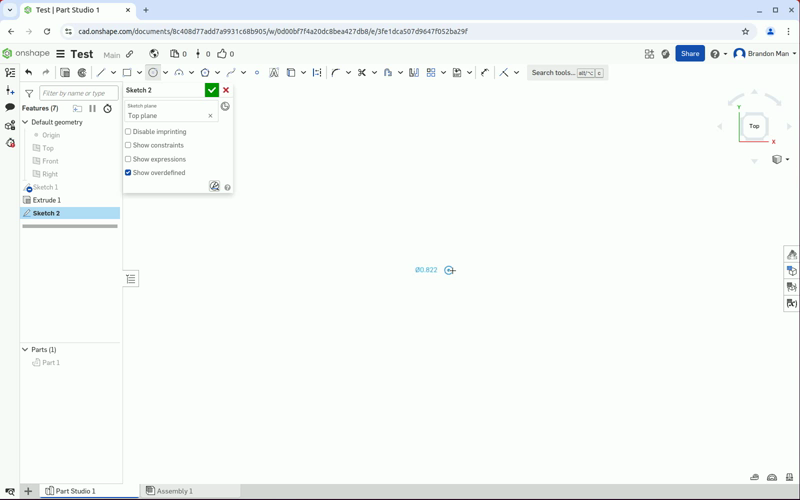
scroll(6)
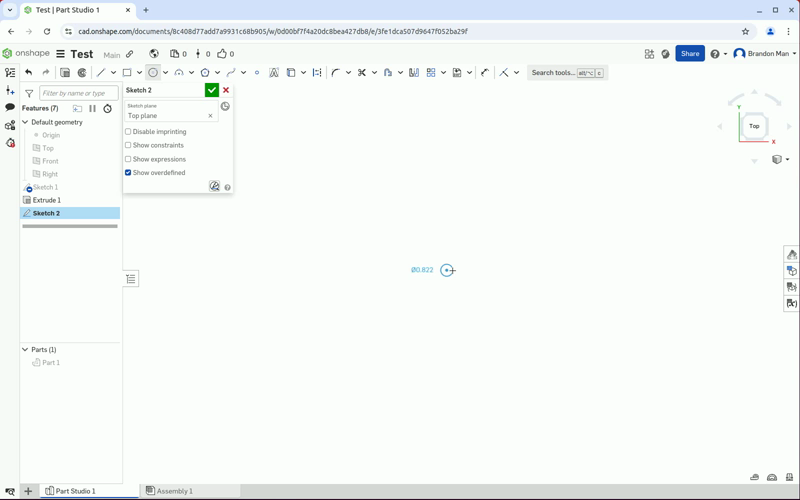
scroll(6)
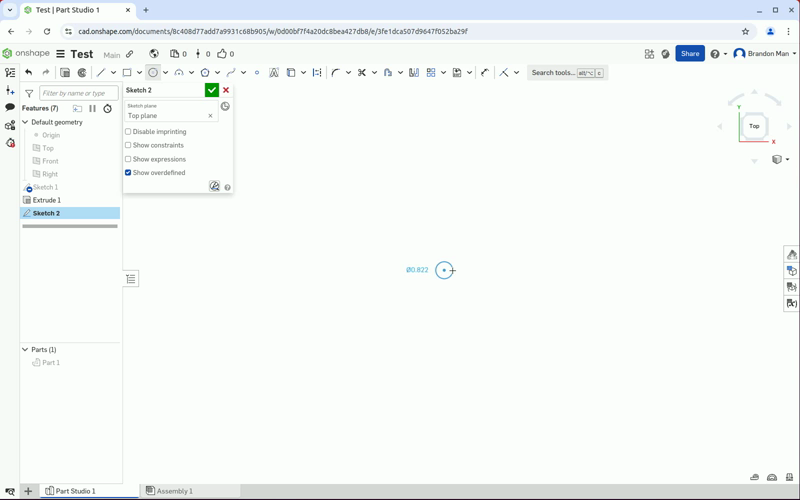
scroll(6)
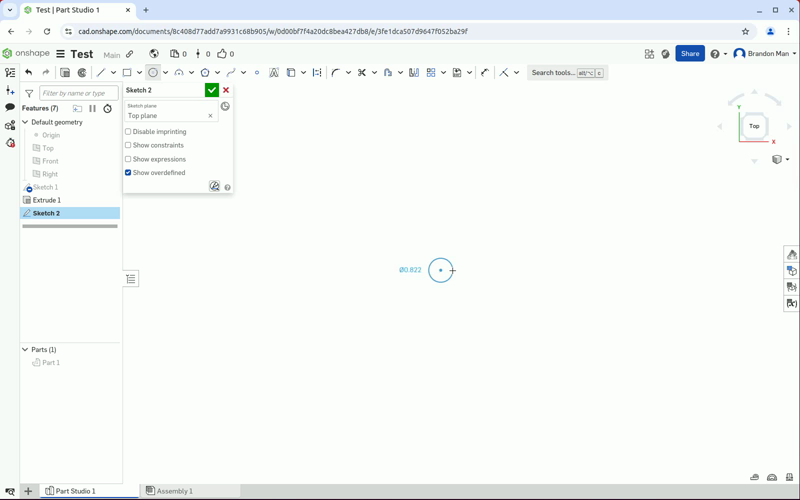
scroll(6)
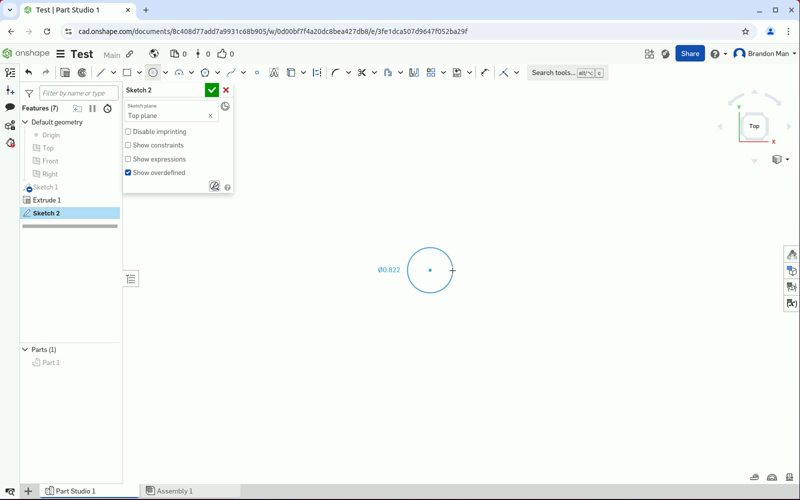
click(452, 270)
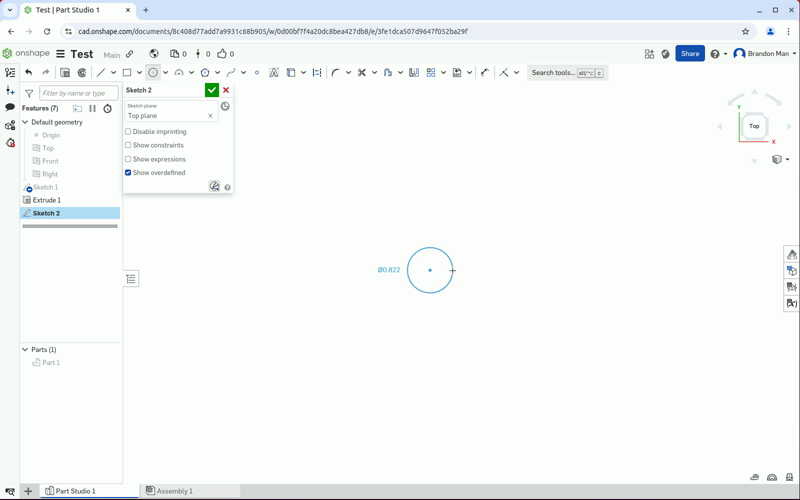
scroll(-6)
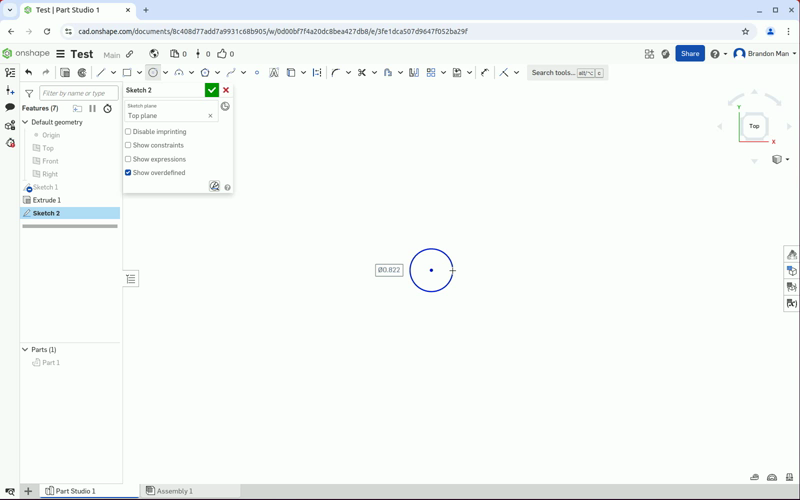
scroll(-6)
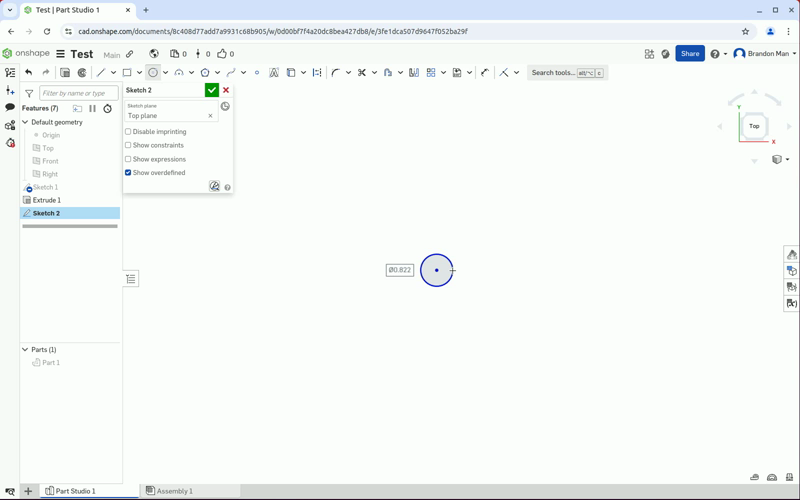
scroll(-6)
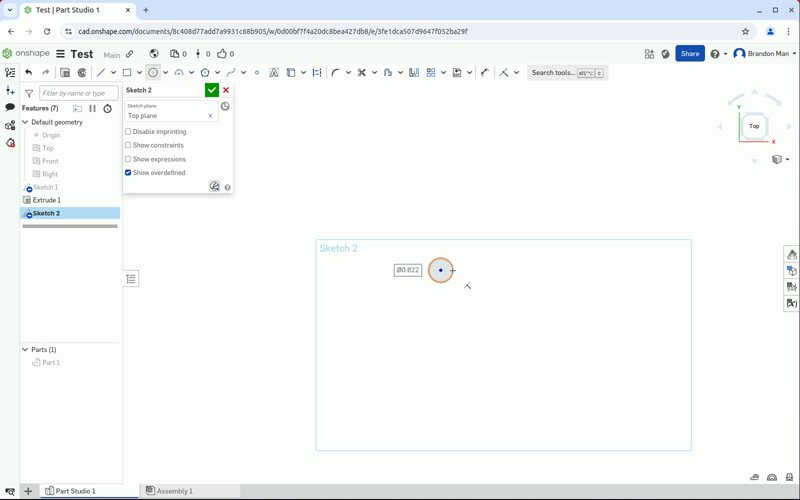
scroll(-6)
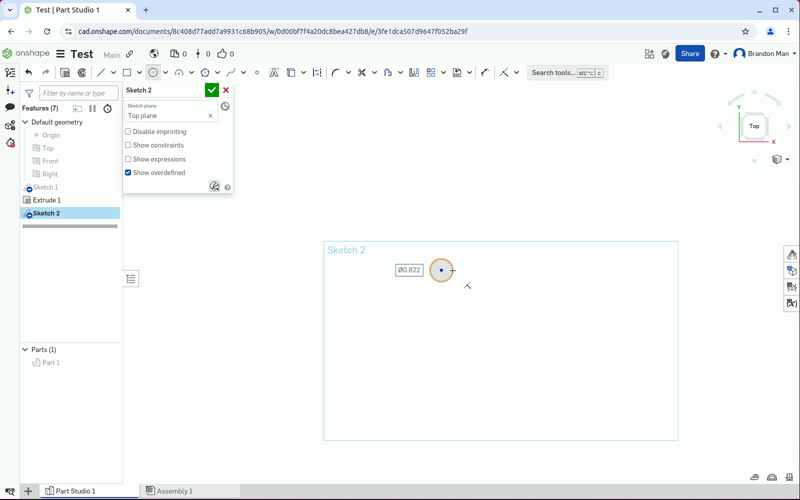
scroll(-6)
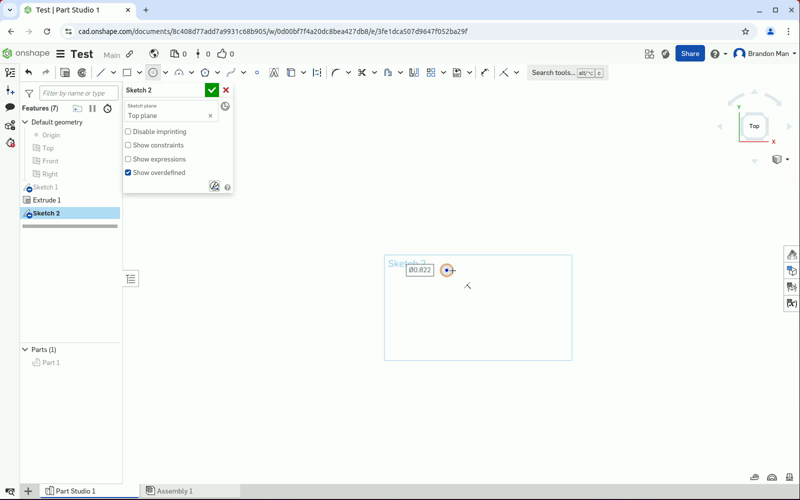
scroll(-6)
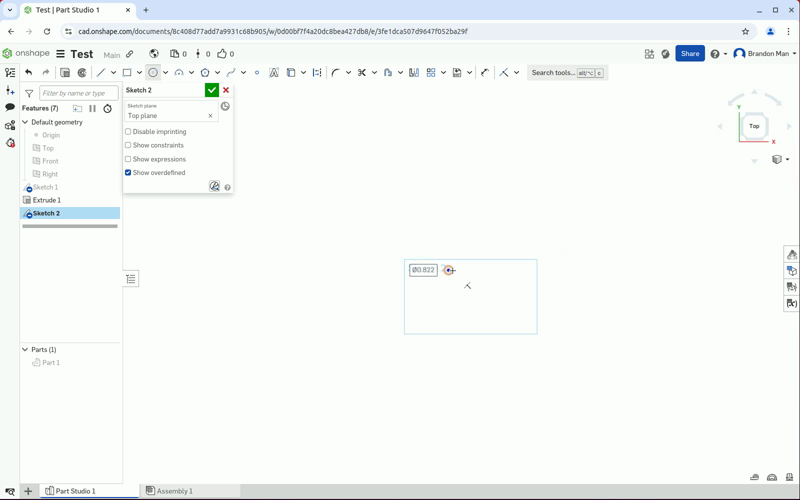
scroll(-6)
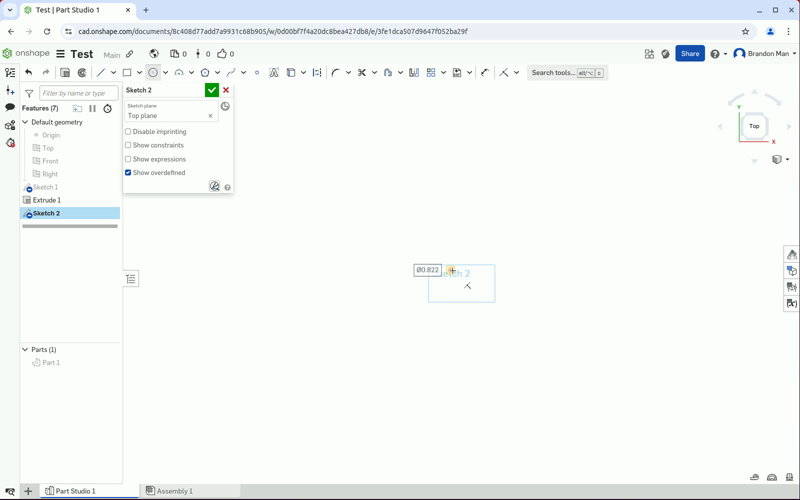
key(esc)
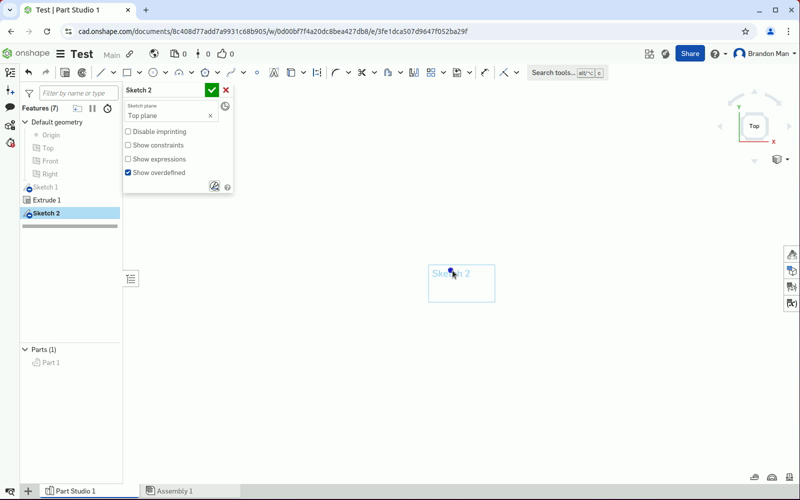
mouse_move(450, 268)
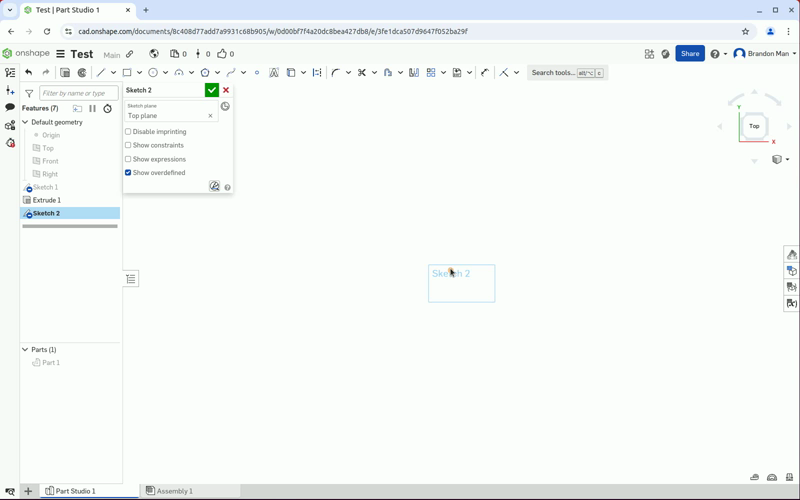
scroll(6)
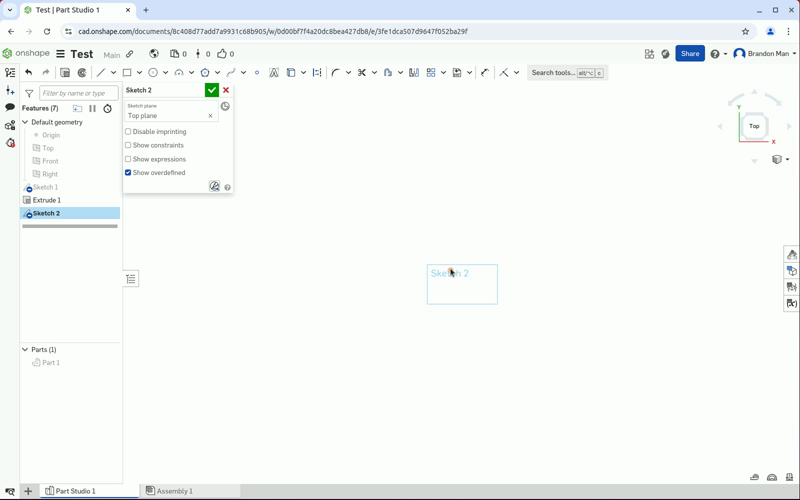
scroll(6)
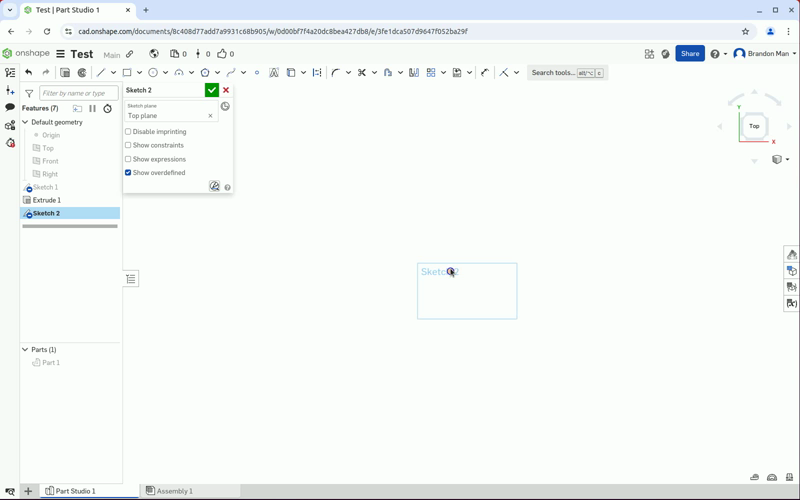
scroll(6)
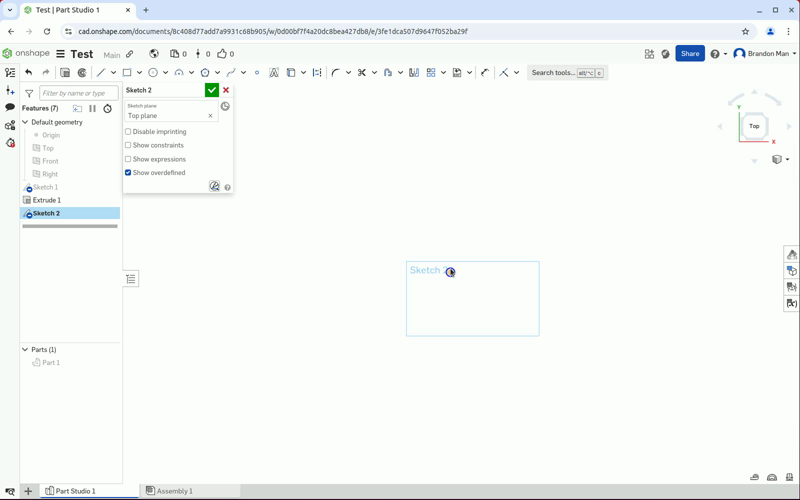
scroll(6)
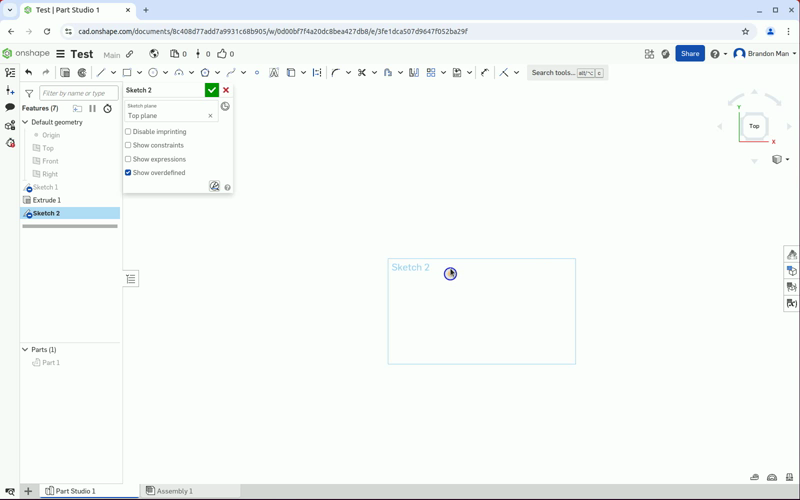
scroll(6)
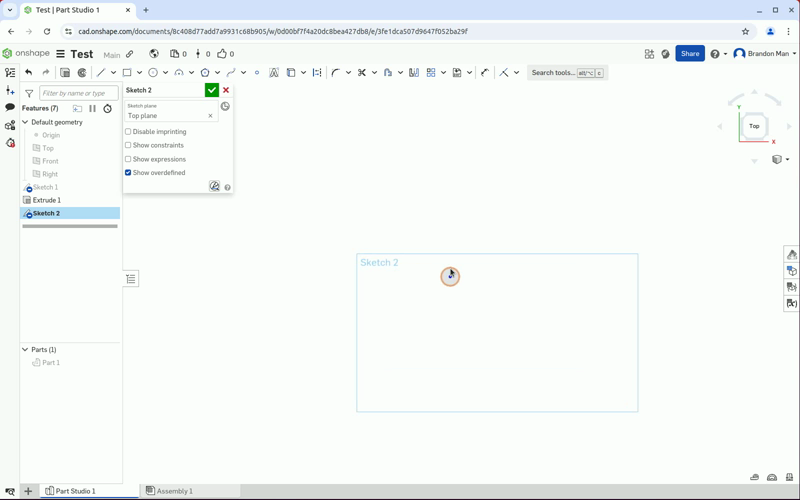
scroll(6)
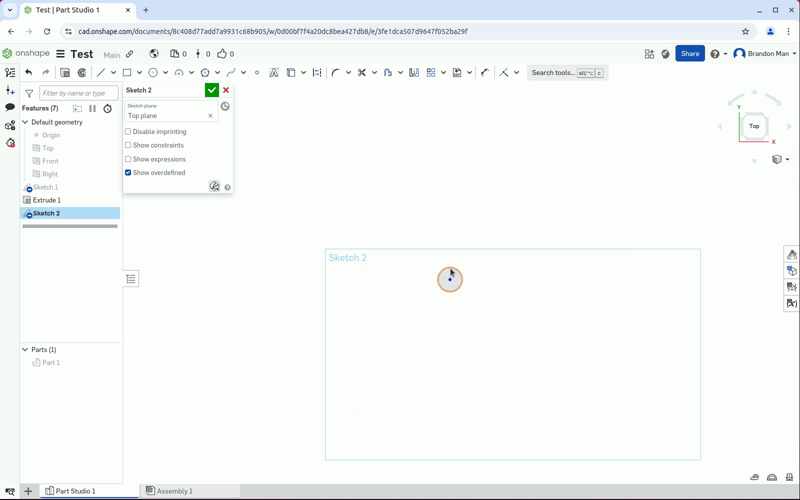
scroll(6)
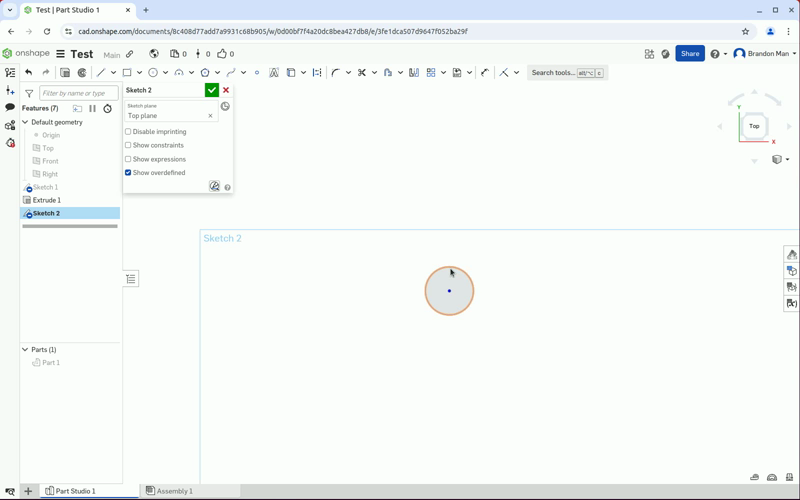
click(450, 268)
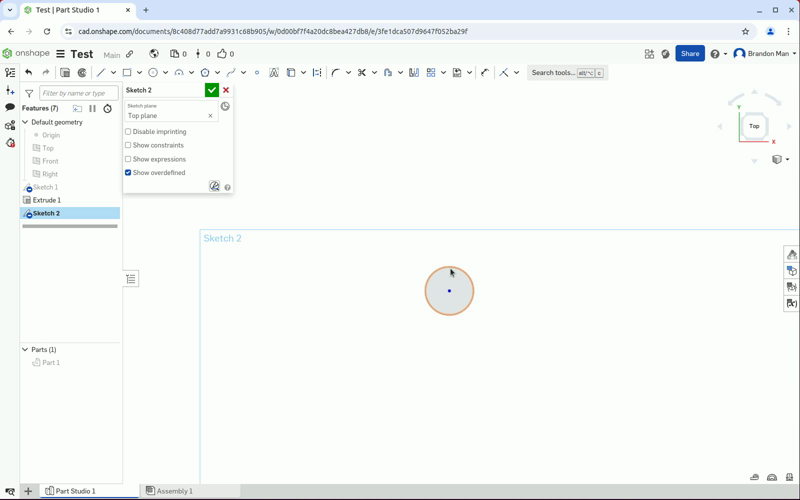
scroll(-6)
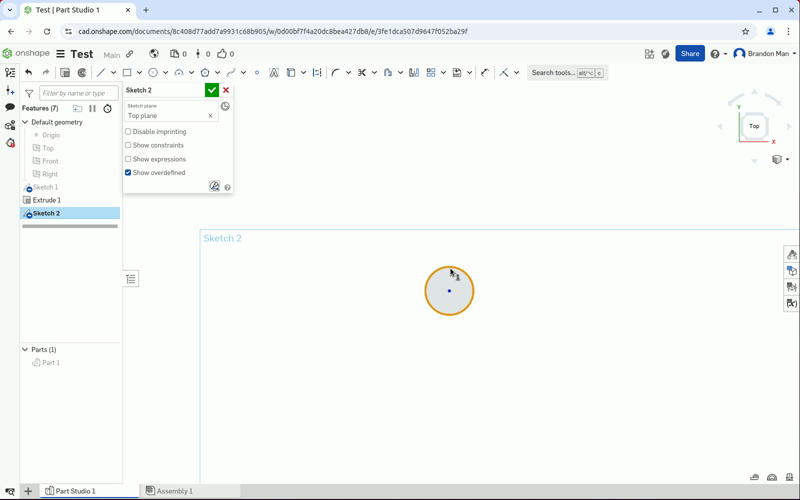
scroll(-6)
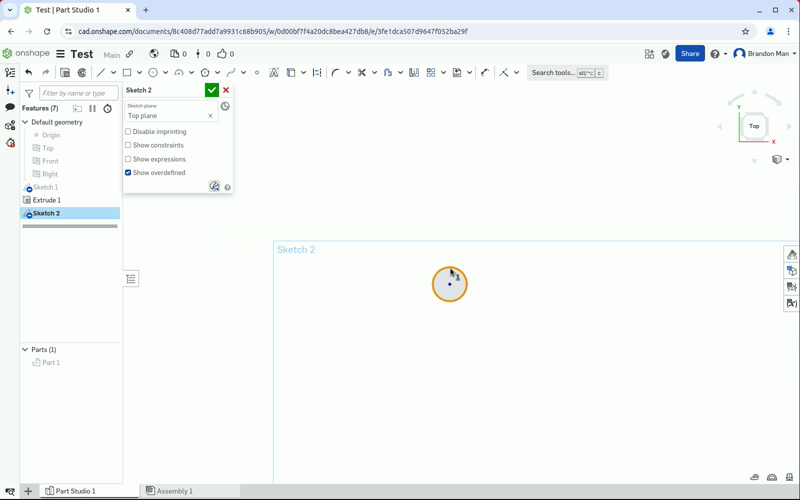
scroll(-6)
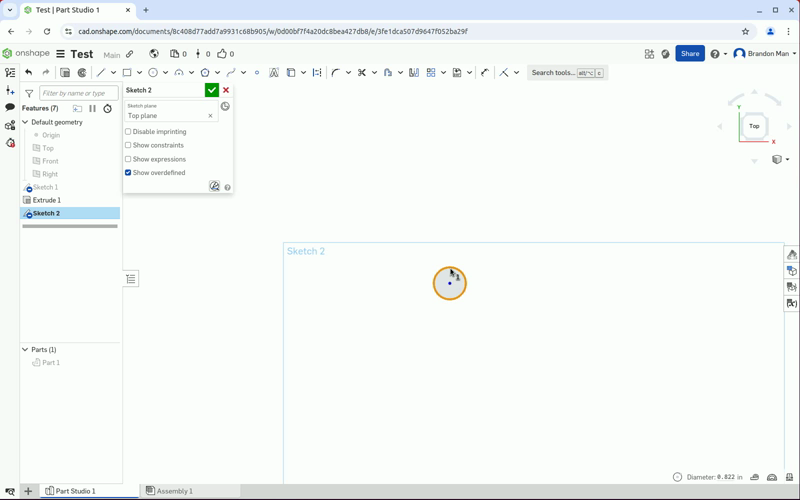
scroll(-6)
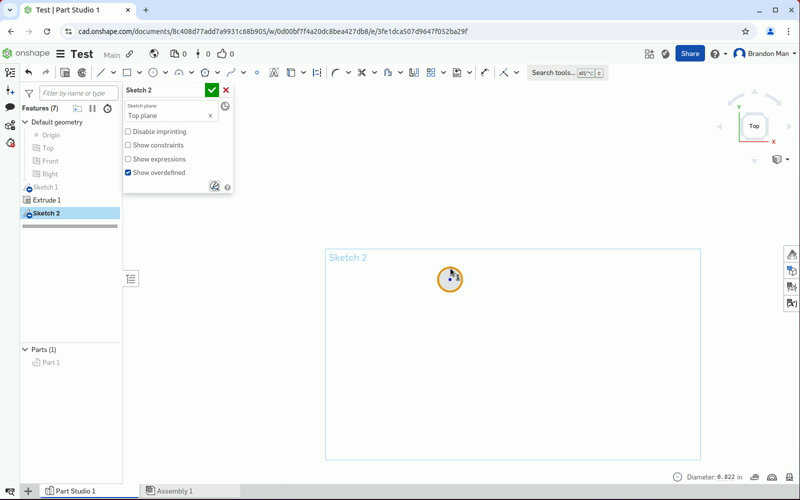
scroll(-6)
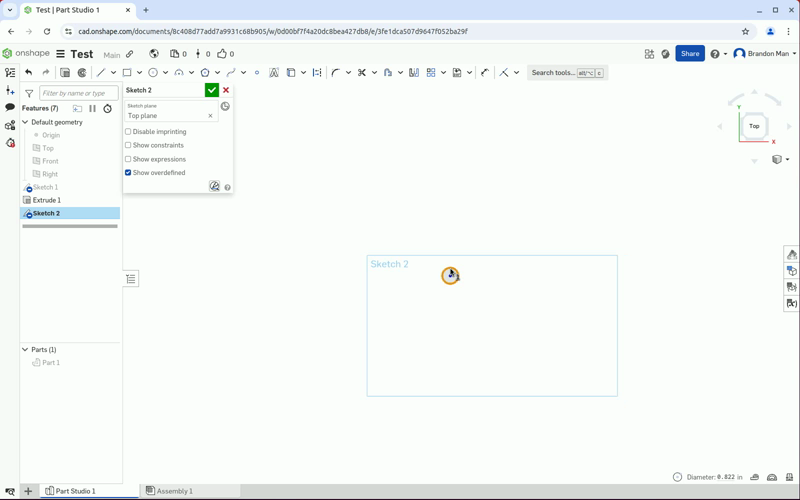
scroll(-6)
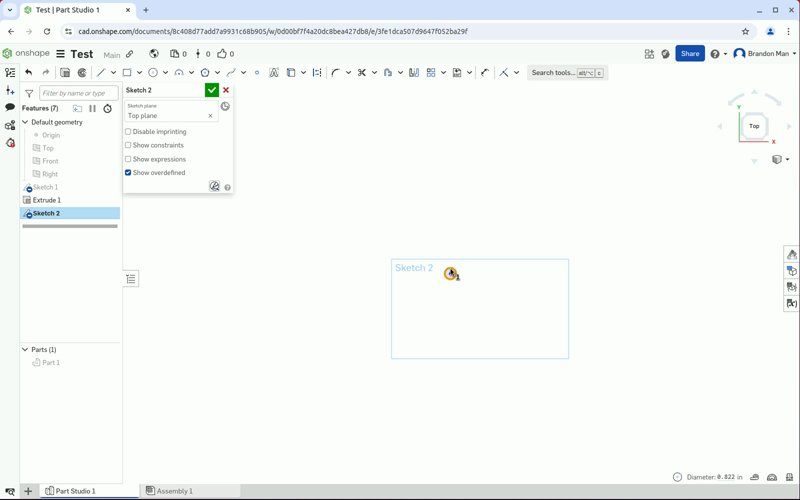
scroll(-6)
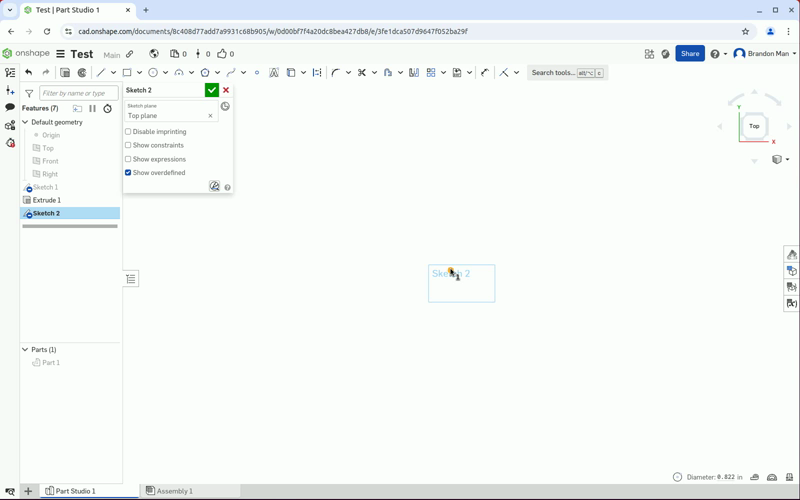
mouse_move(73, 352)
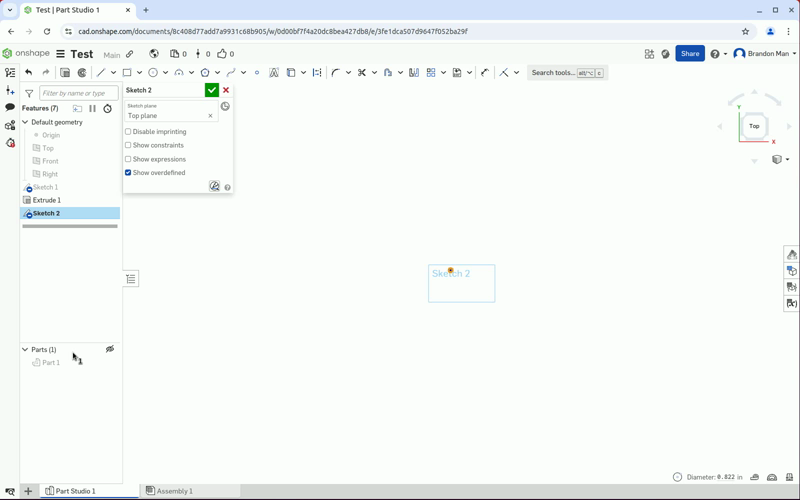
key(shift+y)
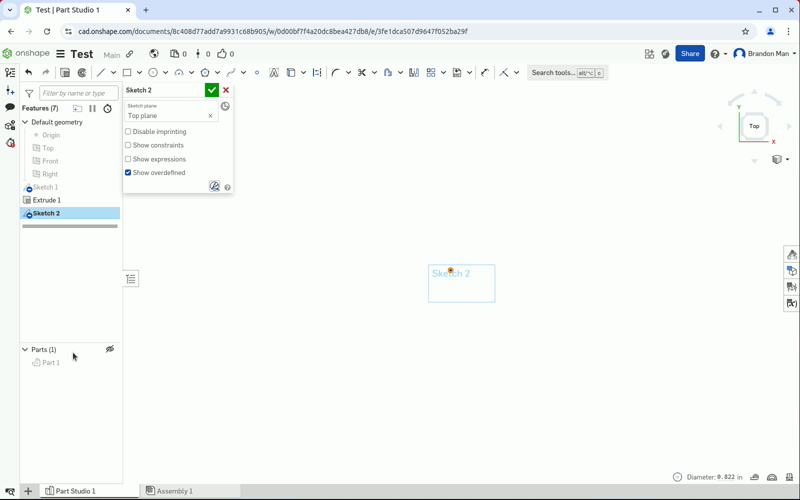
key(shift+e)
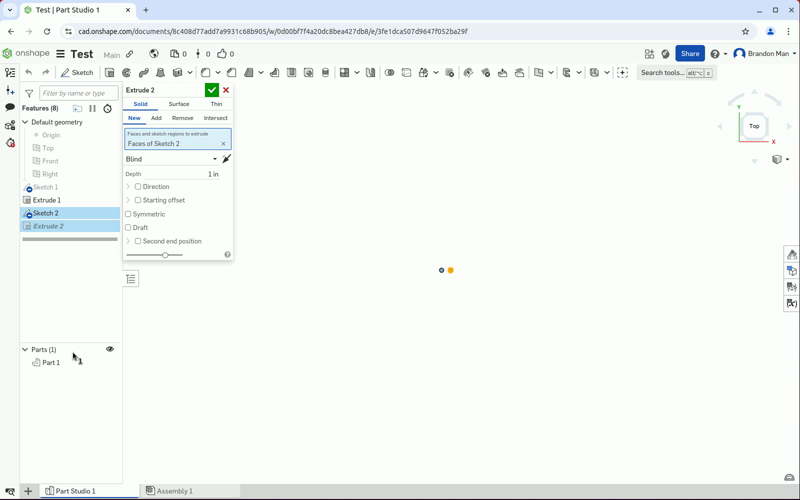
mouse_move(143, 106)
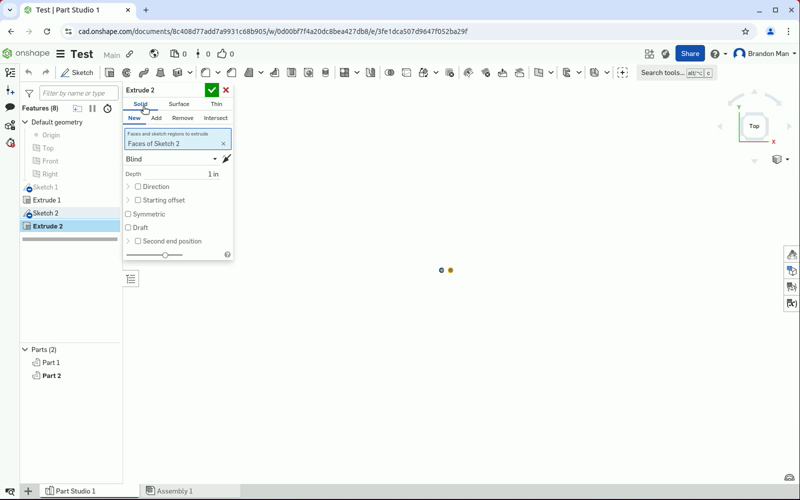
click(143, 106)
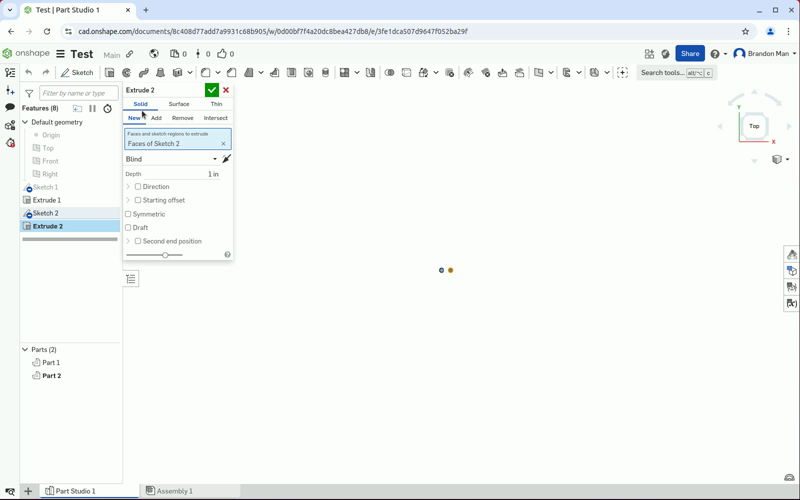
mouse_move(137, 120)
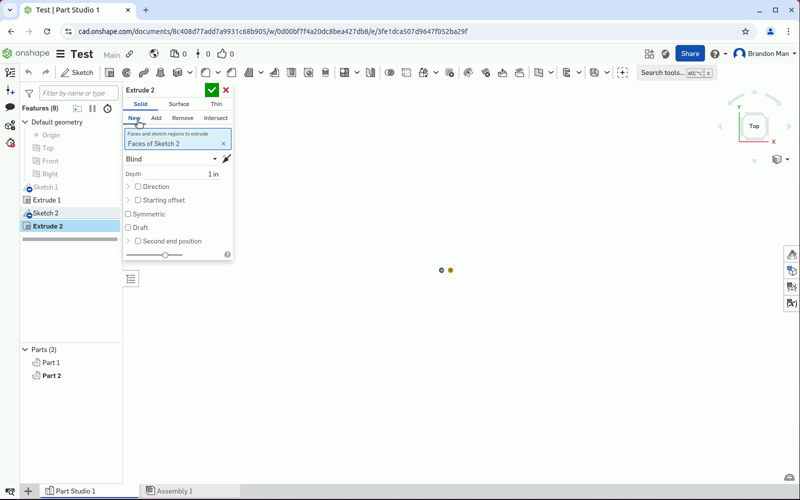
click(137, 120)
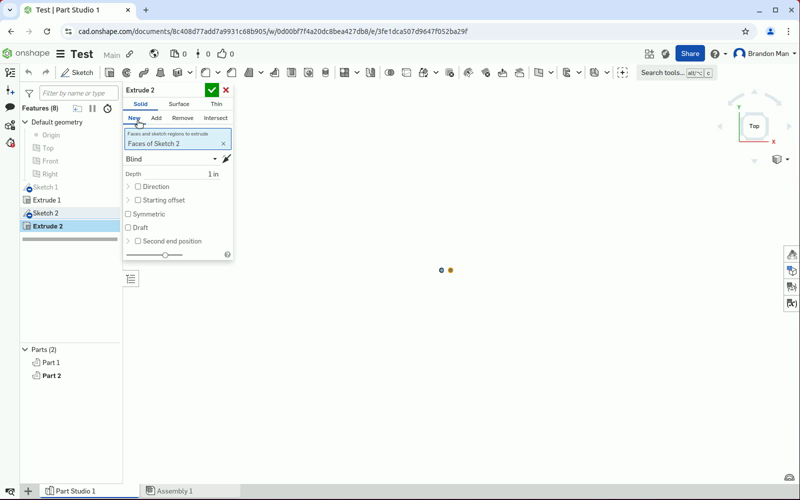
key(tab, 4)
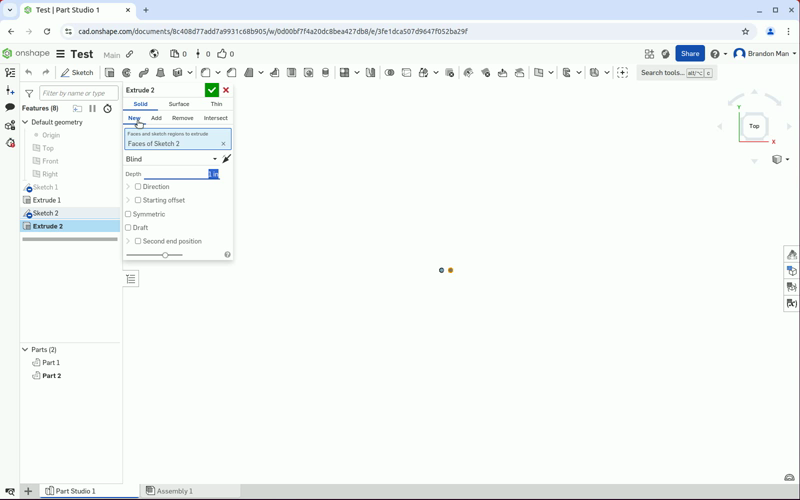
text(2.889)
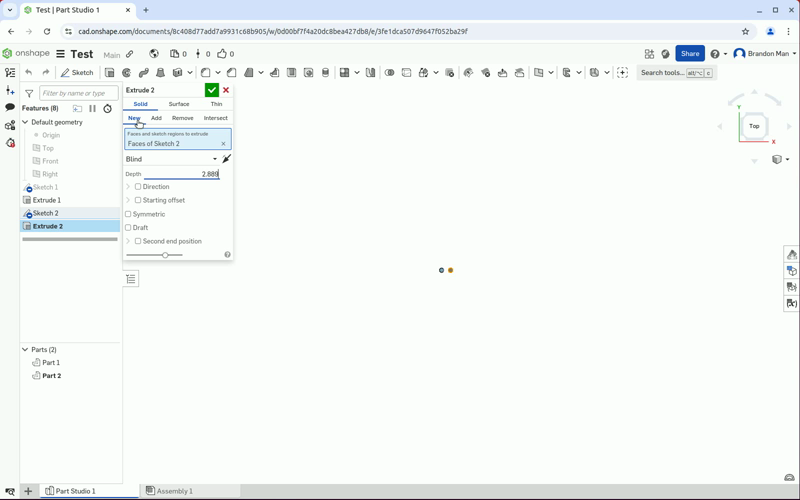
key(enter)
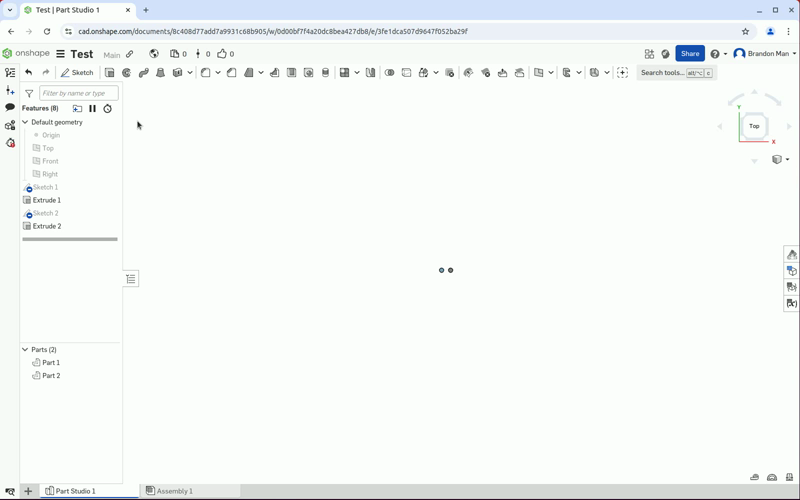
key(shift+h)
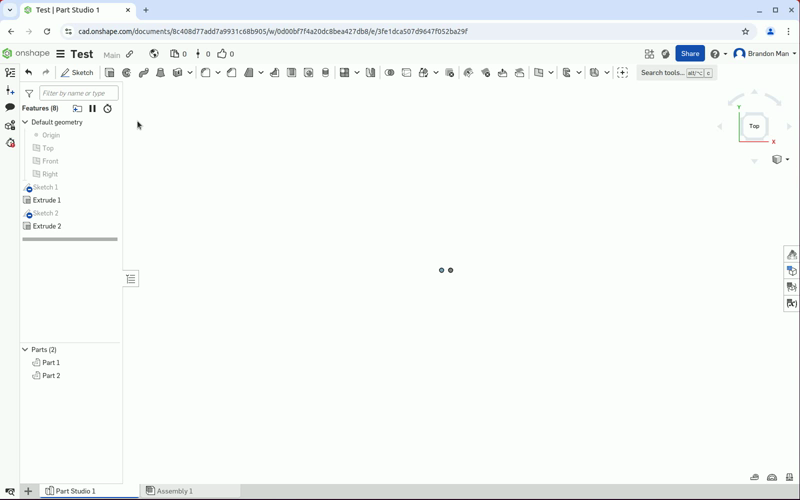
key(shift+h)
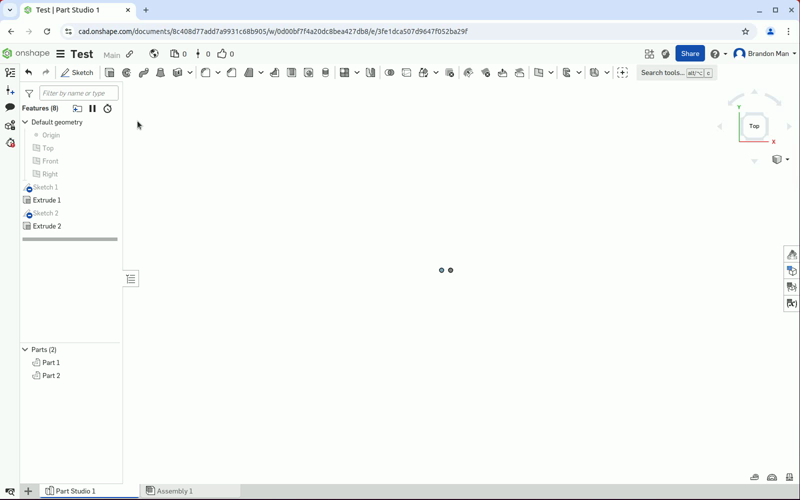
mouse_move(73, 189)
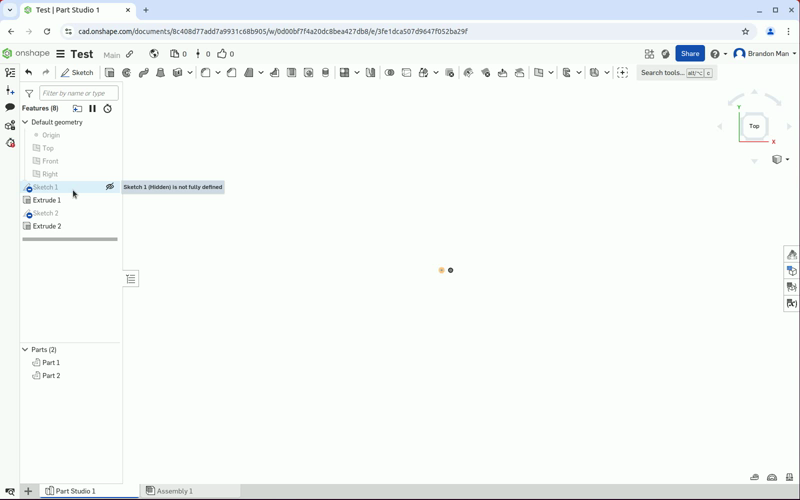
click(73, 189)
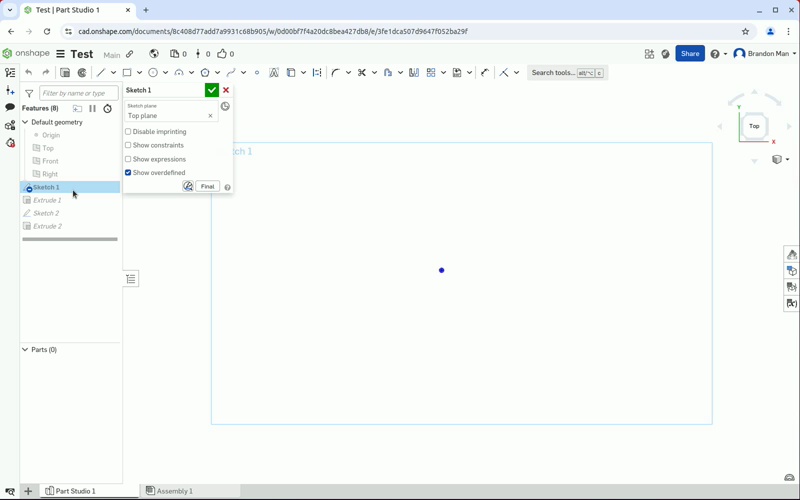
mouse_move(229, 92)
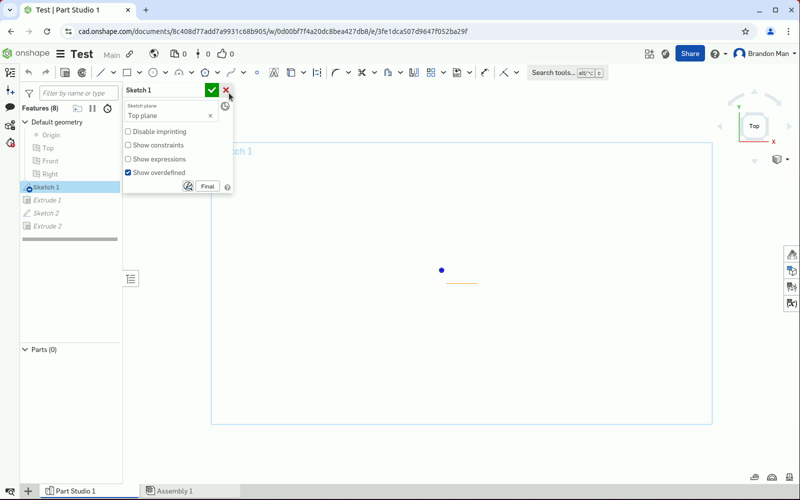
click(229, 92)
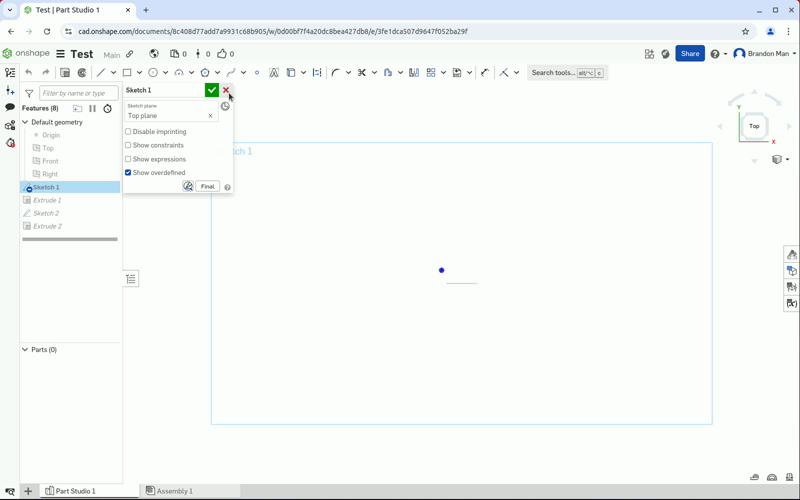
key(shift+s)
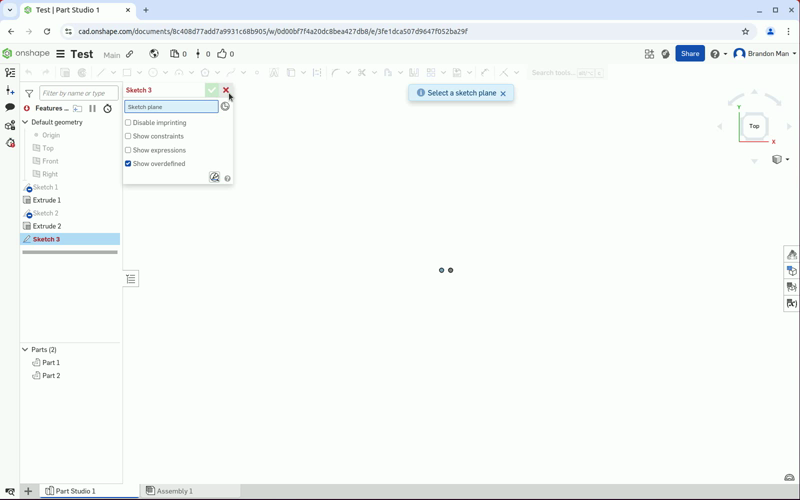
mouse_move(73, 150)
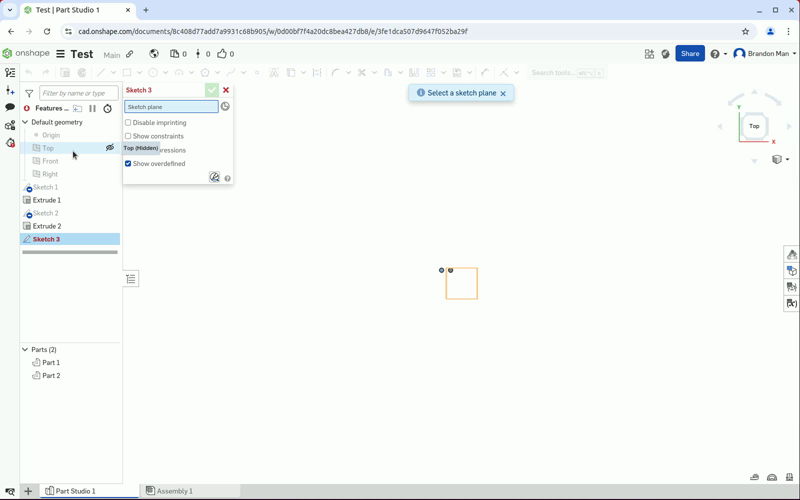
click(73, 150)
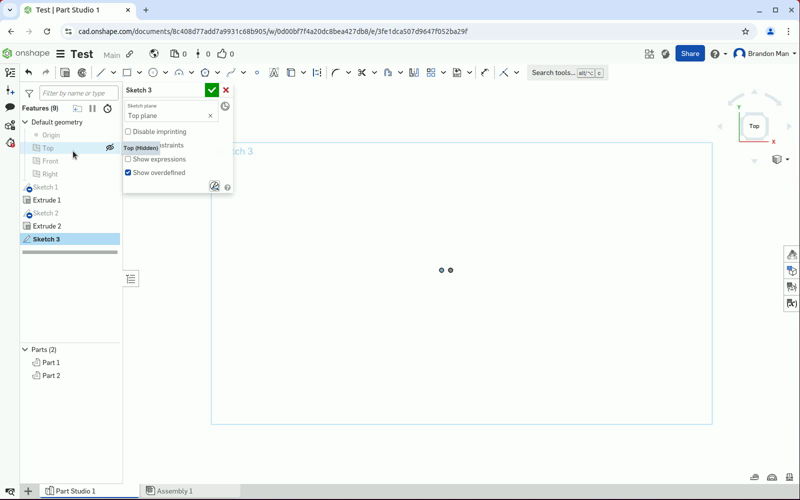
mouse_move(73, 352)
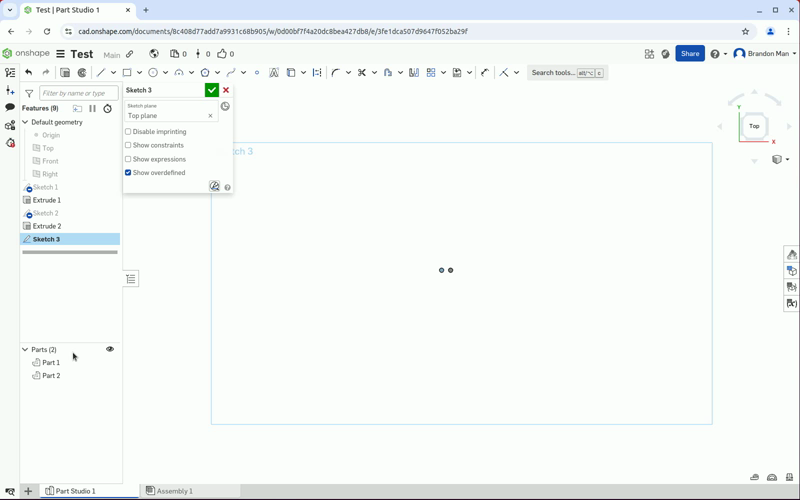
key(y)
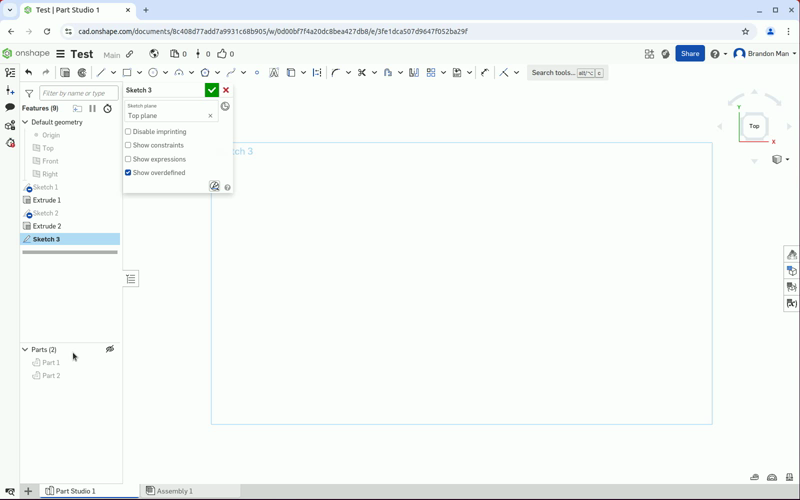
key(c)
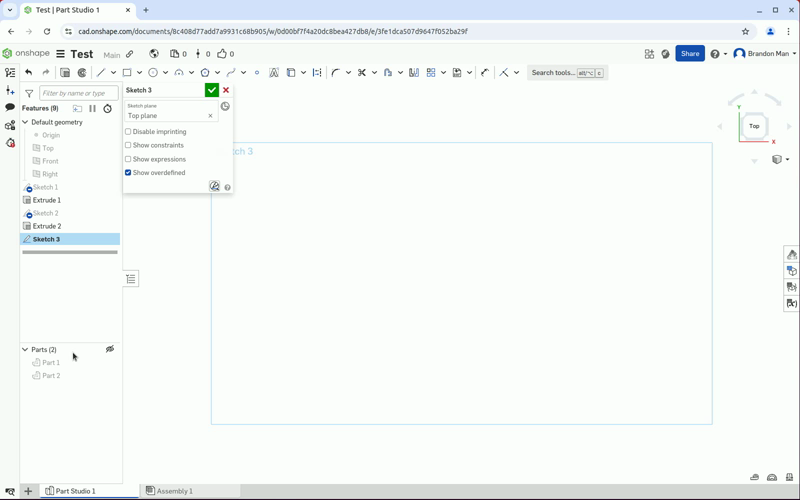
key_down(shift)
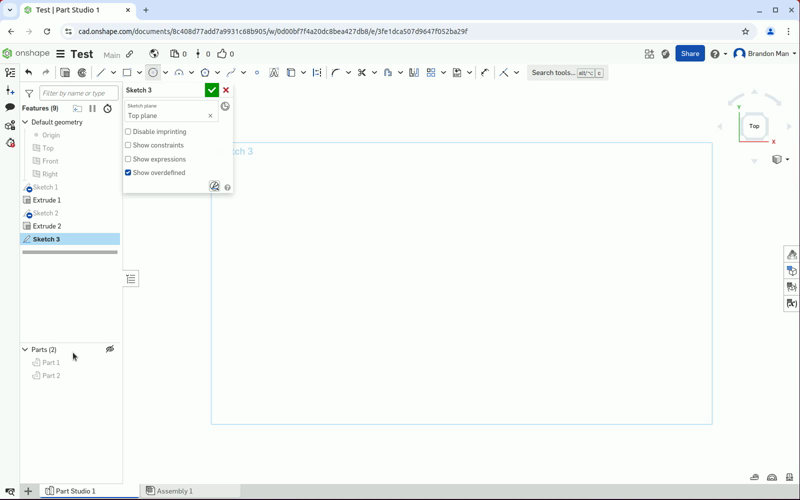
mouse_move(470, 270)
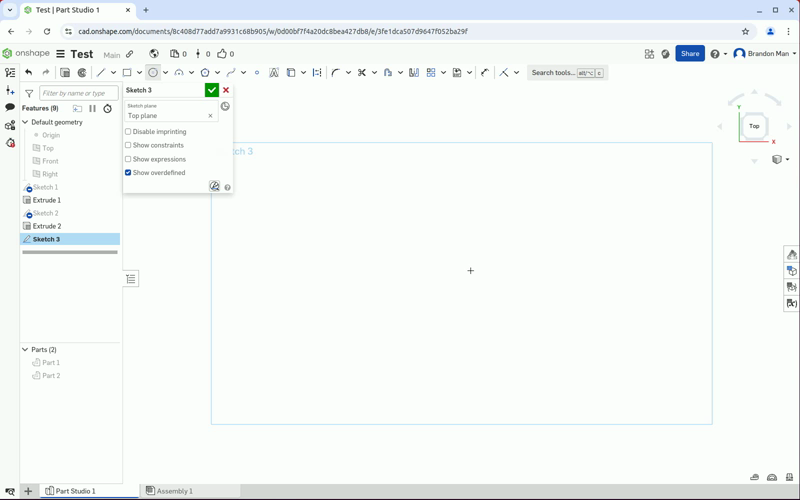
click(470, 270)
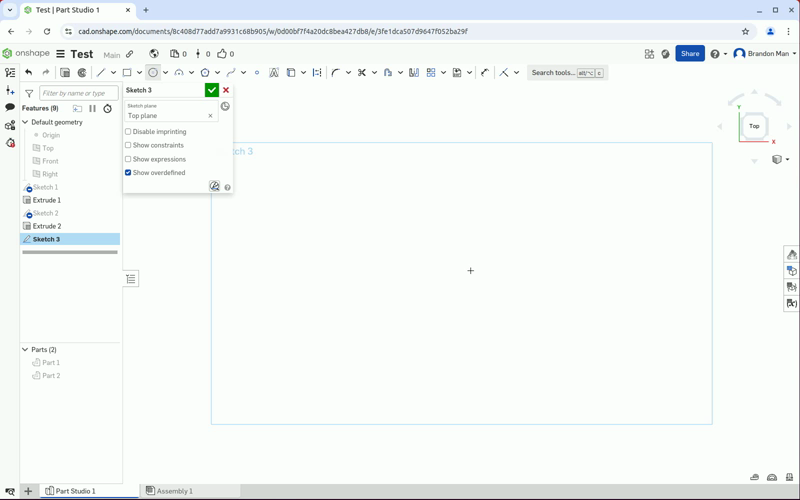
key_up(shift)
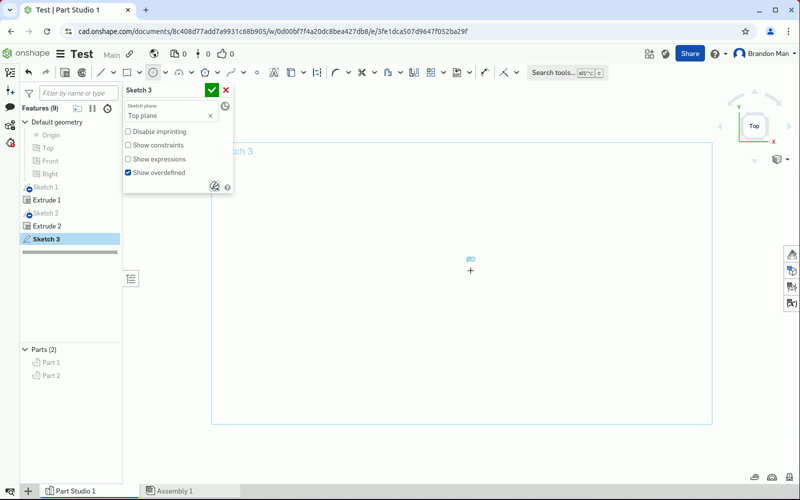
mouse_move(472, 270)
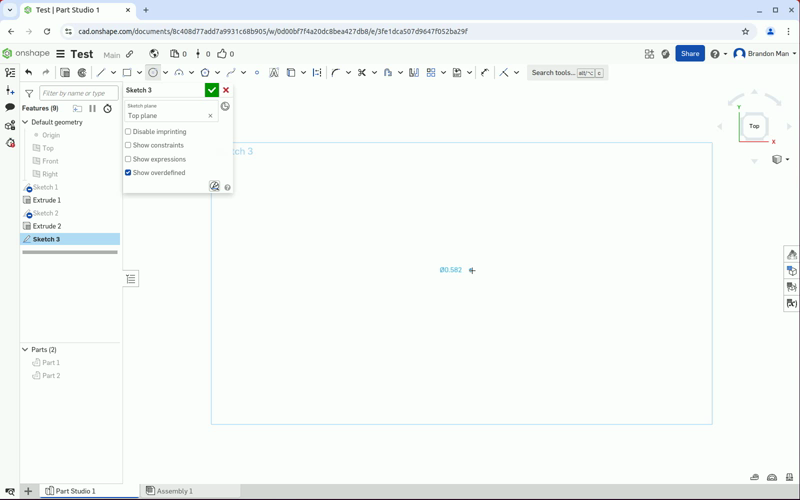
scroll(6)
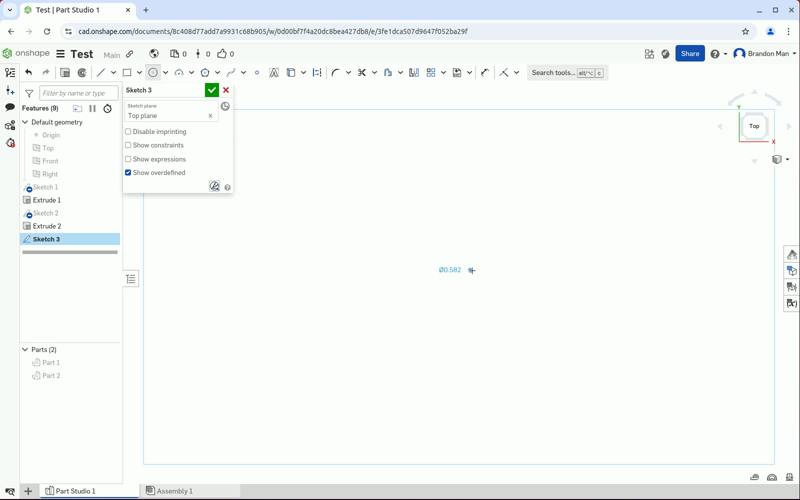
scroll(6)
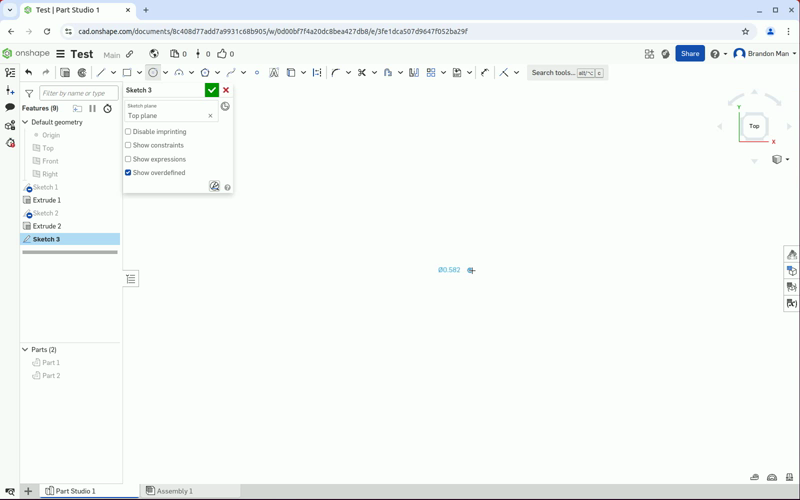
scroll(6)
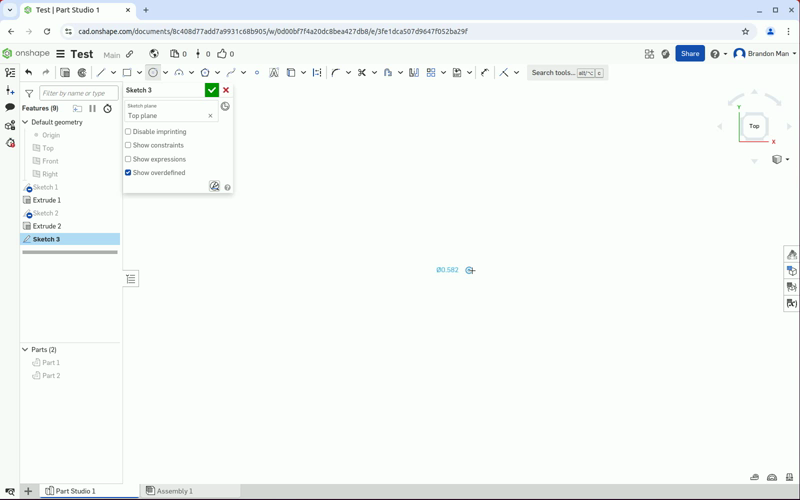
scroll(6)
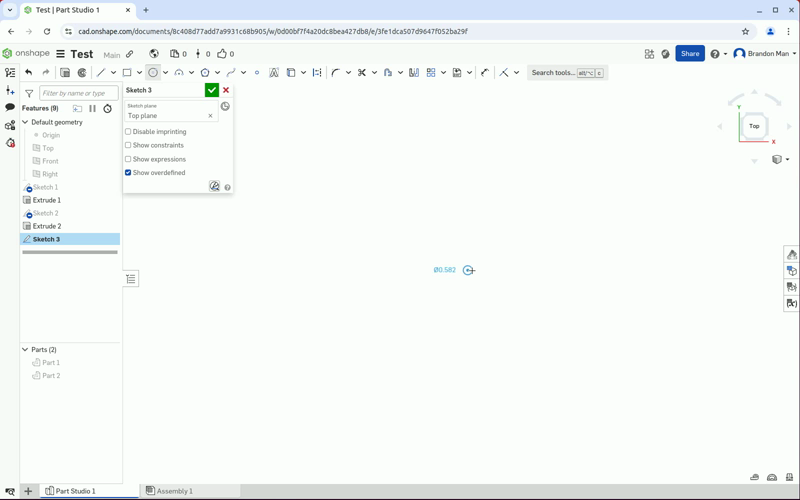
scroll(6)
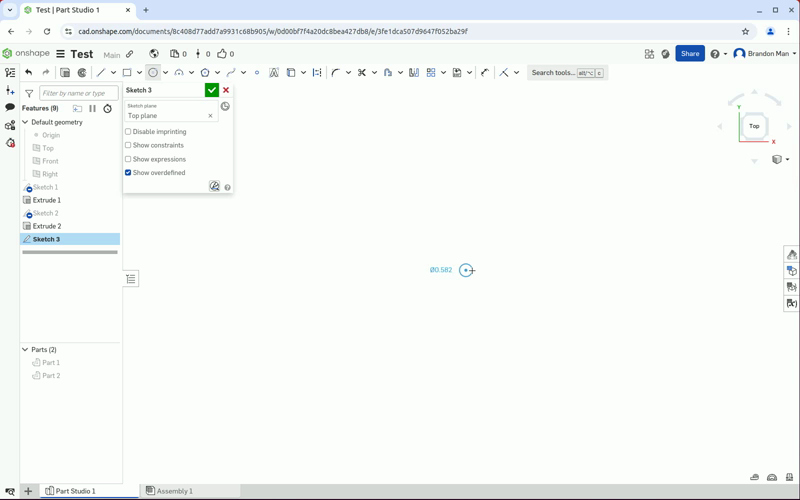
scroll(6)
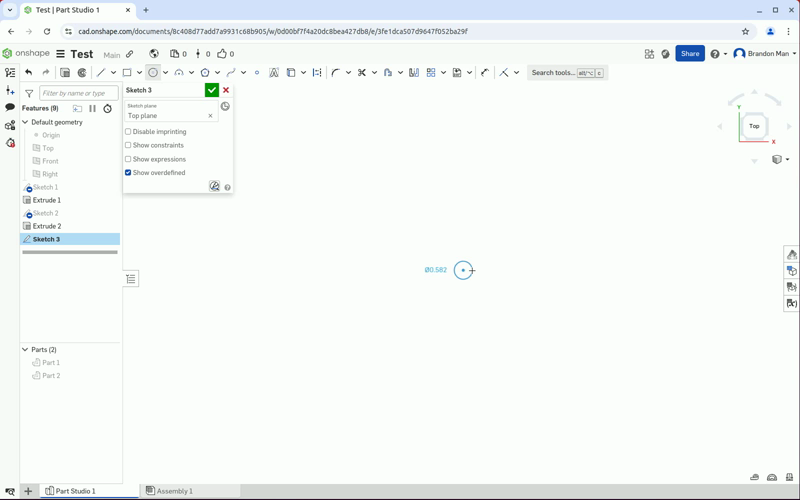
scroll(6)
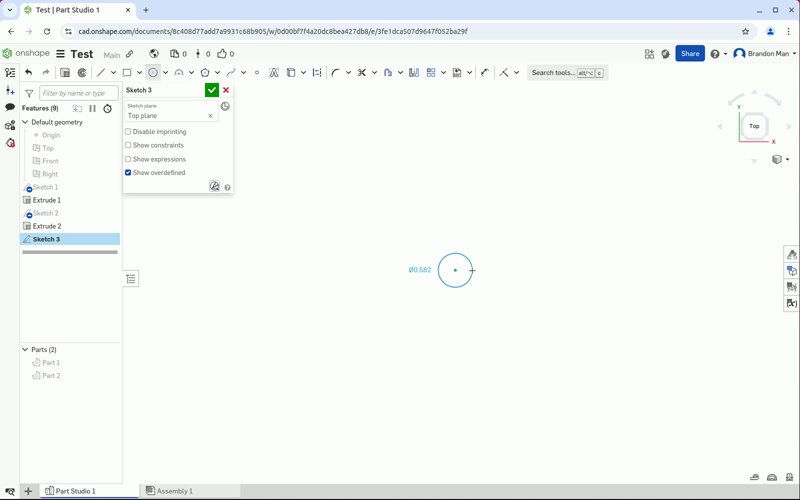
click(472, 270)
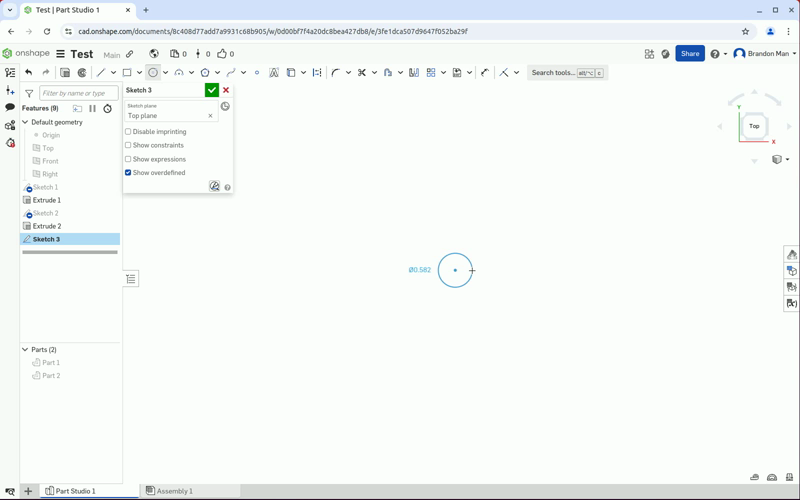
scroll(-6)
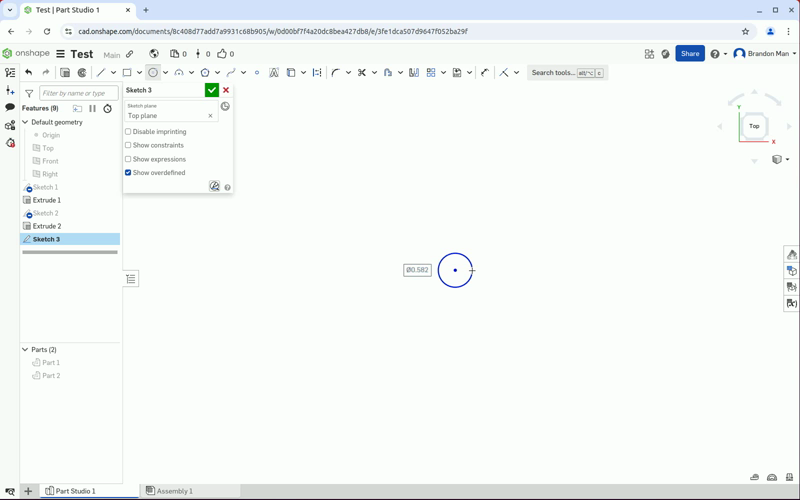
scroll(-6)
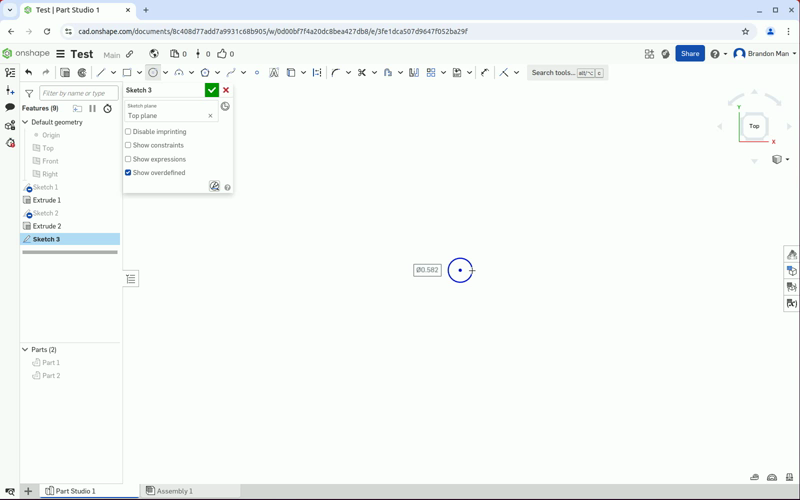
scroll(-6)
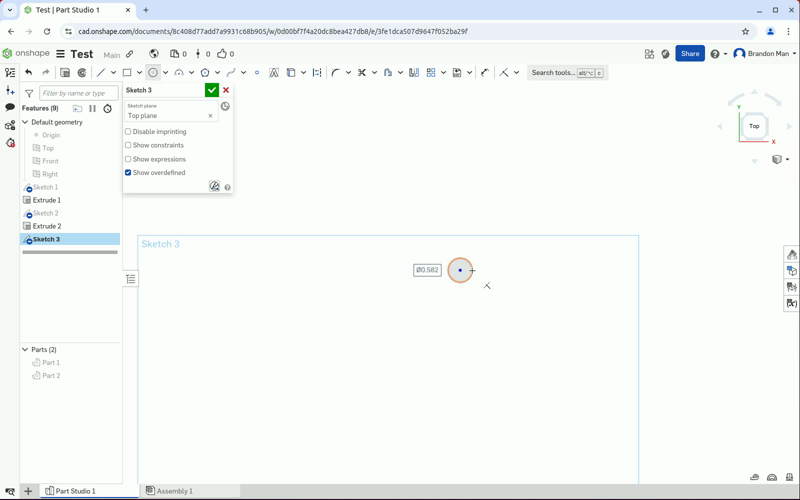
scroll(-6)
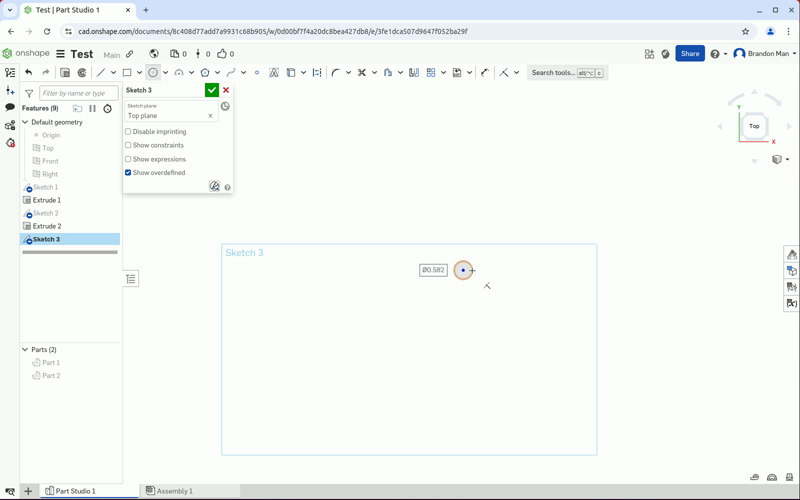
scroll(-6)
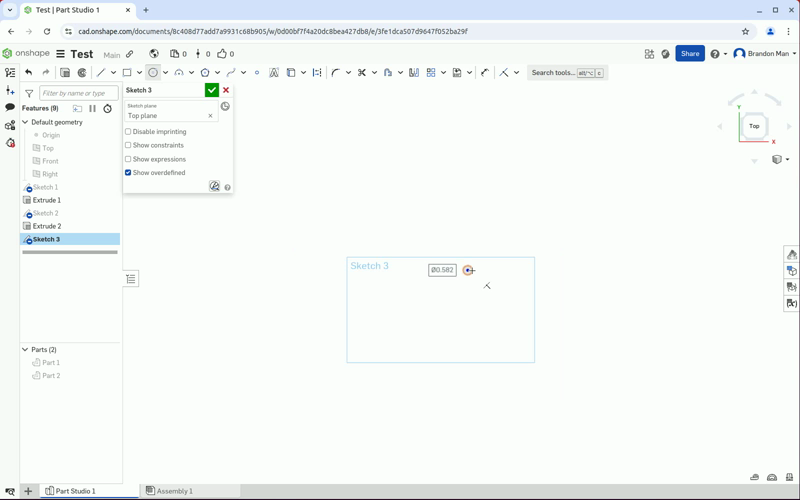
scroll(-6)
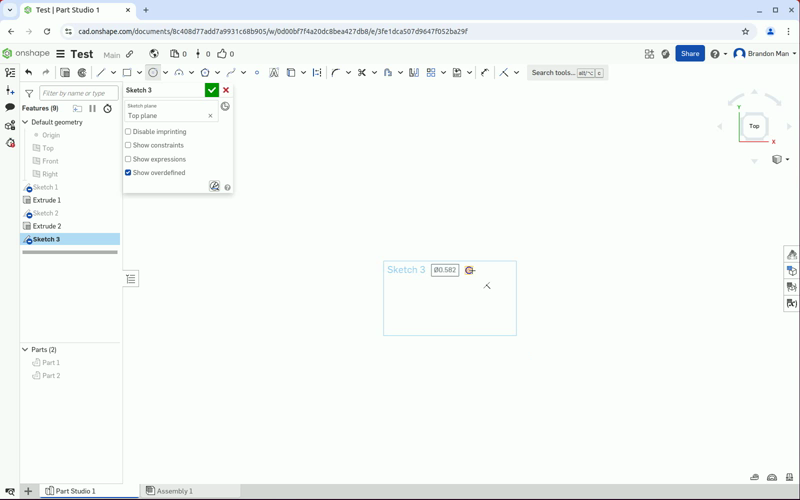
scroll(-6)
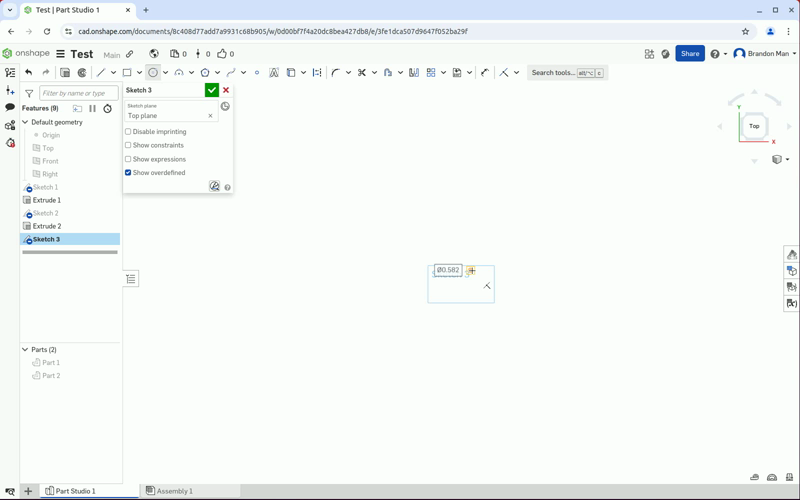
key(esc)
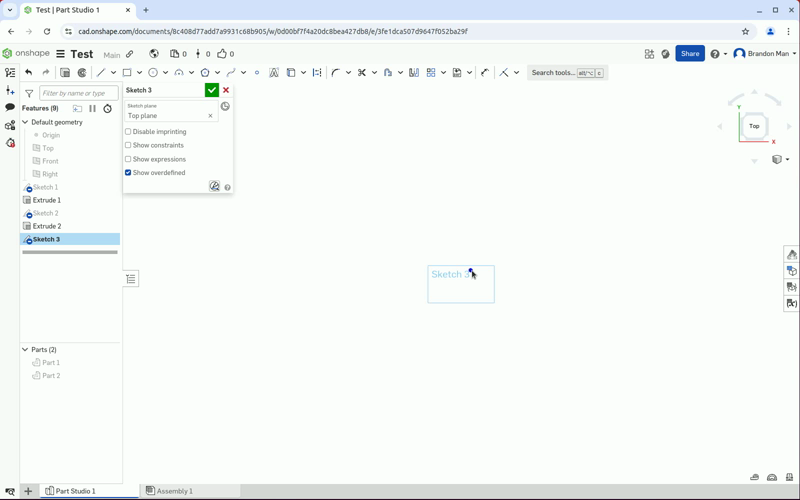
mouse_move(471, 268)
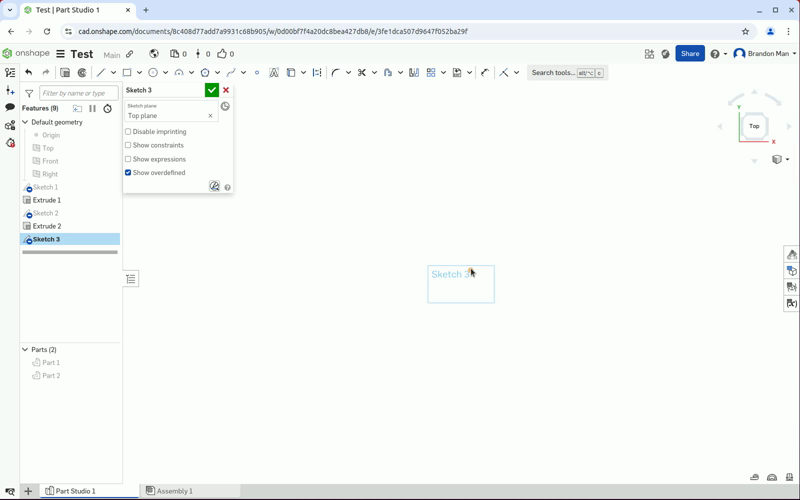
scroll(6)
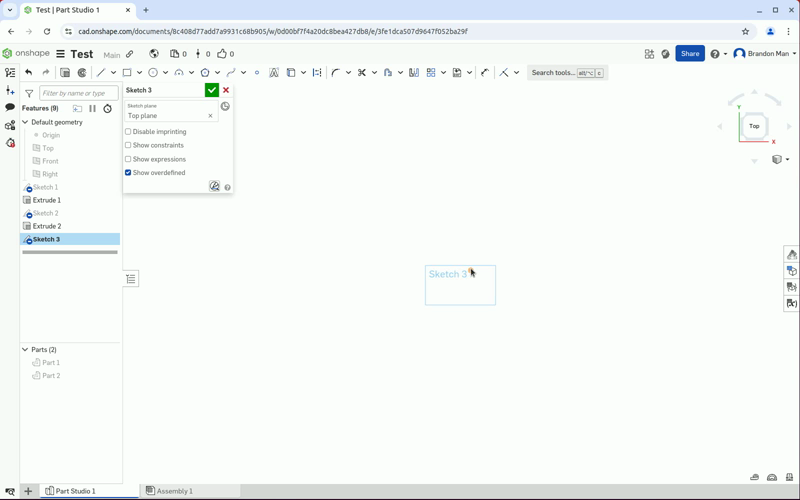
scroll(6)
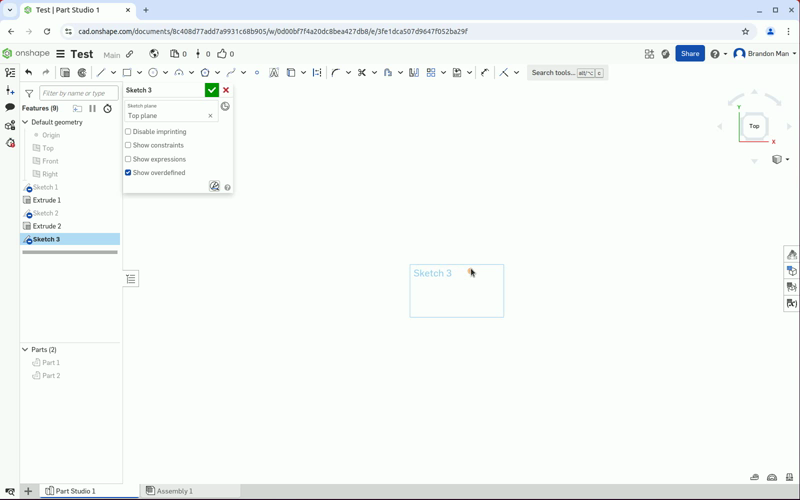
scroll(6)
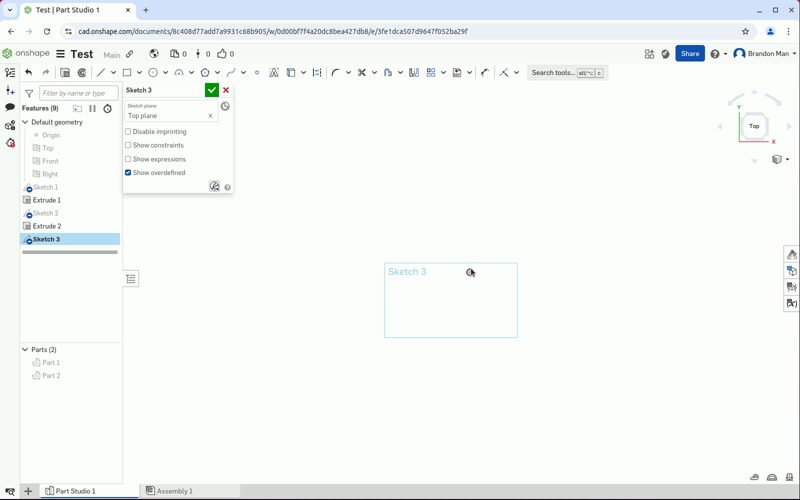
scroll(6)
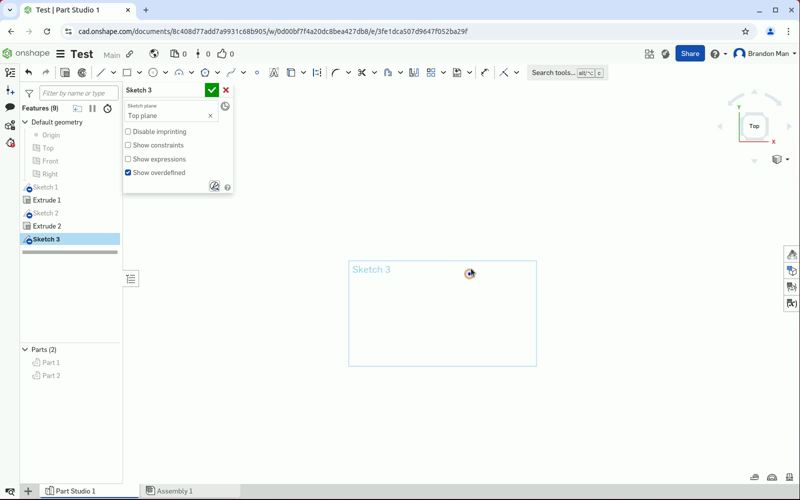
scroll(6)
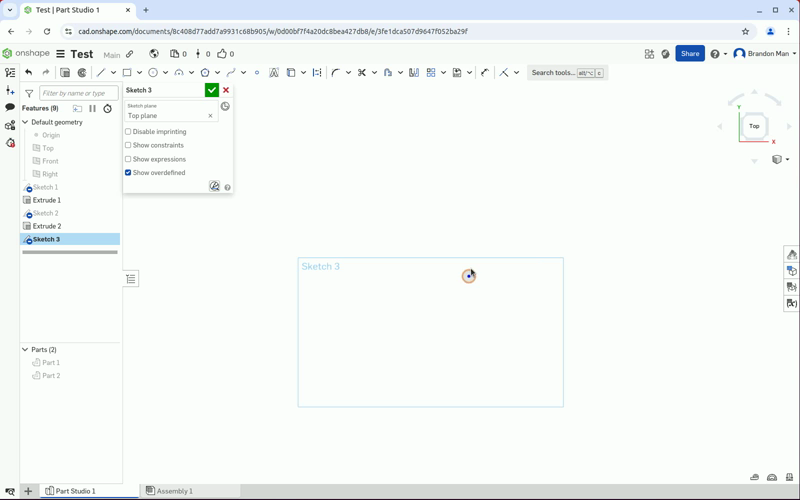
scroll(6)
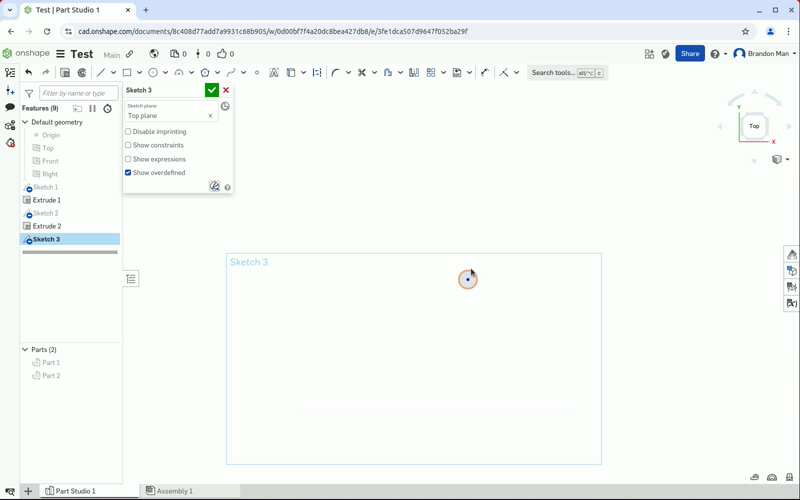
scroll(6)
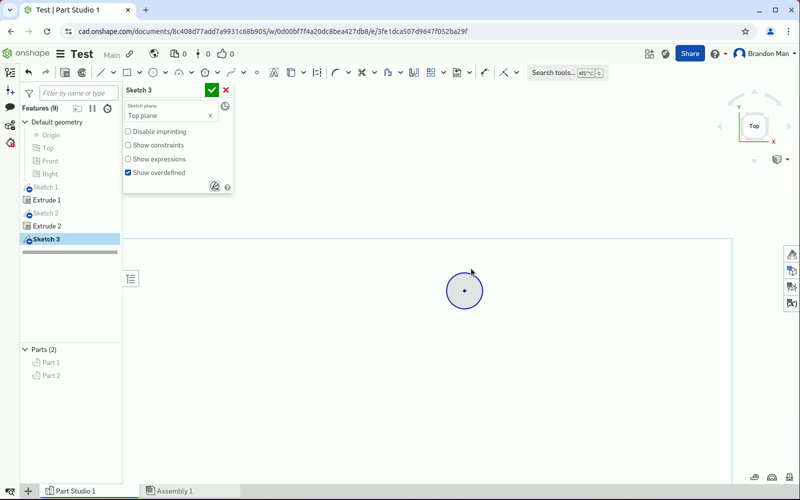
click(471, 268)
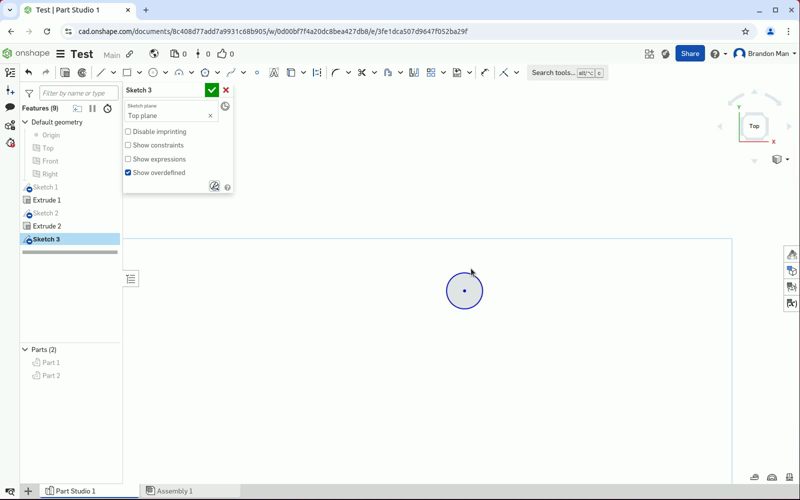
scroll(-6)
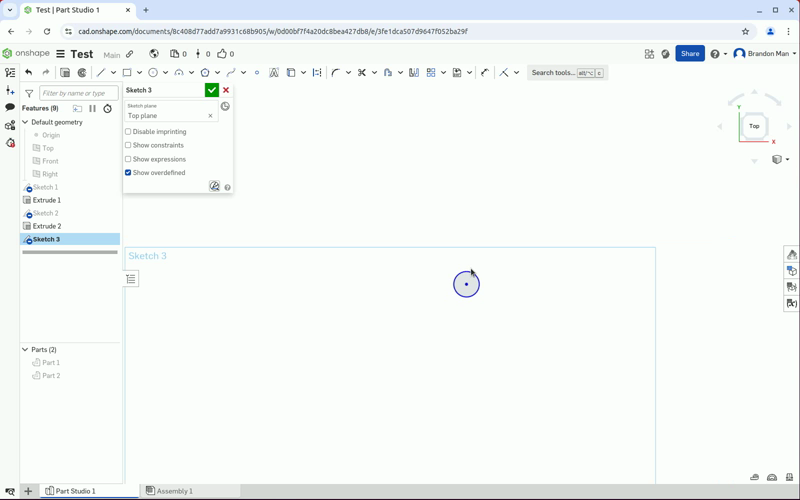
scroll(-6)
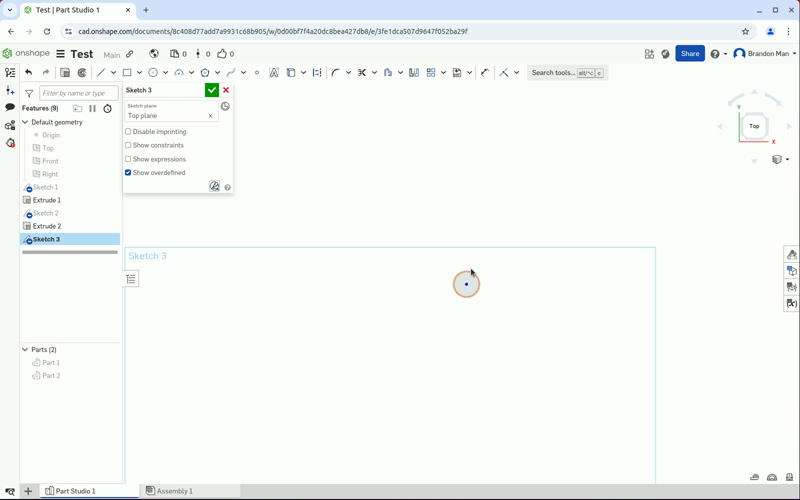
scroll(-6)
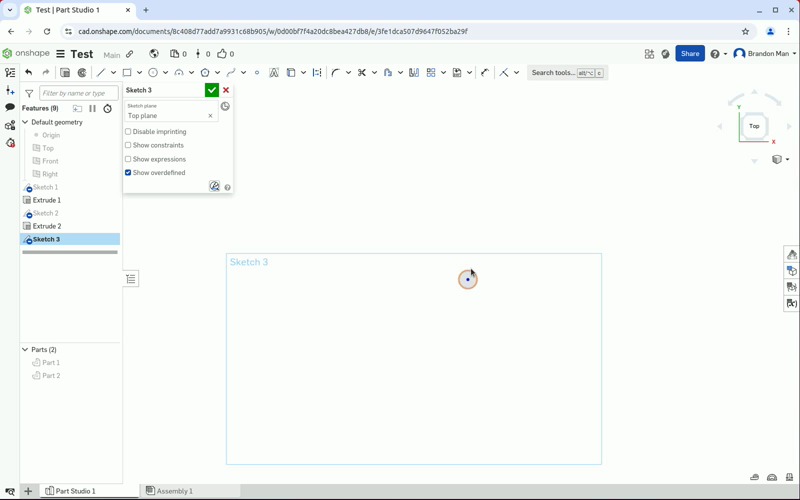
scroll(-6)
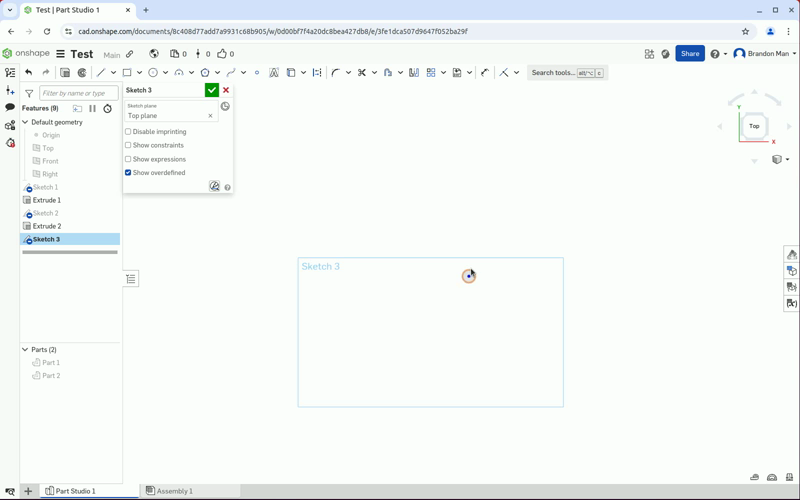
scroll(-6)
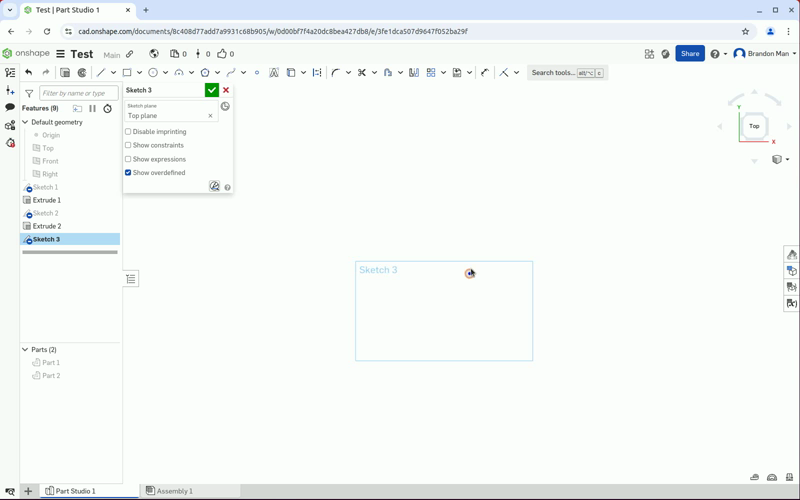
scroll(-6)
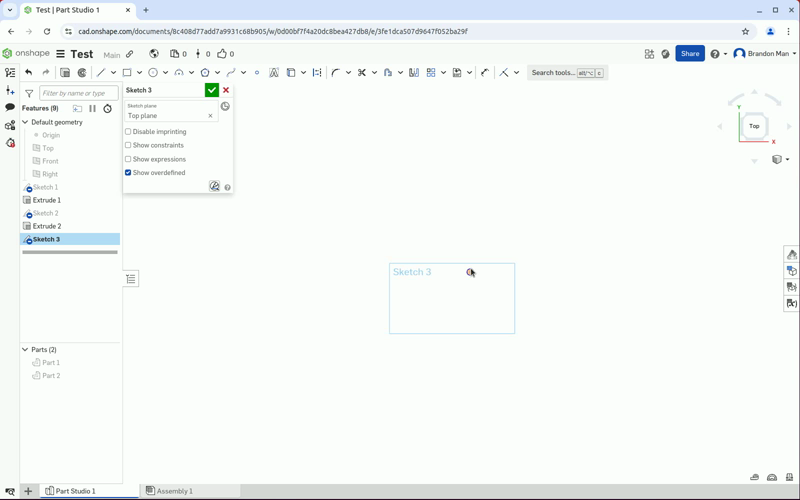
scroll(-6)
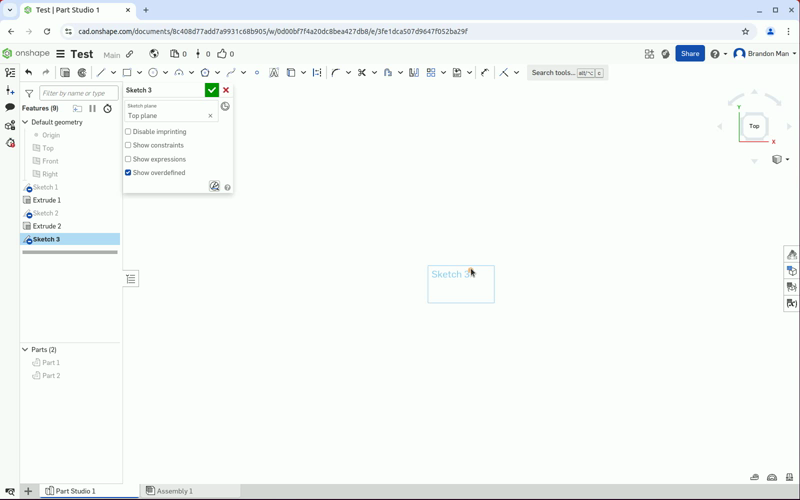
mouse_move(73, 352)
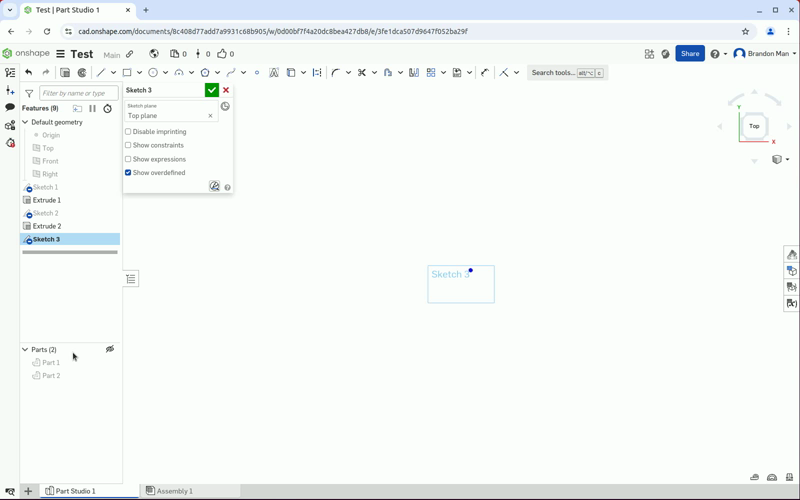
key(shift+y)
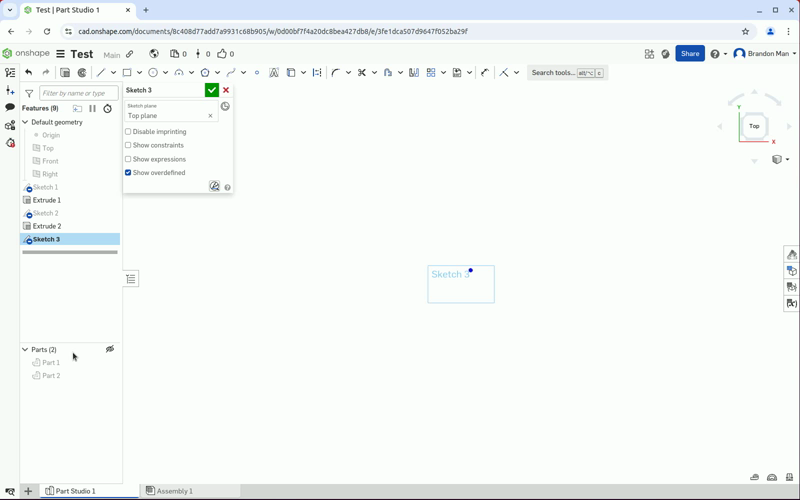
key(shift+e)
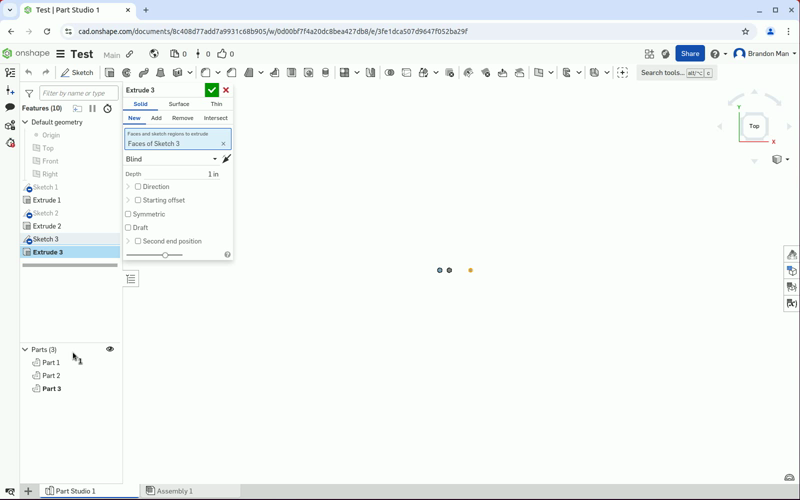
mouse_move(143, 106)
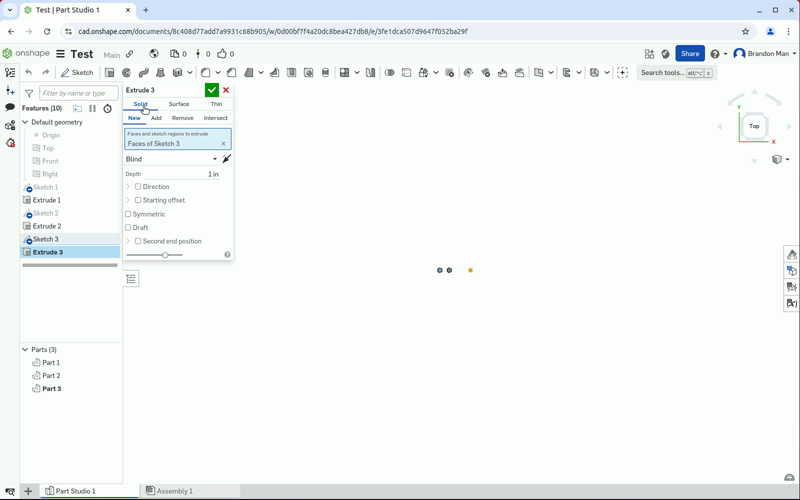
click(143, 106)
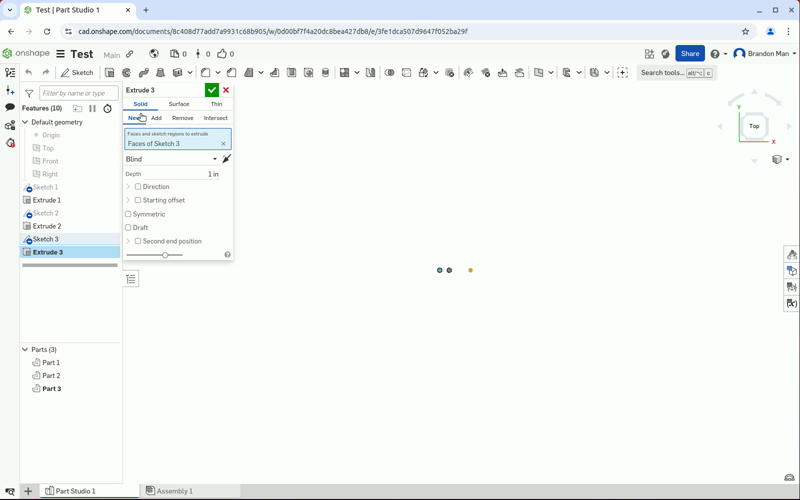
mouse_move(137, 120)
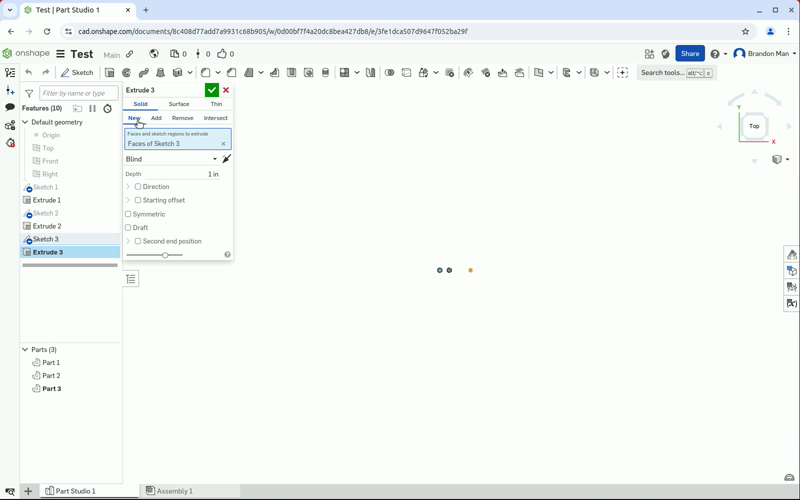
click(137, 120)
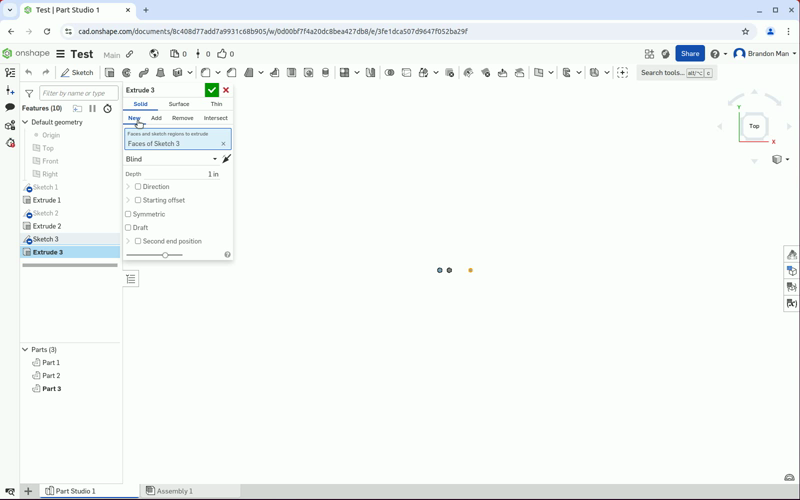
key(tab, 4)
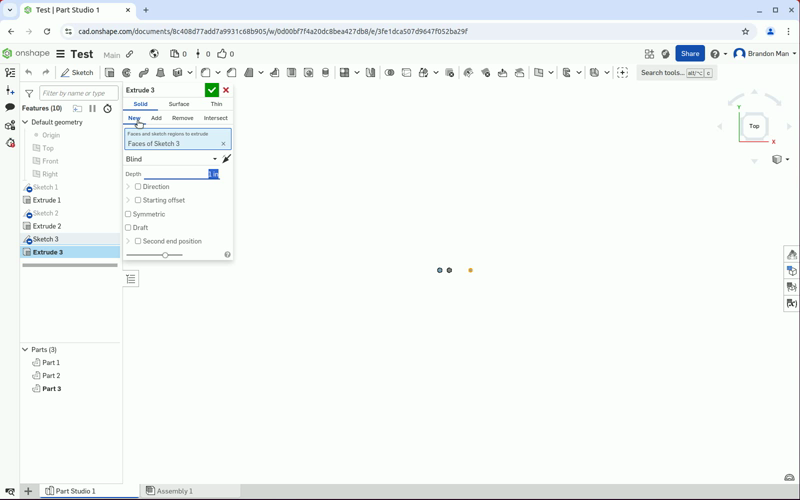
text(5.777)
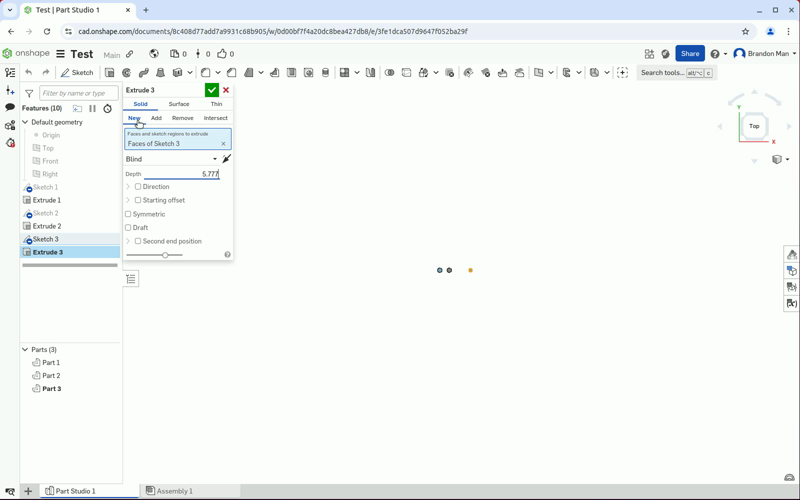
key(enter)
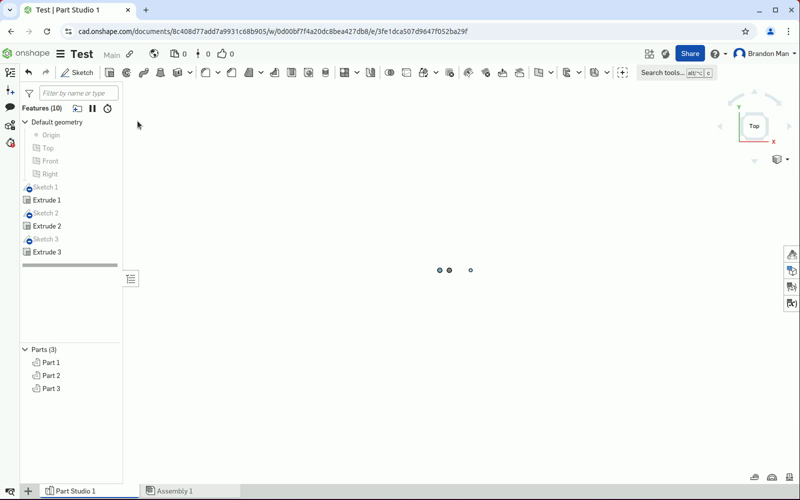
key(shift+h)
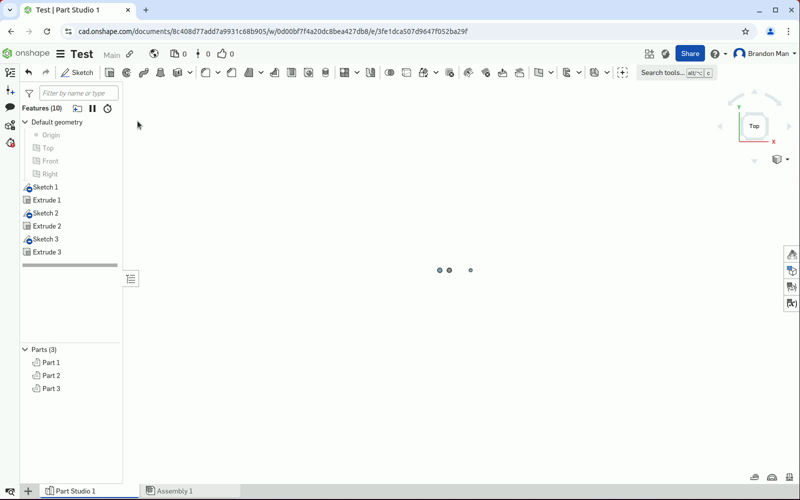
key(shift+h)
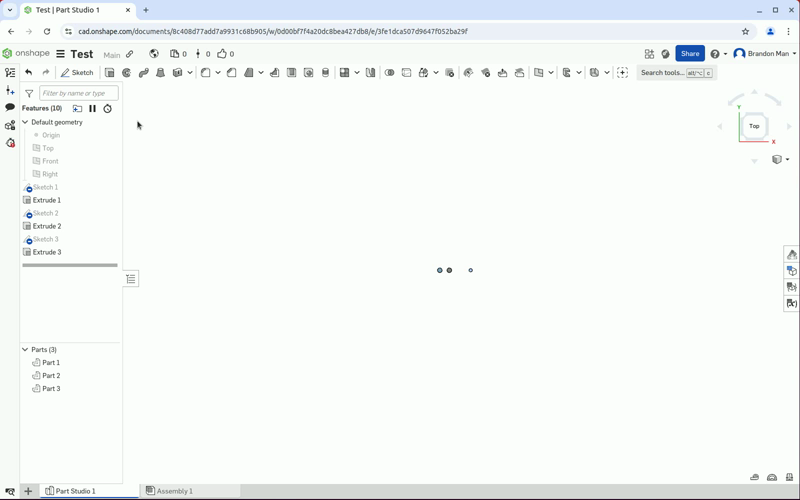
mouse_move(73, 189)
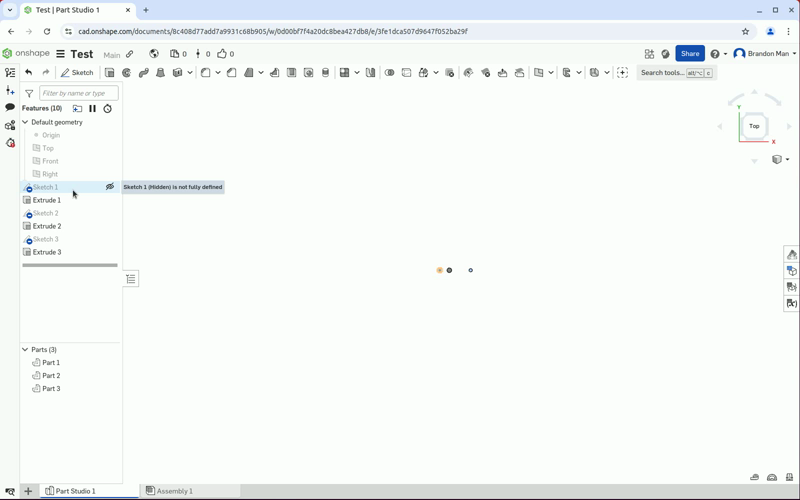
click(73, 189)
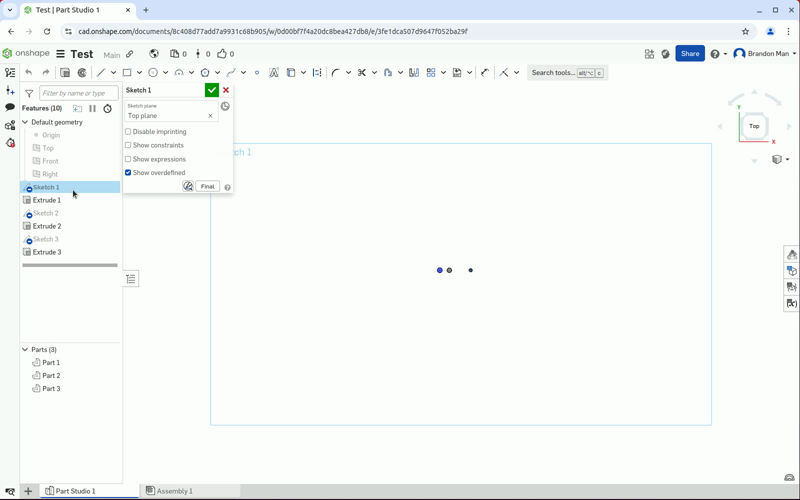
mouse_move(229, 92)
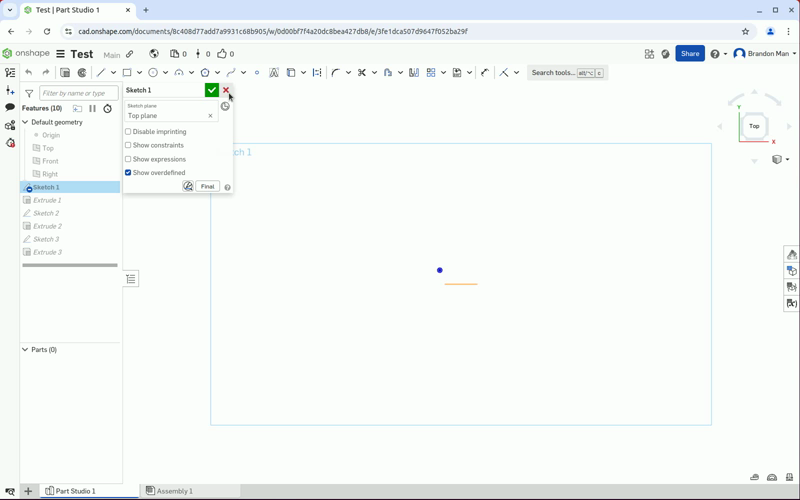
click(229, 92)
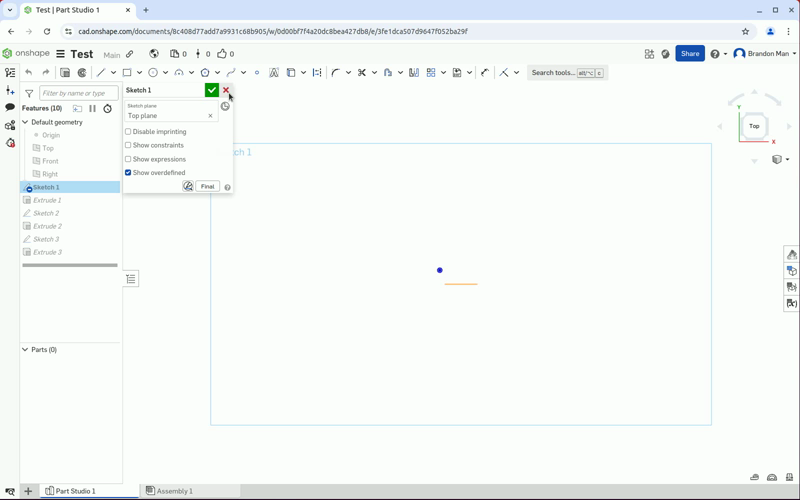
key(shift+s)
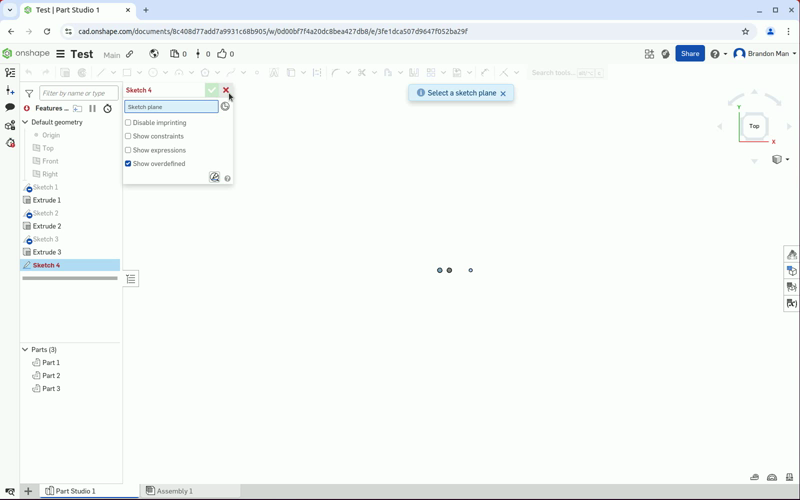
mouse_move(73, 150)
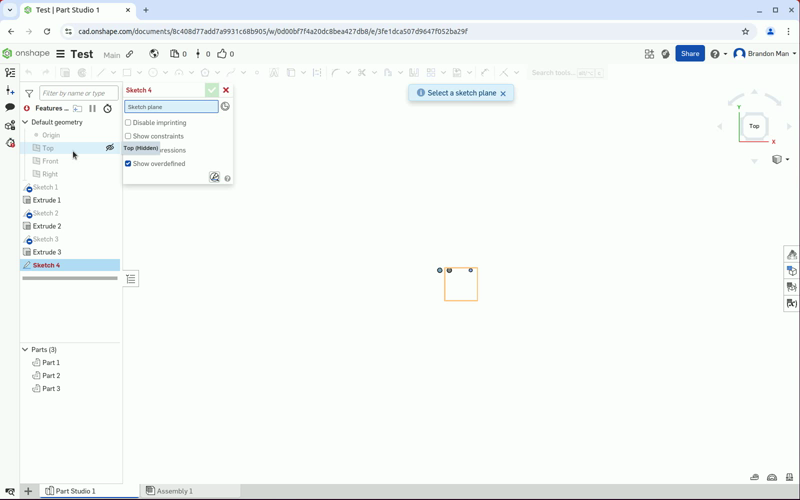
click(73, 150)
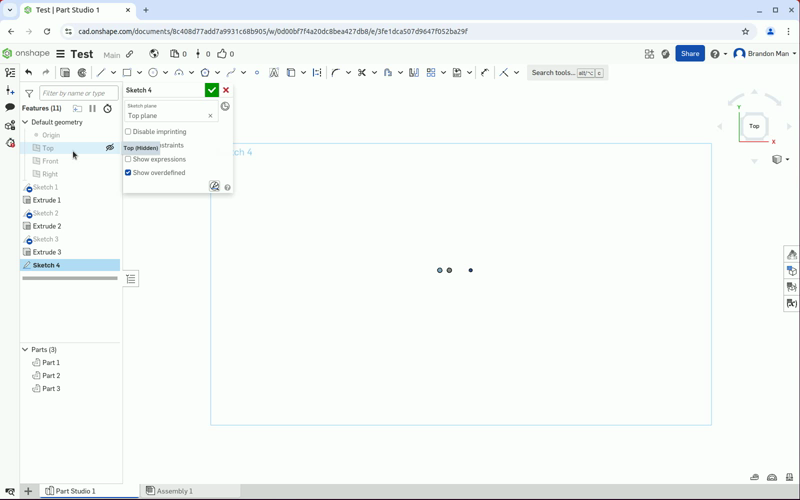
mouse_move(73, 352)
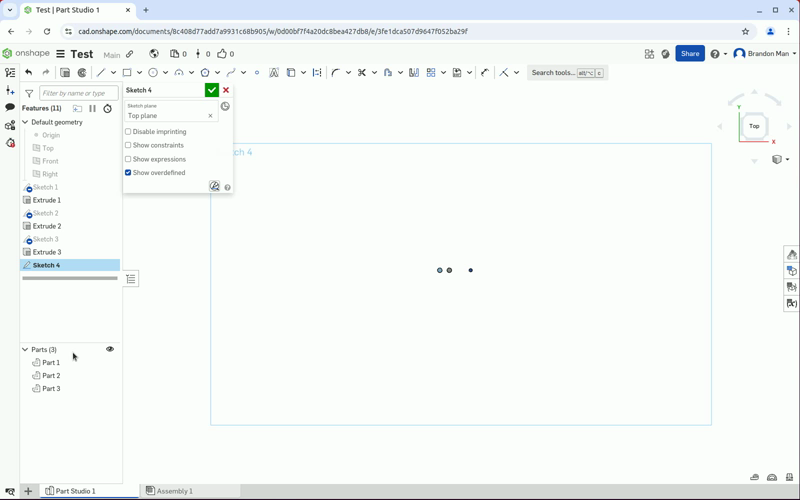
key(y)
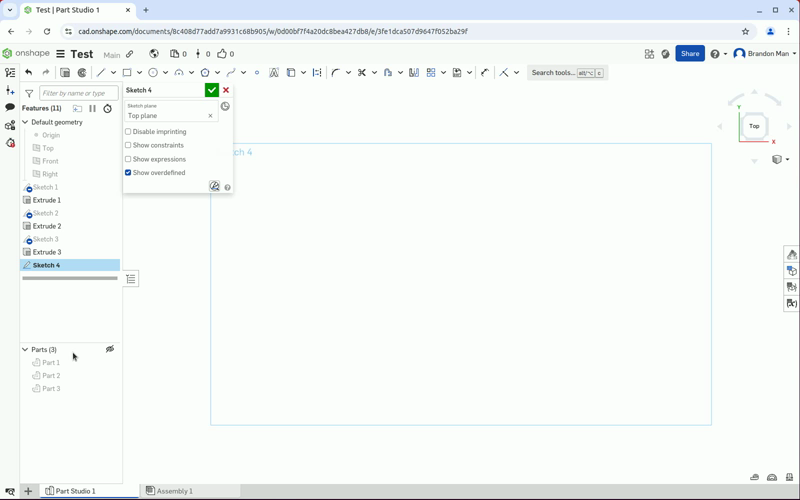
key(c)
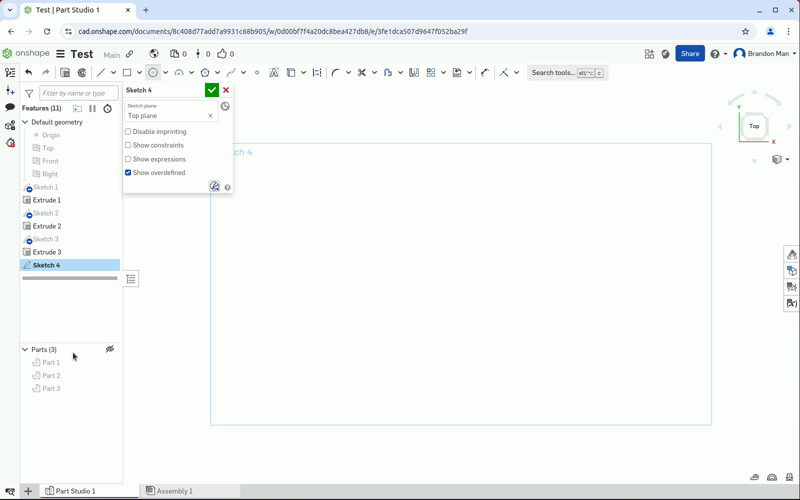
key_down(shift)
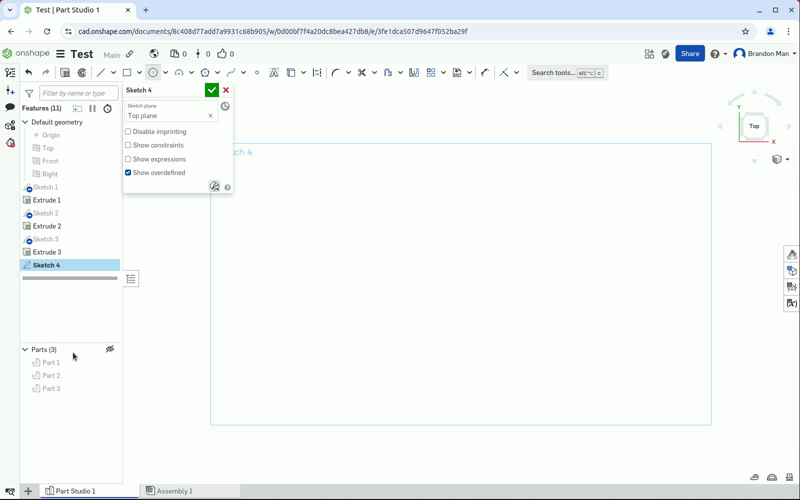
mouse_move(480, 270)
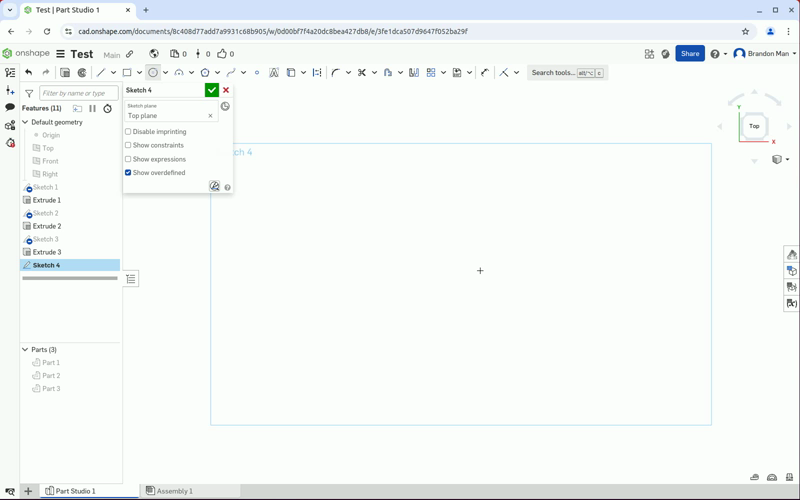
click(480, 270)
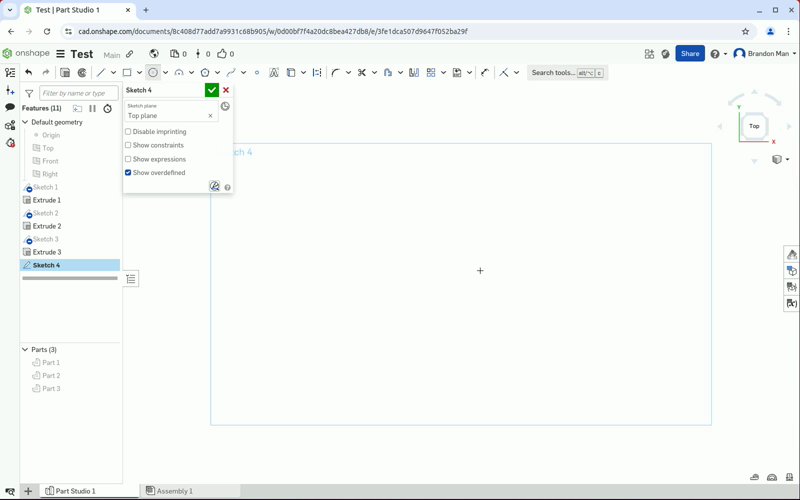
key_up(shift)
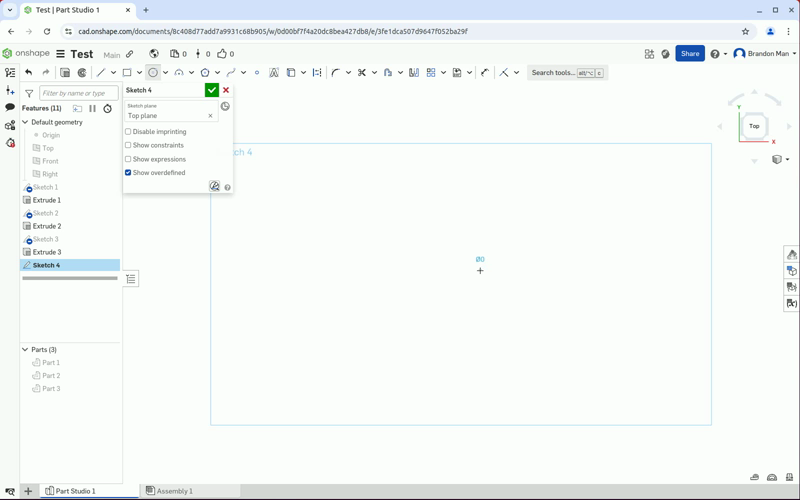
mouse_move(481, 270)
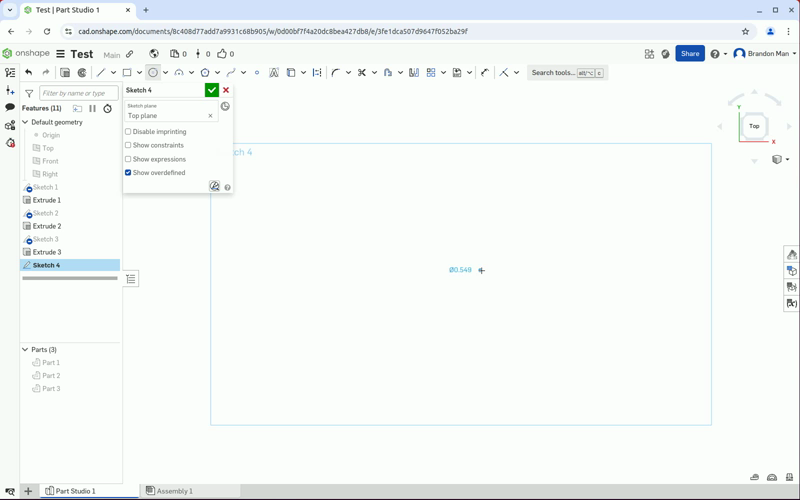
scroll(6)
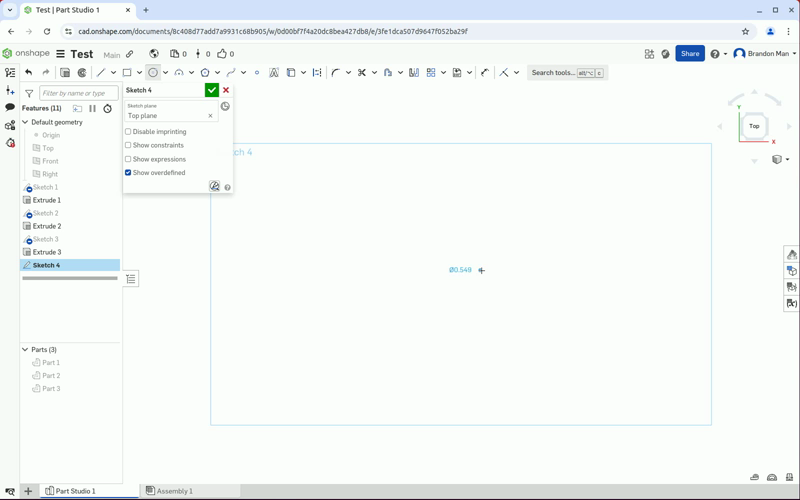
scroll(6)
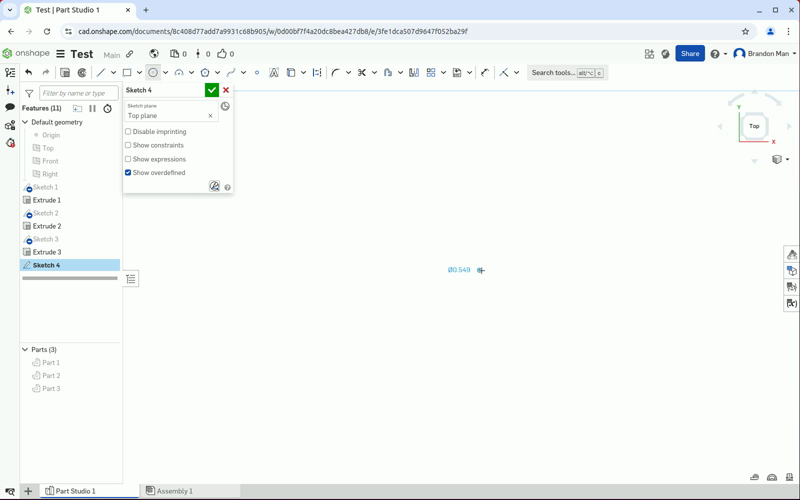
scroll(6)
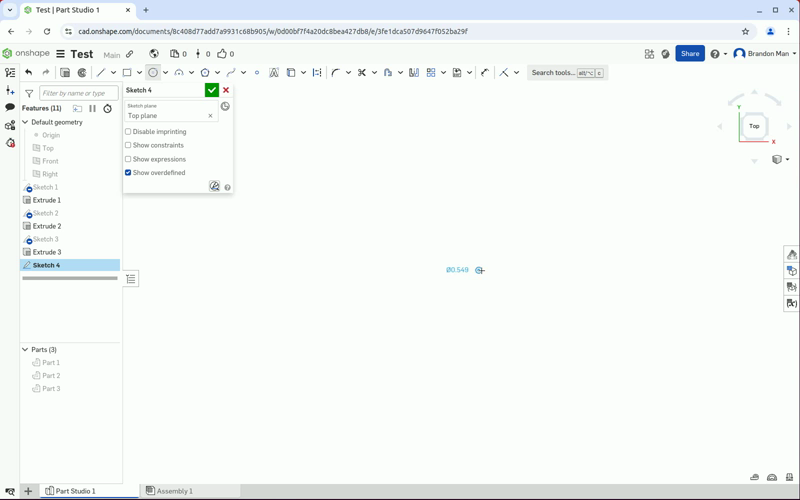
scroll(6)
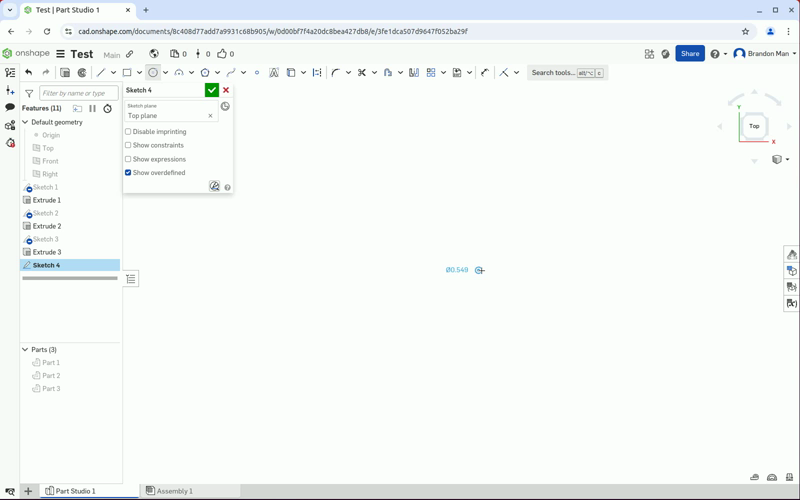
scroll(6)
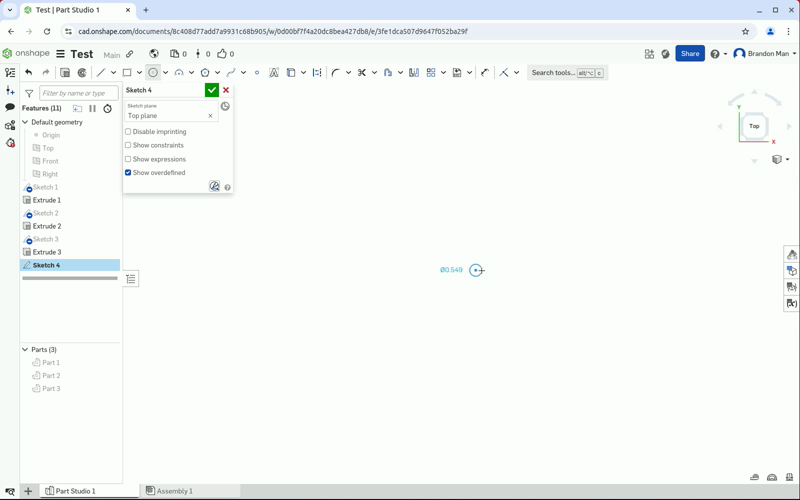
scroll(6)
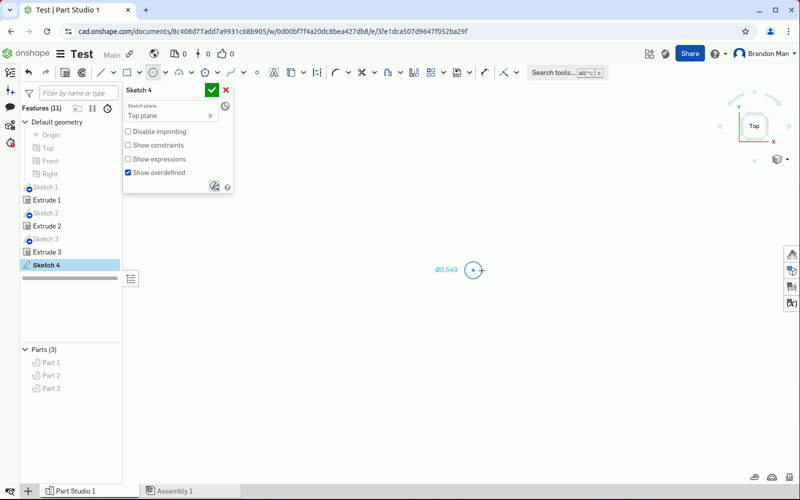
scroll(6)
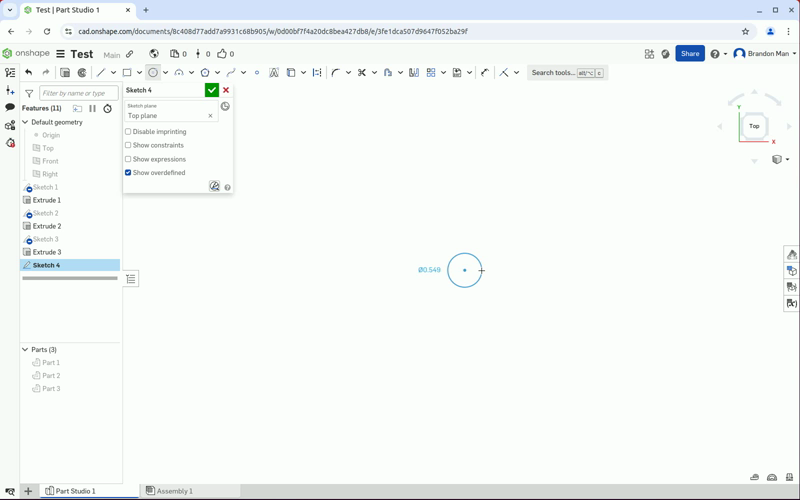
click(481, 270)
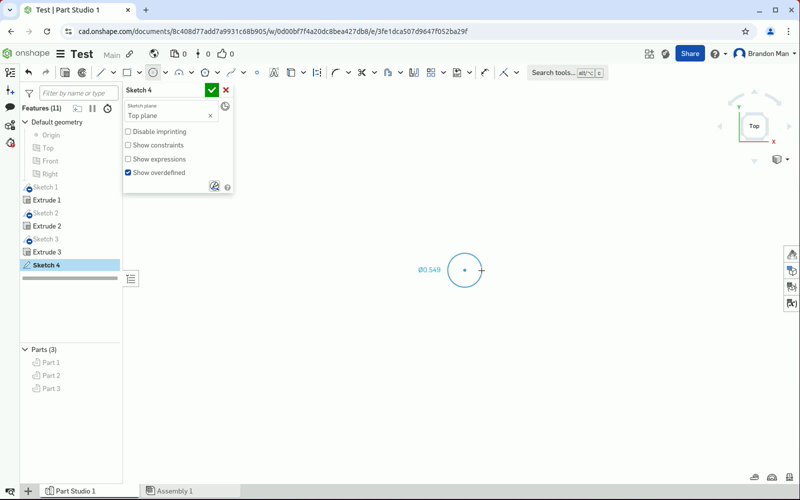
scroll(-6)
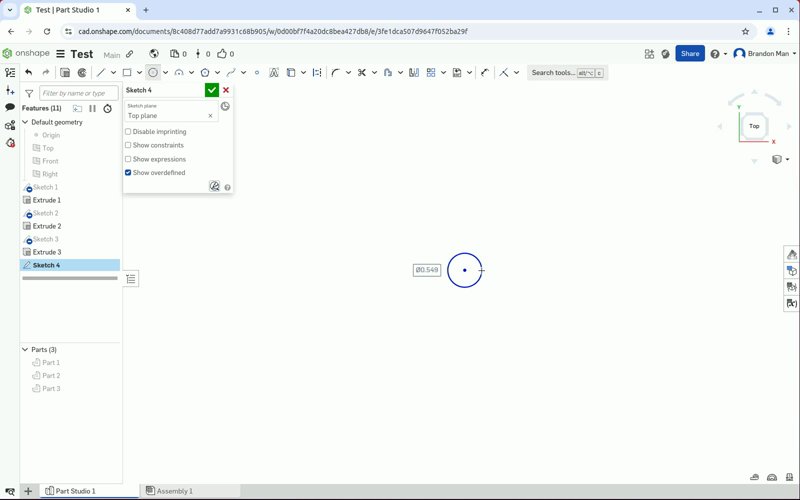
scroll(-6)
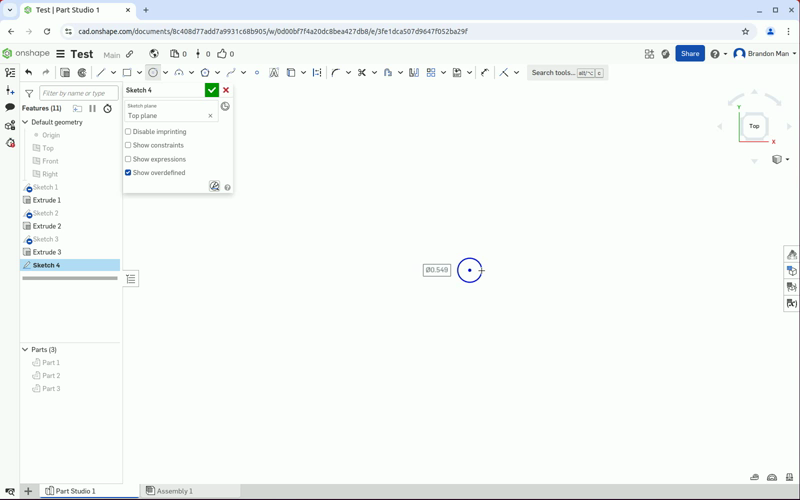
scroll(-6)
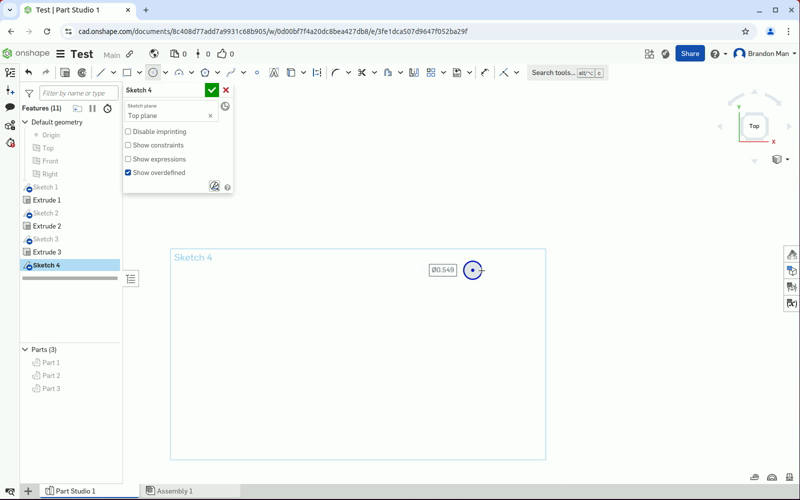
scroll(-6)
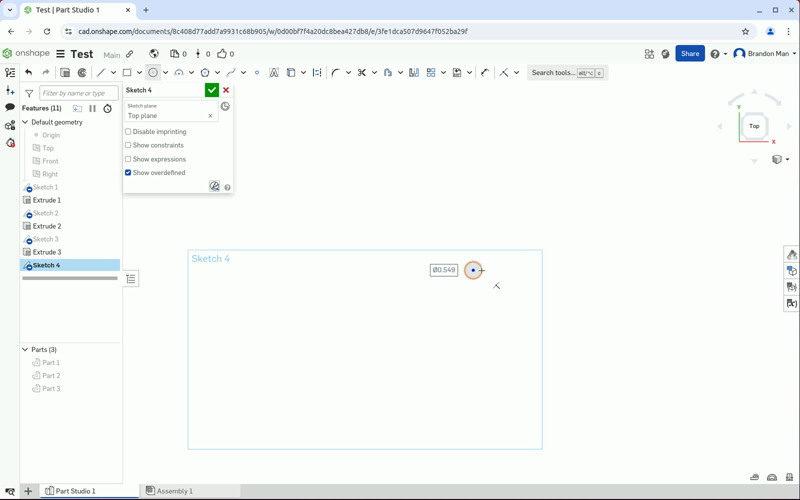
scroll(-6)
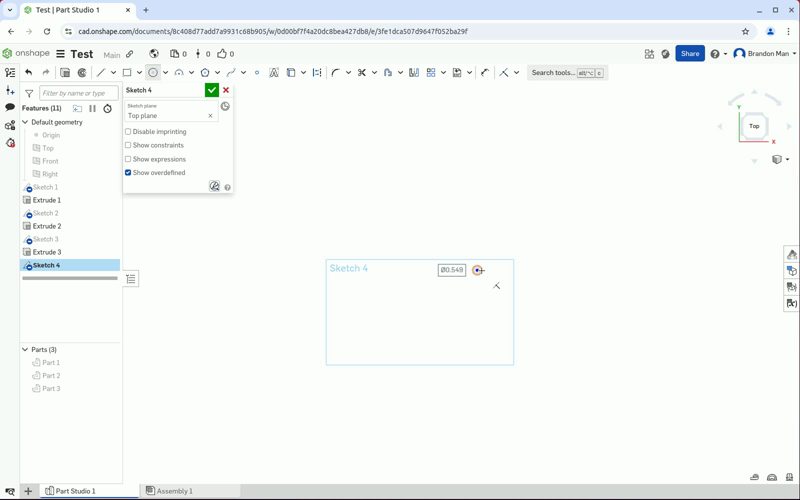
scroll(-6)
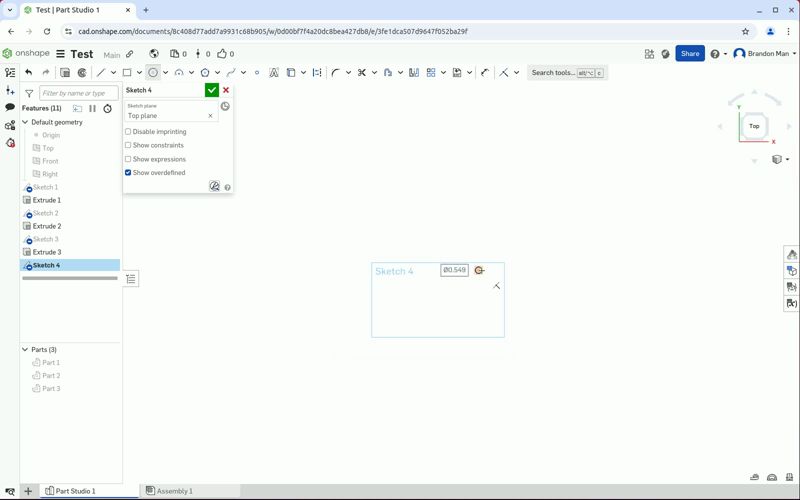
scroll(-6)
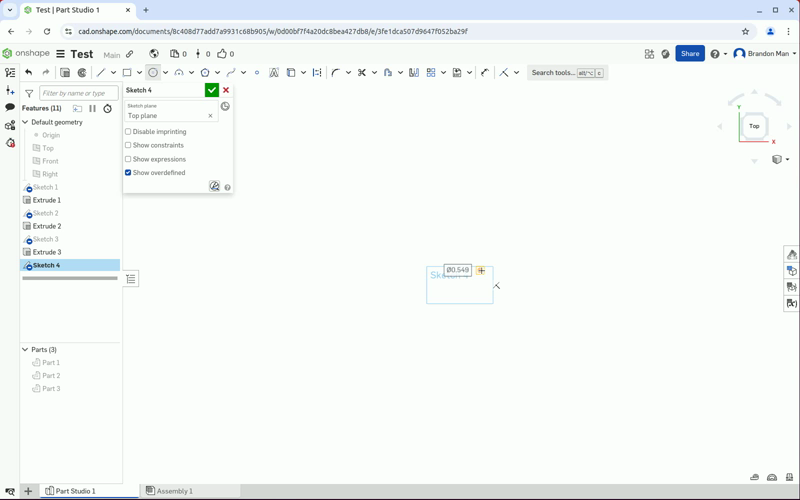
key(esc)
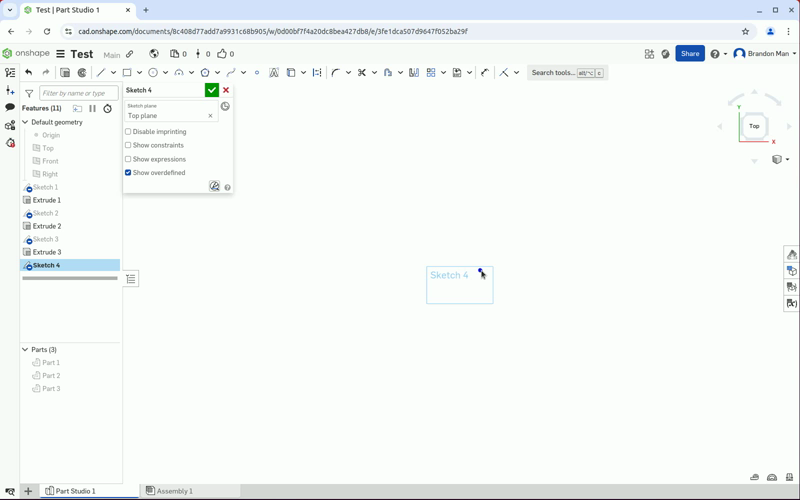
mouse_move(478, 271)
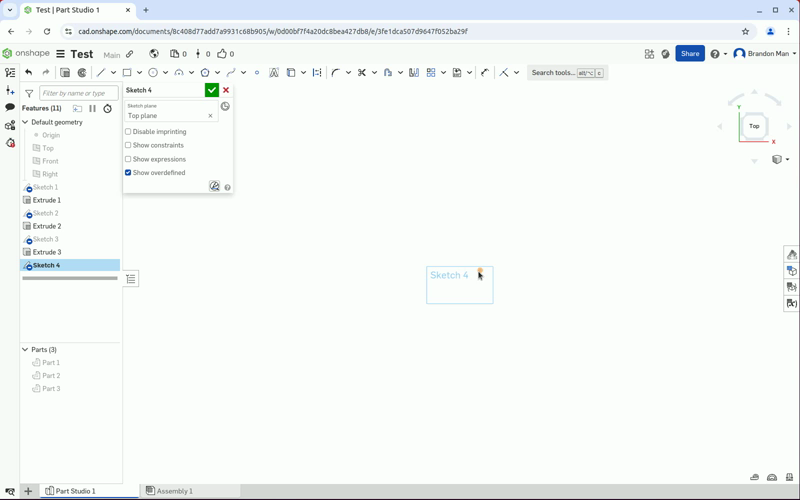
scroll(6)
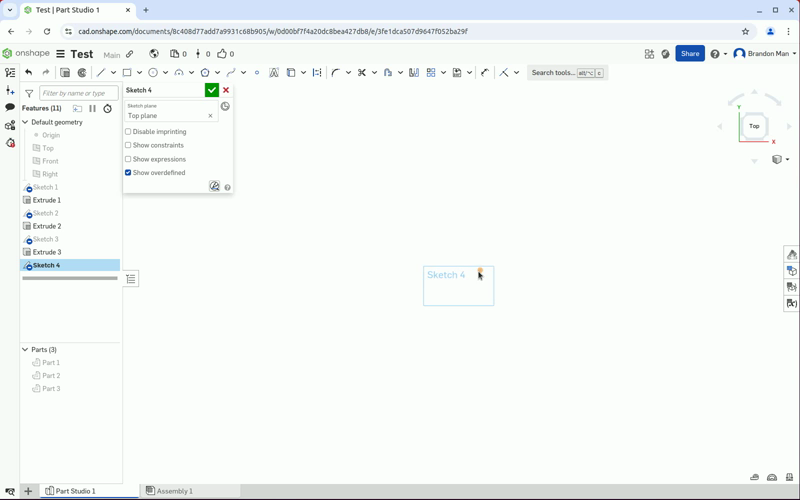
scroll(6)
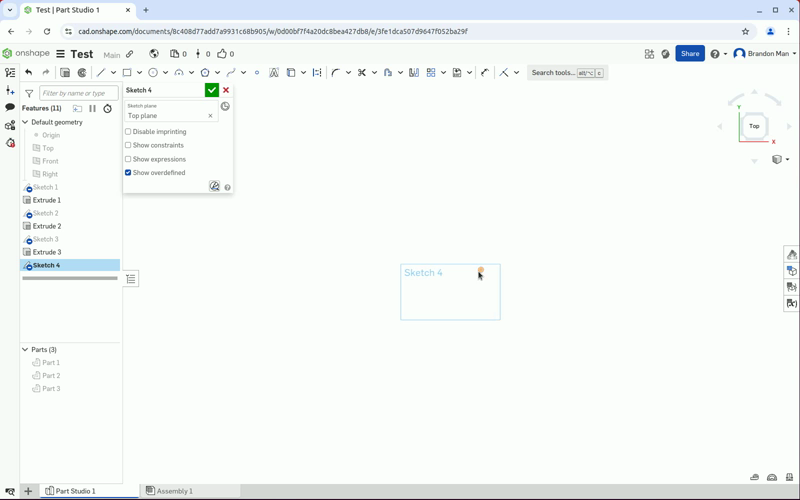
scroll(6)
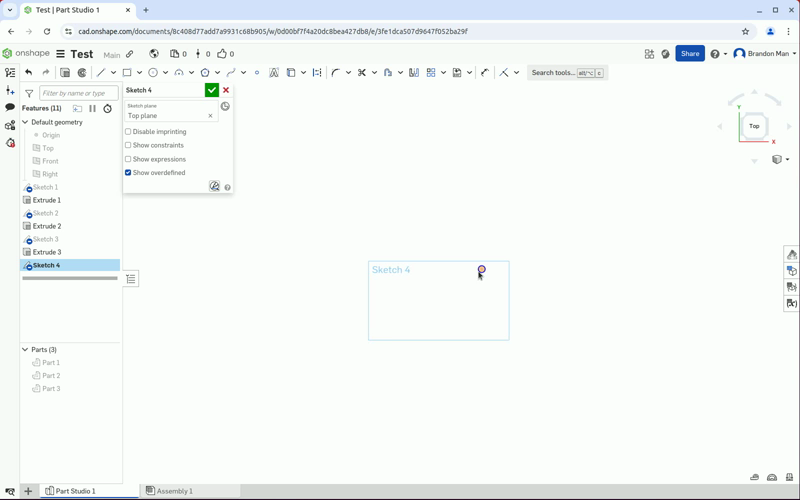
scroll(6)
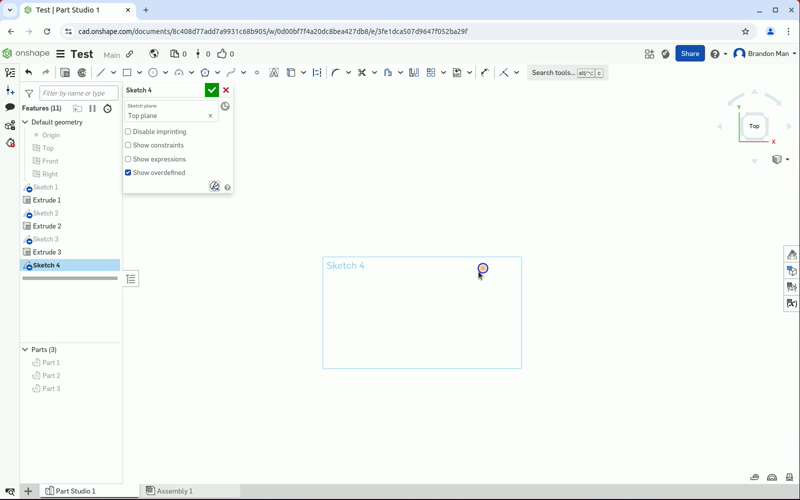
scroll(6)
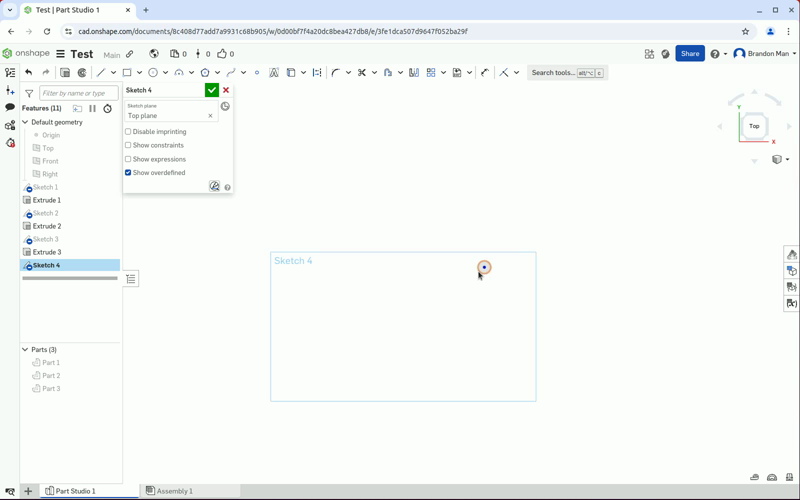
scroll(6)
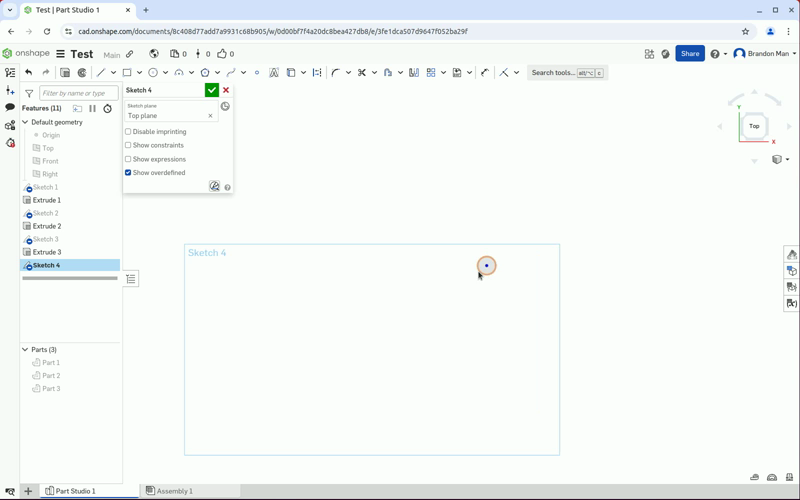
scroll(6)
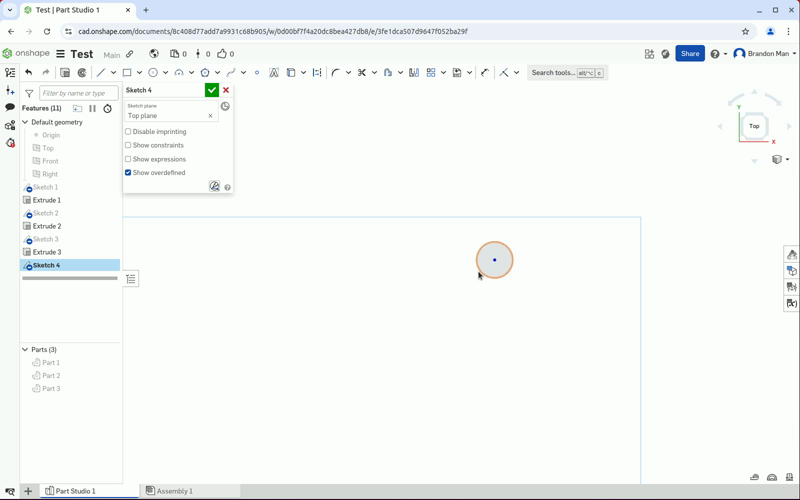
click(478, 271)
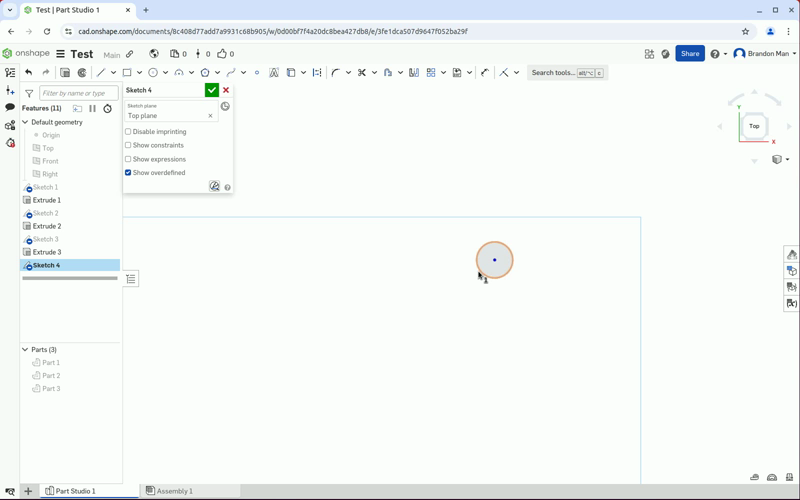
scroll(-6)
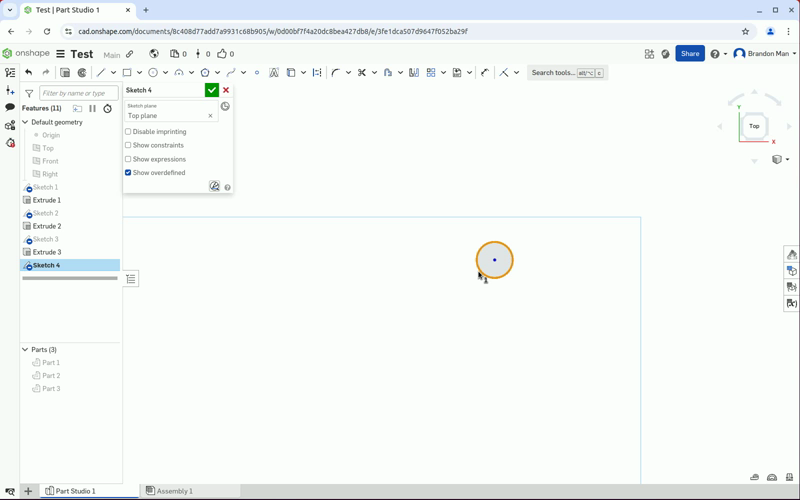
scroll(-6)
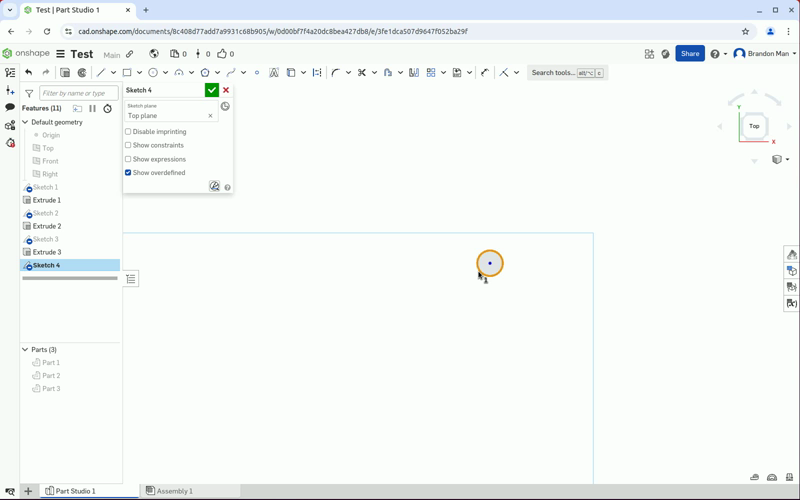
scroll(-6)
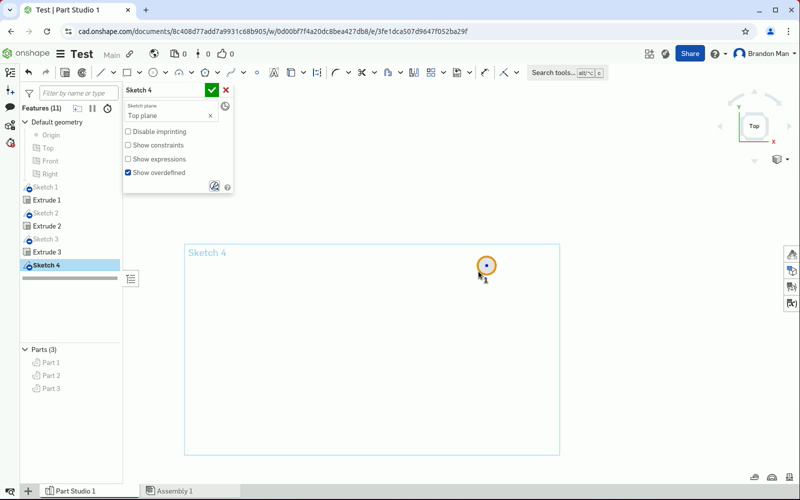
scroll(-6)
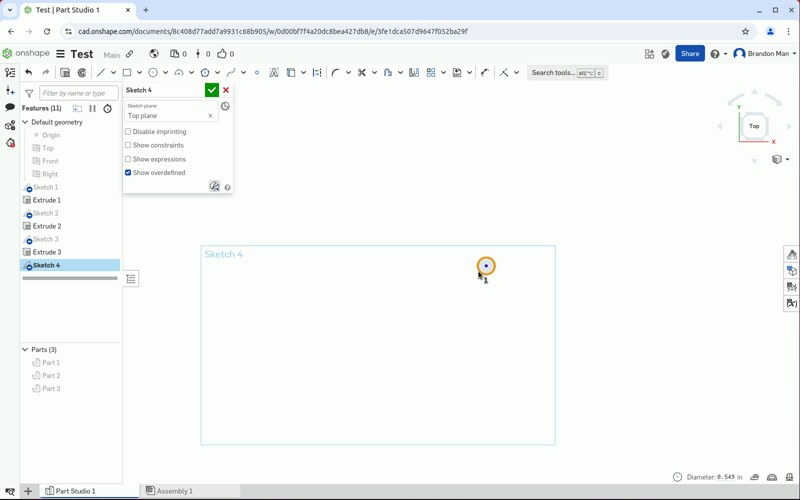
scroll(-6)
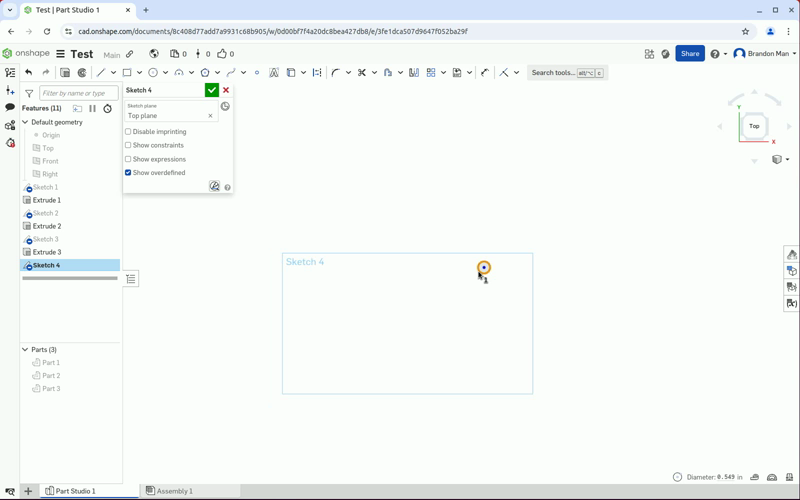
scroll(-6)
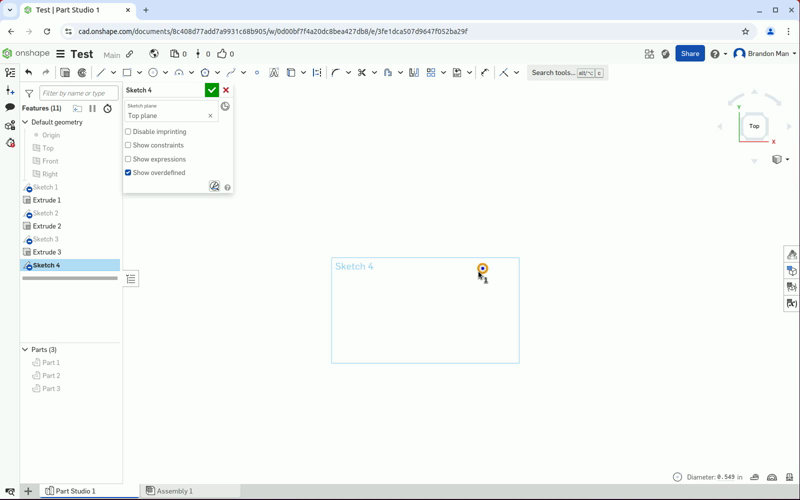
scroll(-6)
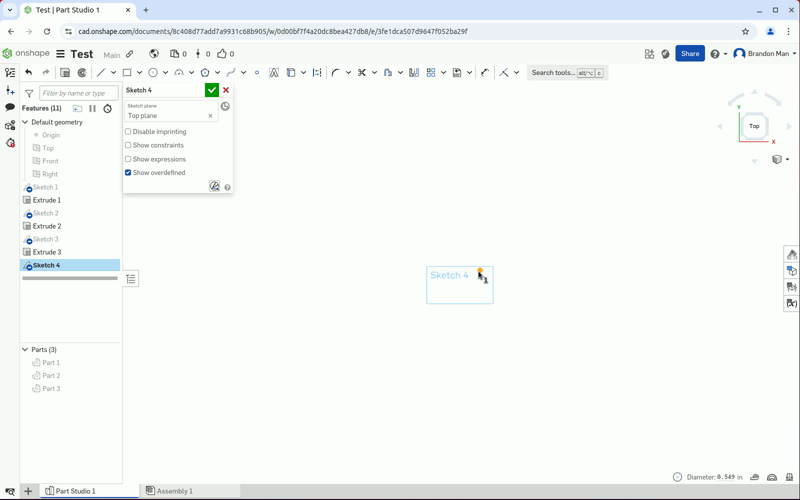
mouse_move(73, 352)
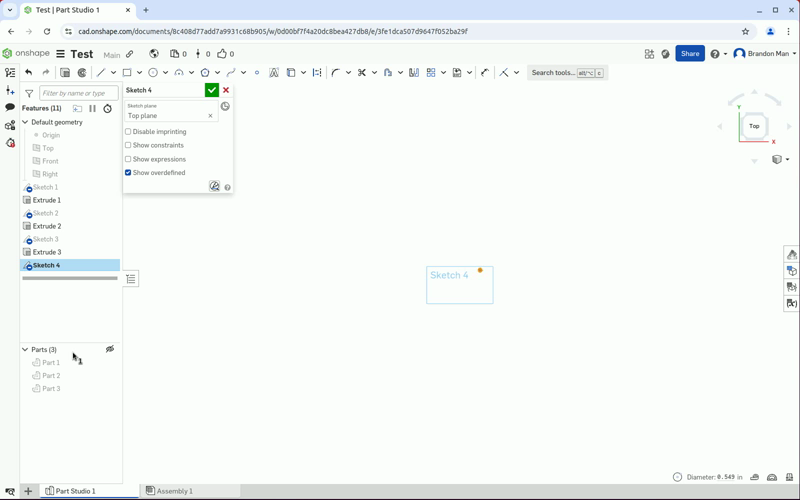
key(shift+y)
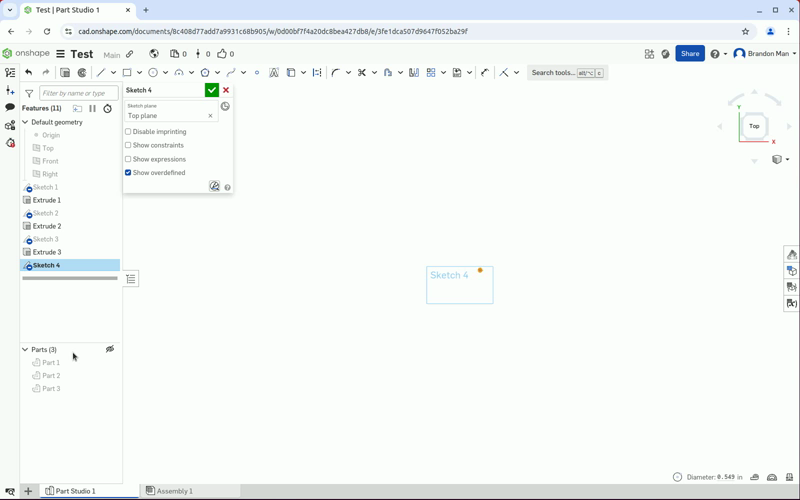
key(shift+e)
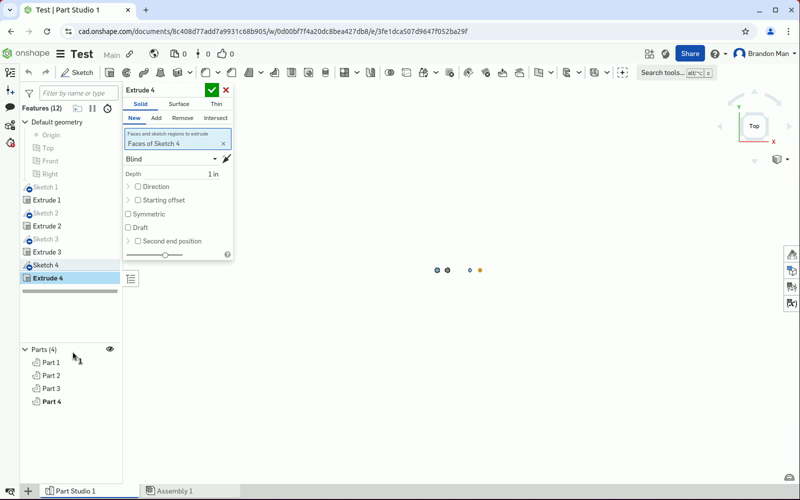
mouse_move(143, 106)
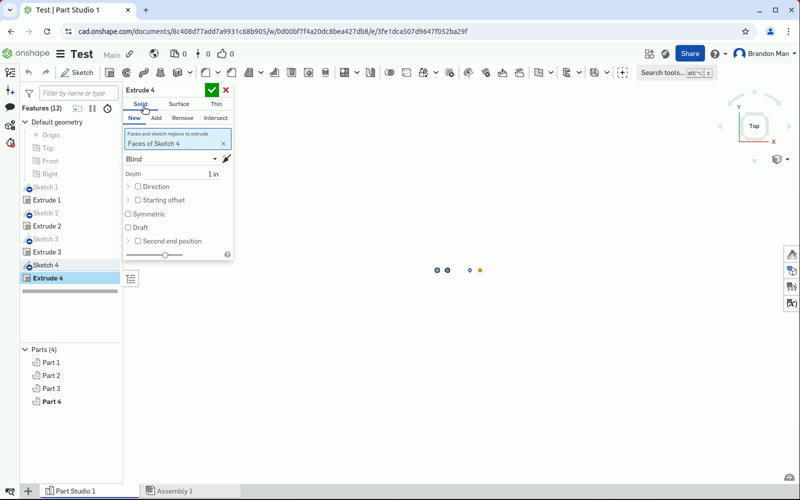
click(143, 106)
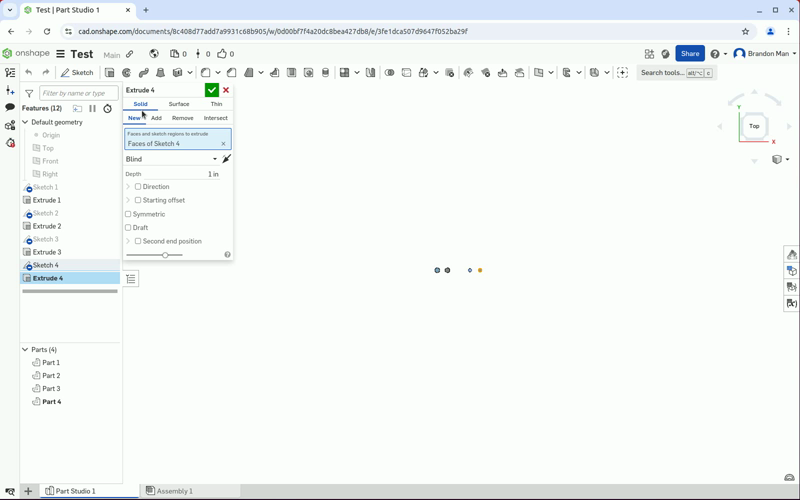
mouse_move(137, 120)
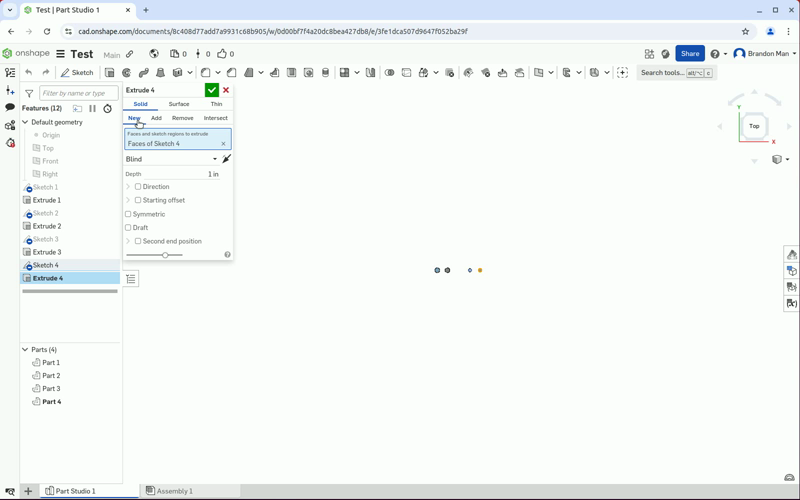
click(137, 120)
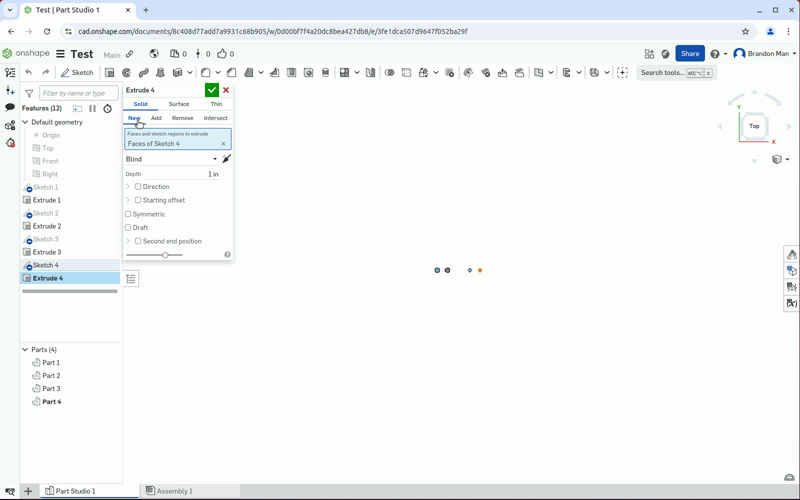
key(tab, 4)
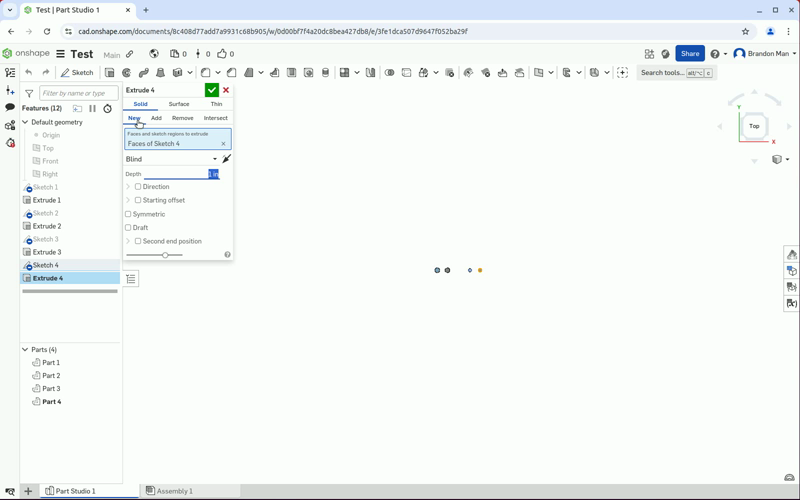
text(5.777)
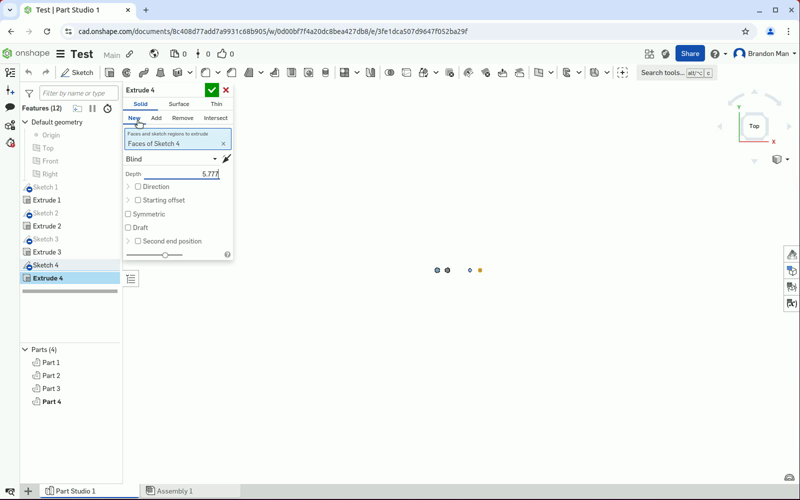
key(enter)
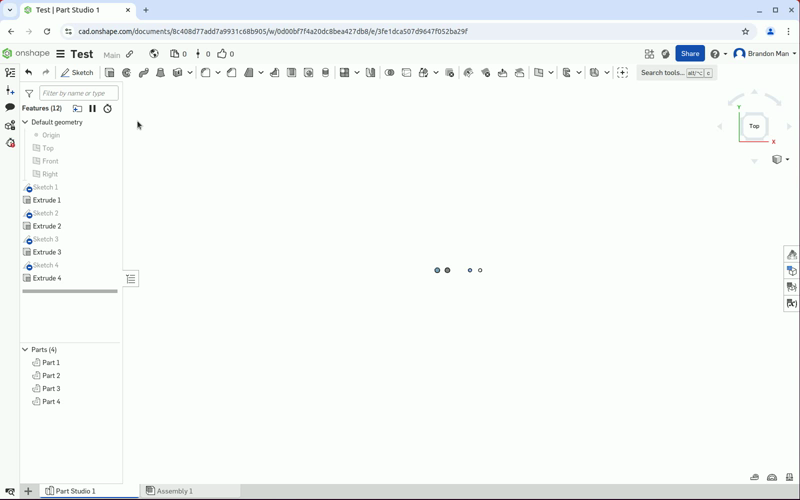
key(shift+h)
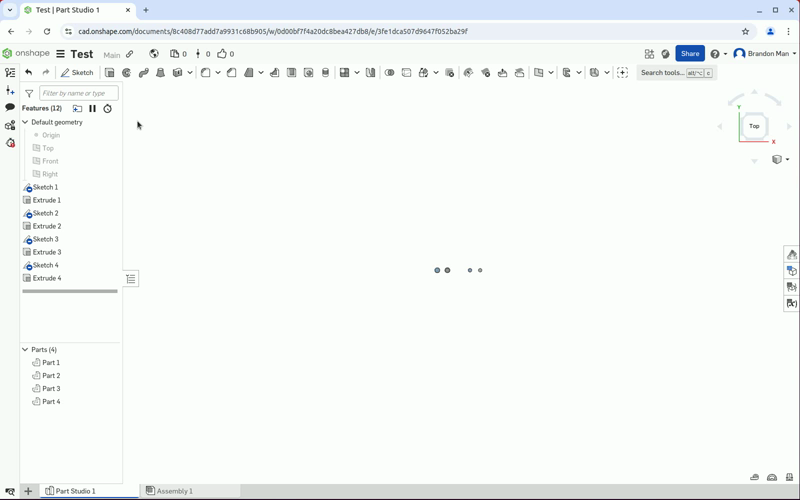
key(shift+h)
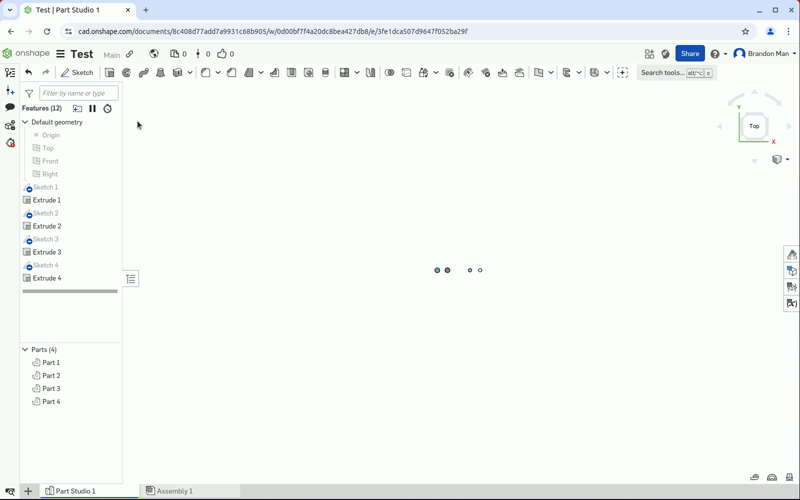
mouse_move(73, 189)
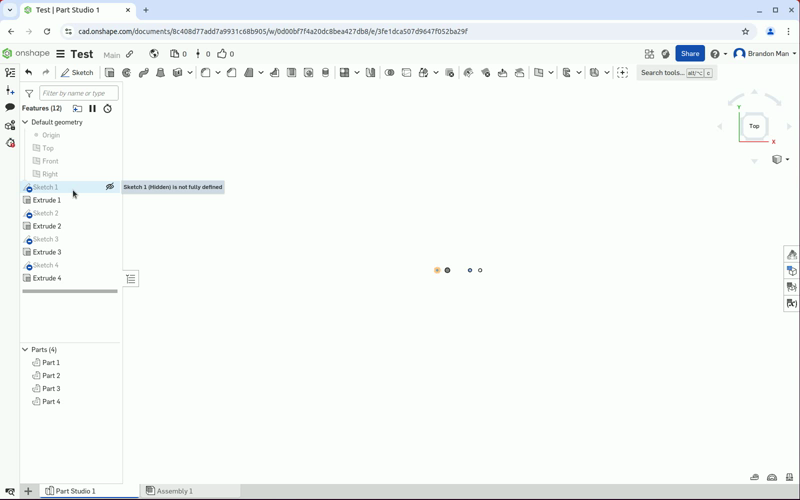
click(73, 189)
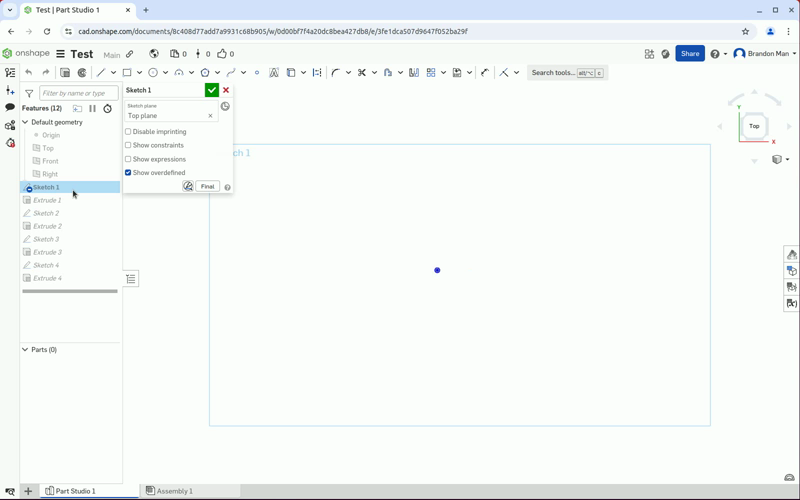
mouse_move(229, 92)
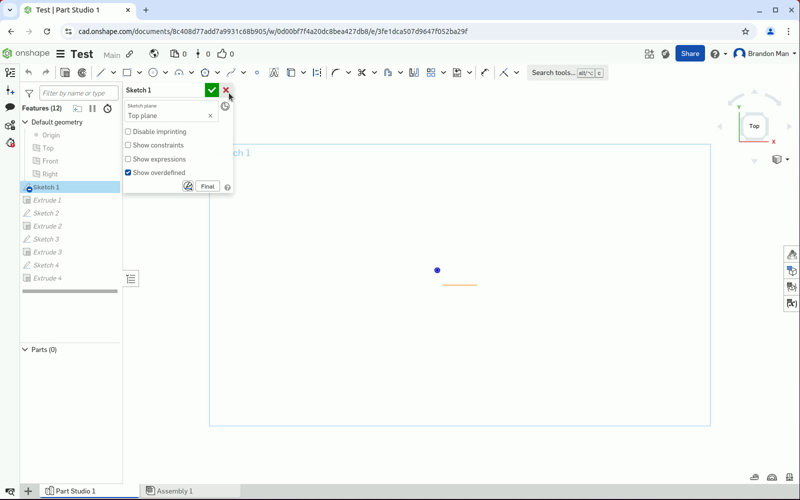
click(229, 92)
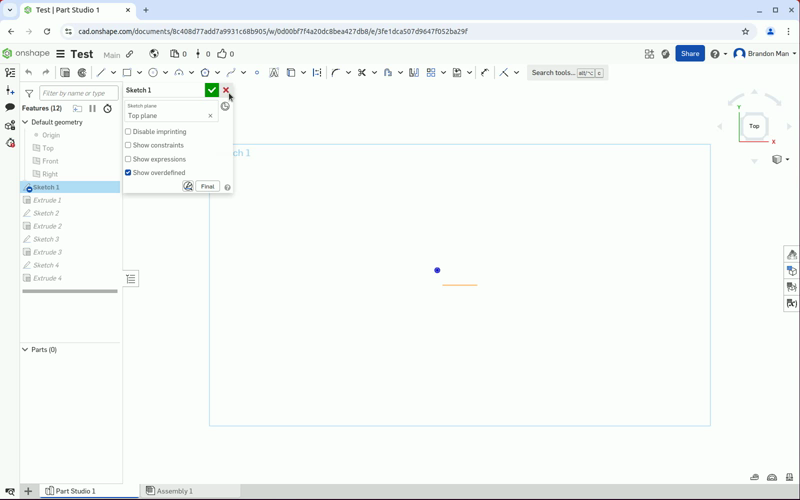
key(shift+s)
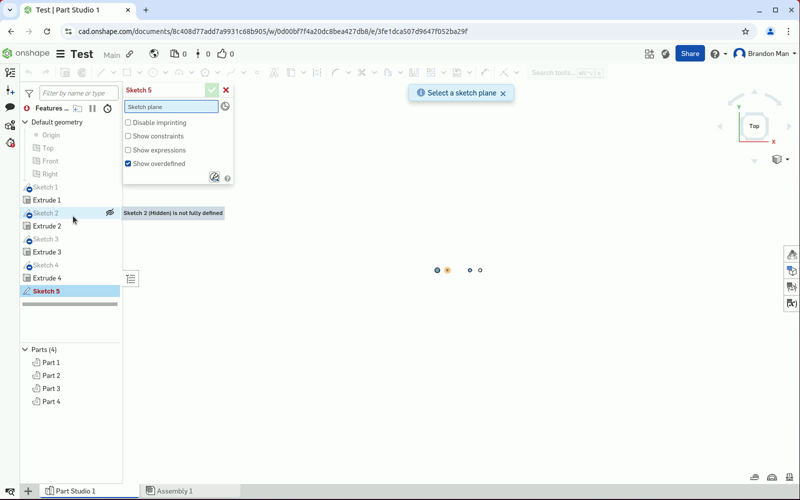
scroll(3)
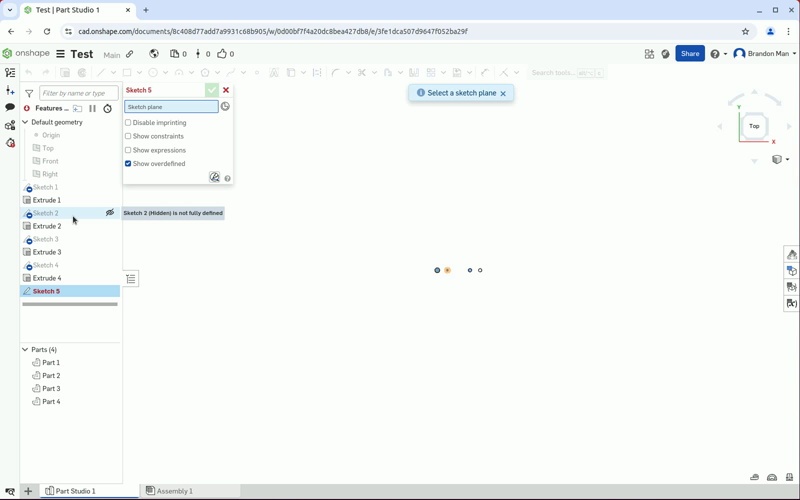
mouse_move(73, 150)
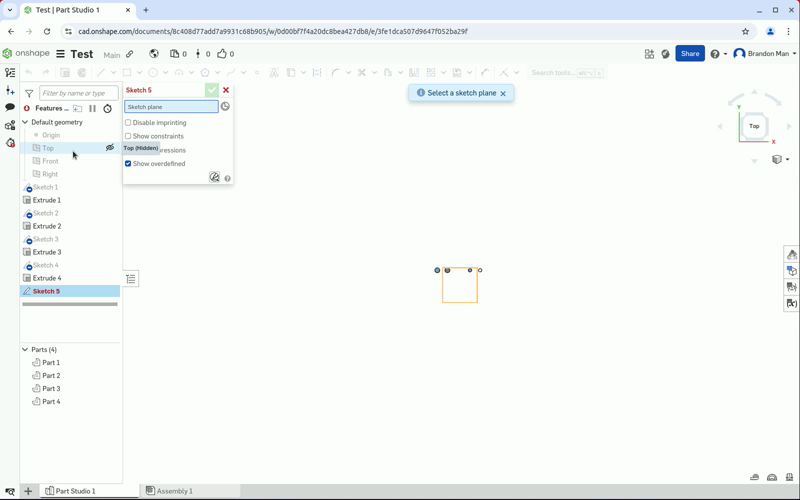
click(73, 150)
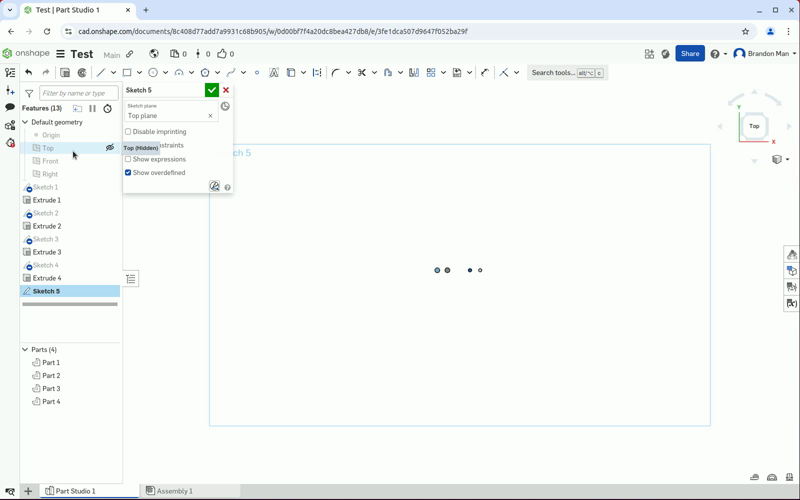
mouse_move(73, 352)
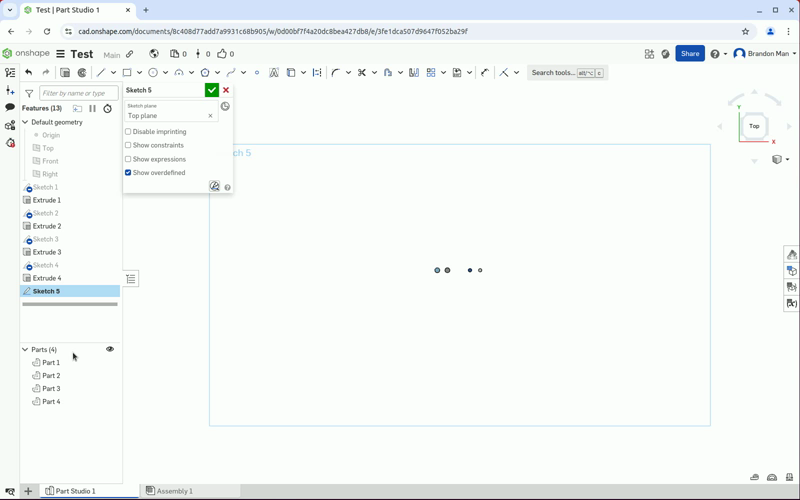
key(y)
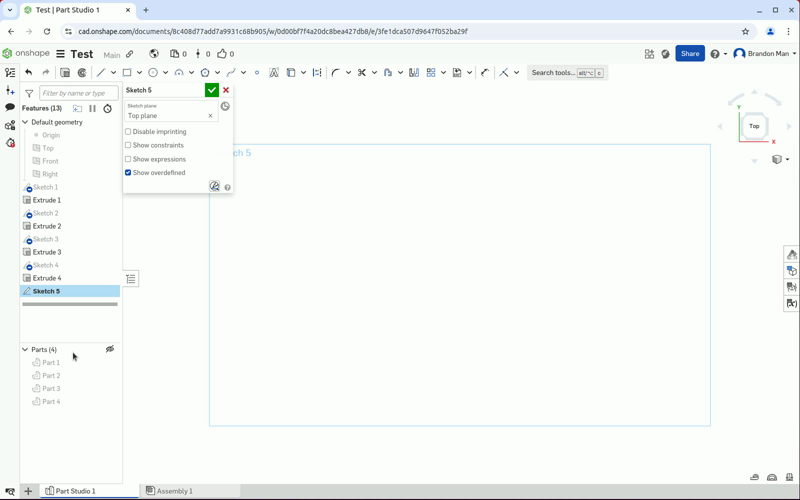
key(l)
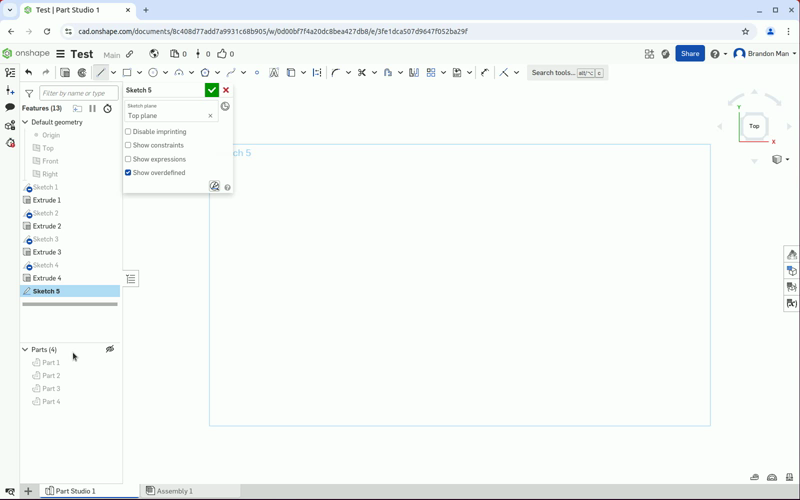
key_down(shift)
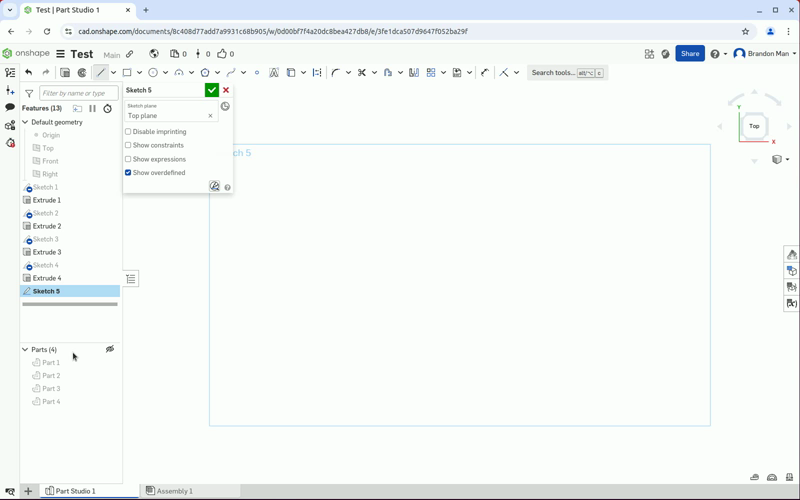
mouse_move(440, 299)
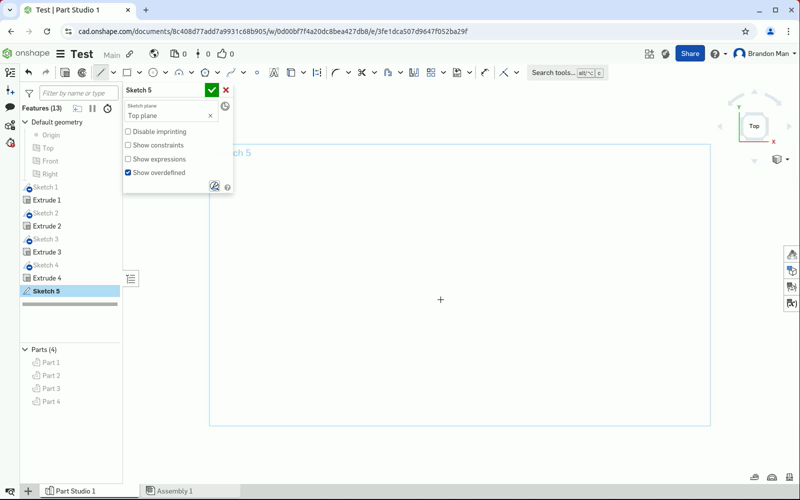
click(440, 299)
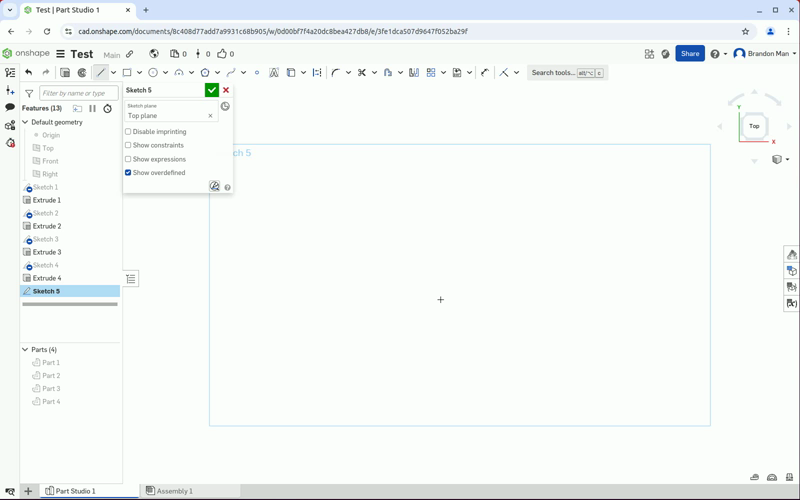
key_up(shift)
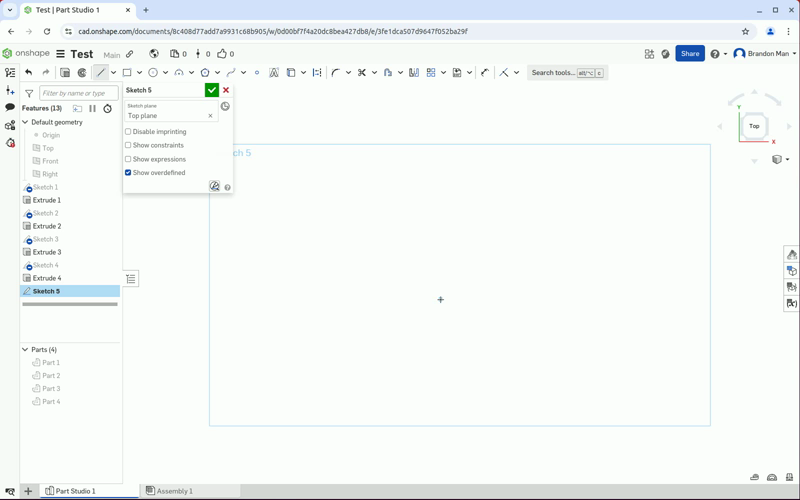
key_down(shift)
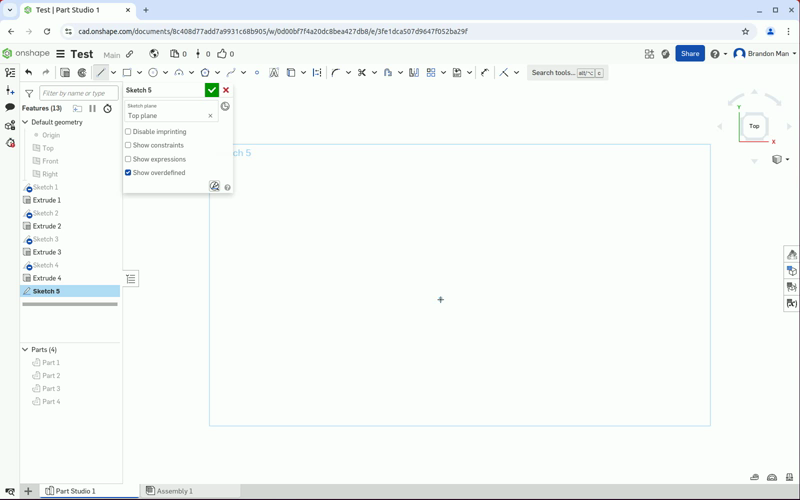
mouse_move(470, 299)
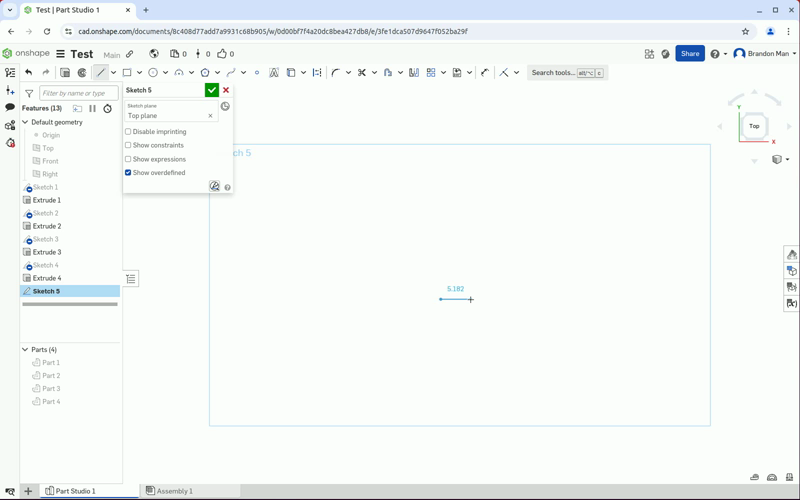
mouse_move(444, 299)
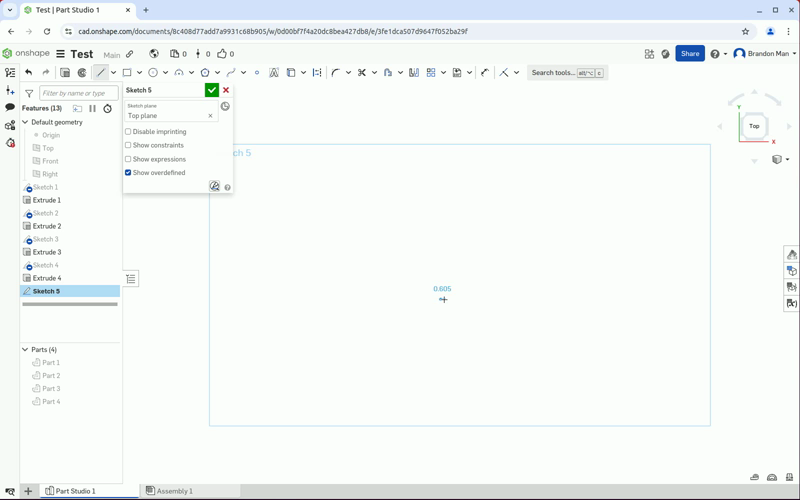
scroll(6)
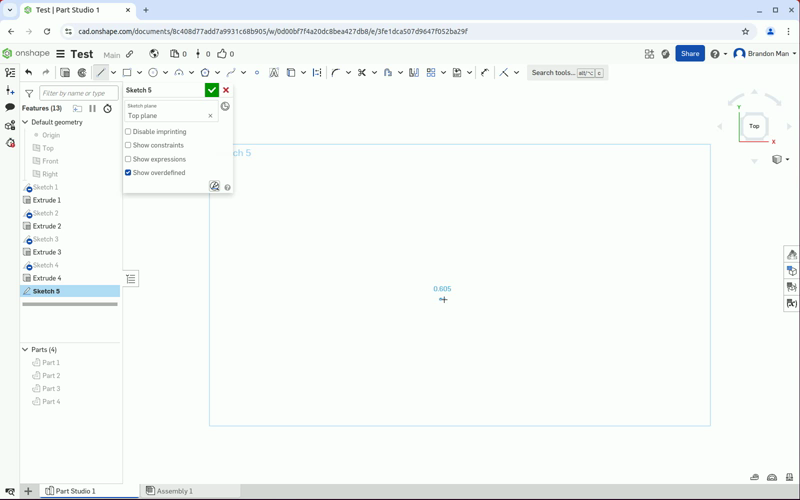
scroll(6)
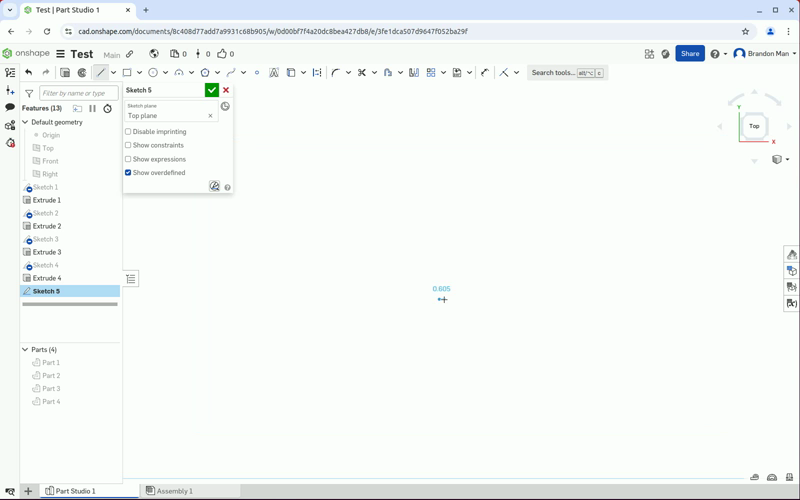
scroll(6)
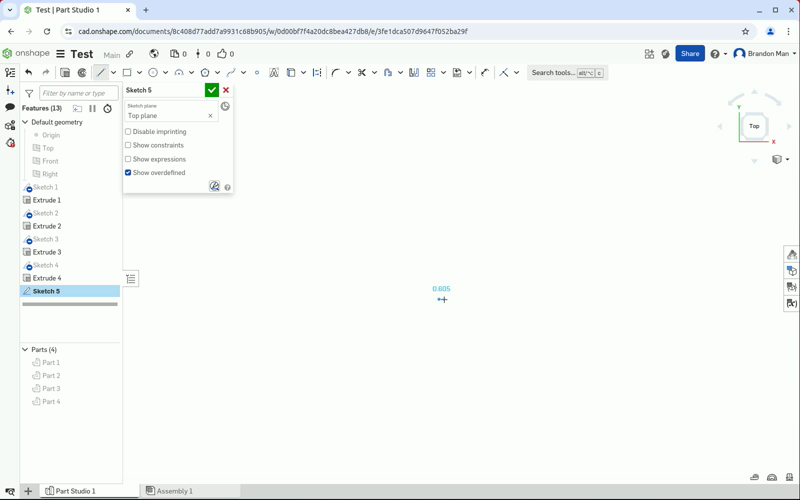
scroll(6)
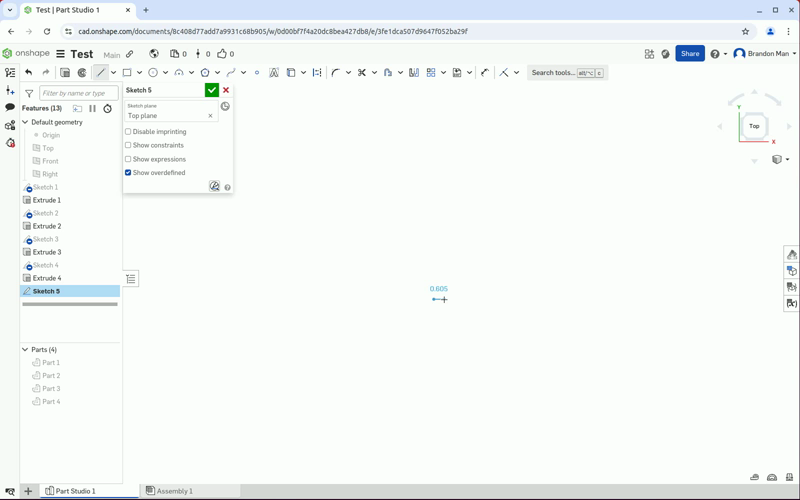
scroll(6)
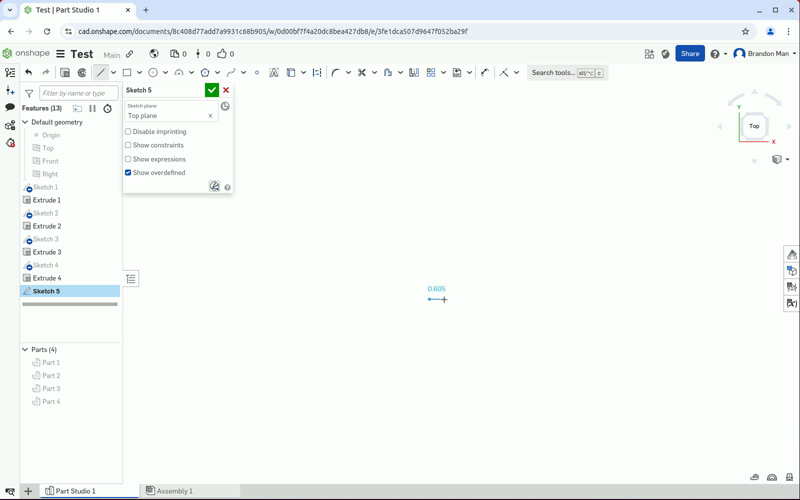
scroll(6)
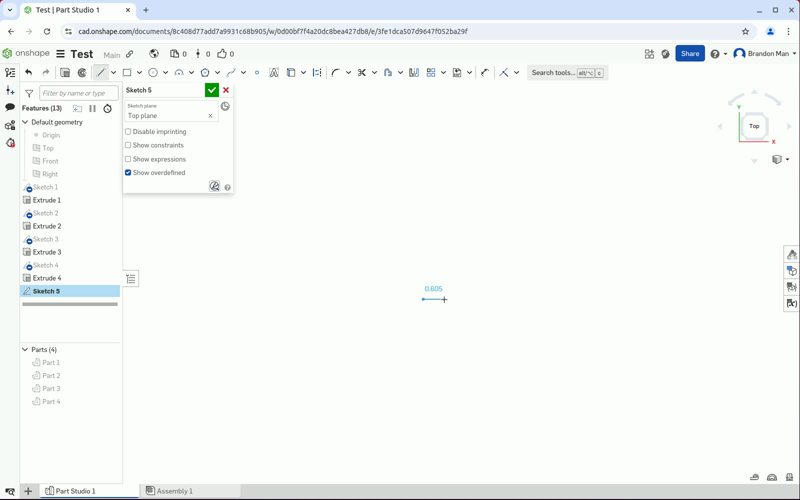
scroll(6)
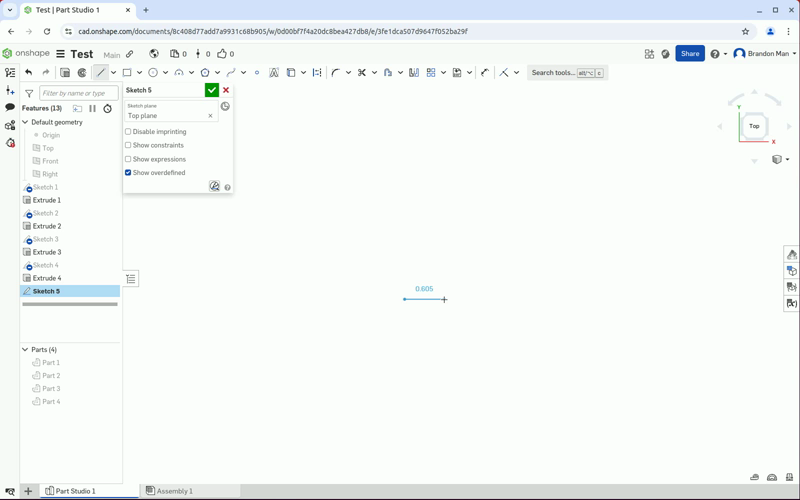
click(444, 299)
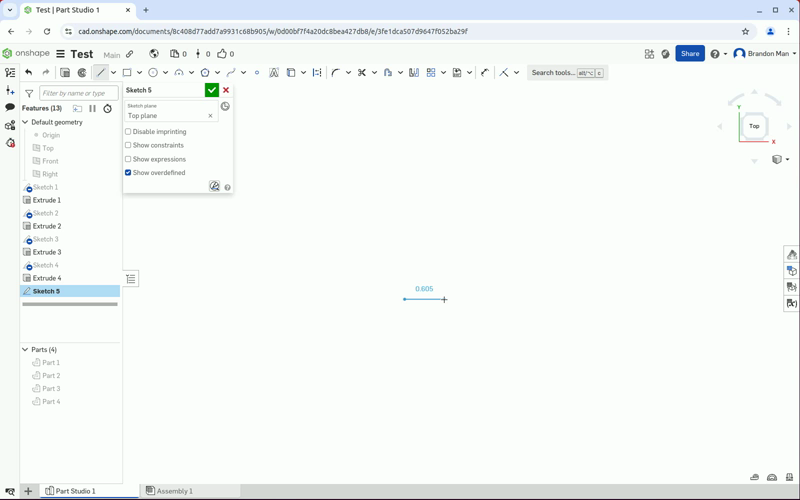
scroll(-6)
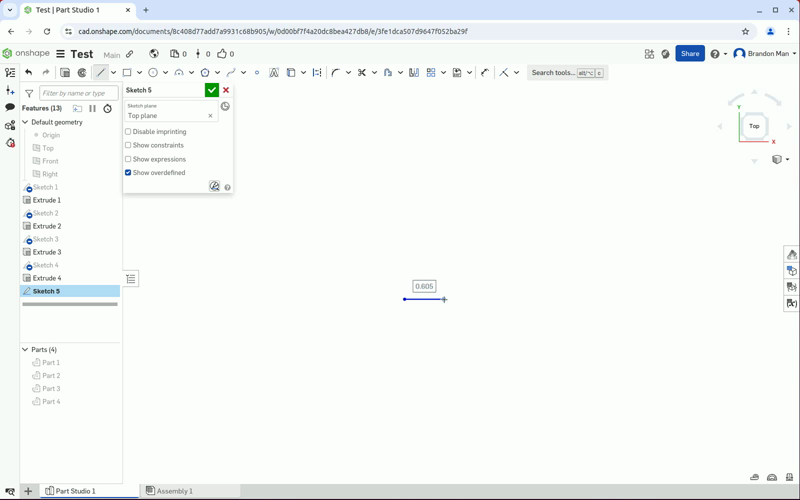
scroll(-6)
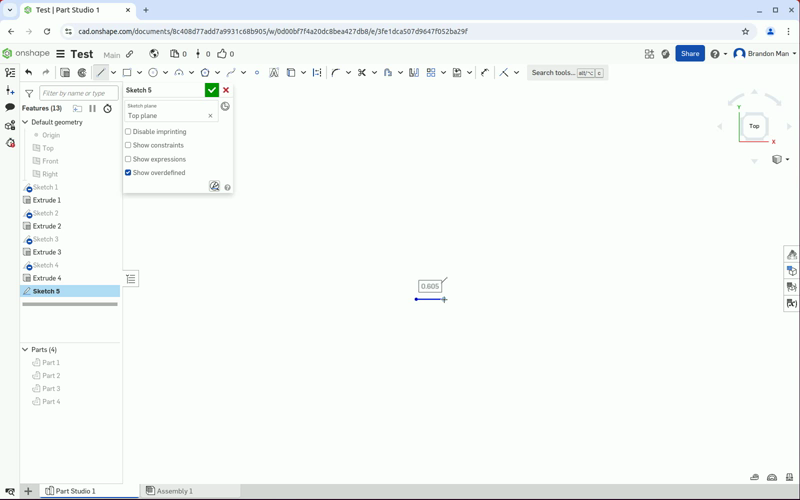
scroll(-6)
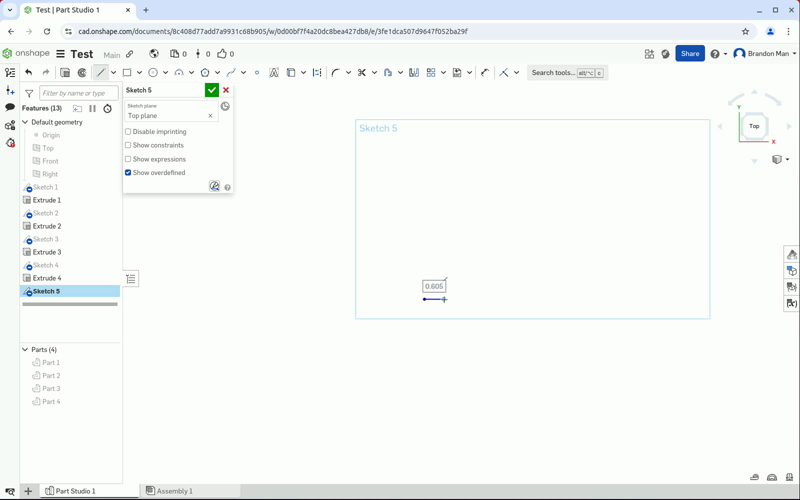
scroll(-6)
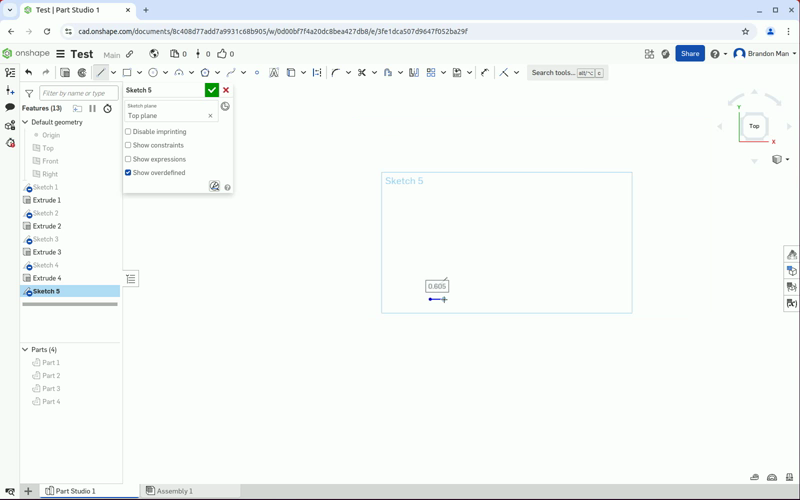
scroll(-6)
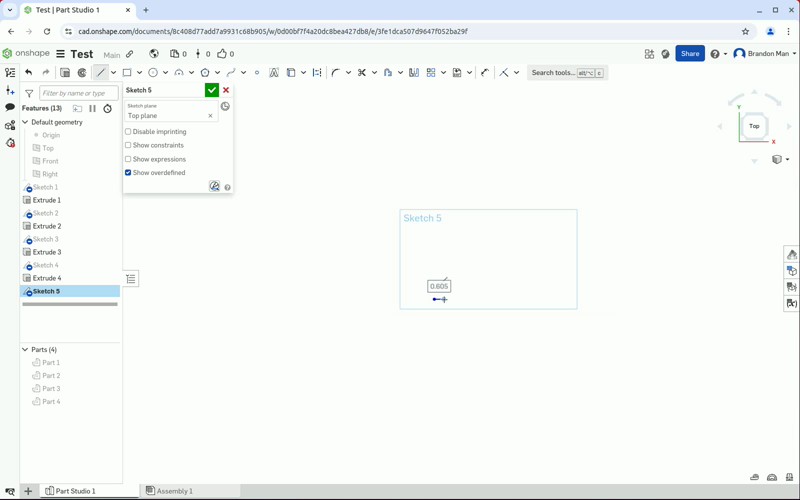
scroll(-6)
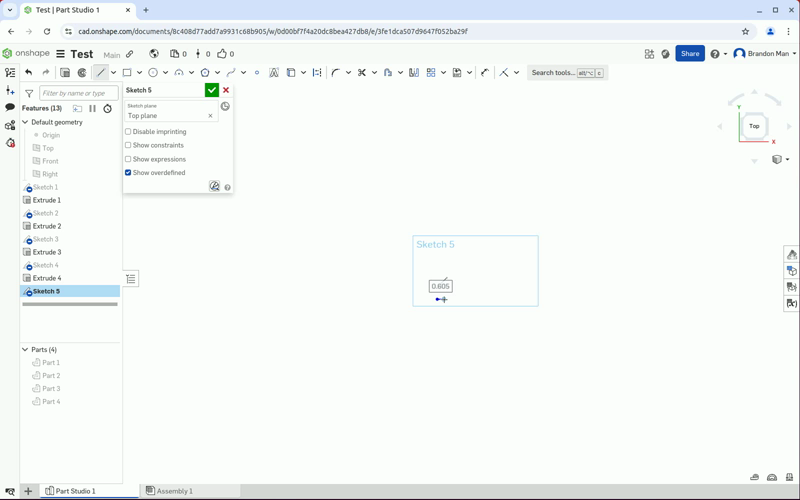
scroll(-6)
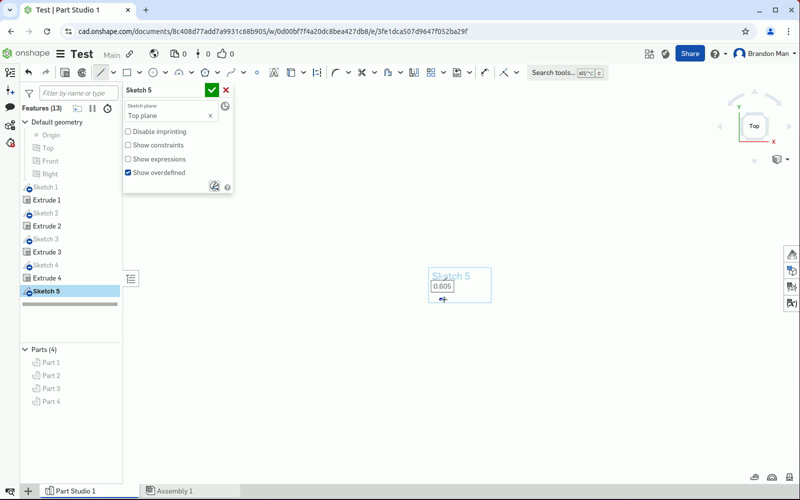
key_up(shift)
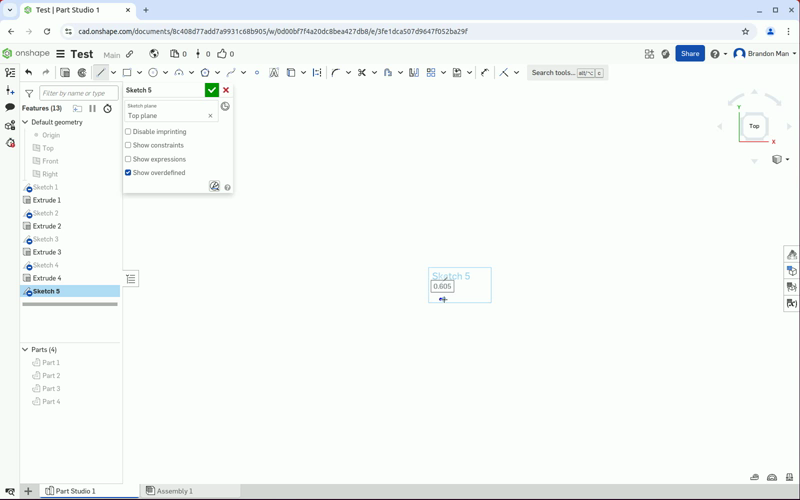
key_down(shift)
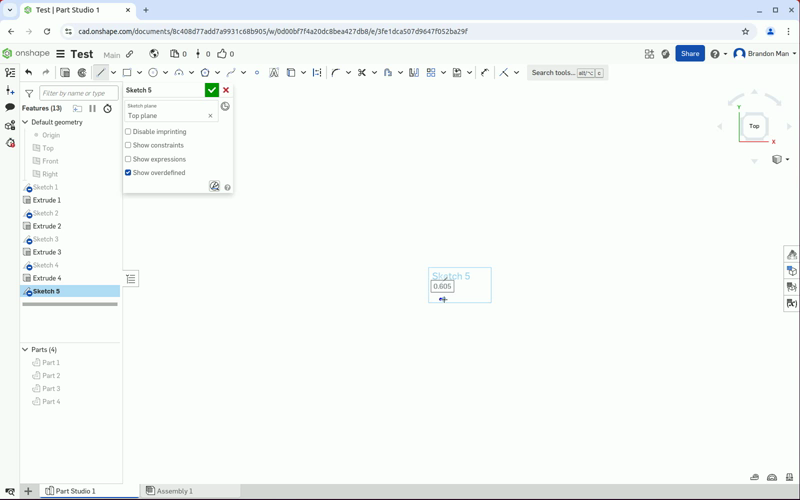
mouse_move(474, 299)
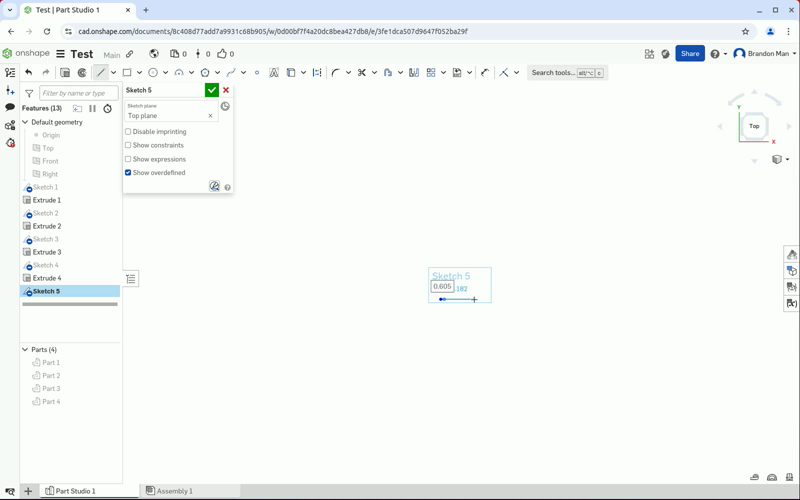
mouse_move(444, 295)
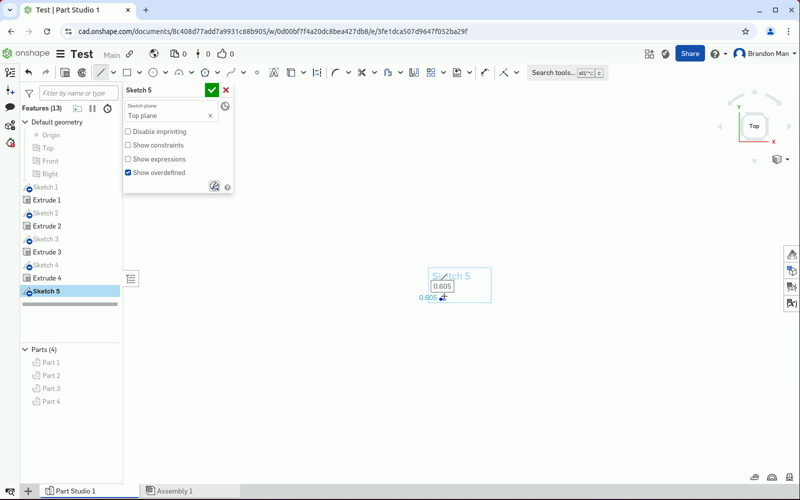
scroll(6)
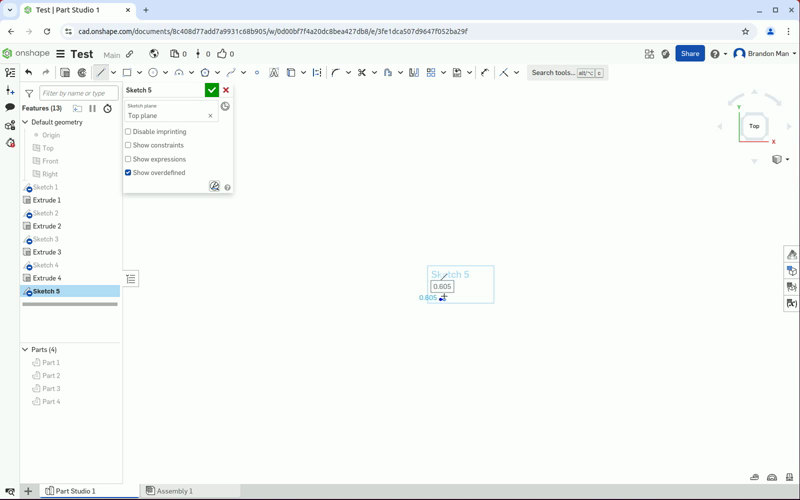
scroll(6)
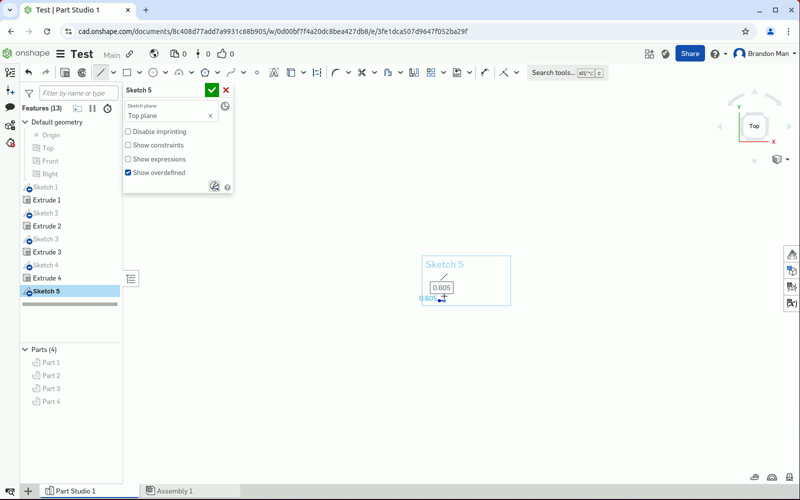
scroll(6)
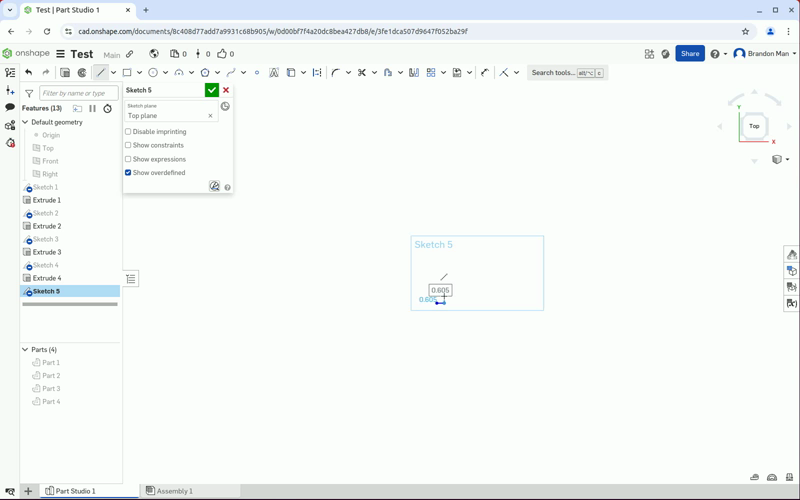
scroll(6)
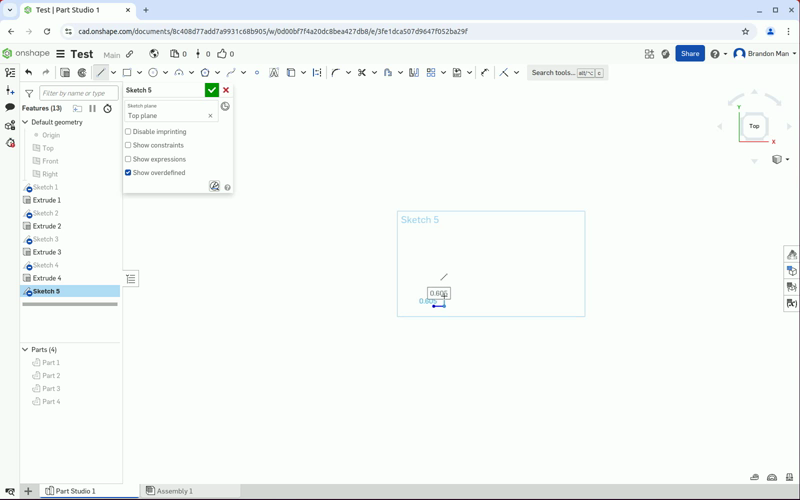
scroll(6)
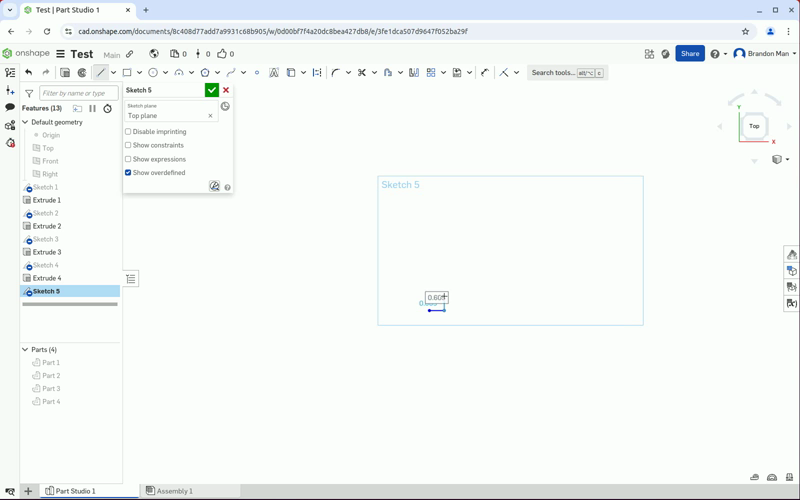
scroll(6)
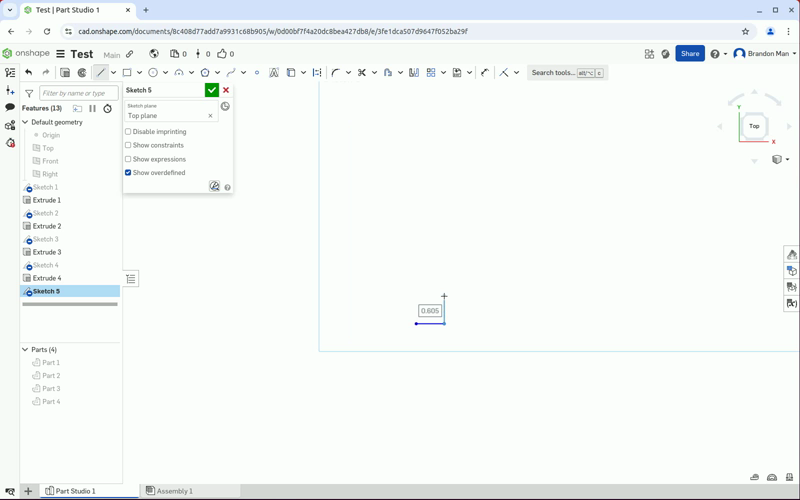
scroll(6)
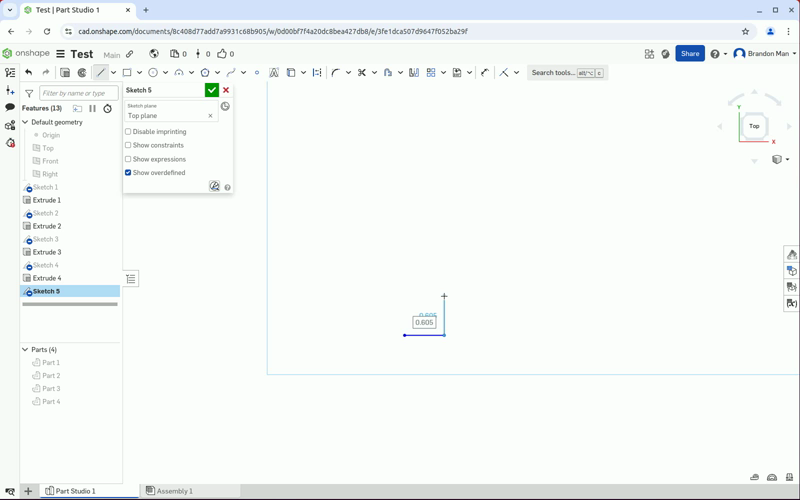
click(444, 295)
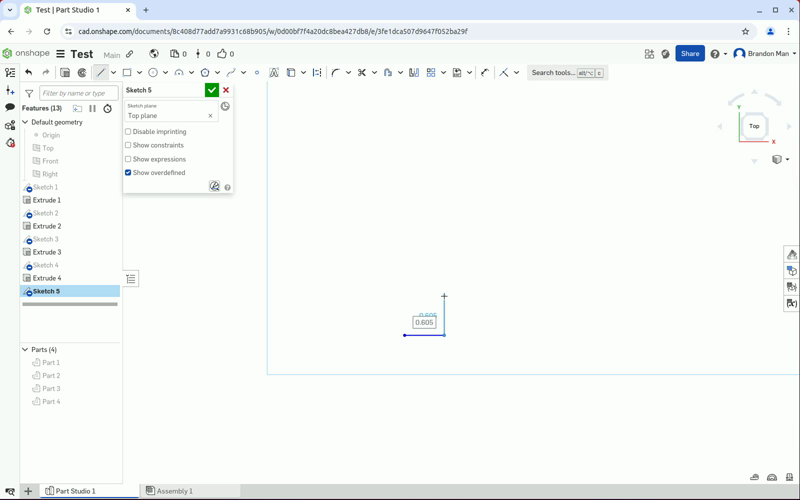
scroll(-6)
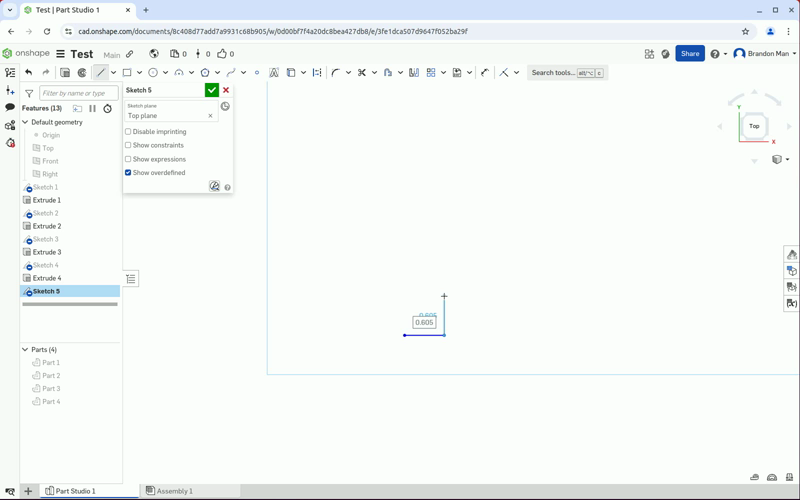
scroll(-6)
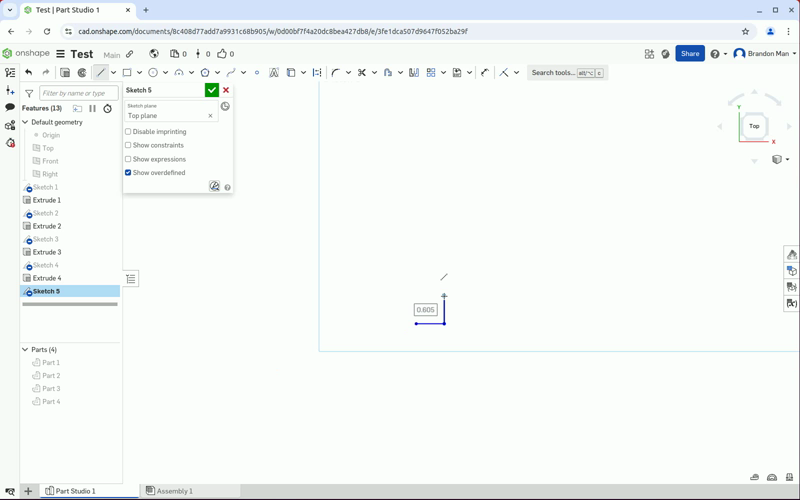
scroll(-6)
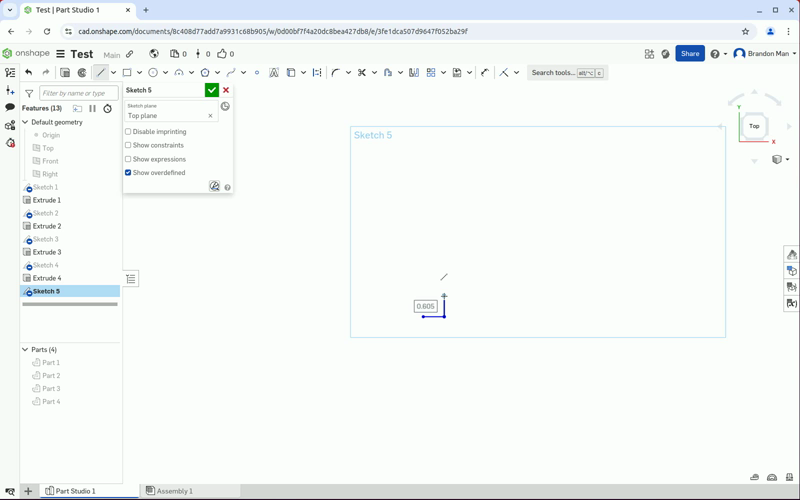
scroll(-6)
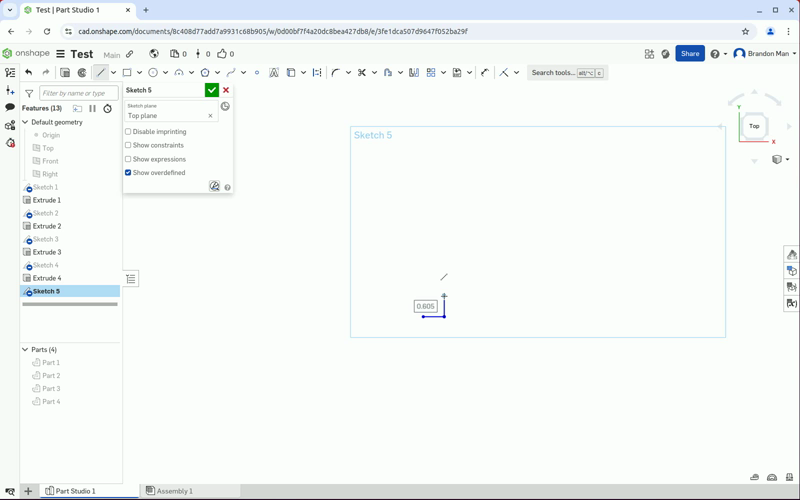
scroll(-6)
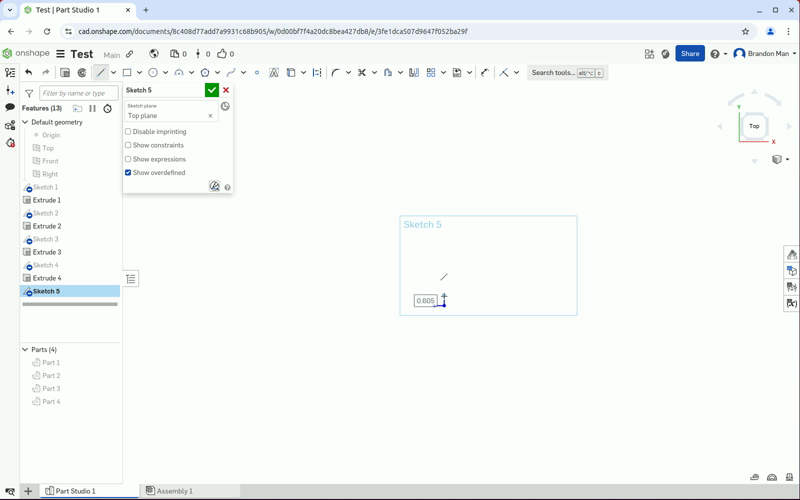
scroll(-6)
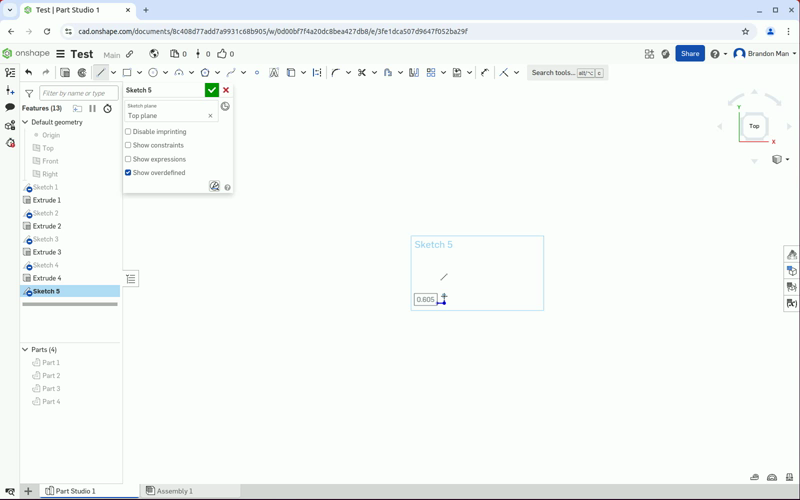
scroll(-6)
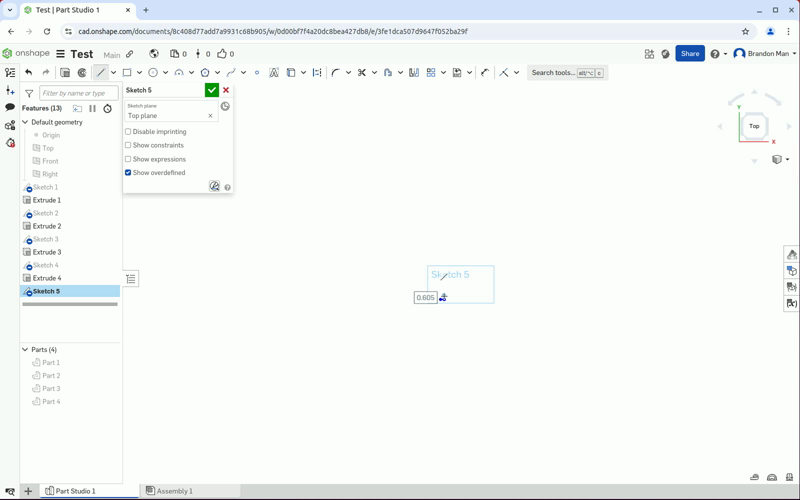
key_up(shift)
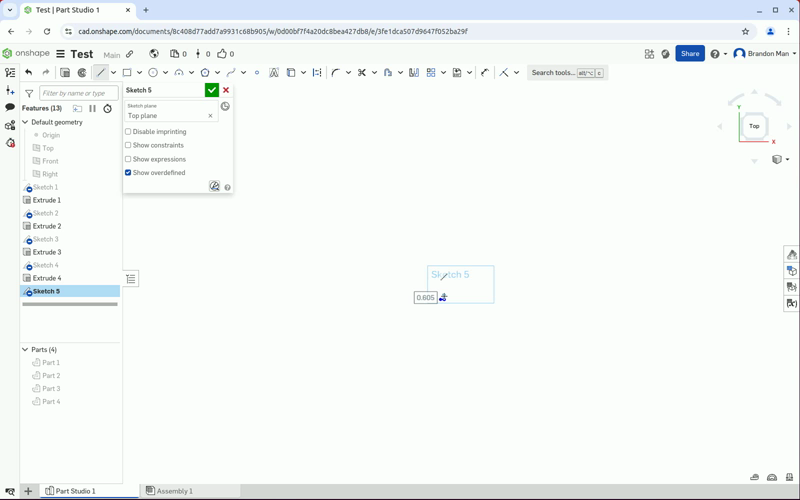
key_down(shift)
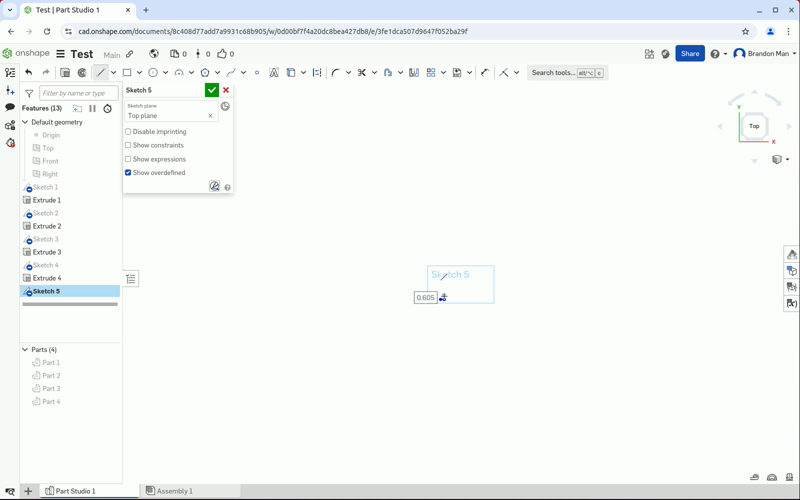
mouse_move(474, 295)
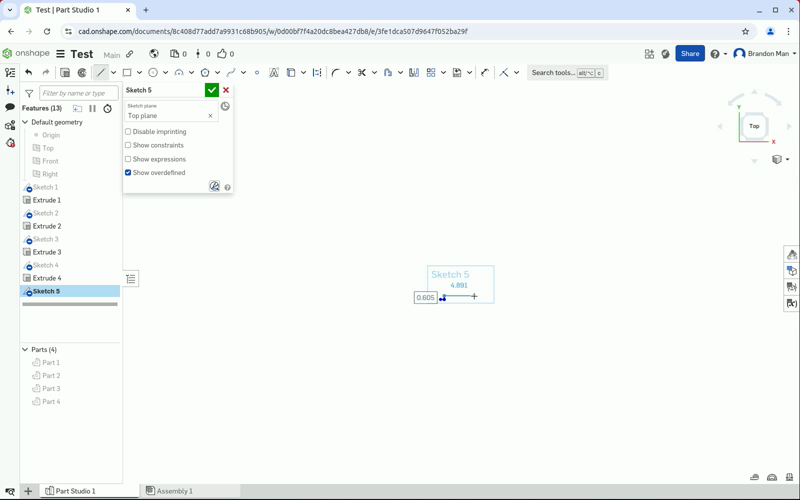
mouse_move(440, 295)
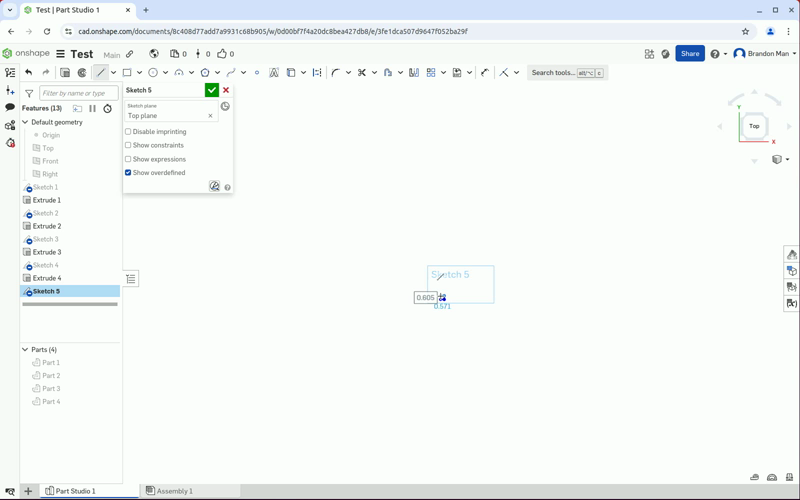
scroll(6)
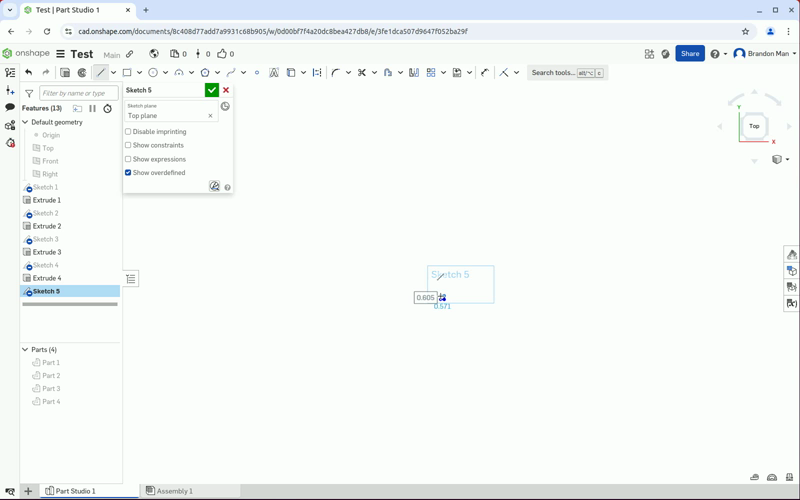
scroll(6)
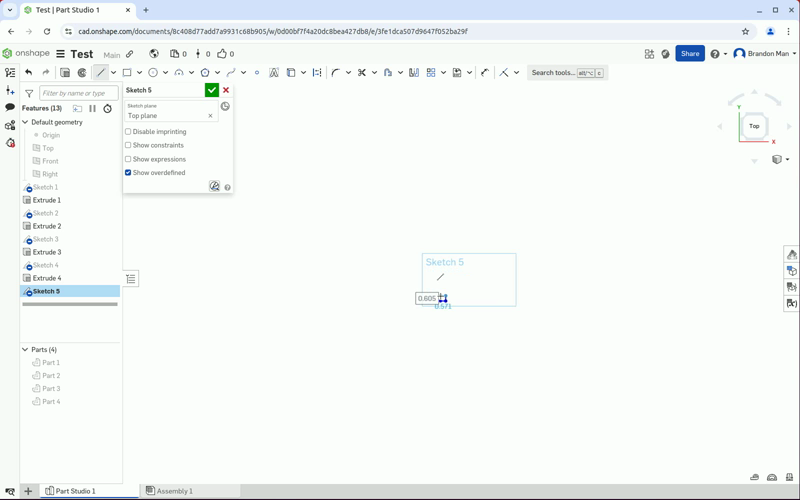
scroll(6)
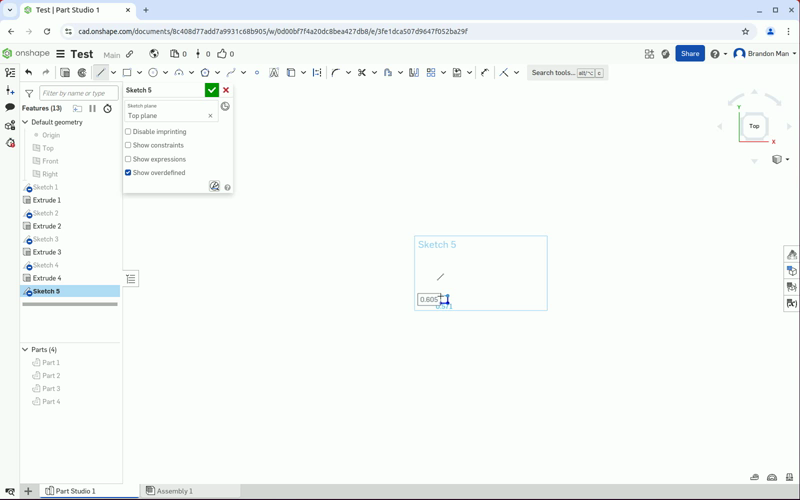
scroll(6)
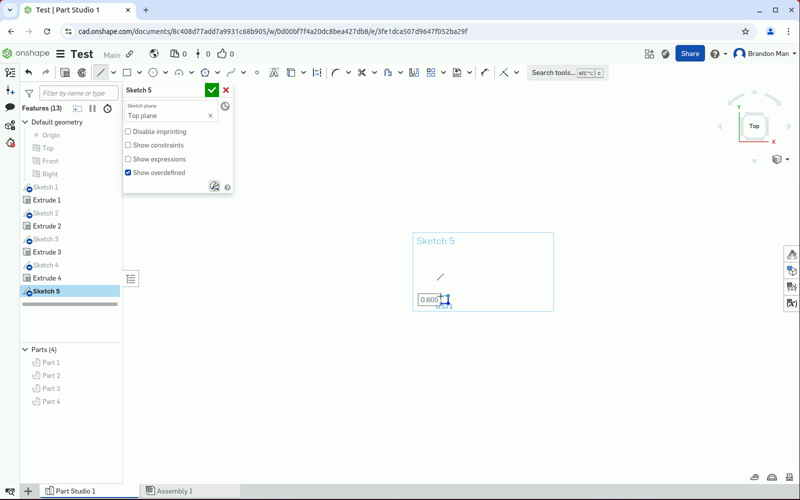
scroll(6)
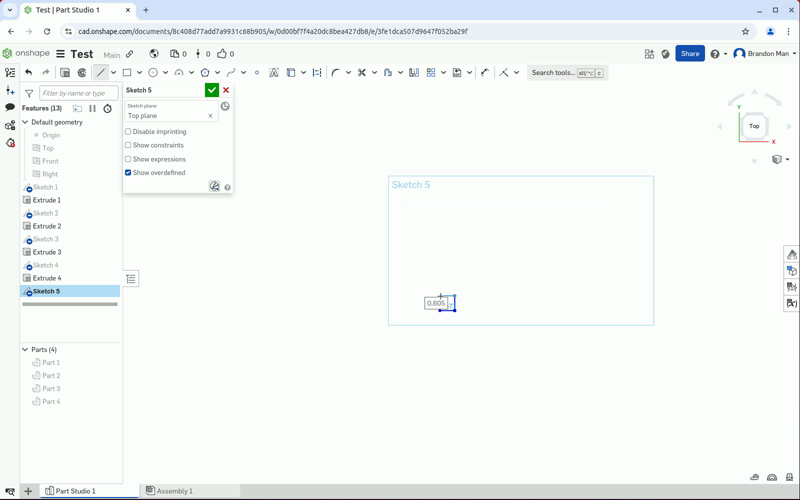
scroll(6)
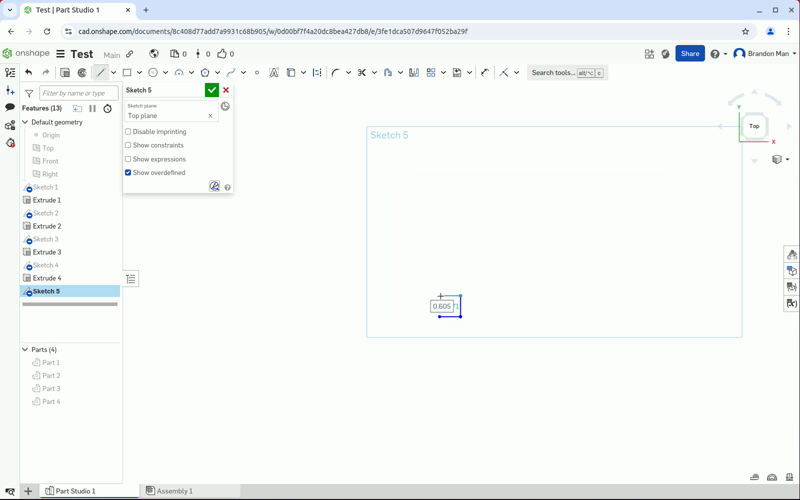
scroll(6)
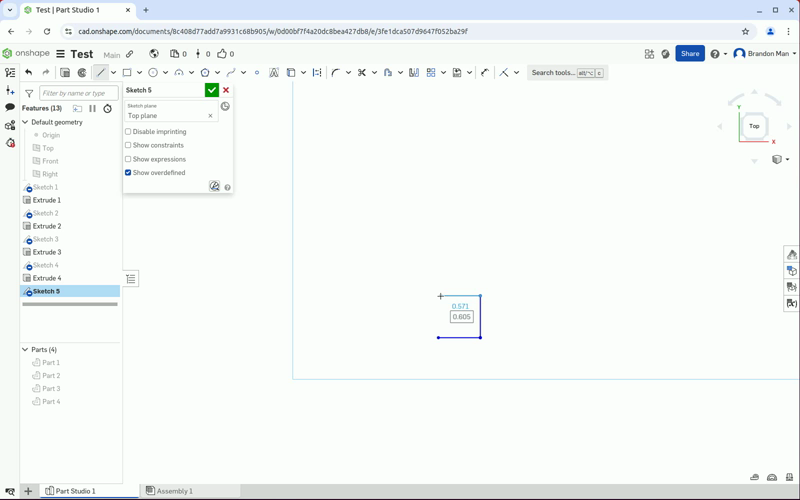
click(440, 295)
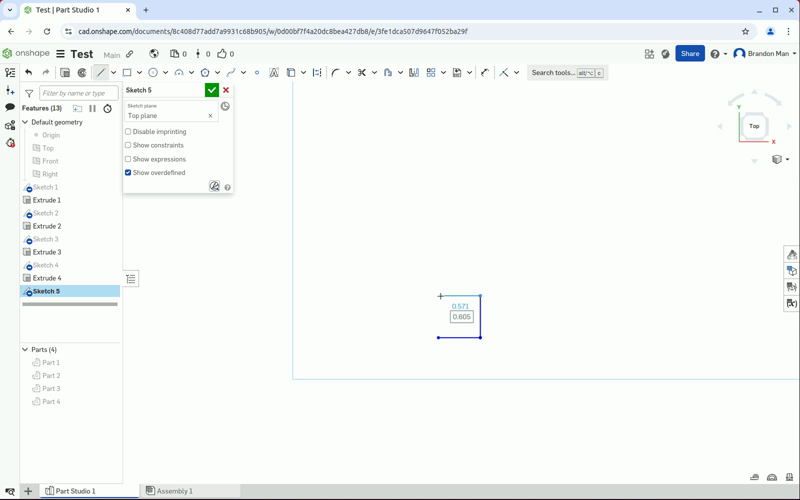
scroll(-6)
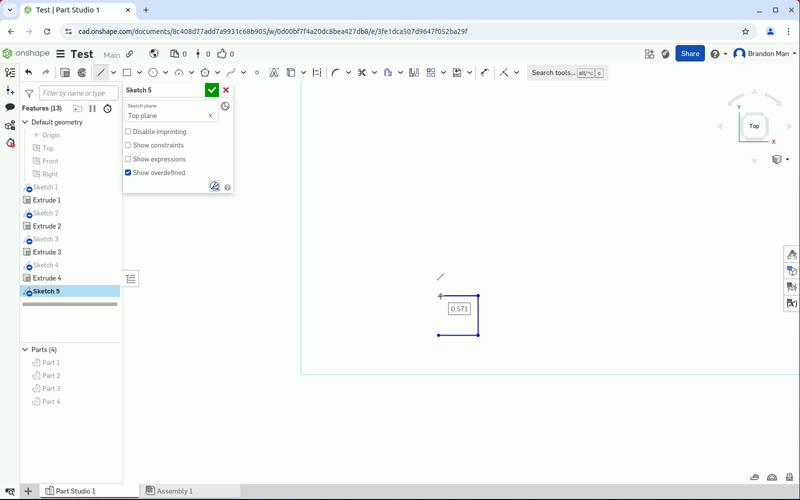
scroll(-6)
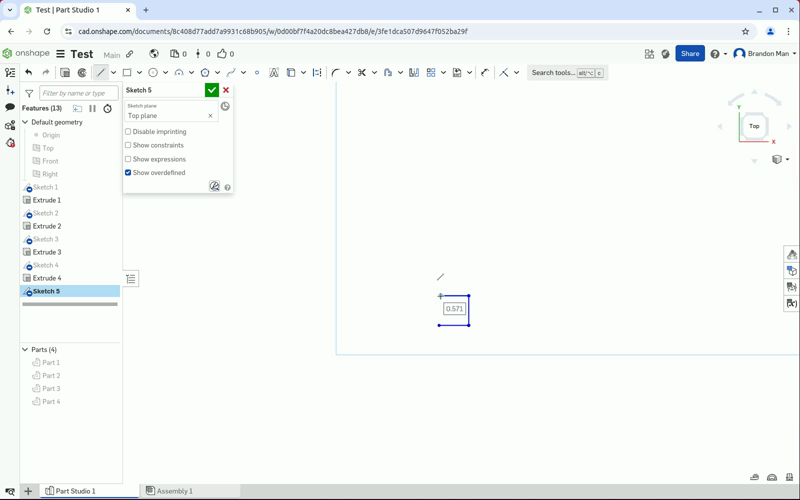
scroll(-6)
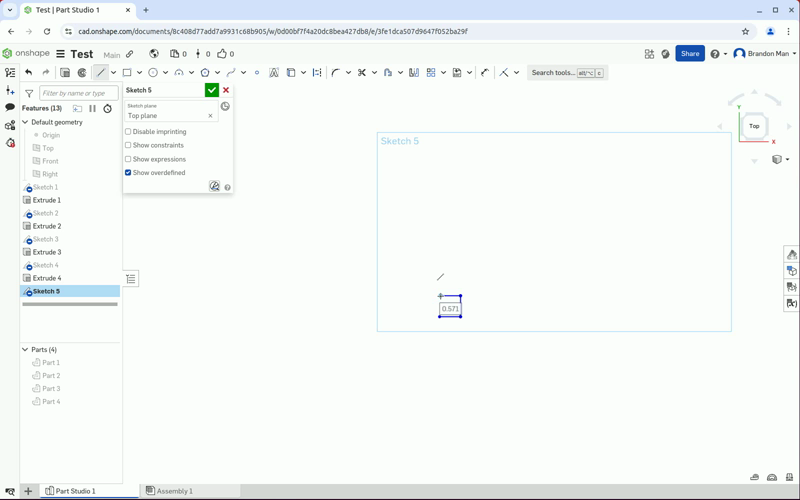
scroll(-6)
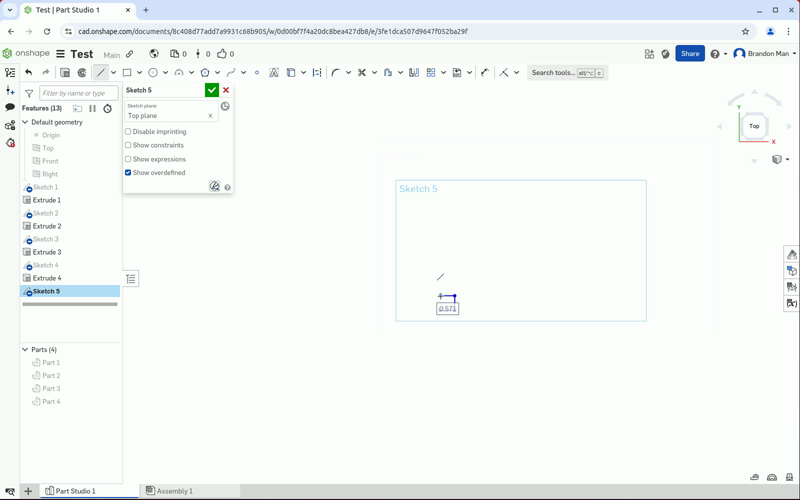
scroll(-6)
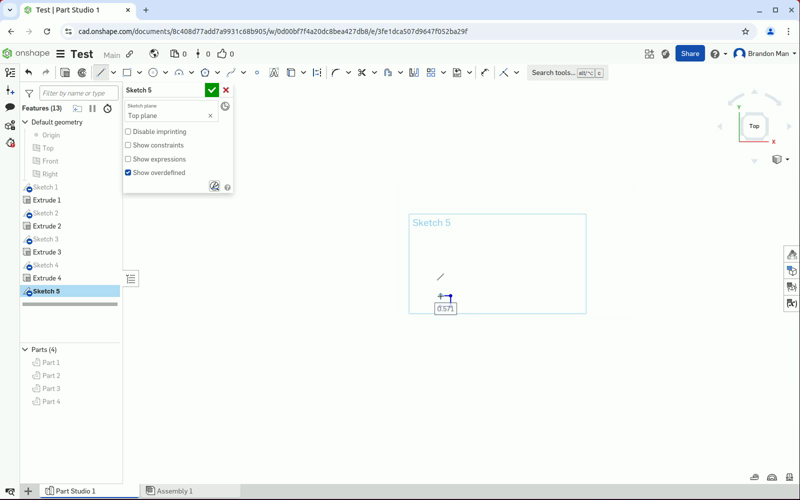
scroll(-6)
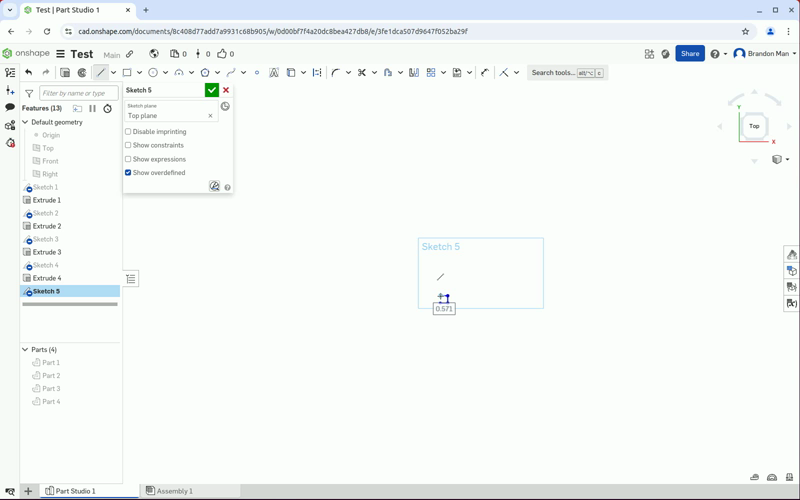
scroll(-6)
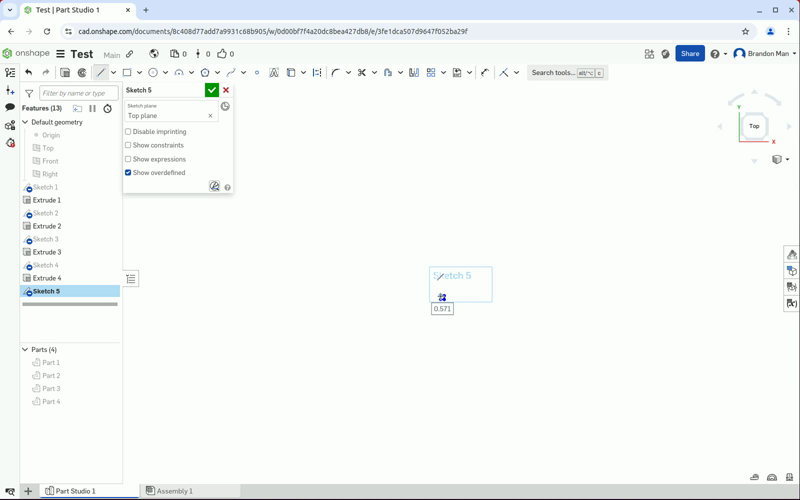
key_up(shift)
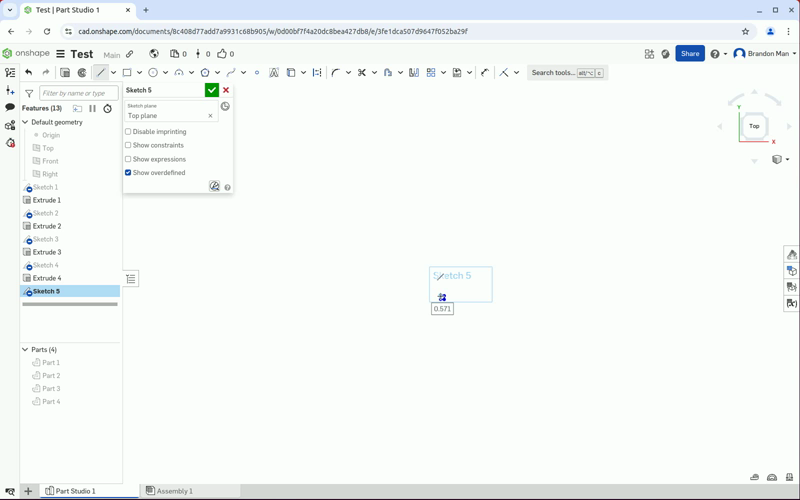
mouse_move(470, 295)
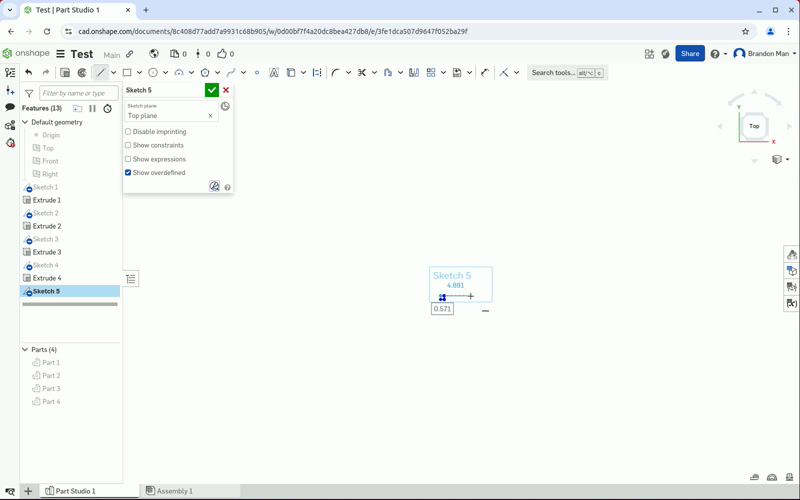
key_down(shift)
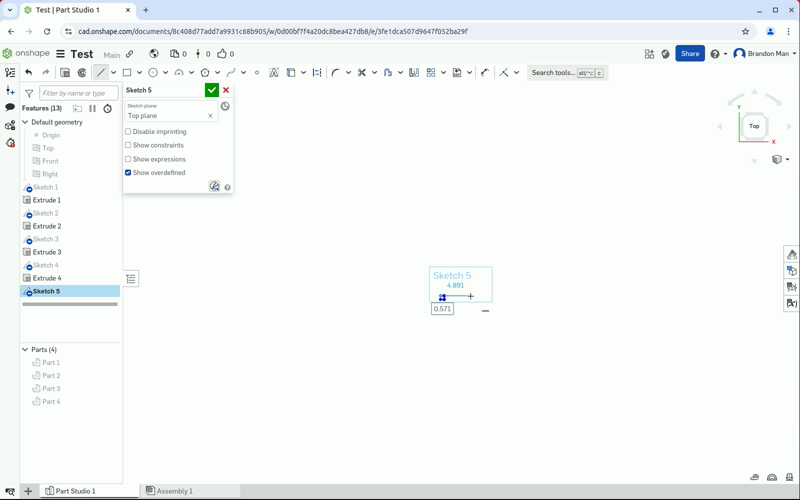
mouse_move(440, 299)
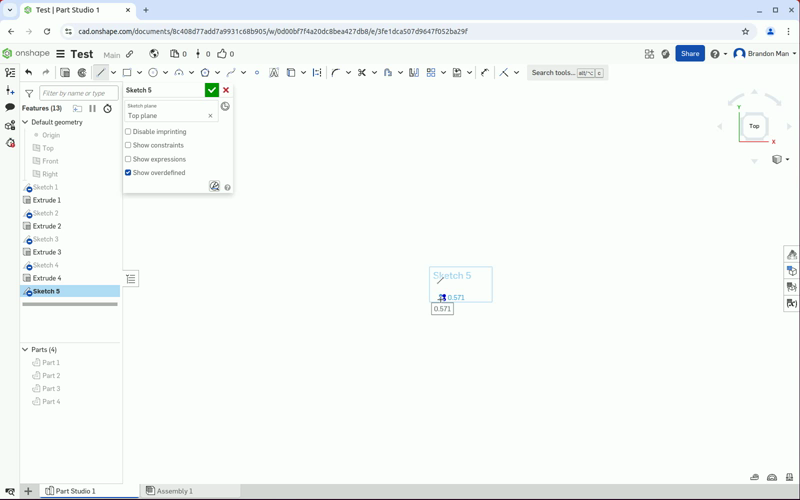
scroll(6)
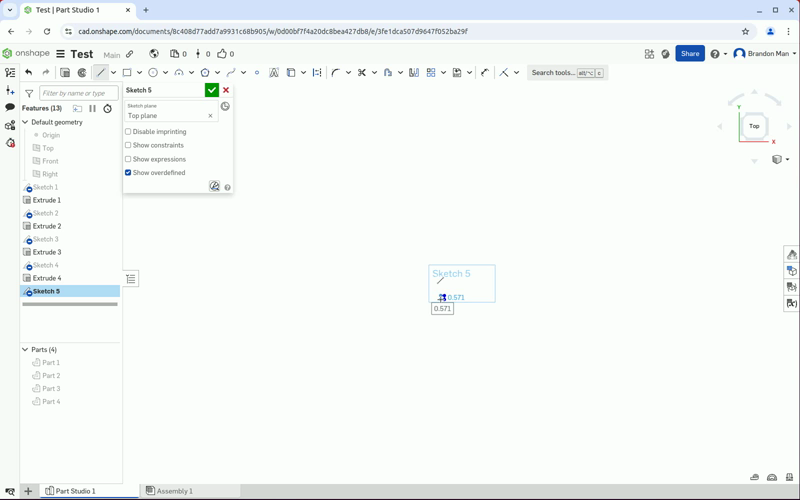
scroll(6)
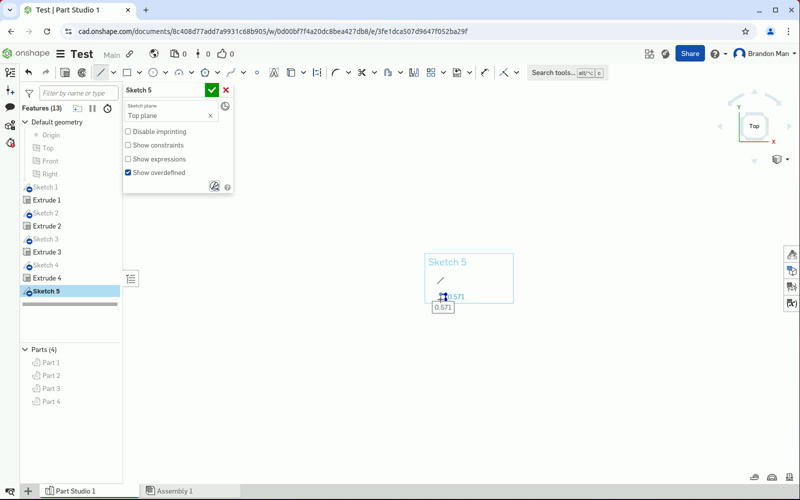
scroll(6)
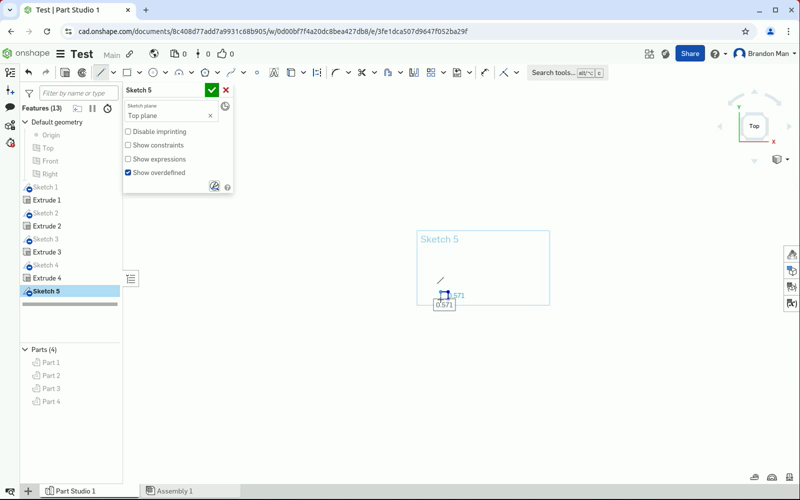
scroll(6)
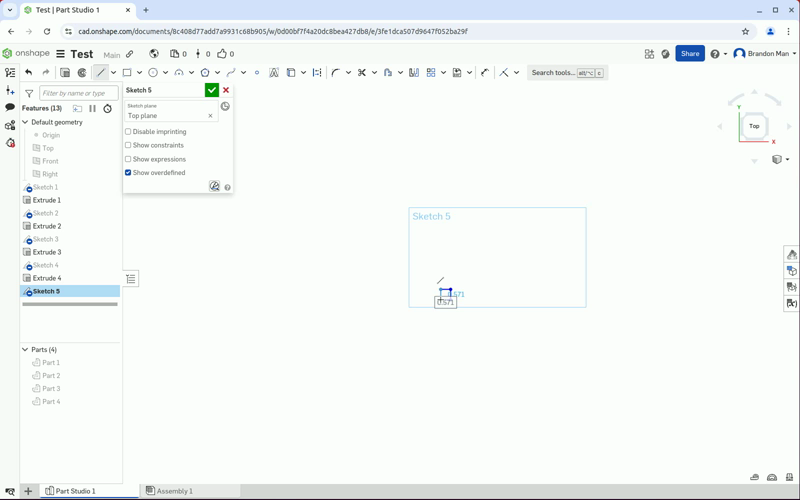
scroll(6)
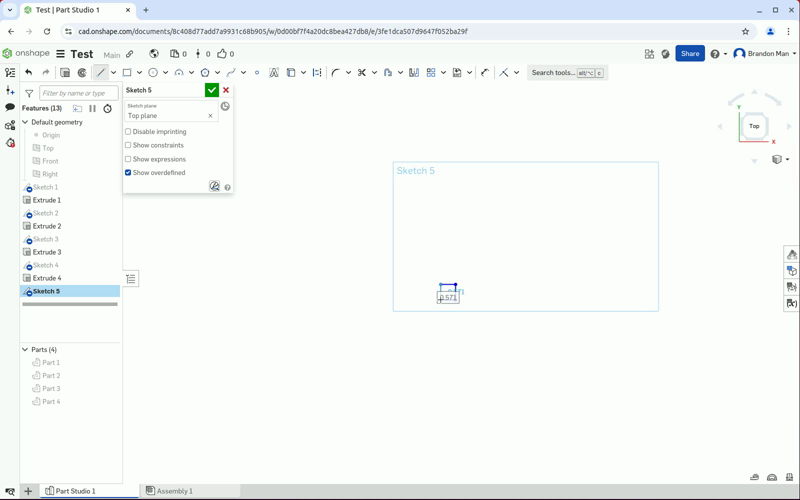
scroll(6)
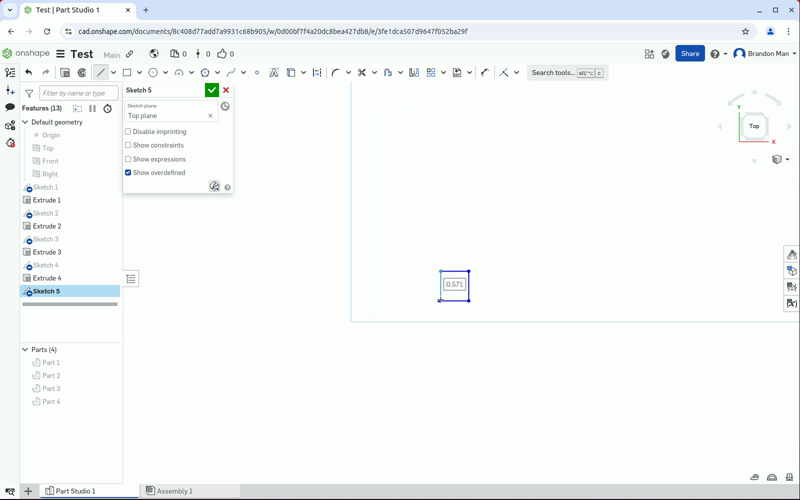
scroll(6)
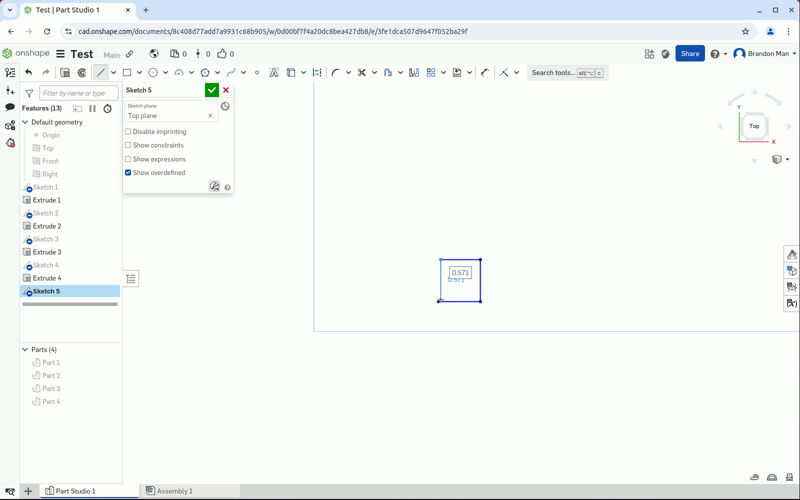
key_up(shift)
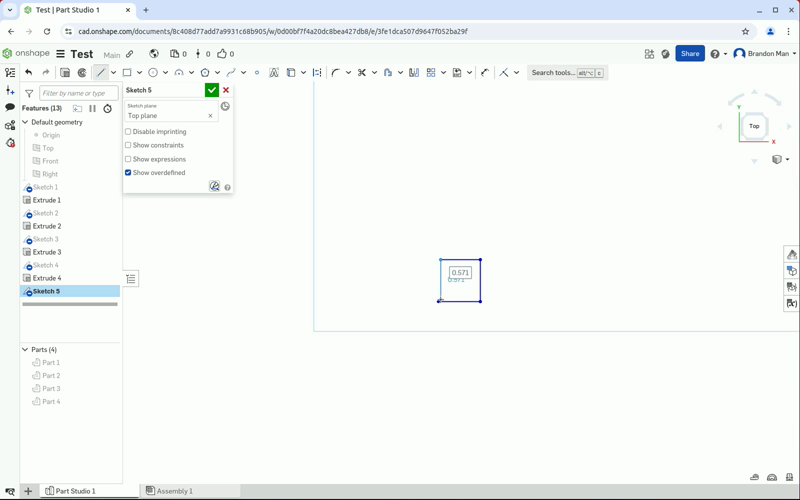
click(440, 299)
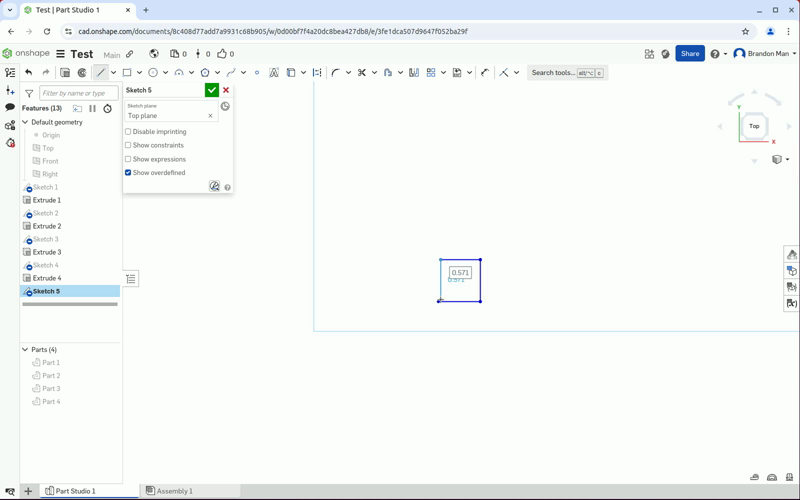
scroll(-6)
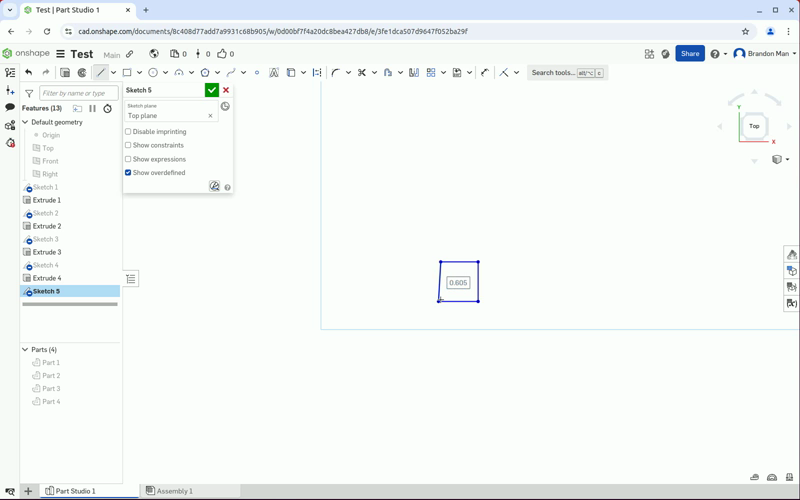
scroll(-6)
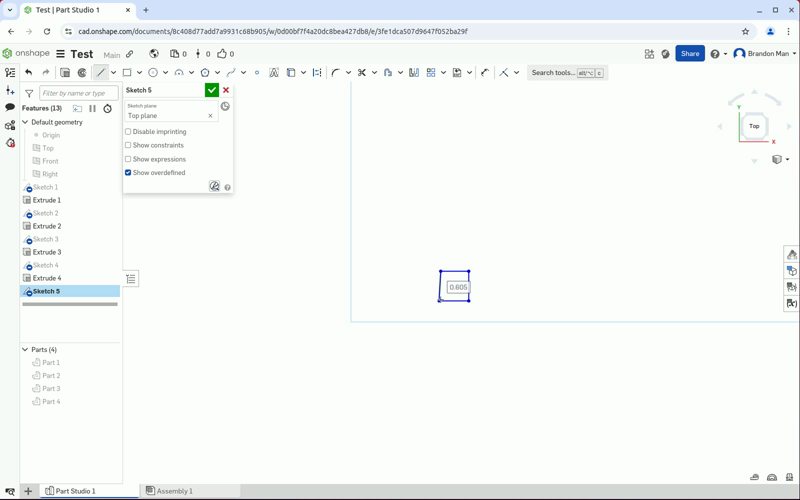
scroll(-6)
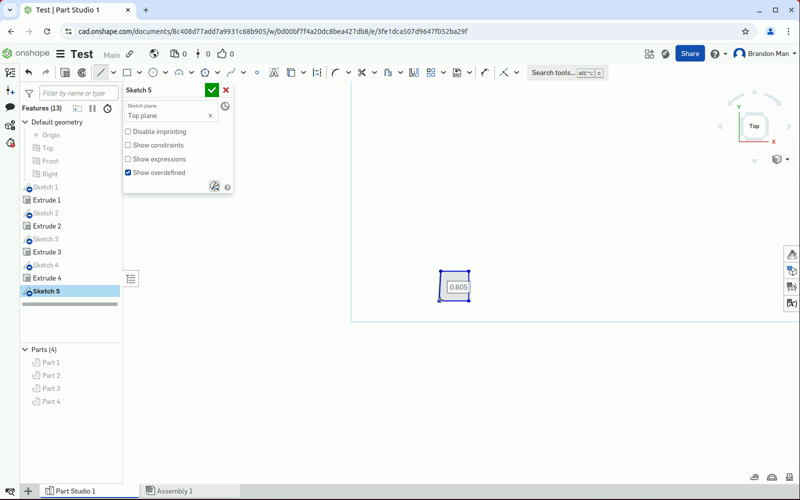
scroll(-6)
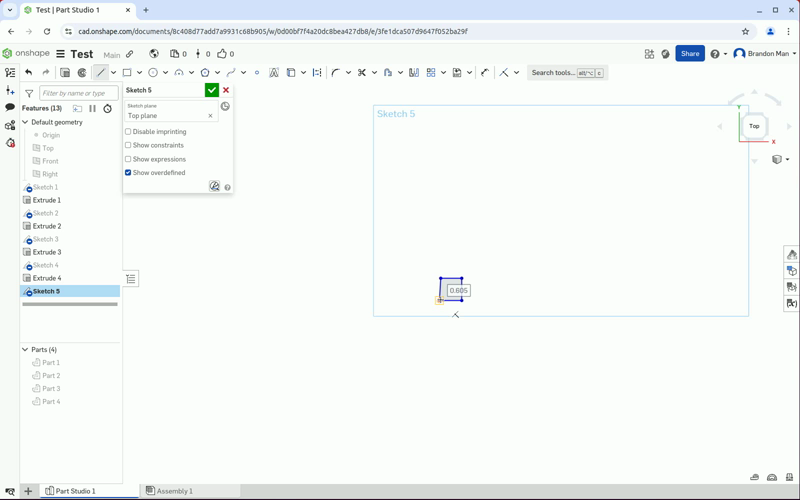
scroll(-6)
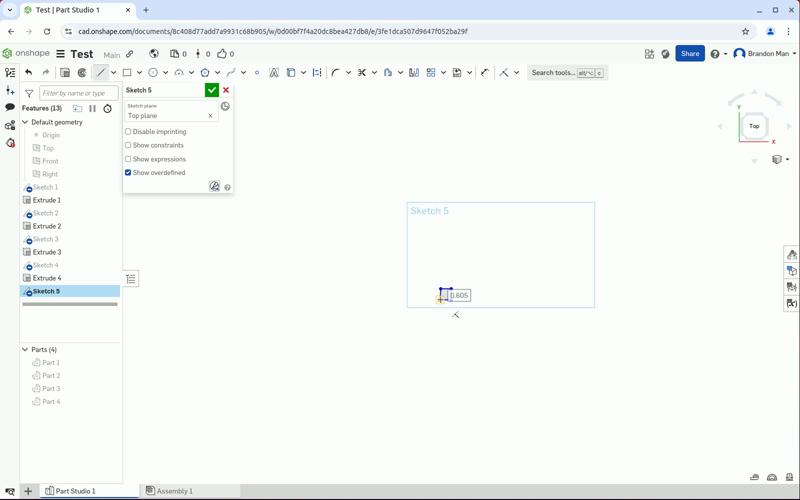
scroll(-6)
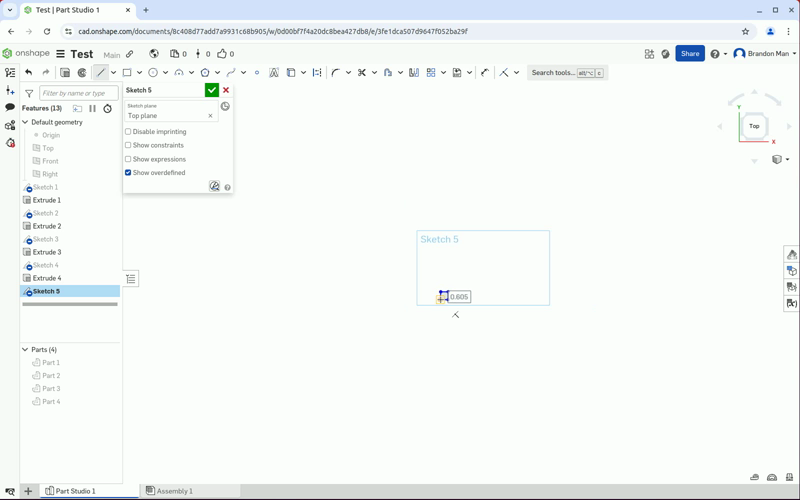
scroll(-6)
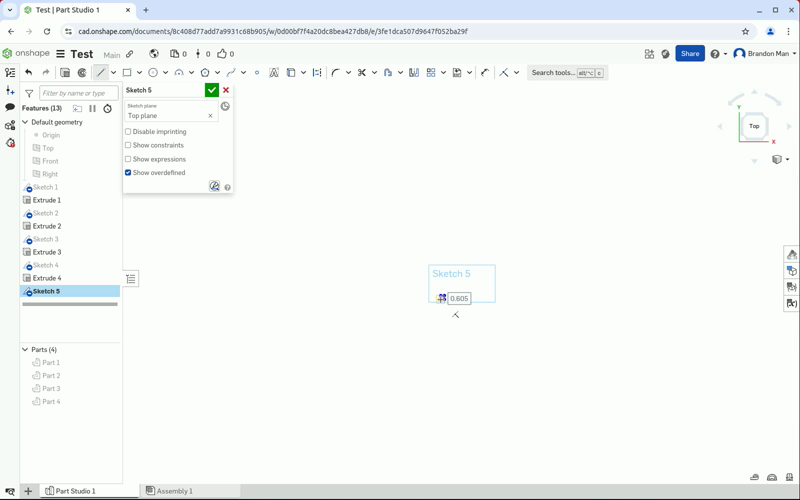
key(esc)
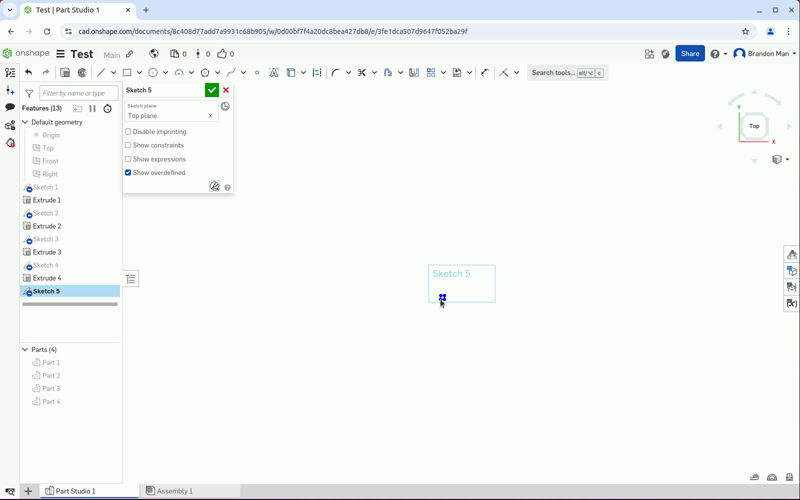
mouse_move(440, 297)
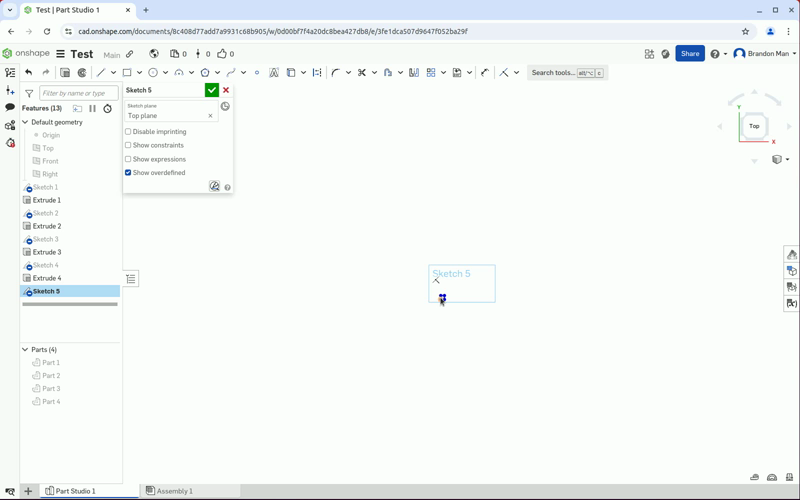
scroll(6)
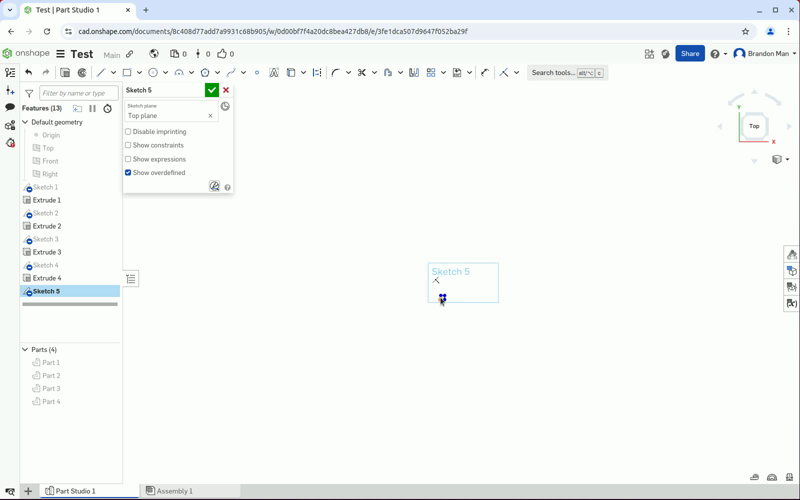
scroll(6)
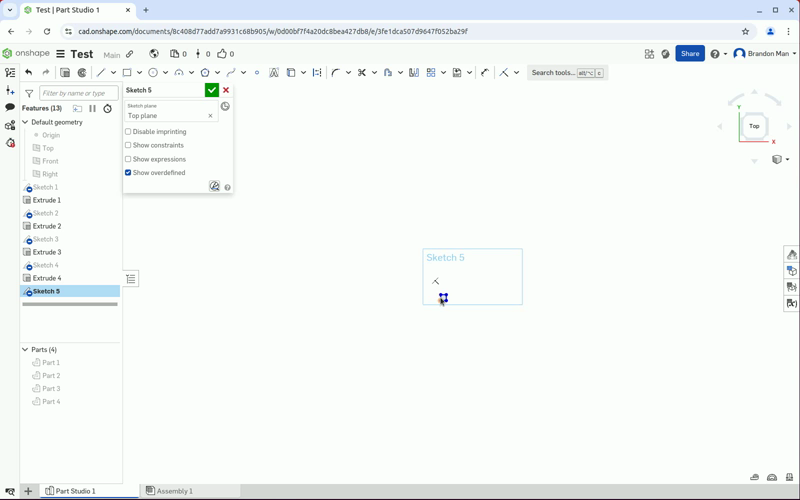
scroll(6)
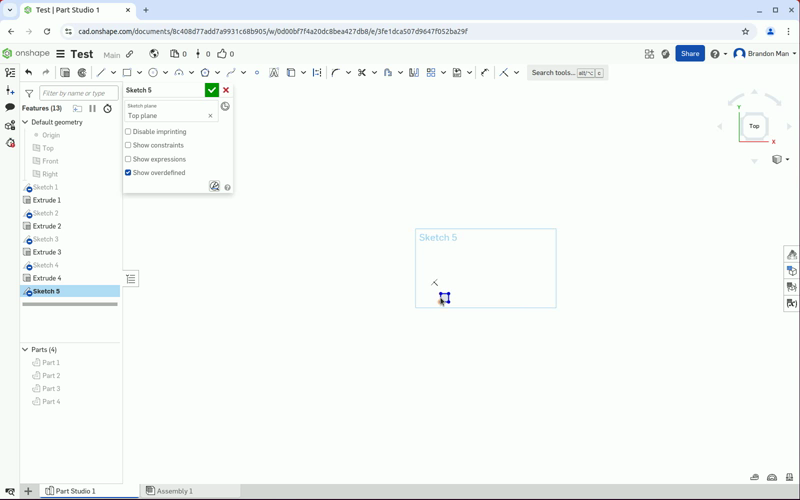
scroll(6)
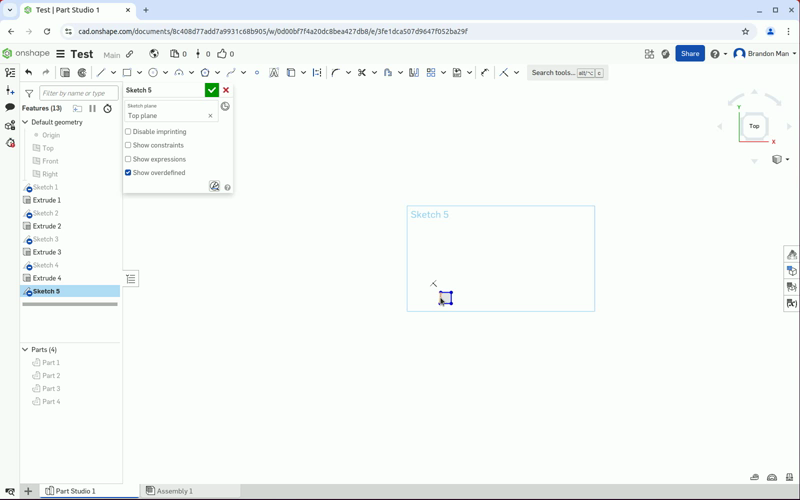
scroll(6)
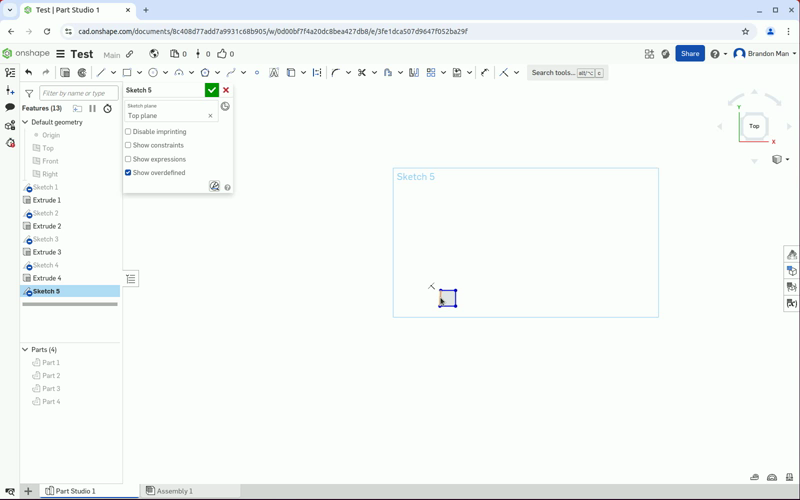
scroll(6)
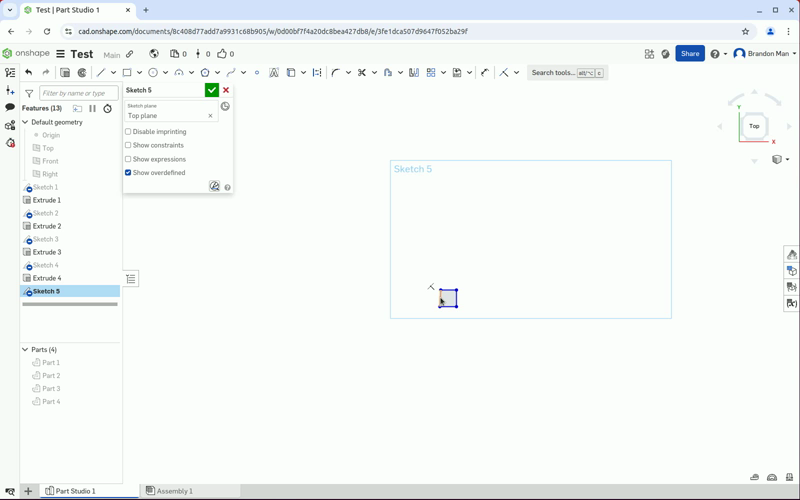
scroll(6)
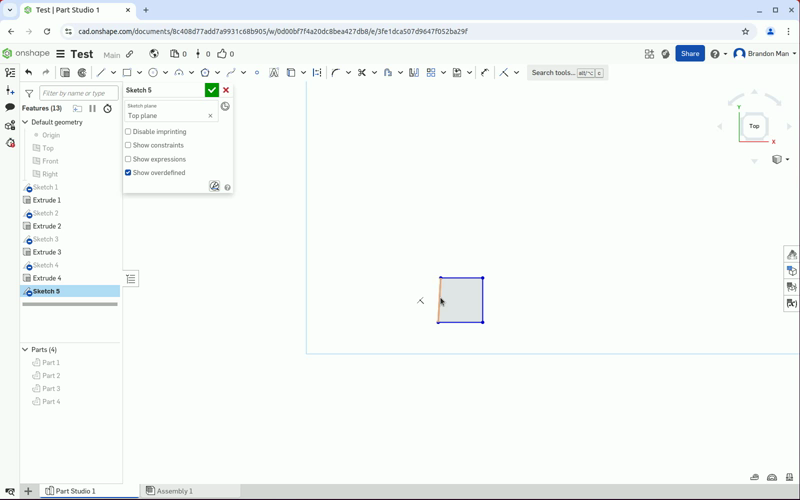
click(440, 297)
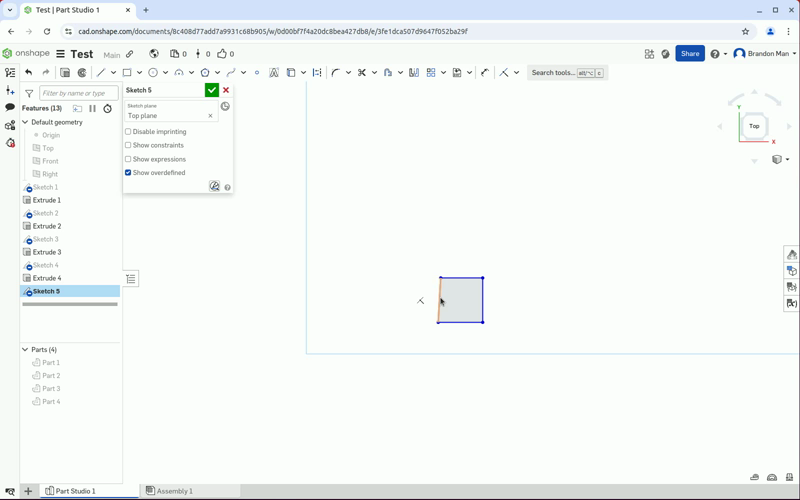
scroll(-6)
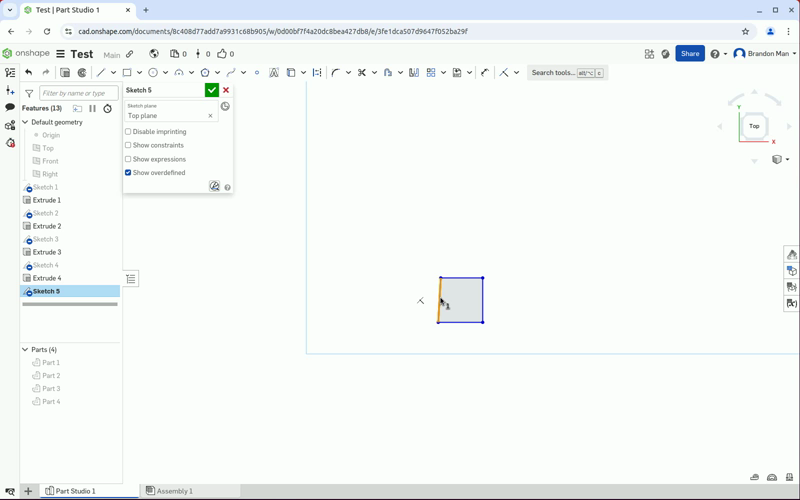
scroll(-6)
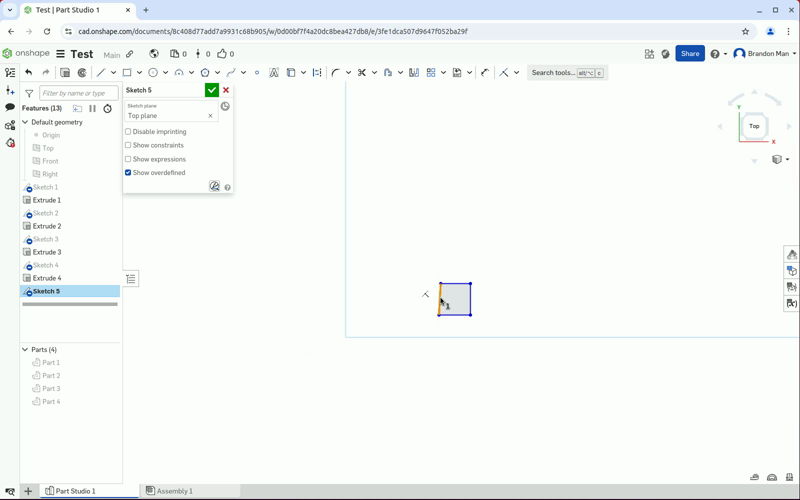
scroll(-6)
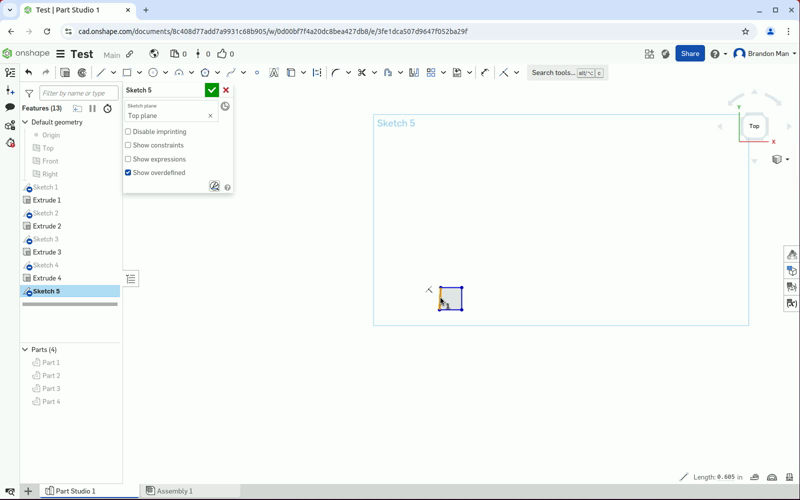
scroll(-6)
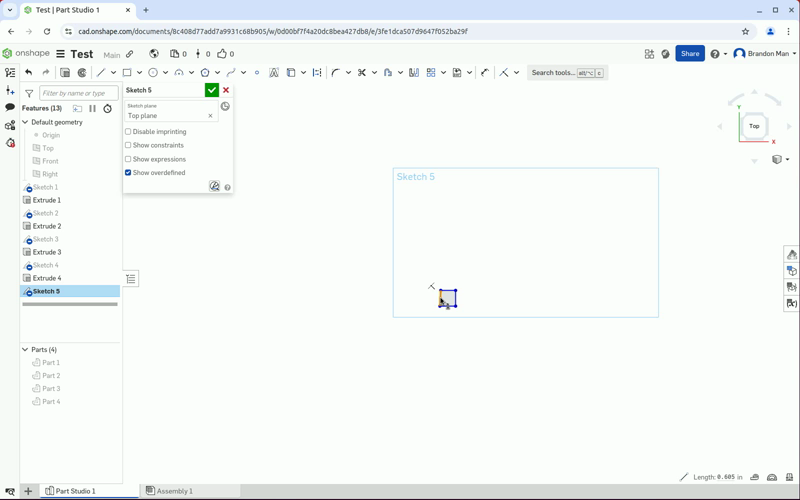
scroll(-6)
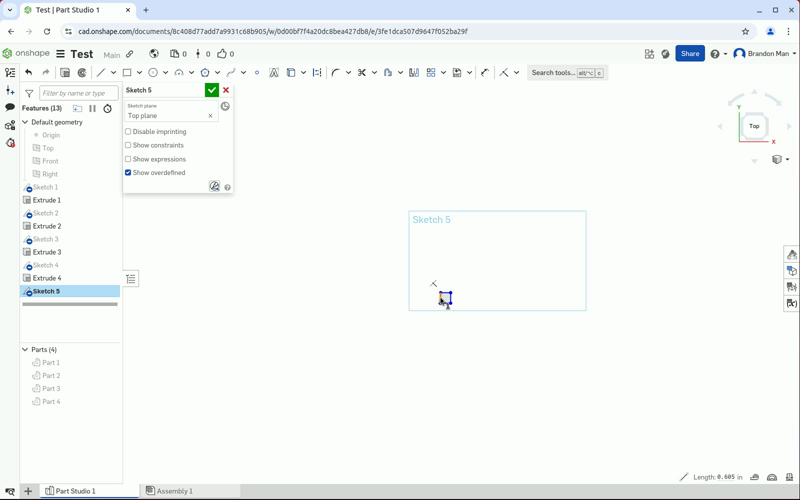
scroll(-6)
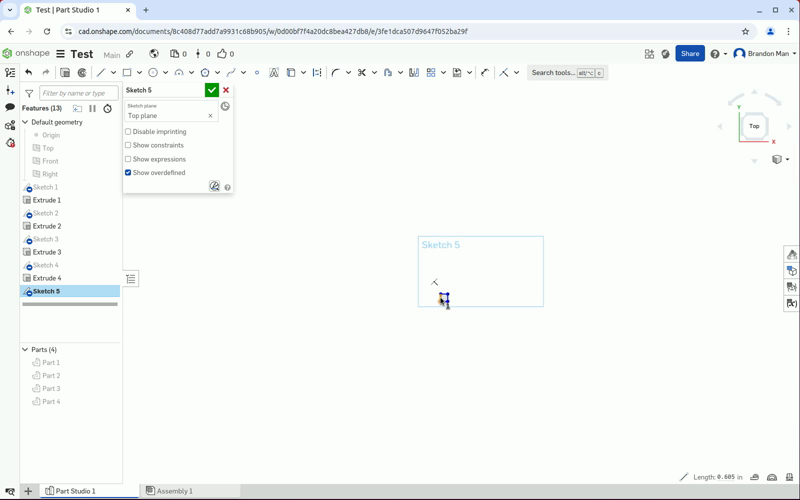
scroll(-6)
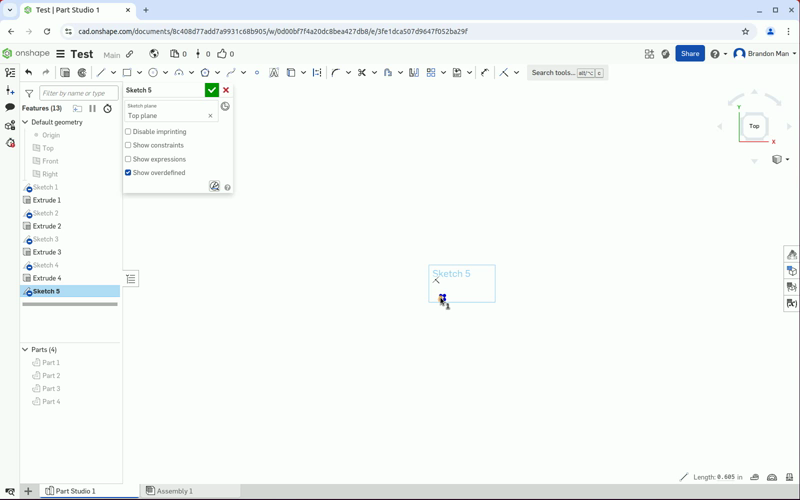
mouse_move(73, 352)
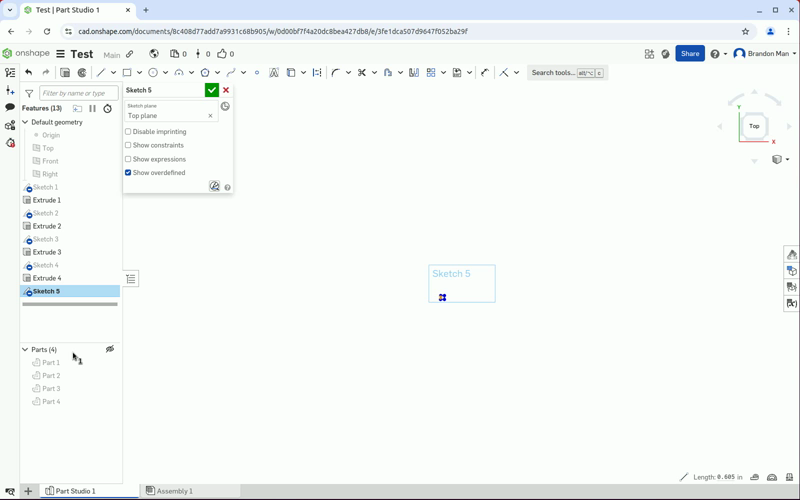
key(shift+y)
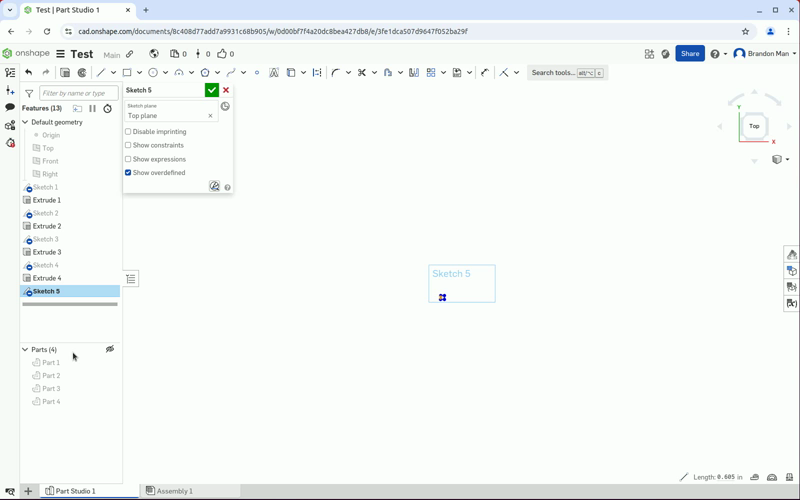
key(shift+e)
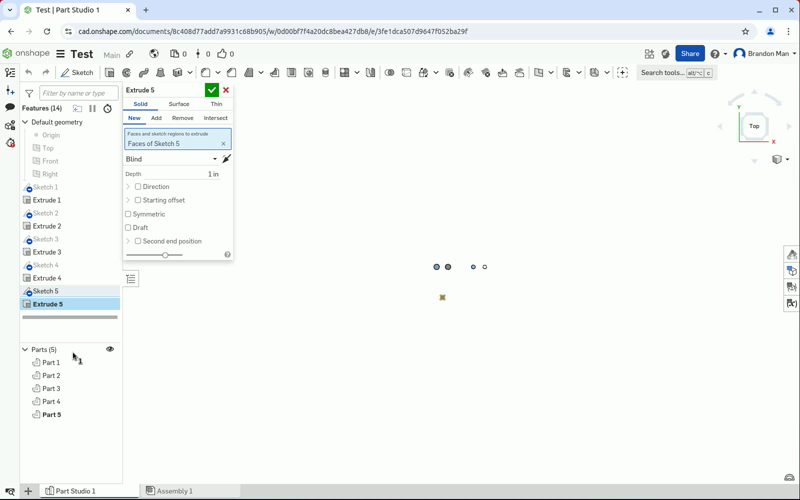
mouse_move(143, 106)
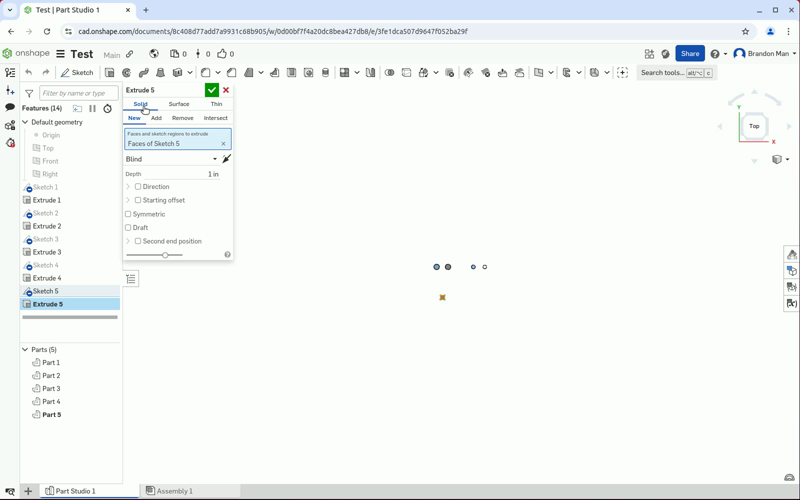
click(143, 106)
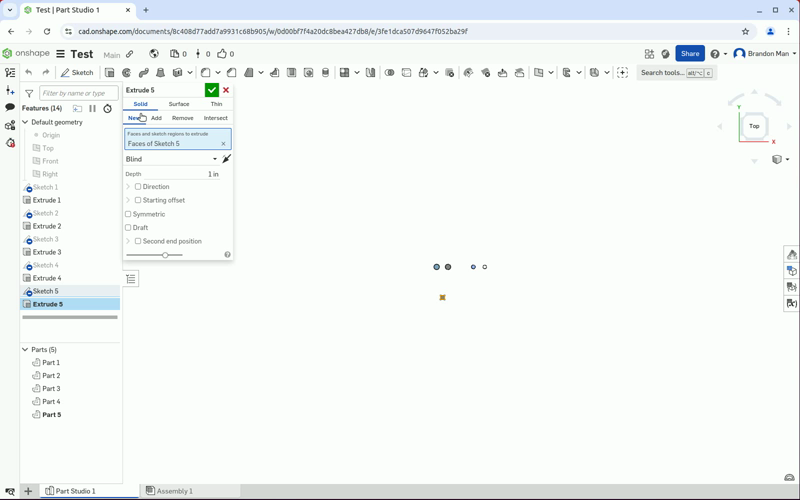
mouse_move(137, 120)
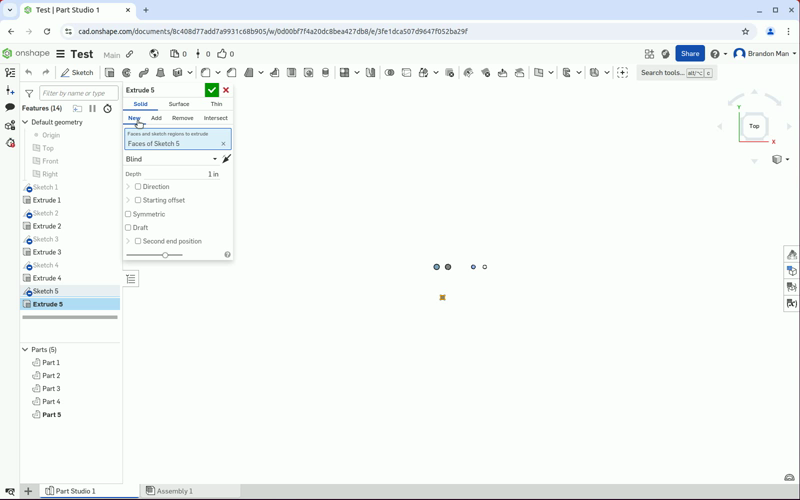
click(137, 120)
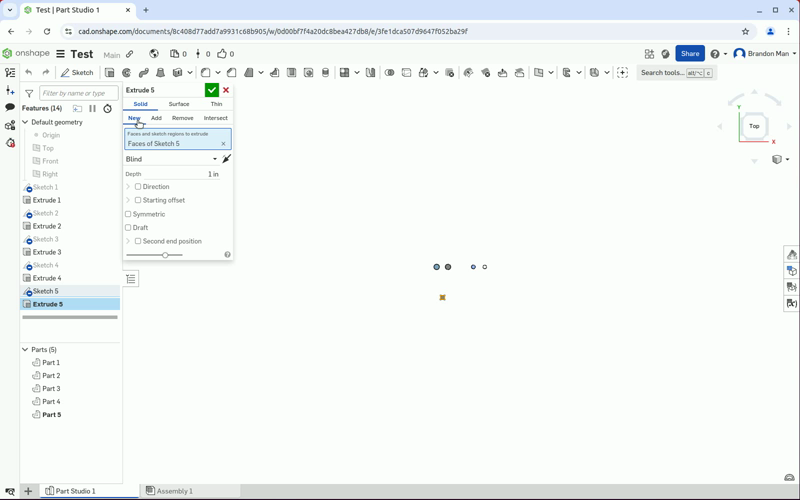
key(tab, 4)
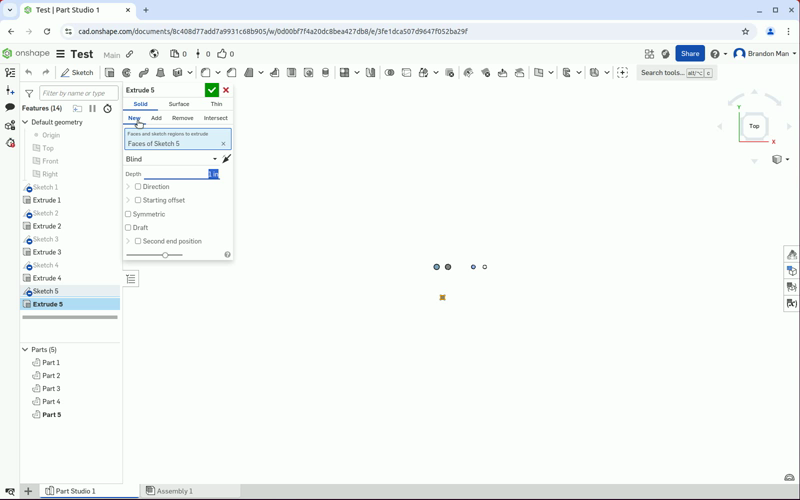
text(23.108)
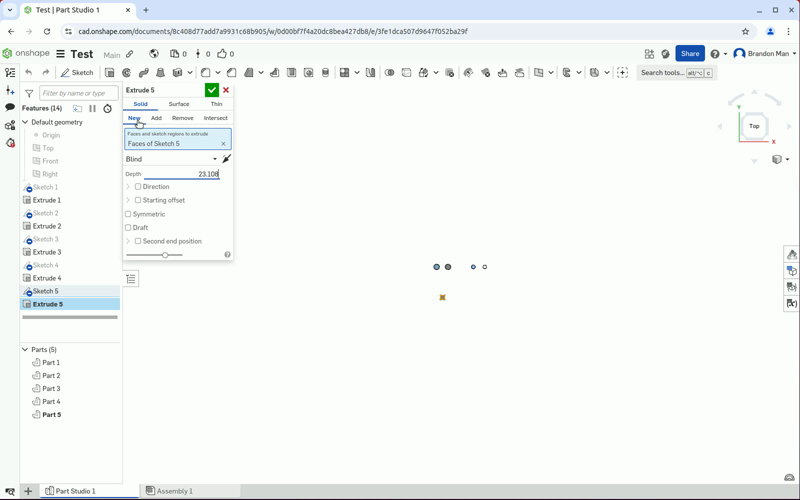
key(enter)
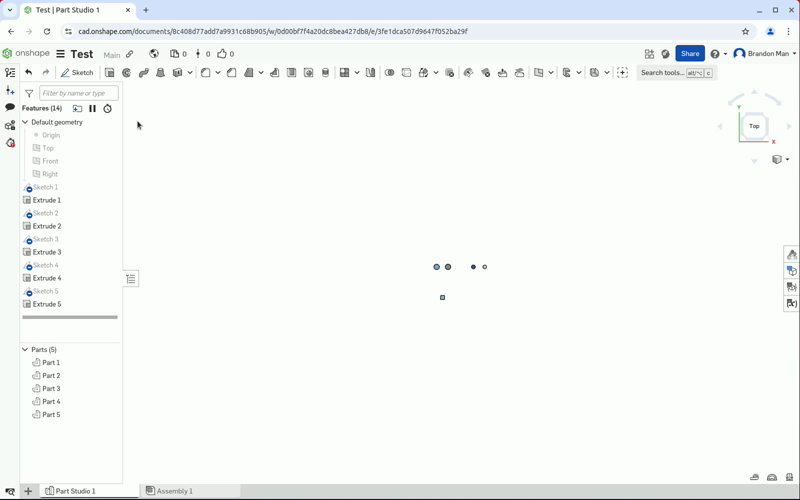
key(shift+h)
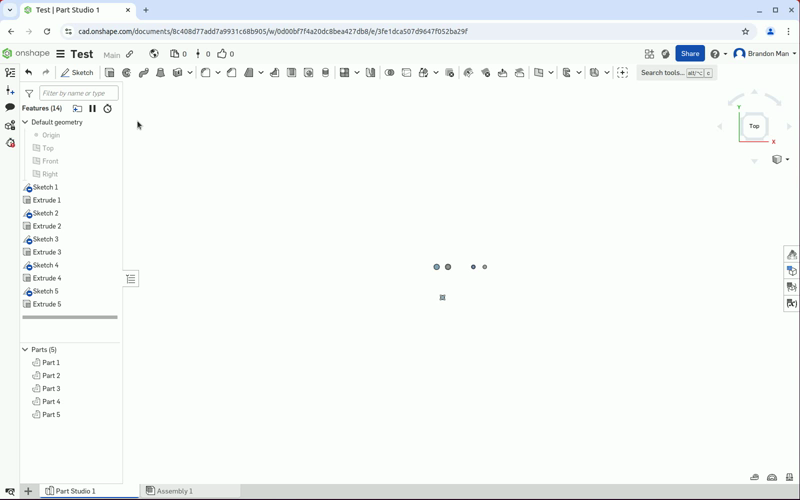
key(shift+h)
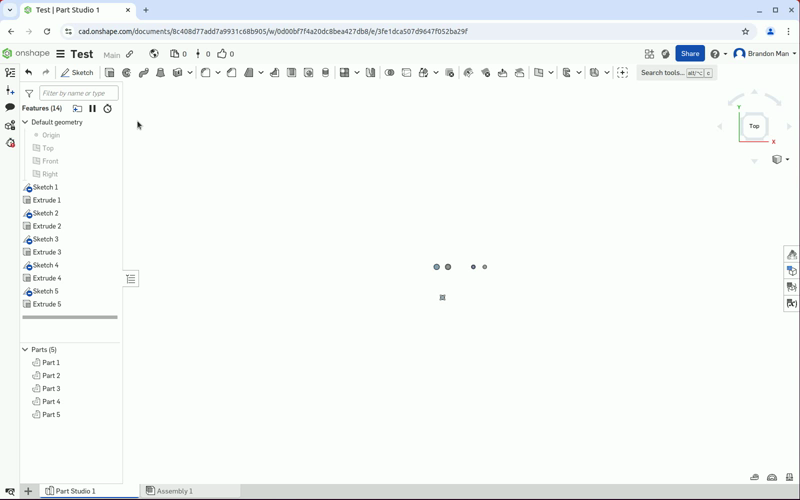
key(shift+7)
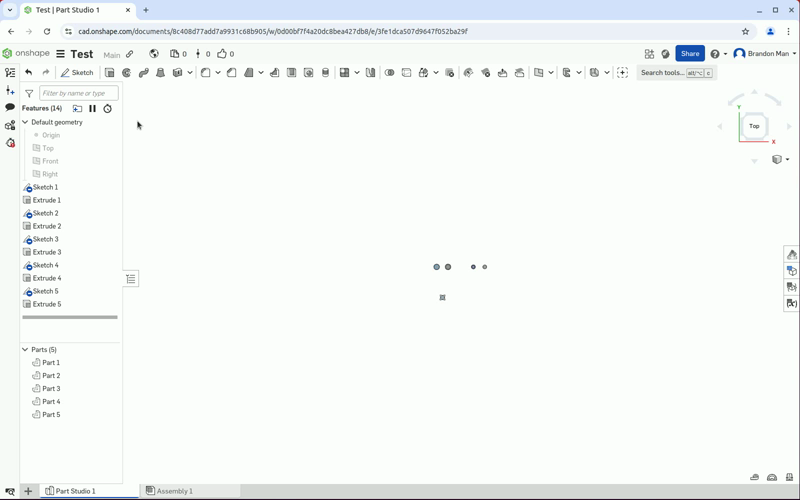
key(up, 3)
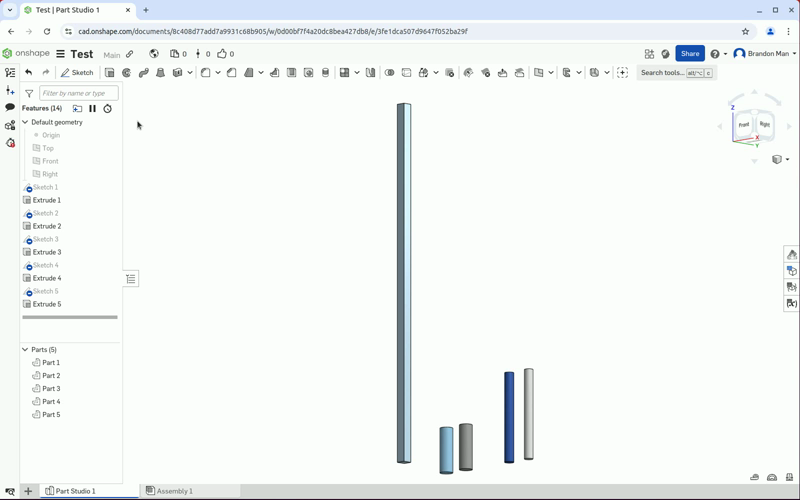
key(left, 3)
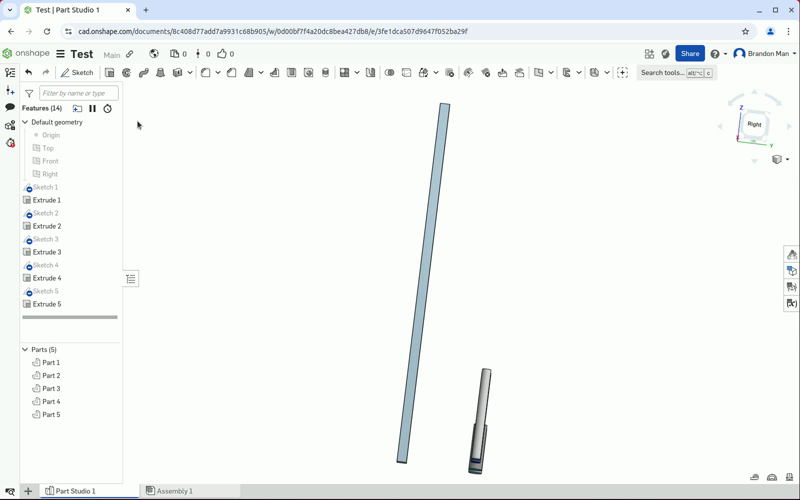
key(right, 3)
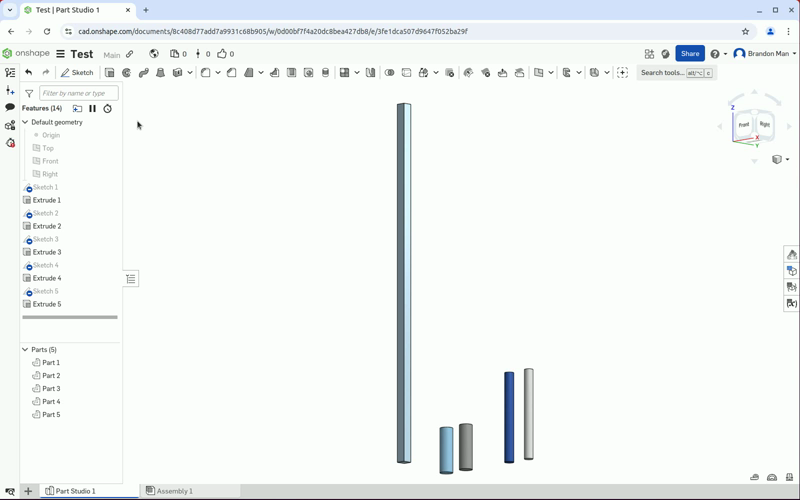
key(down, 3)
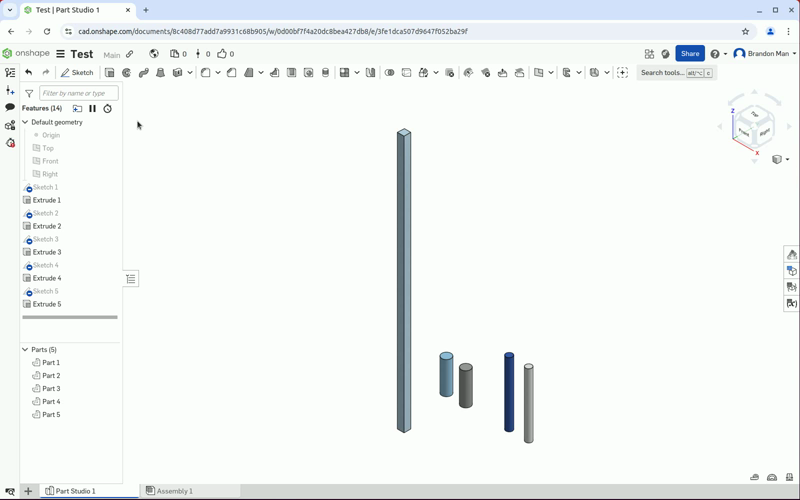
mouse_move(73, 189)
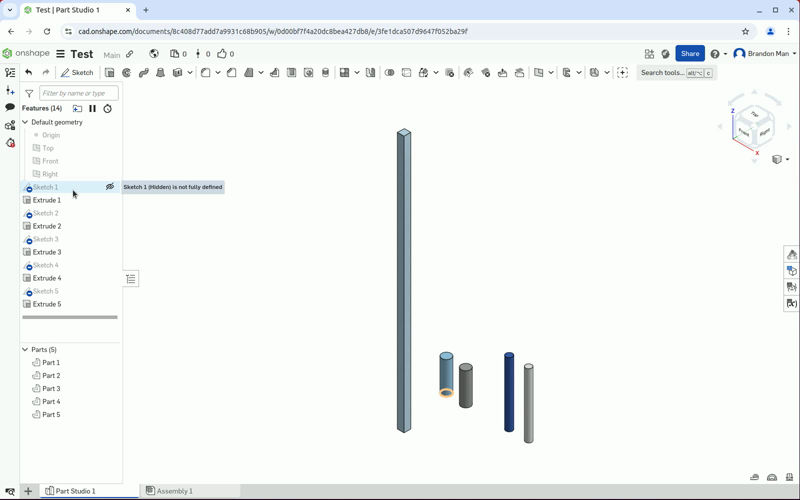
click(73, 189)